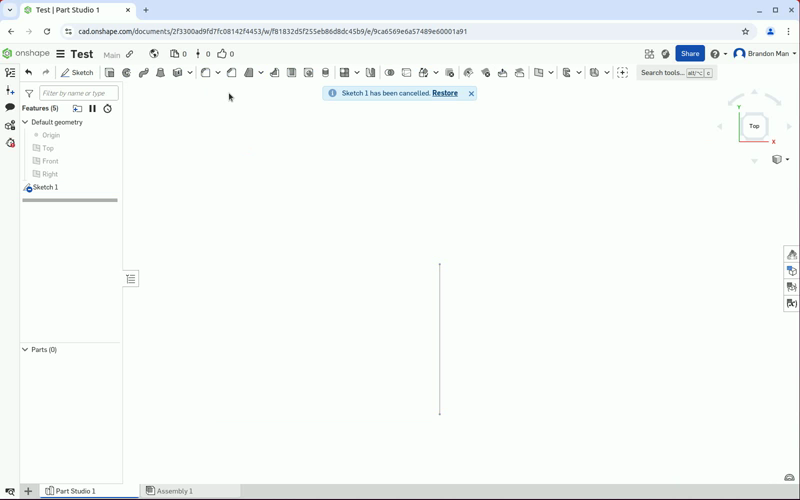
key(shift+h)
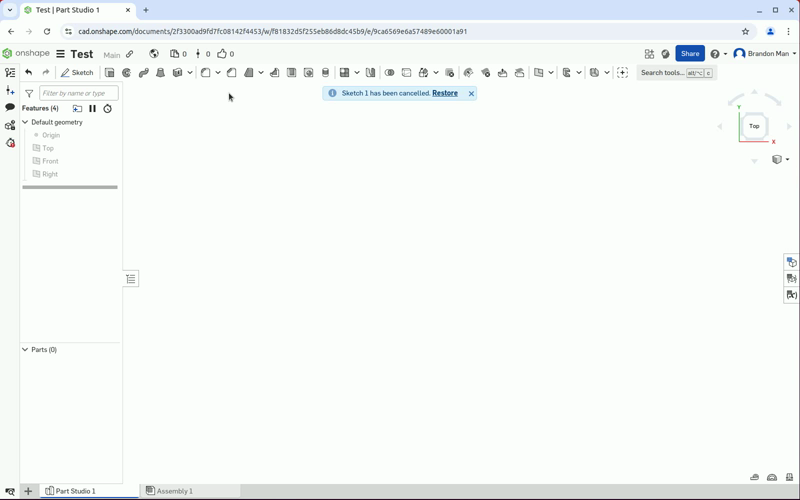
mouse_move(73, 352)
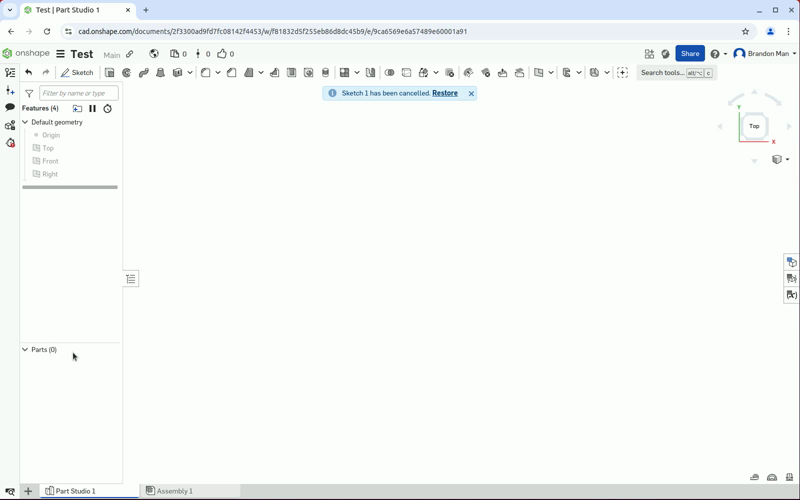
key(y)
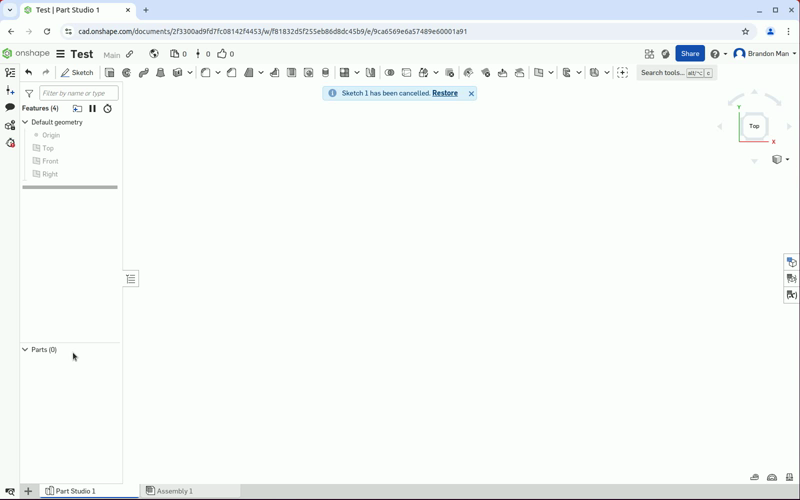
key(shift+p)
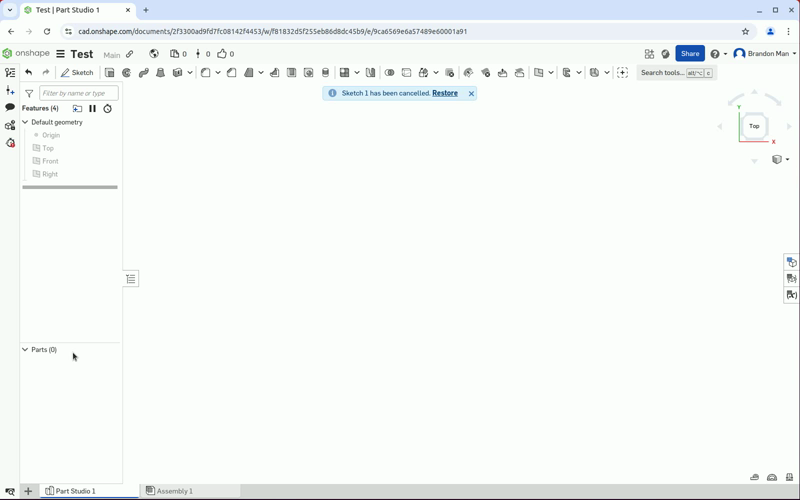
key(space)
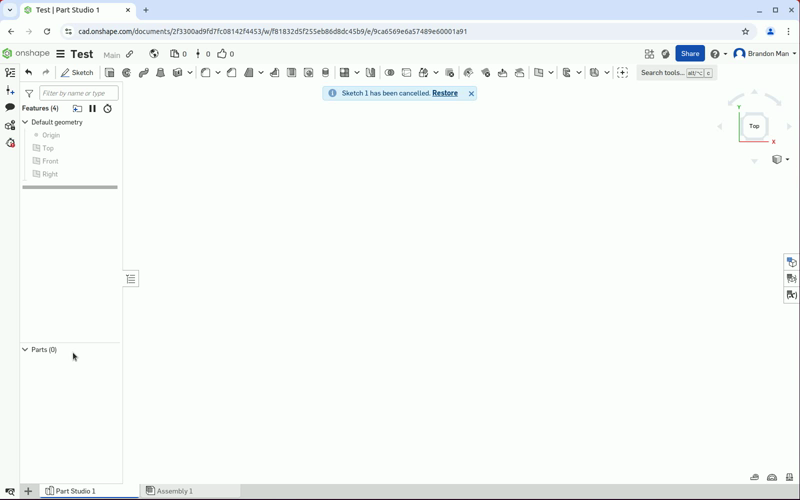
key_down(shift)
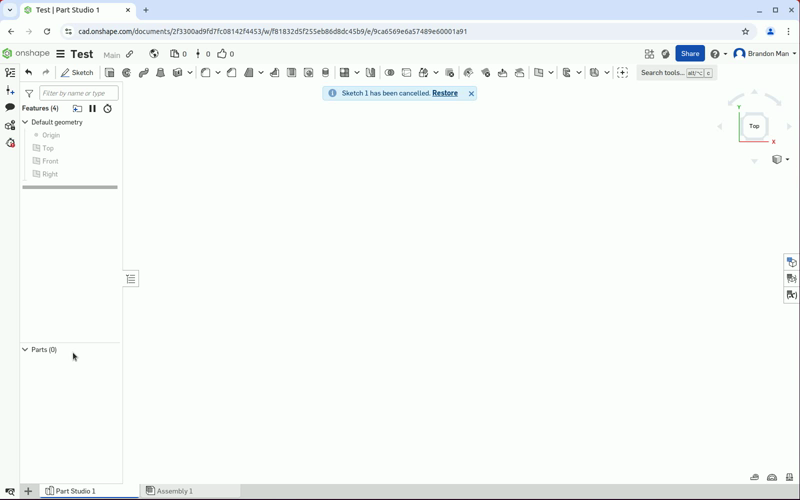
key(up)
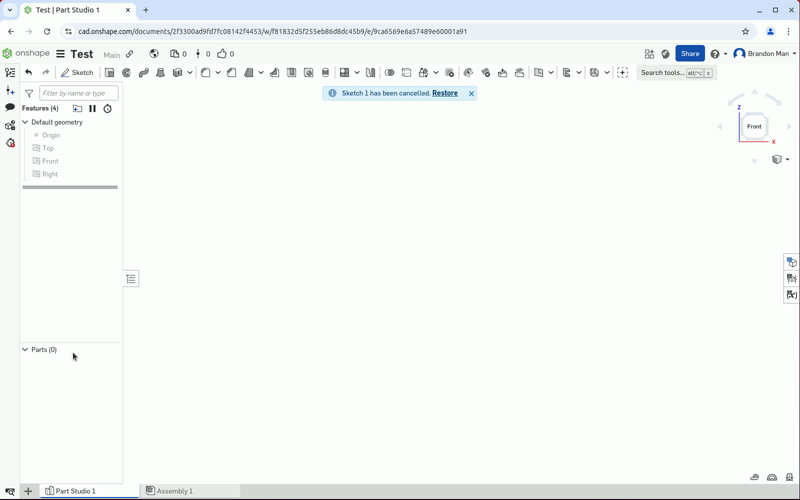
key_up(shift)
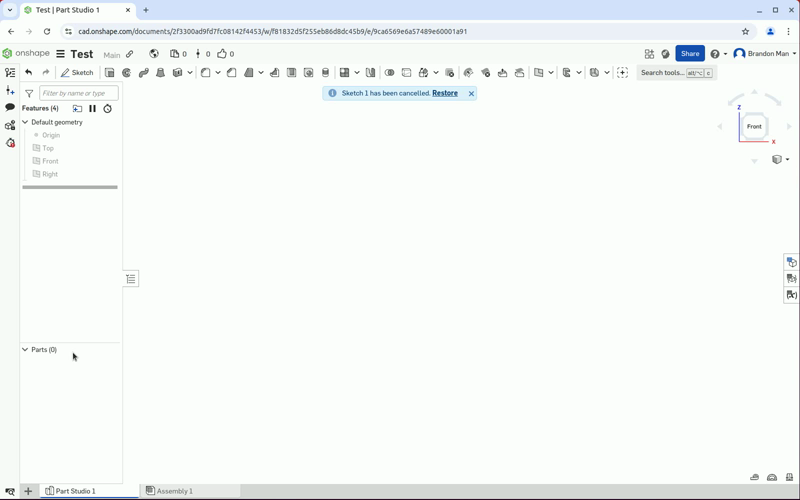
mouse_move(73, 352)
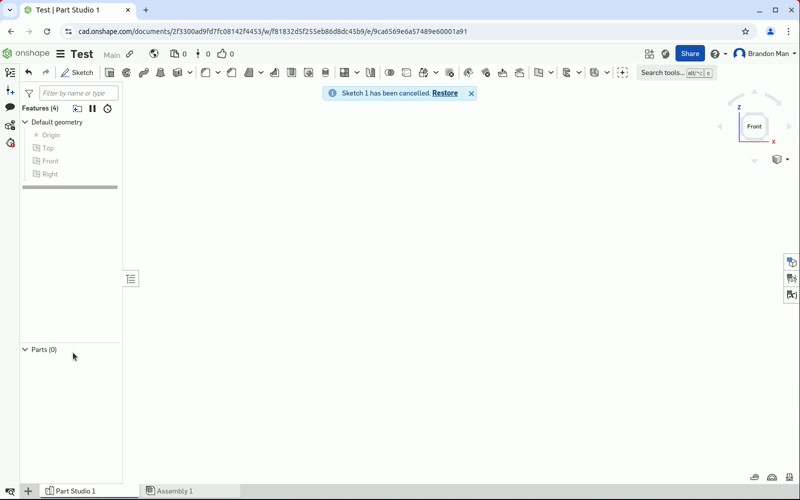
key(shift+y)
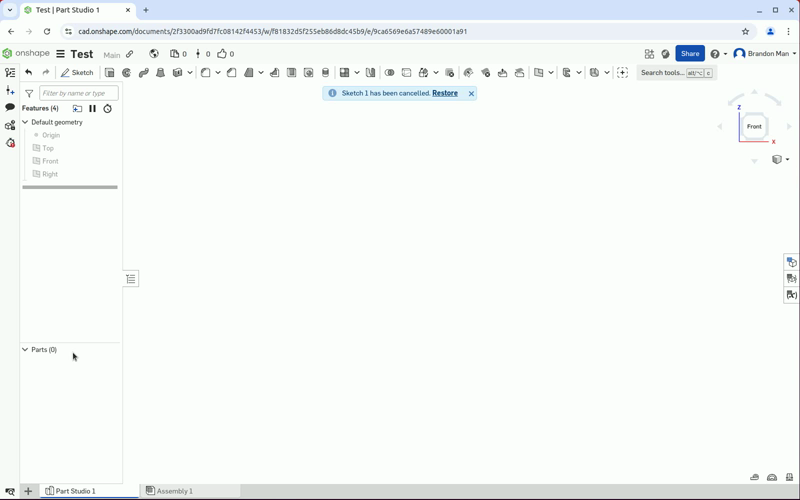
key(shift+s)
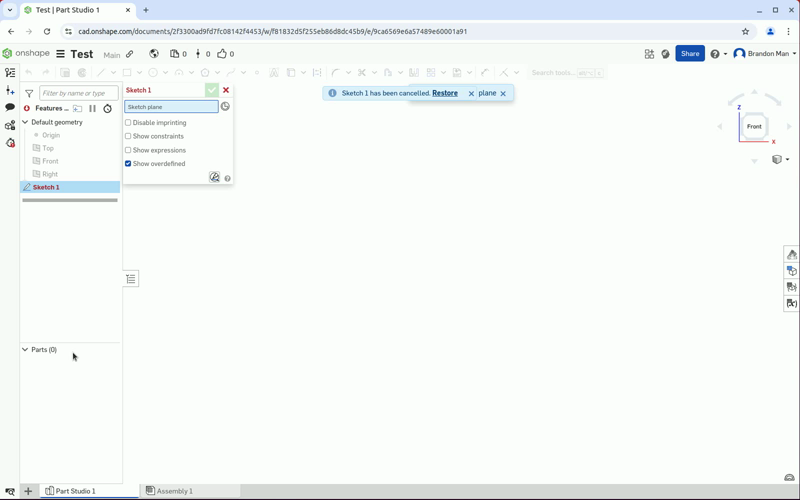
mouse_move(73, 163)
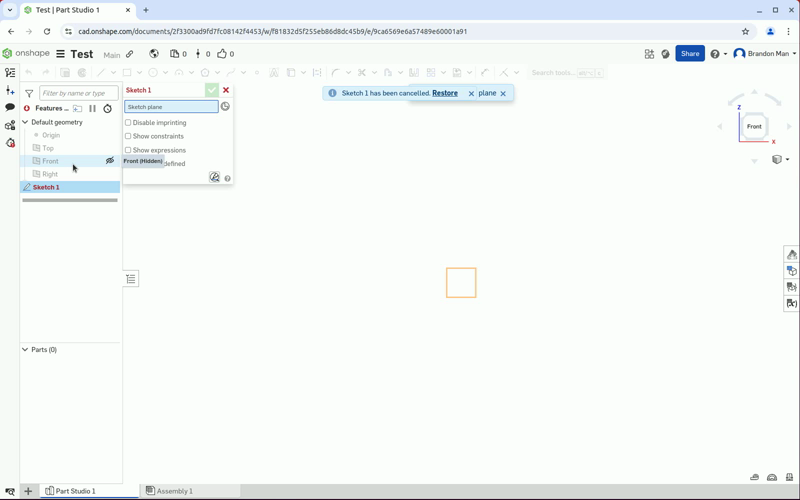
click(73, 163)
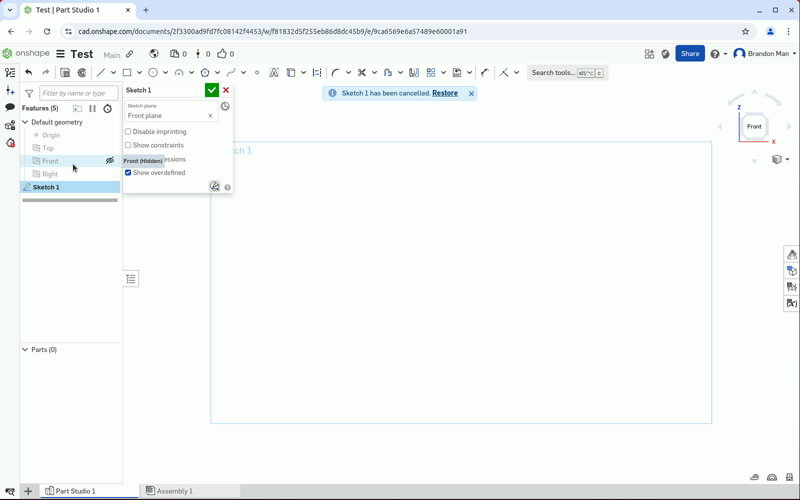
mouse_move(73, 352)
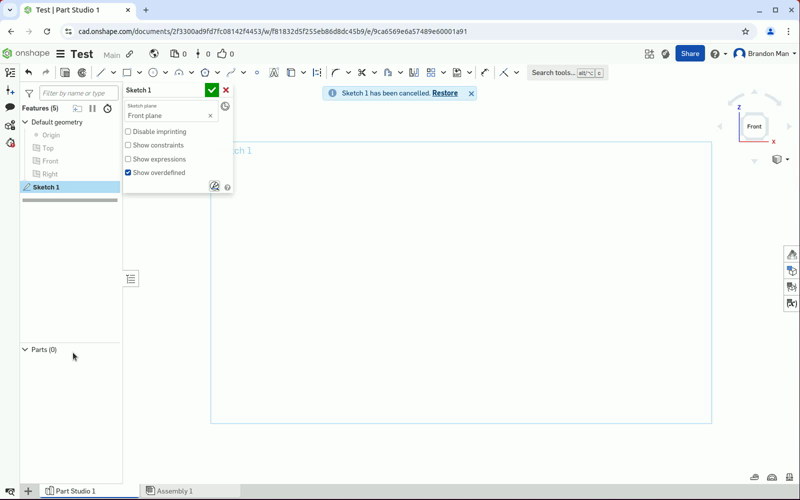
key(y)
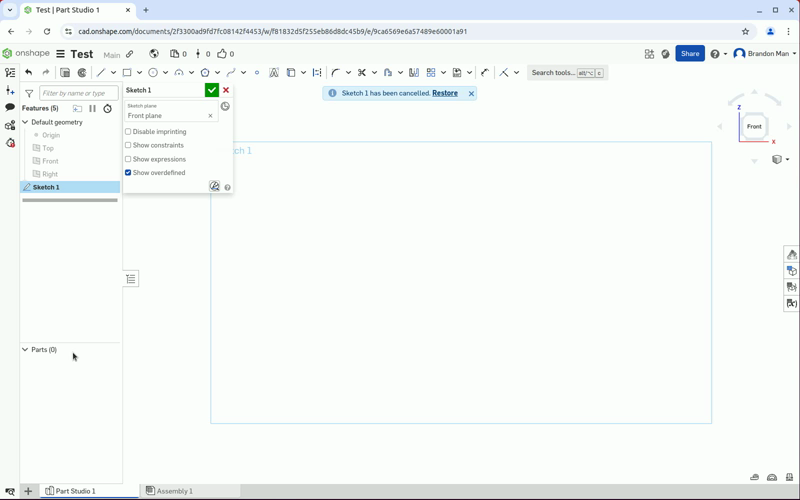
key(l)
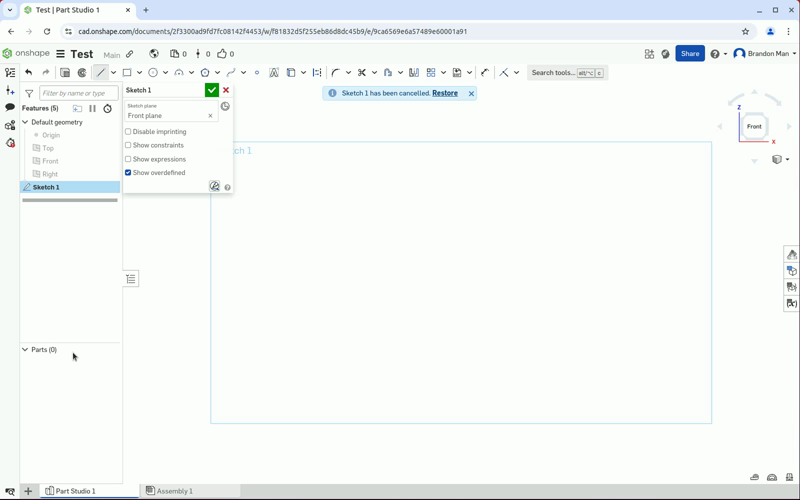
key_down(shift)
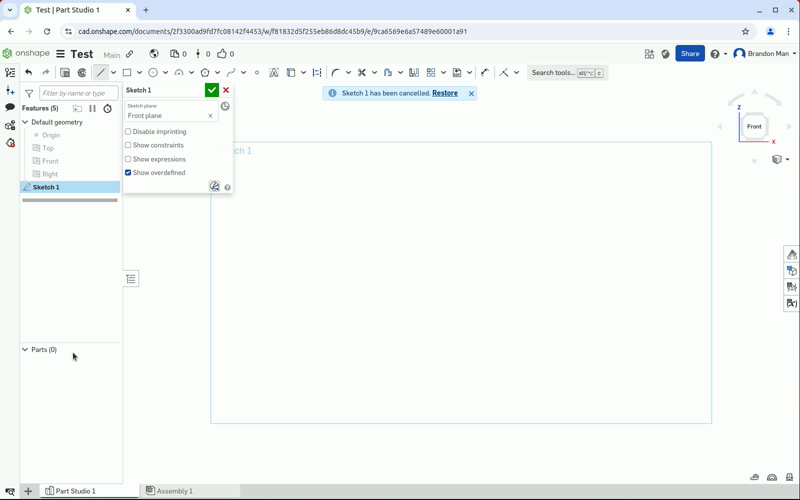
mouse_move(454, 244)
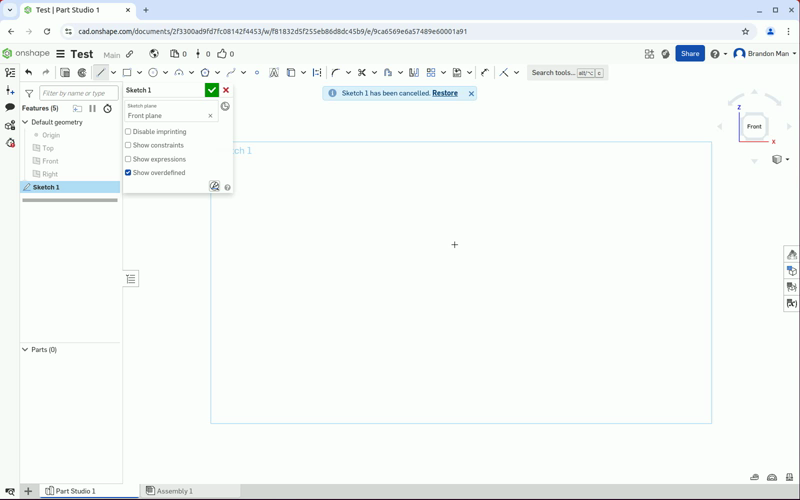
click(454, 244)
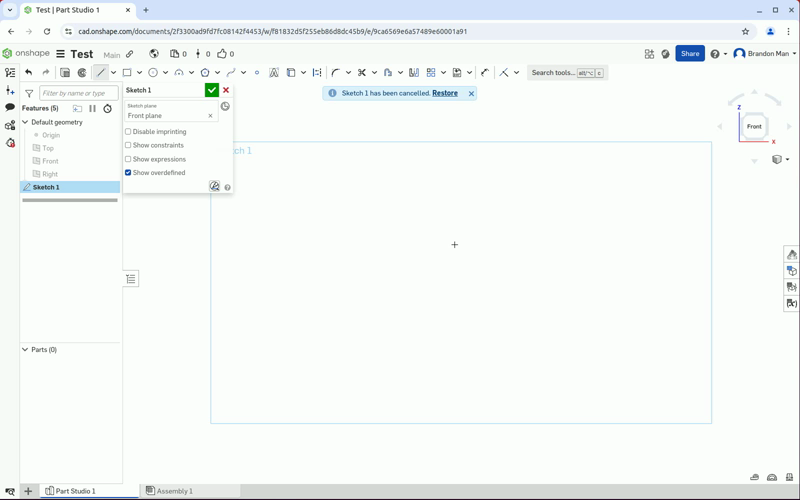
key_up(shift)
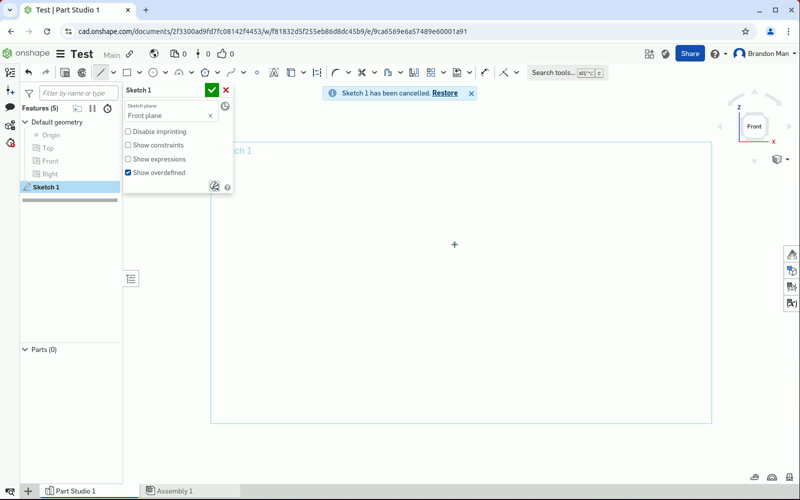
key_down(shift)
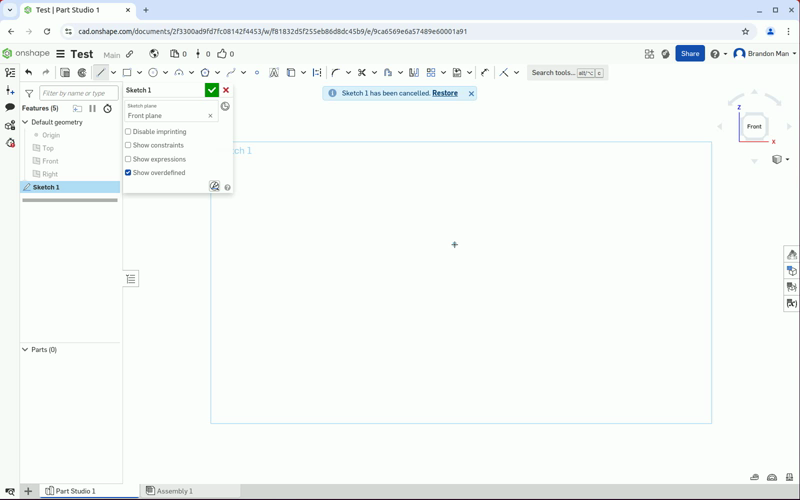
mouse_move(484, 244)
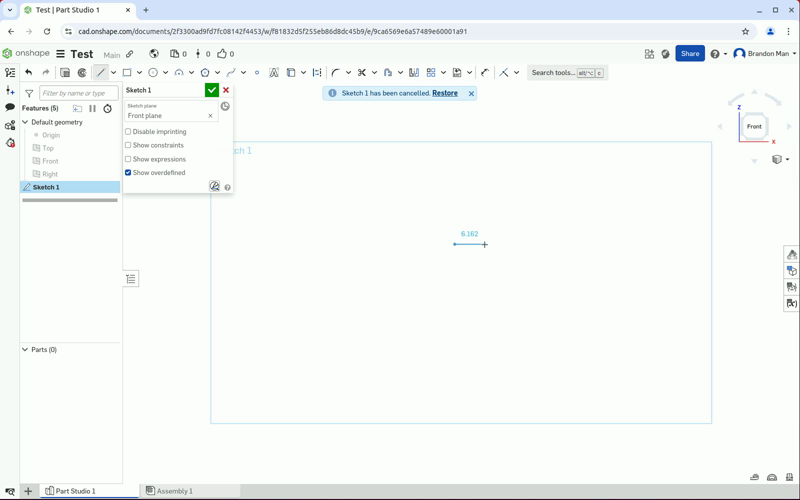
mouse_move(460, 276)
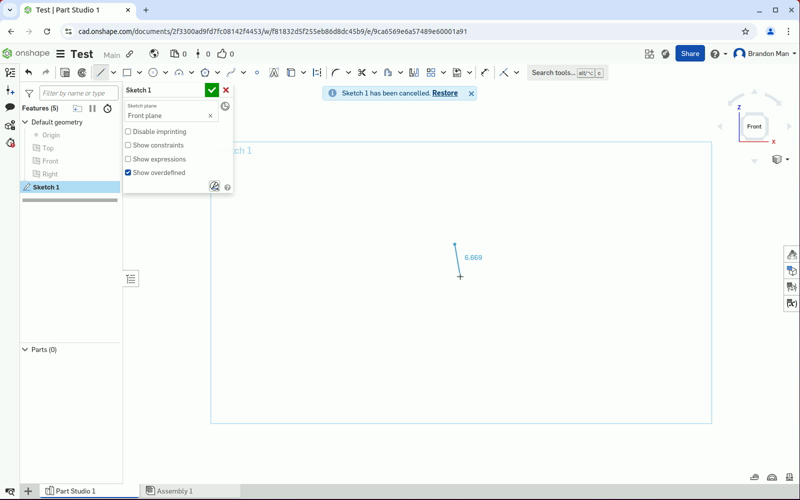
click(460, 276)
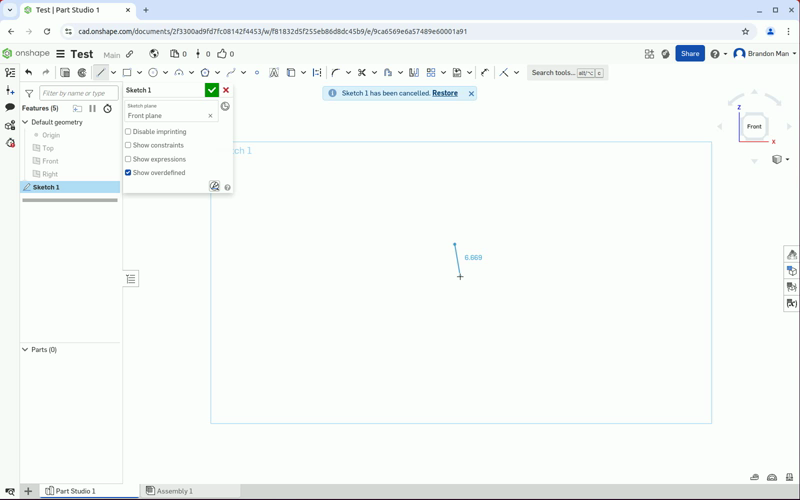
key_up(shift)
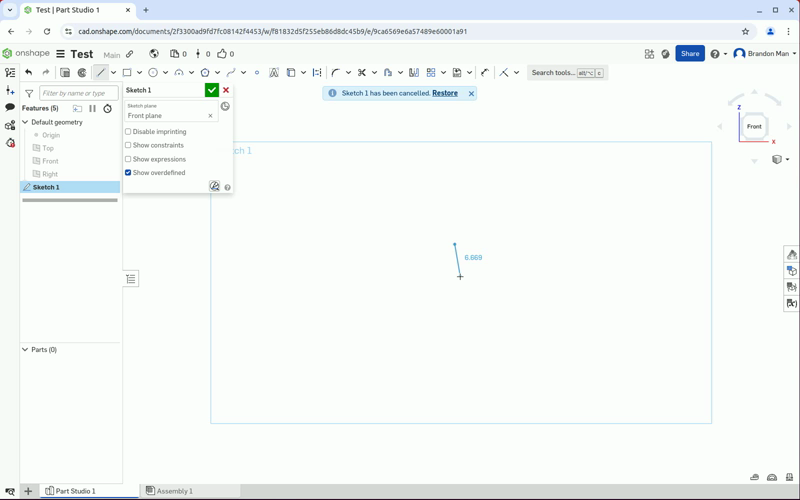
key_down(shift)
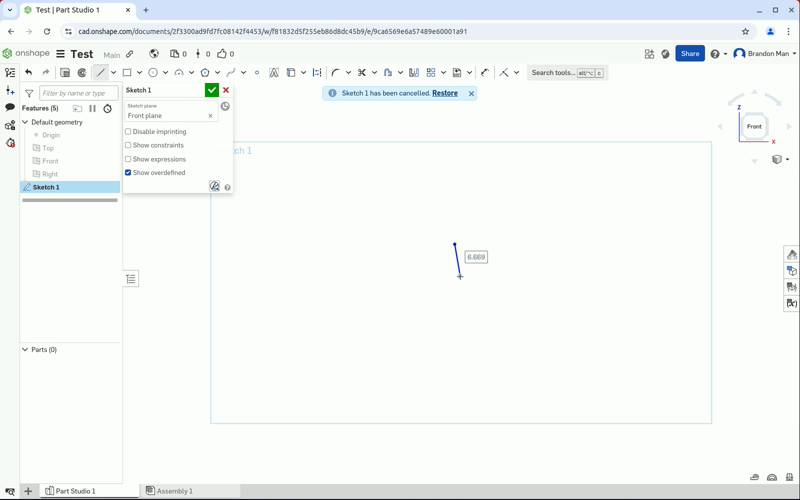
mouse_move(490, 276)
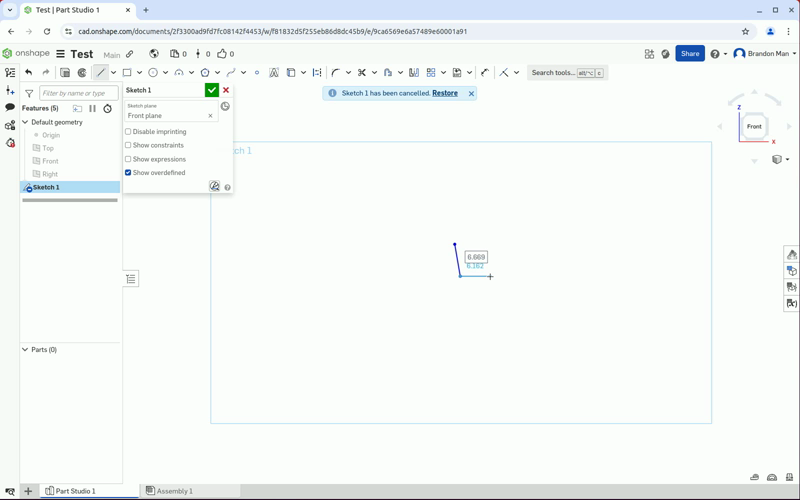
mouse_move(511, 276)
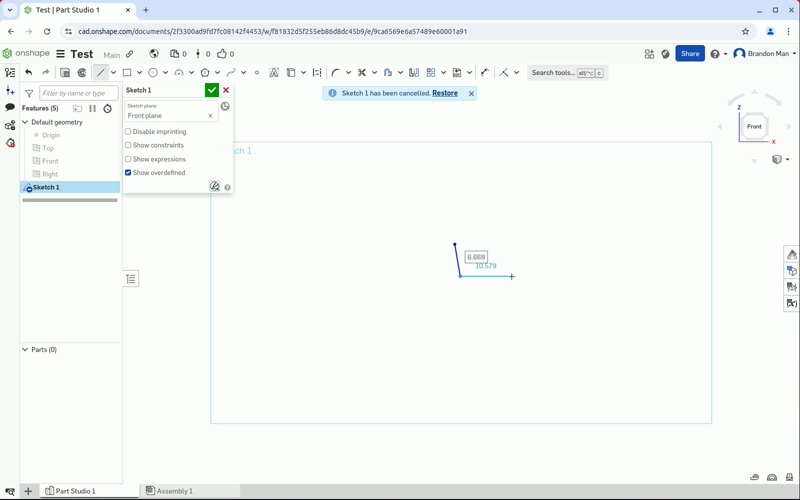
click(511, 276)
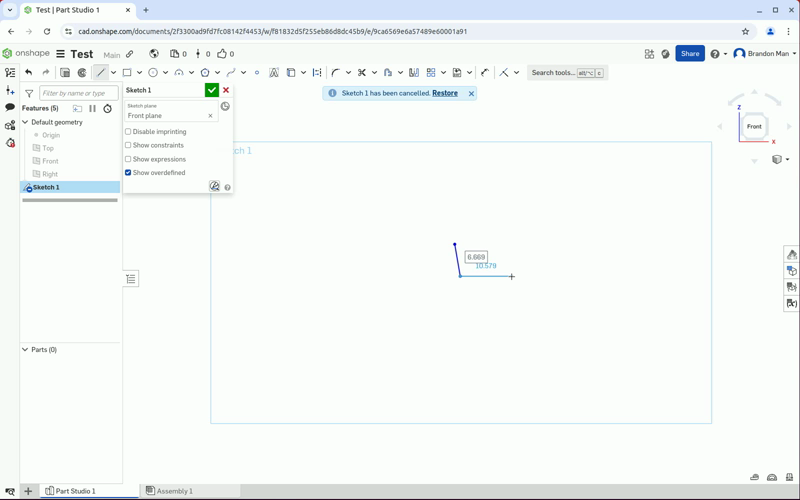
key_up(shift)
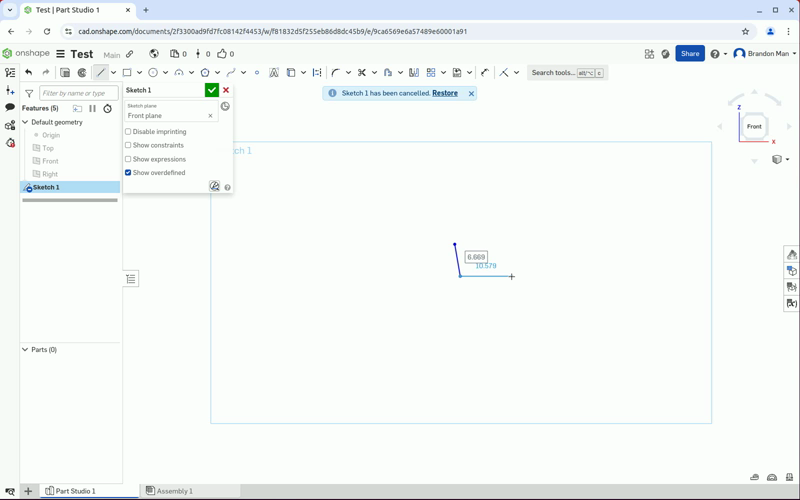
key_down(shift)
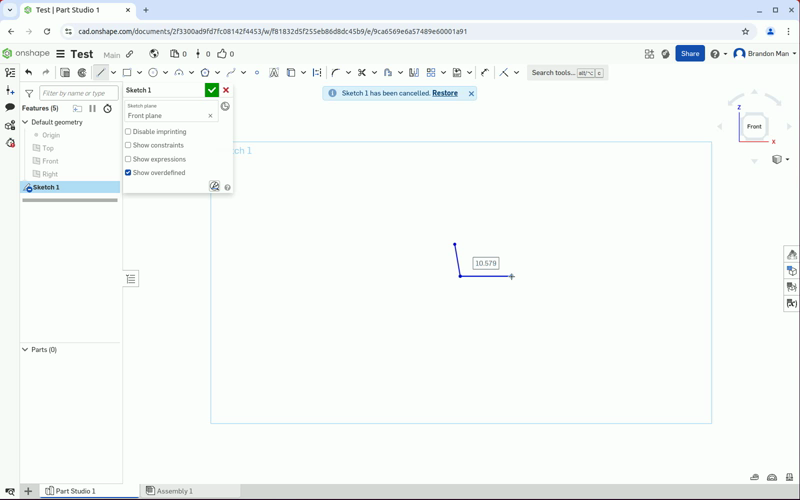
mouse_move(541, 276)
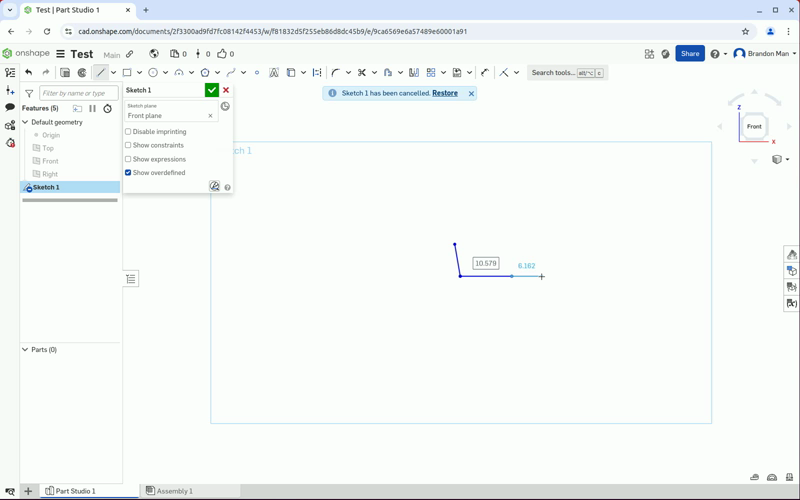
mouse_move(494, 232)
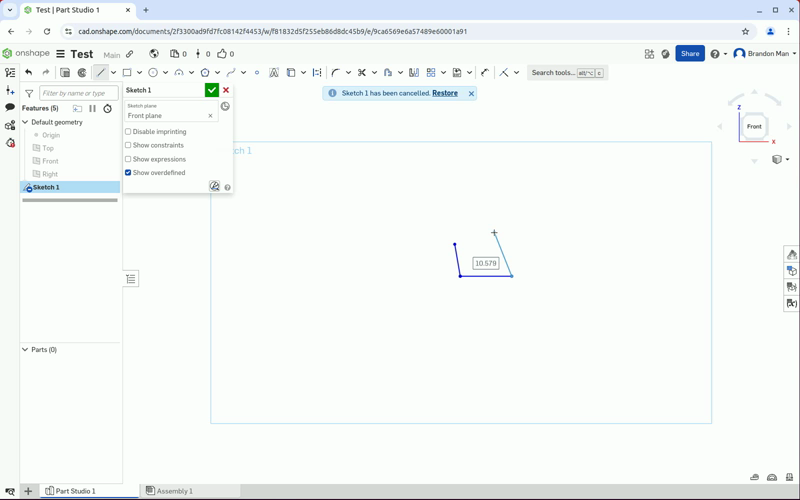
click(494, 232)
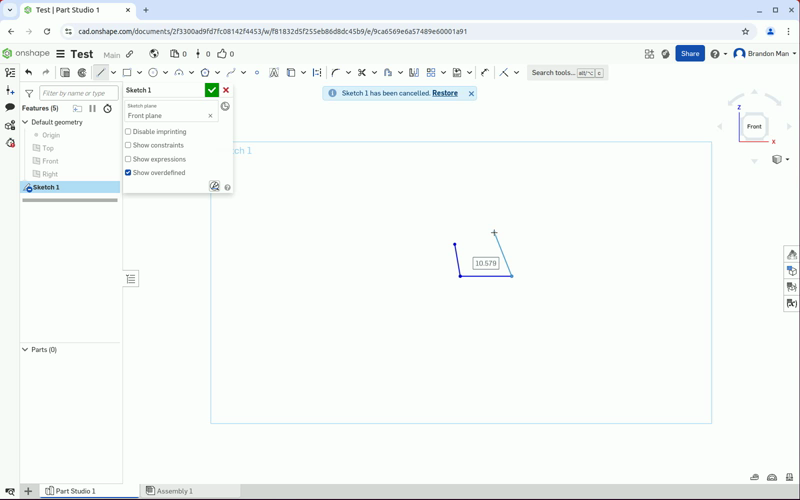
key_up(shift)
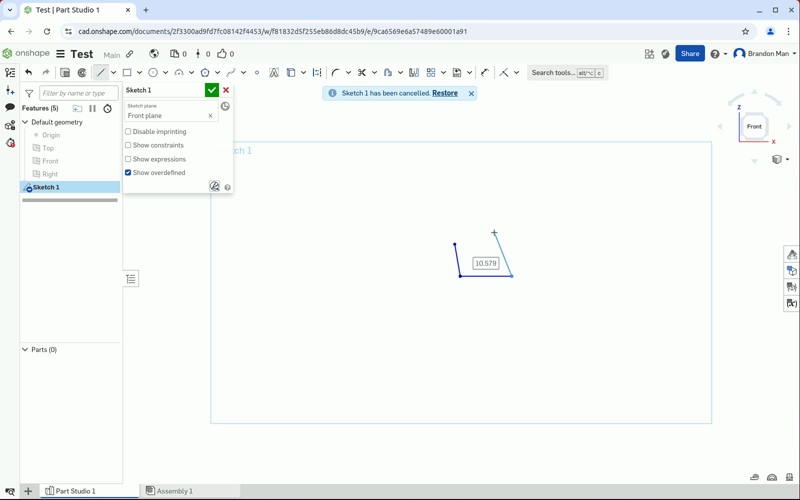
key(esc)
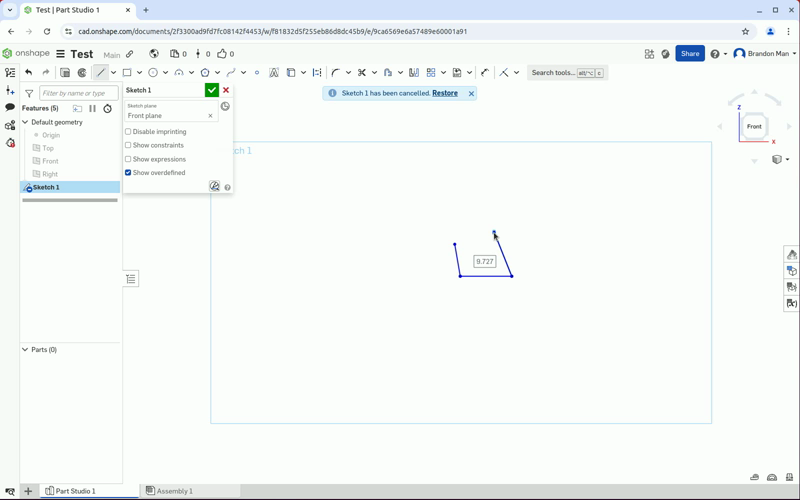
key(a)
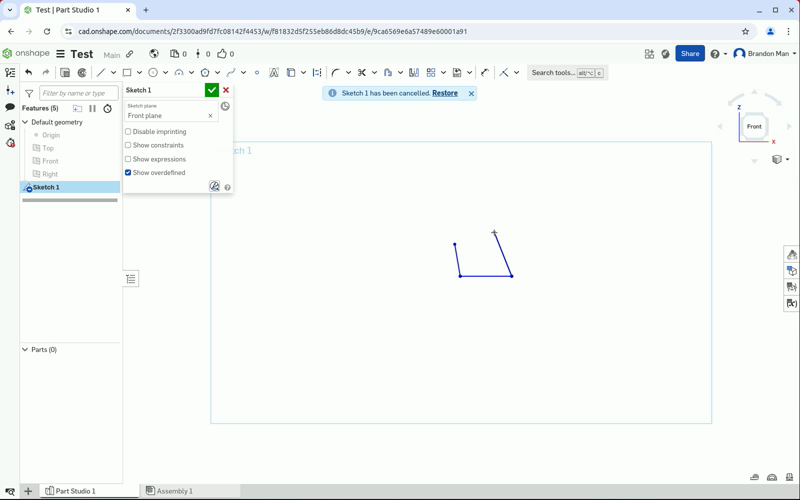
mouse_move(494, 232)
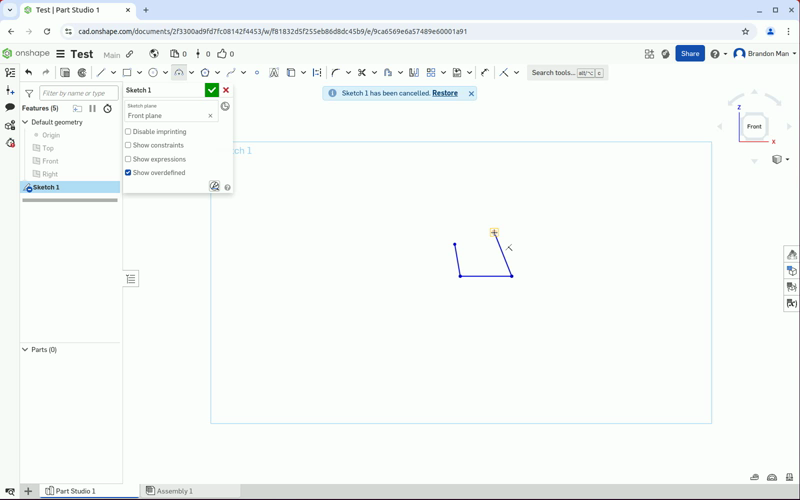
click(494, 232)
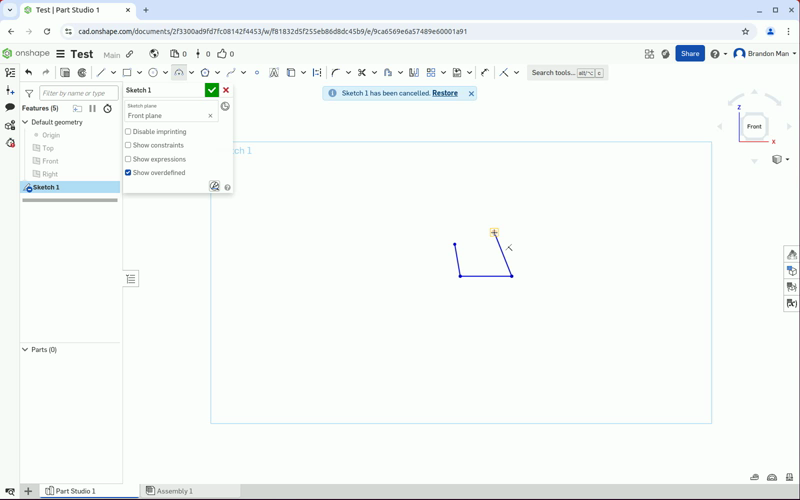
key_down(shift)
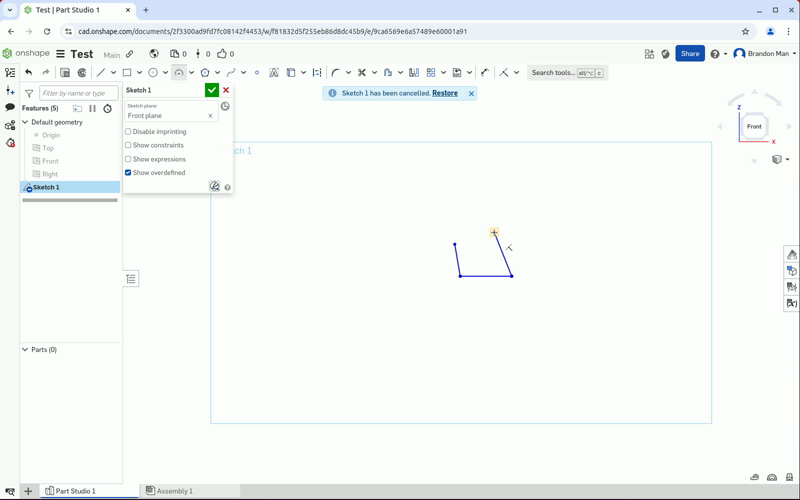
mouse_move(493, 230)
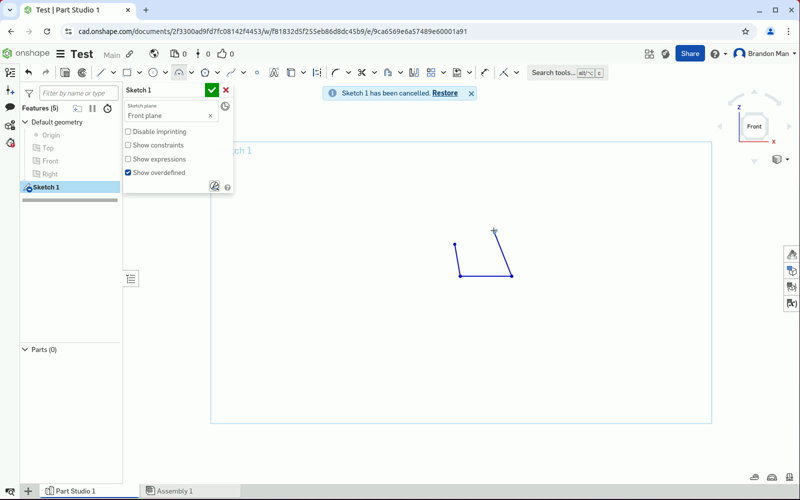
scroll(6)
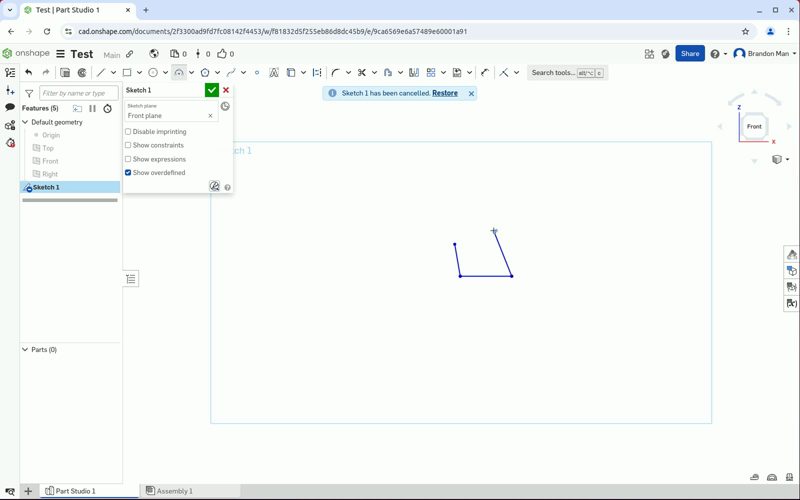
scroll(6)
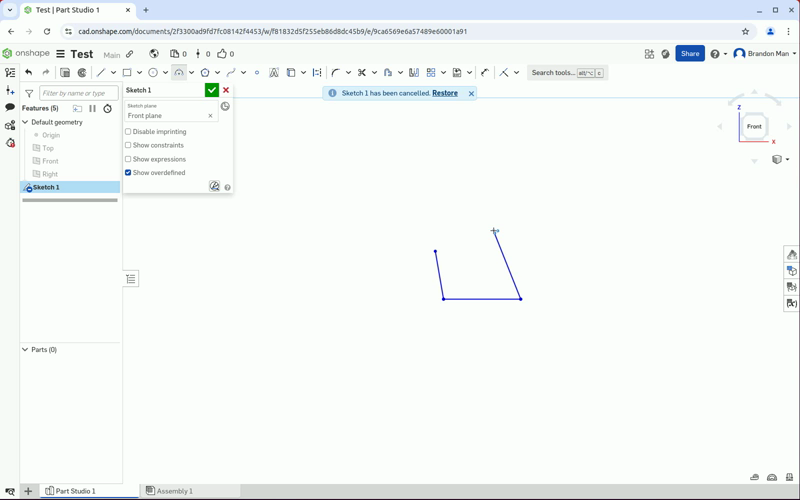
scroll(6)
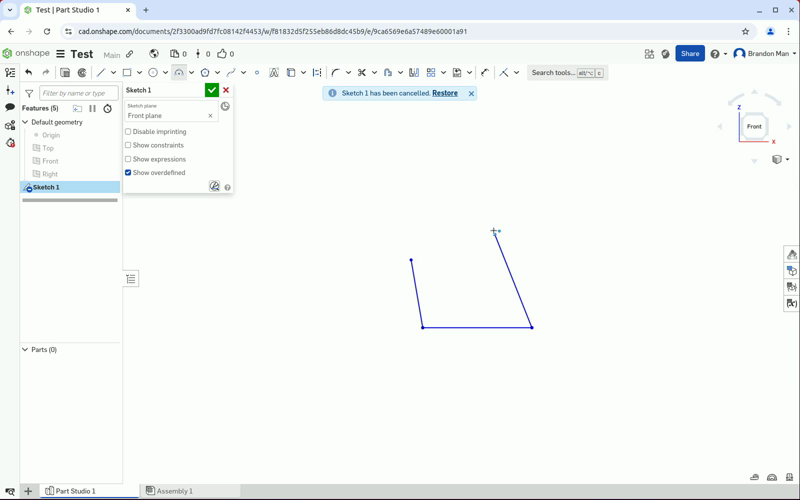
scroll(6)
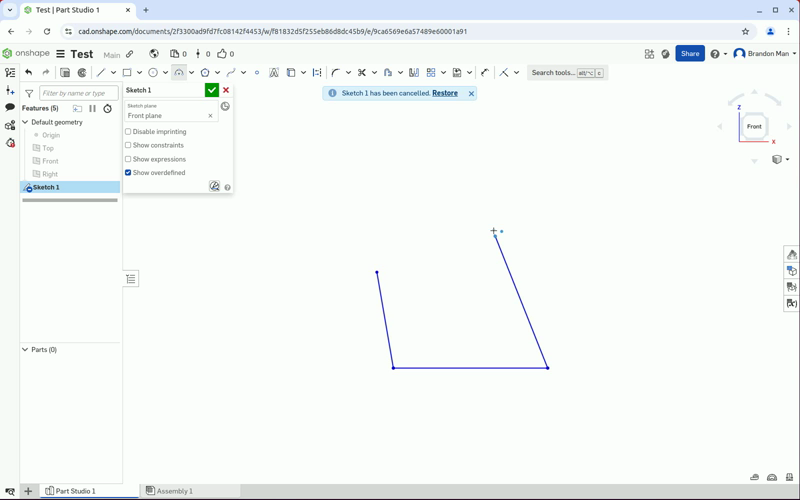
scroll(6)
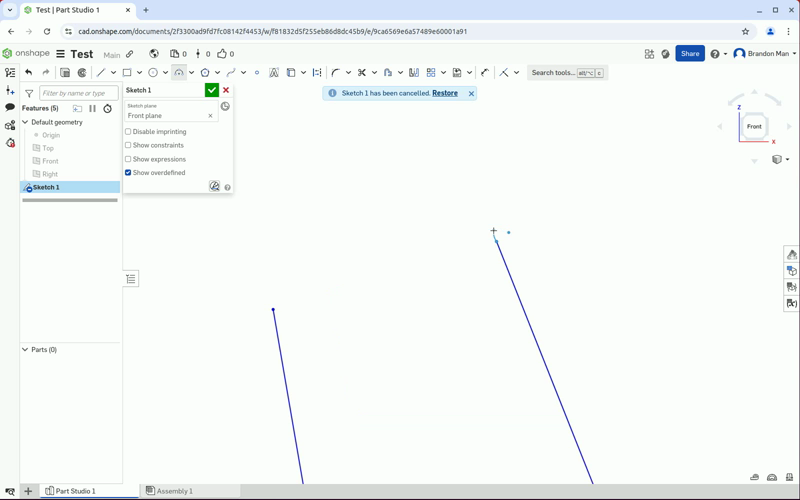
scroll(6)
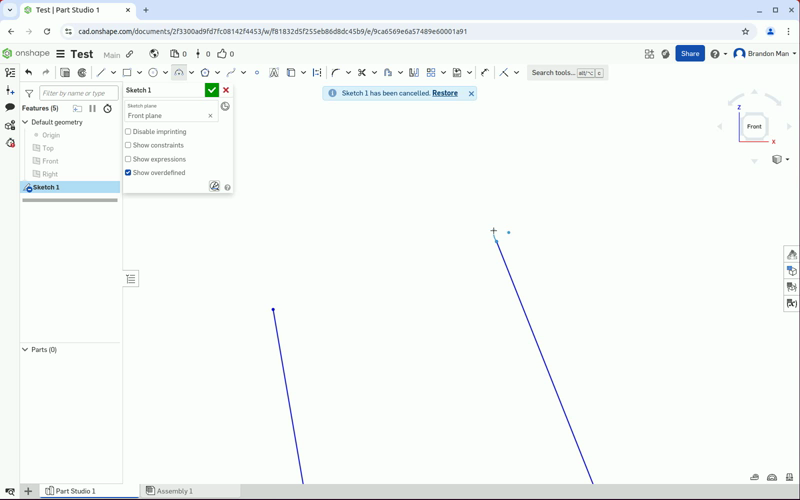
scroll(6)
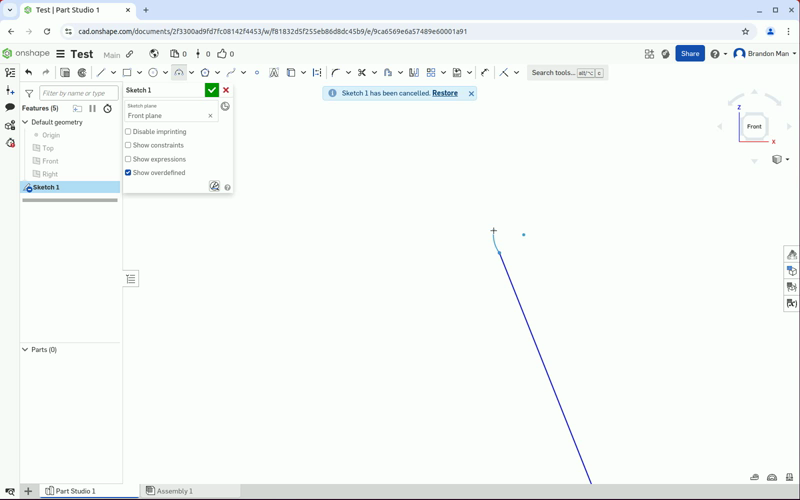
click(493, 230)
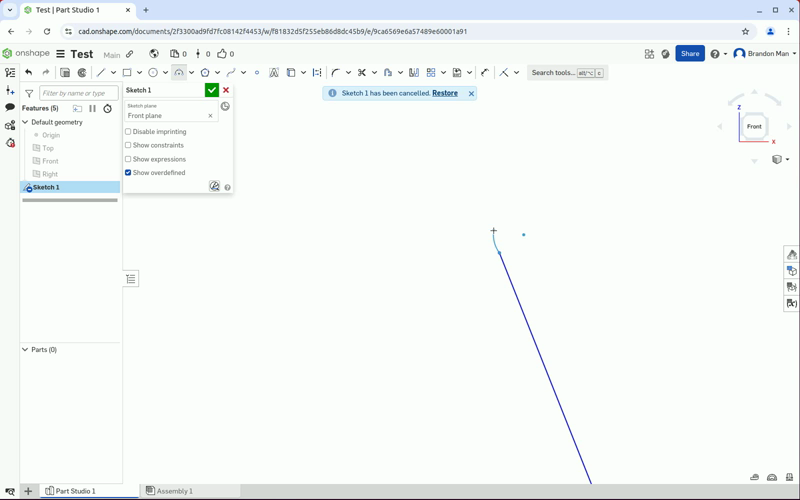
scroll(-6)
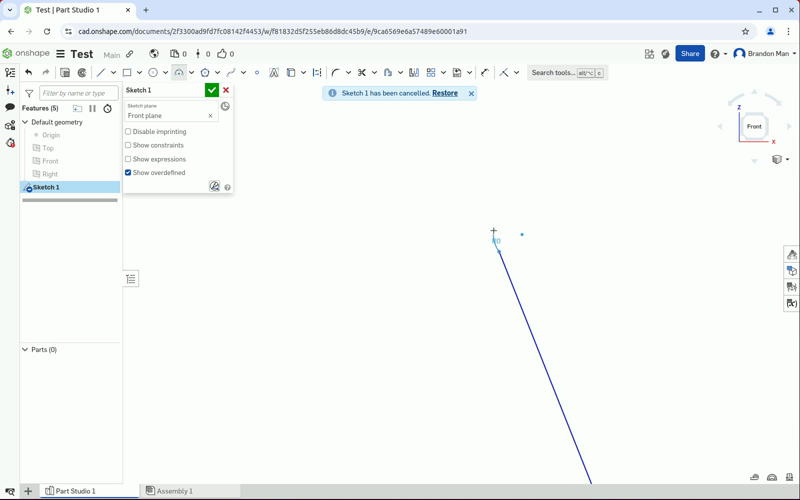
scroll(-6)
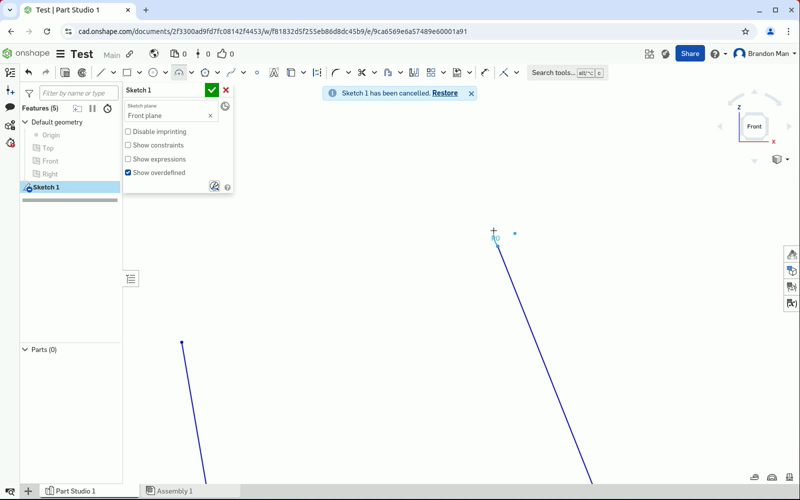
scroll(-6)
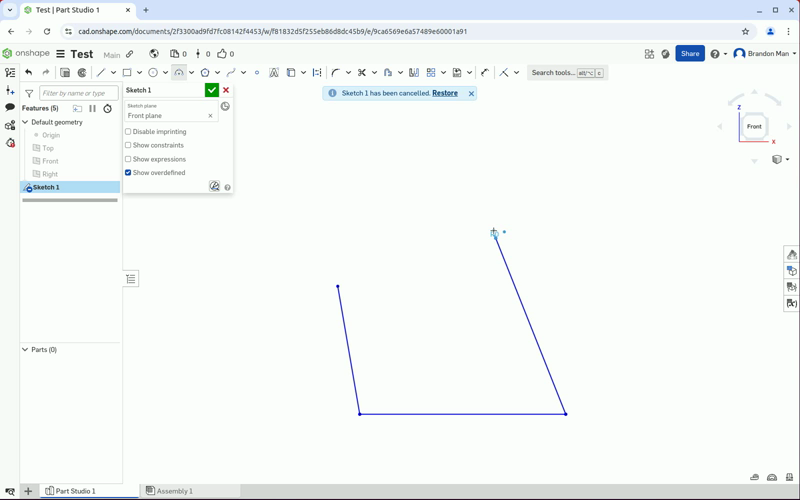
scroll(-6)
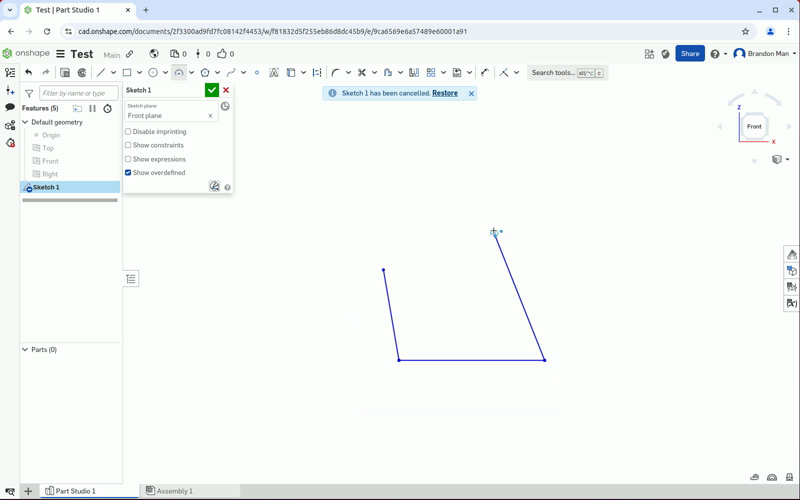
scroll(-6)
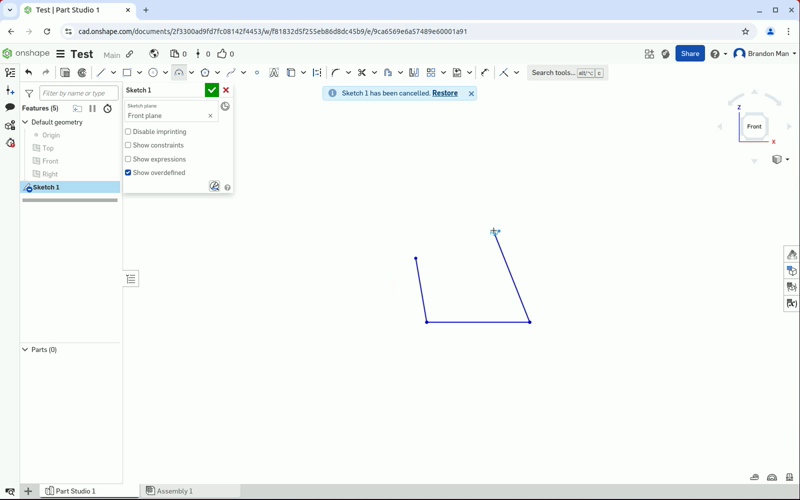
scroll(-6)
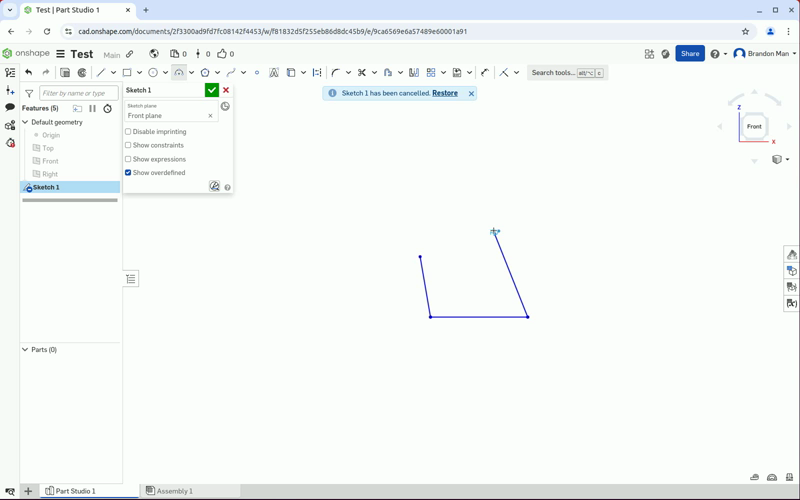
scroll(-6)
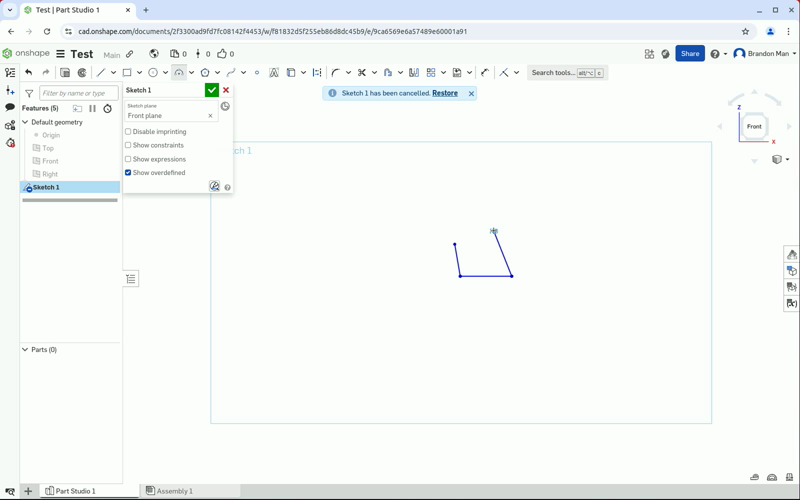
mouse_move(494, 231)
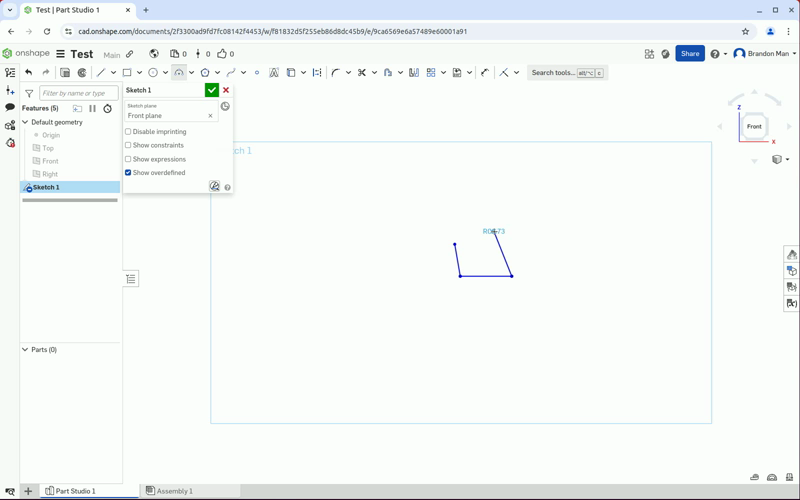
scroll(6)
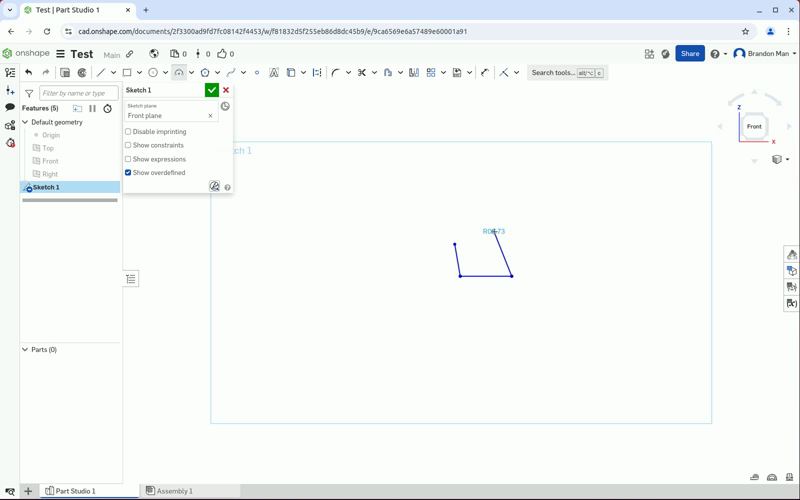
scroll(6)
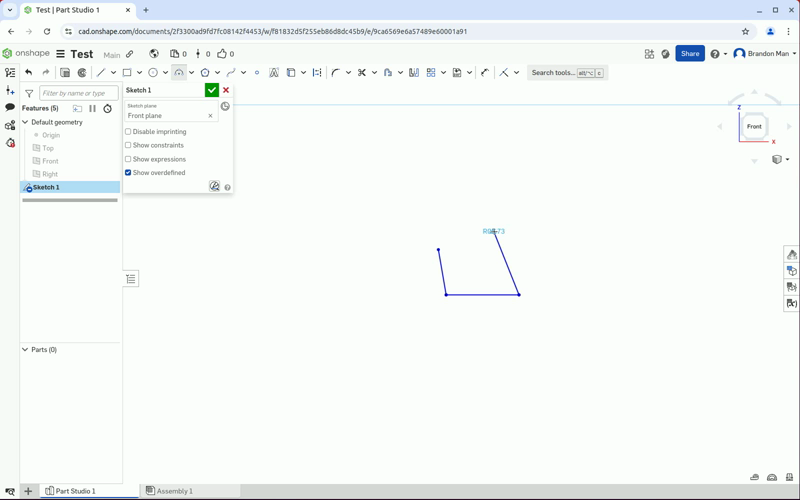
scroll(6)
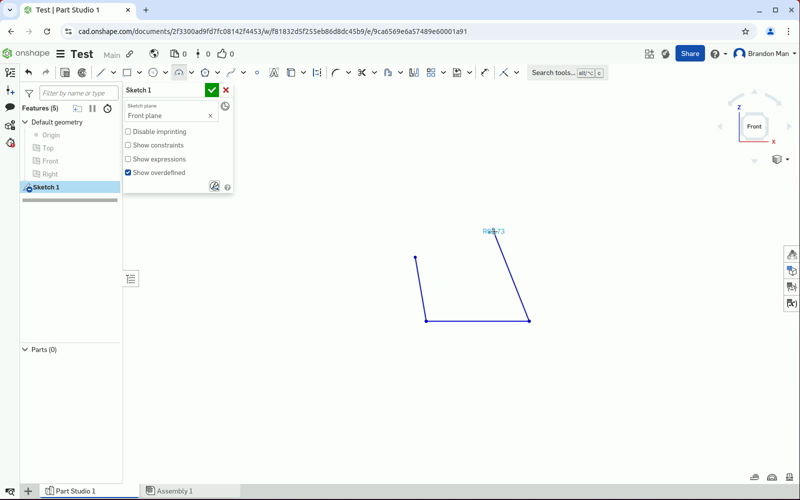
scroll(6)
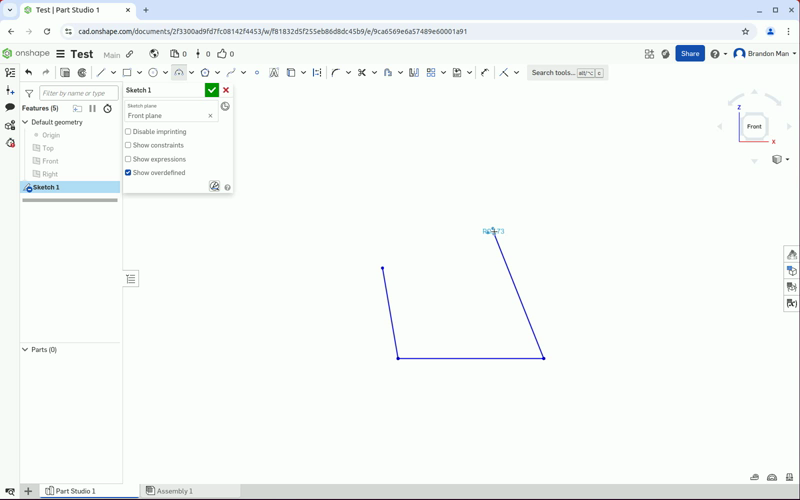
scroll(6)
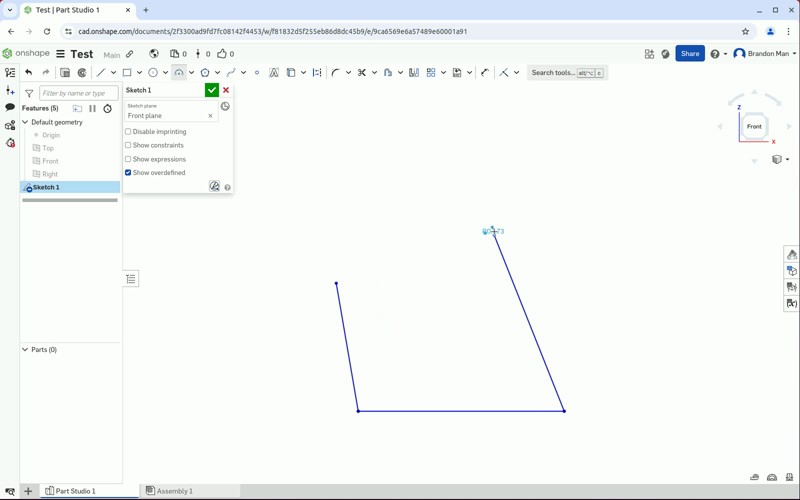
scroll(6)
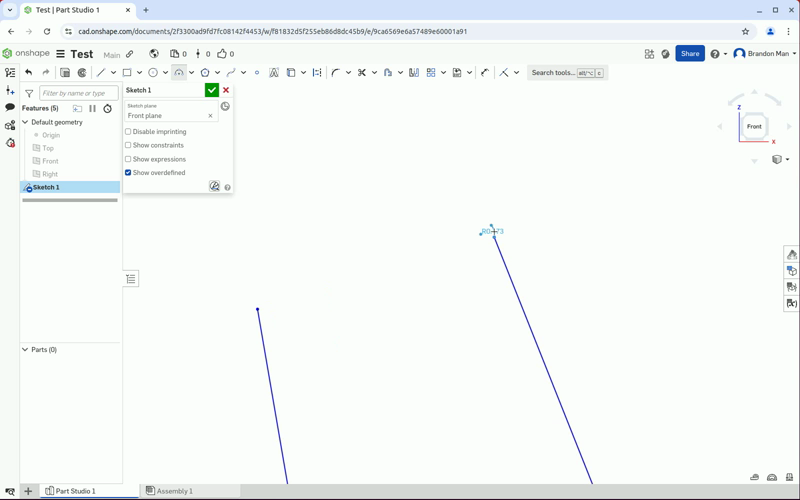
scroll(6)
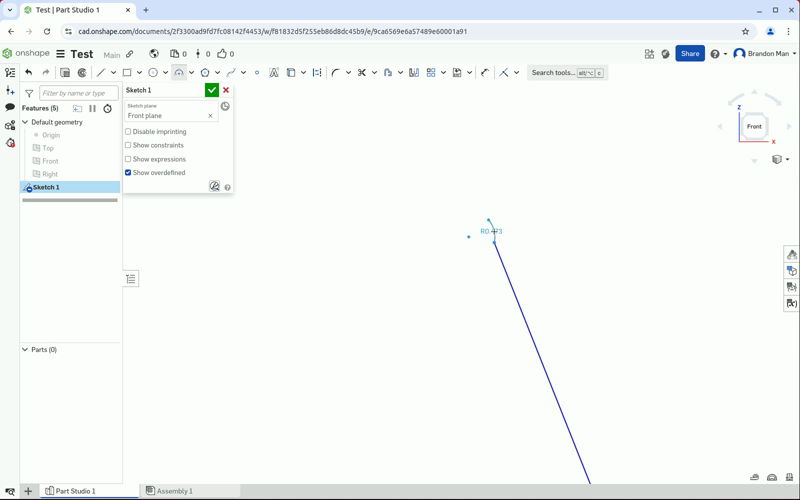
click(494, 231)
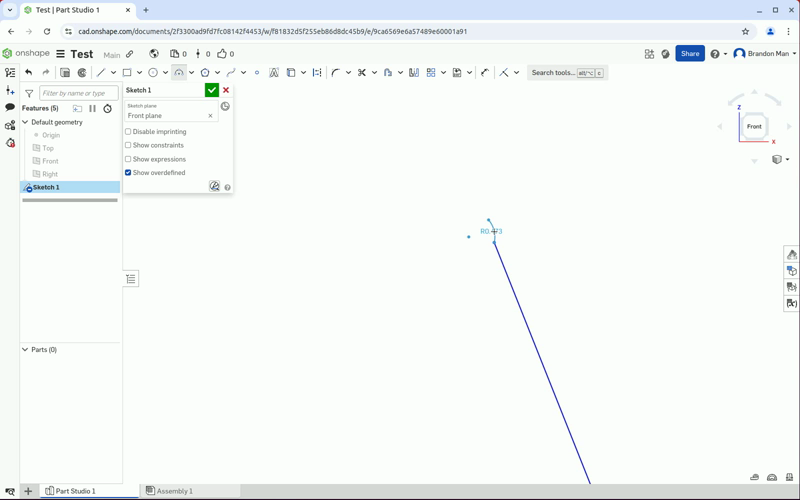
scroll(-6)
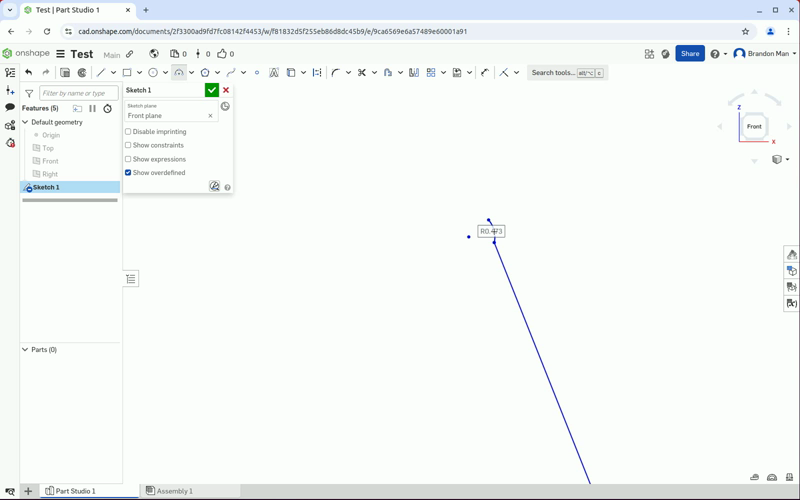
scroll(-6)
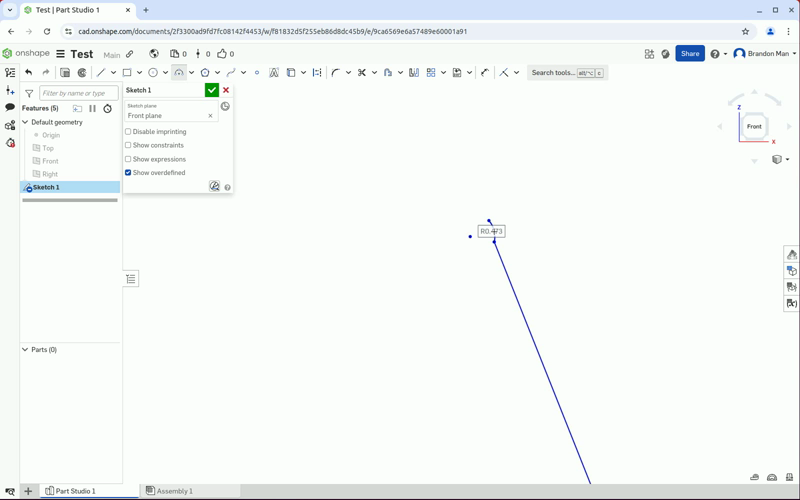
scroll(-6)
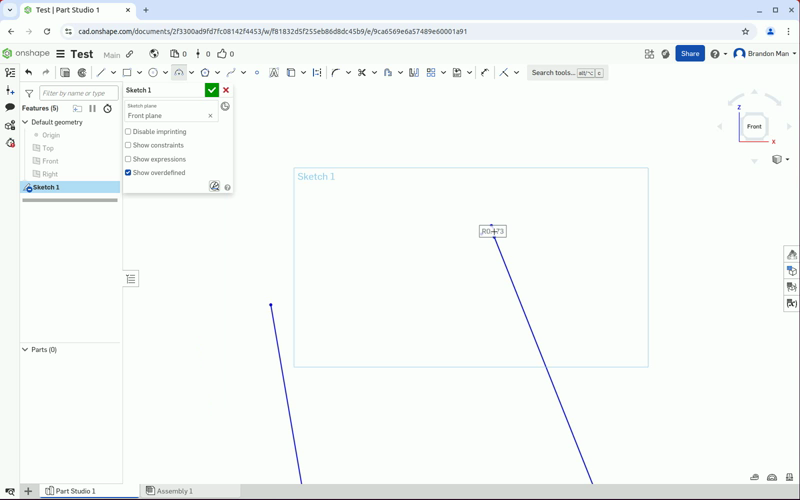
scroll(-6)
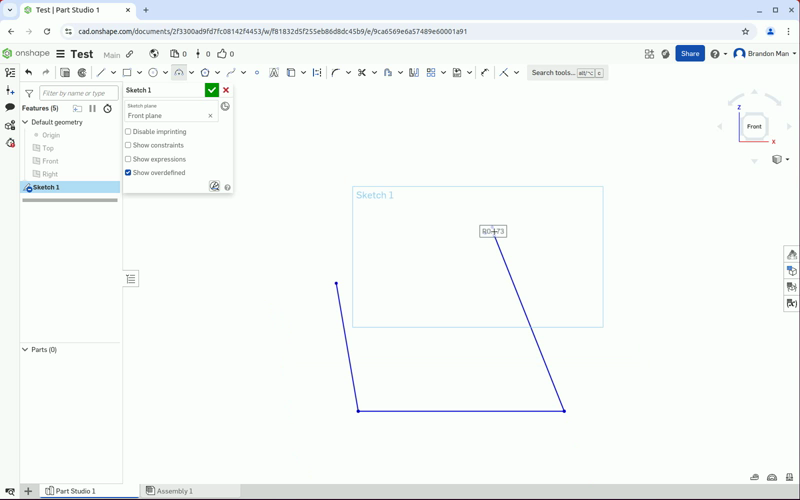
scroll(-6)
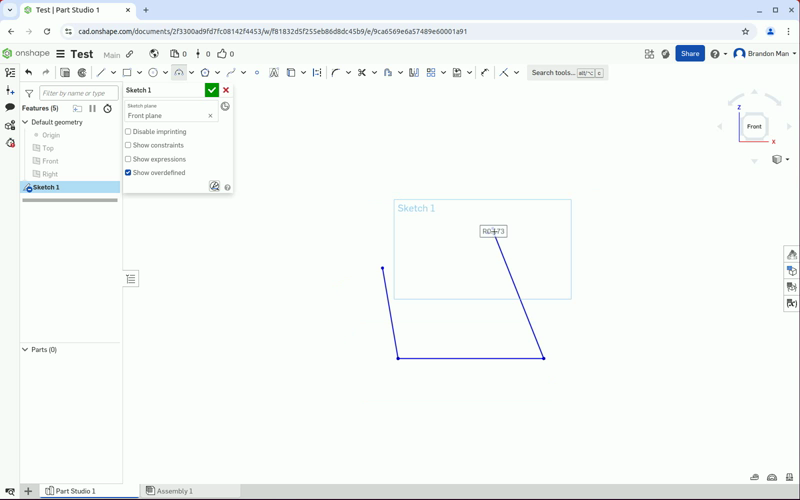
scroll(-6)
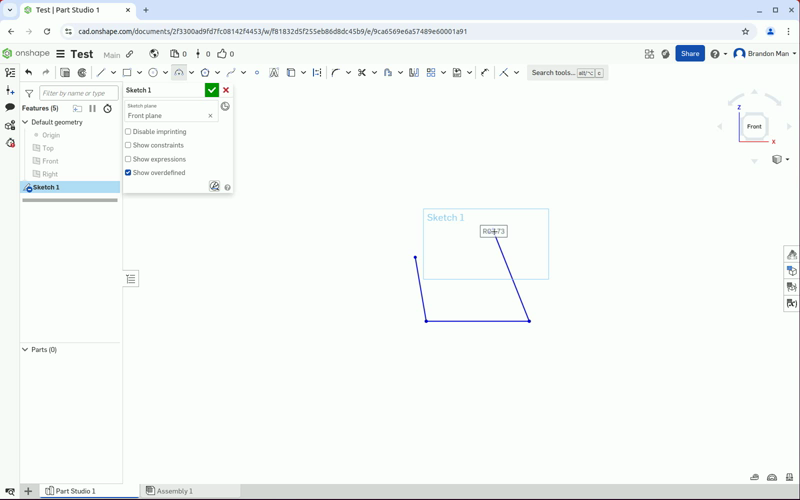
scroll(-6)
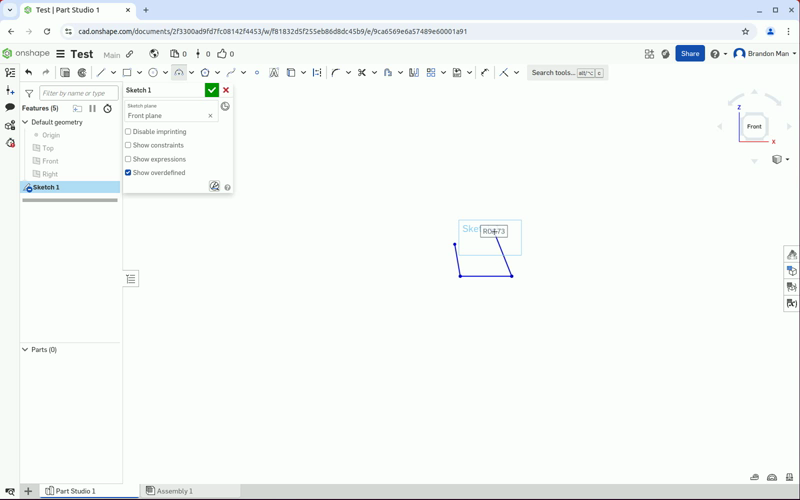
key_up(shift)
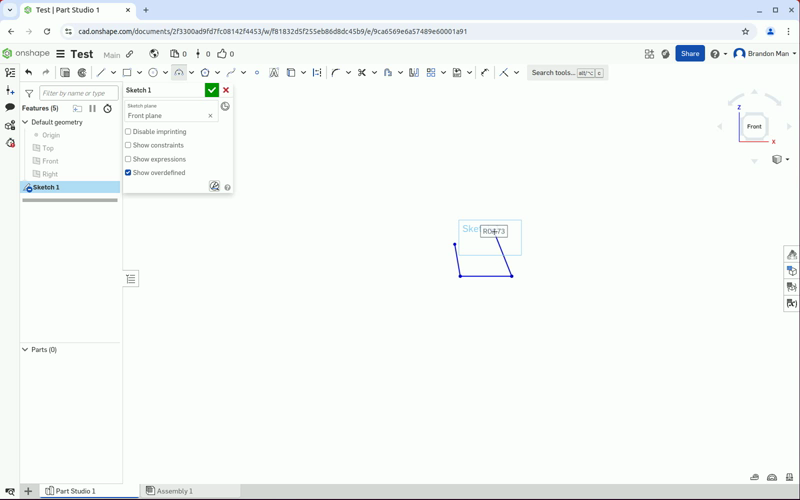
mouse_move(493, 230)
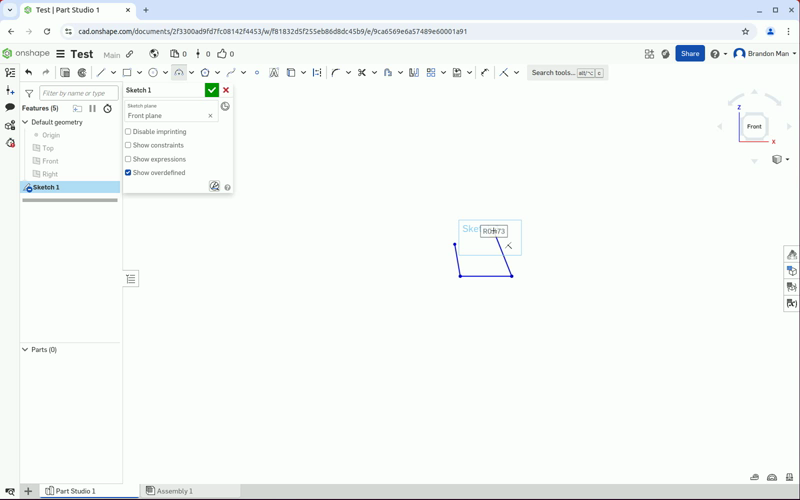
scroll(6)
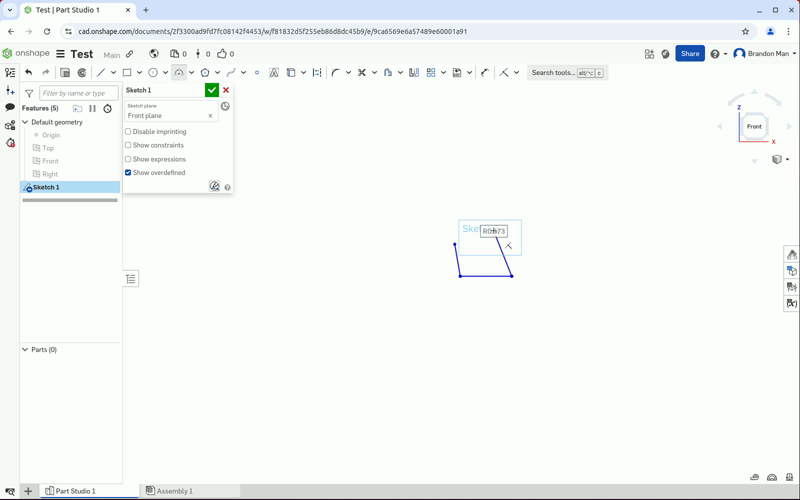
scroll(6)
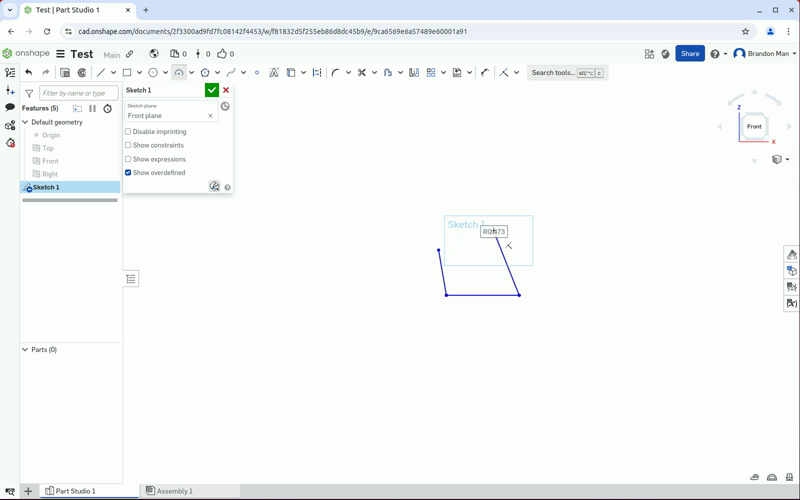
scroll(6)
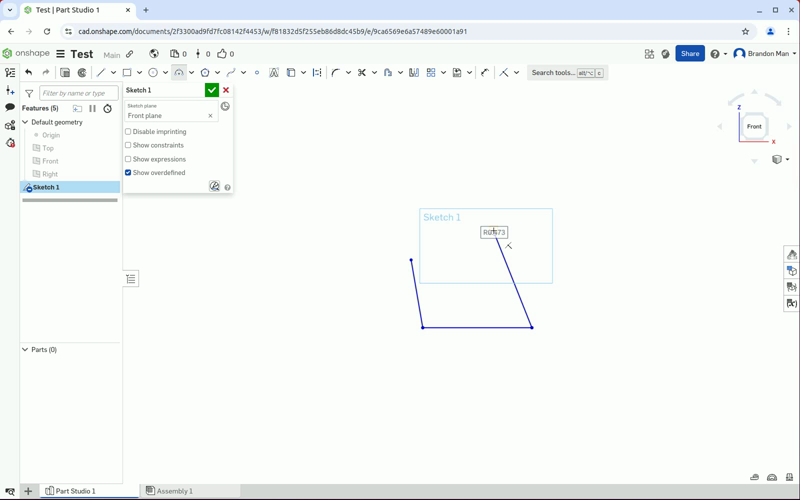
scroll(6)
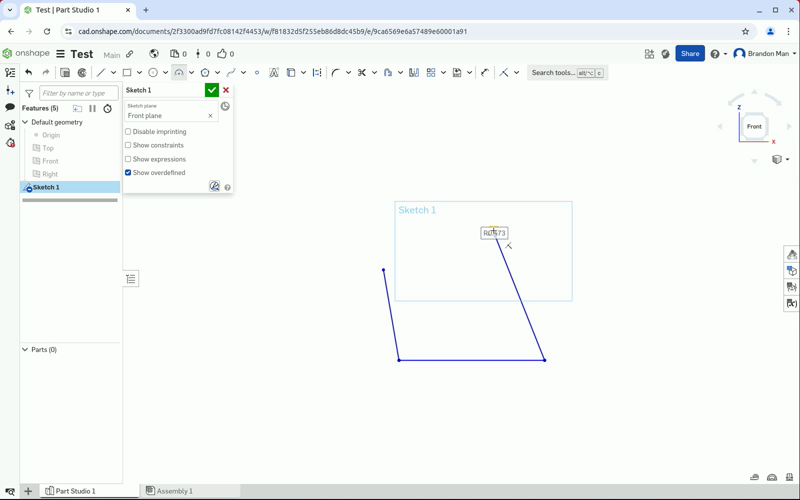
scroll(6)
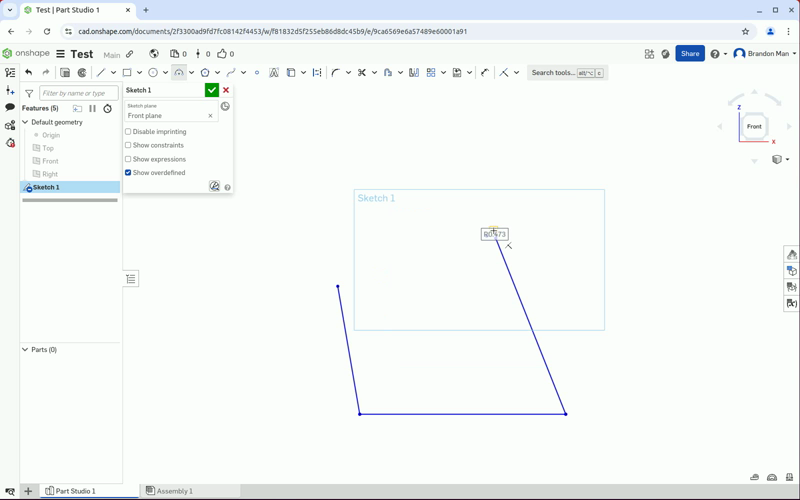
scroll(6)
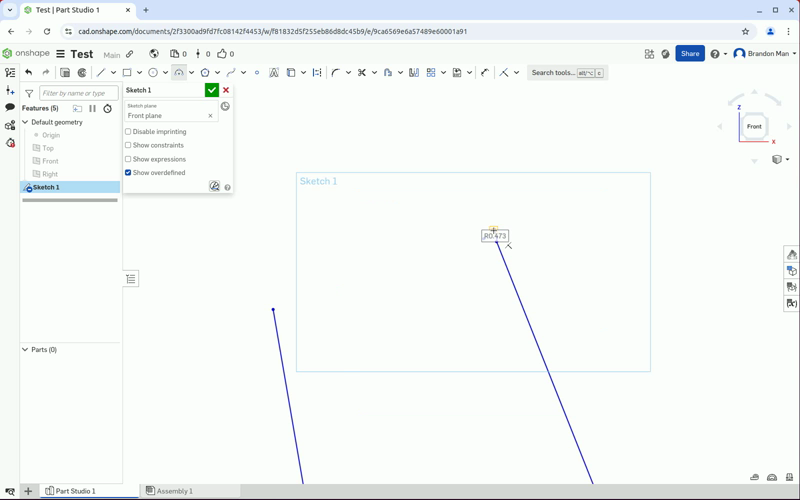
scroll(6)
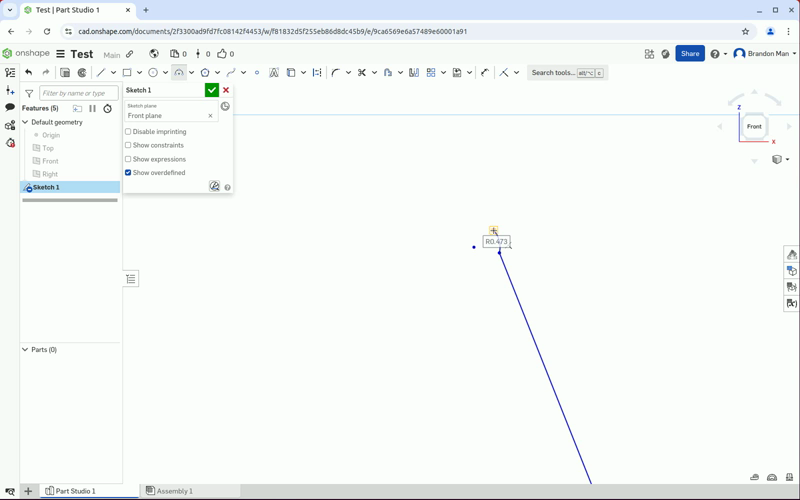
click(493, 230)
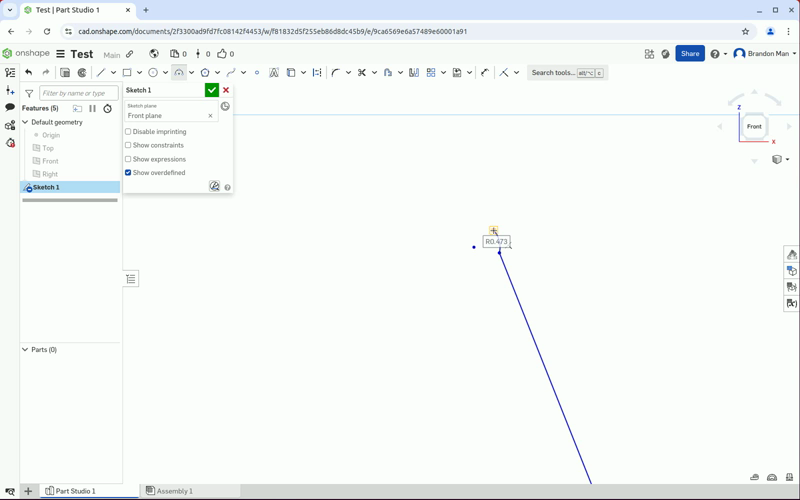
scroll(-6)
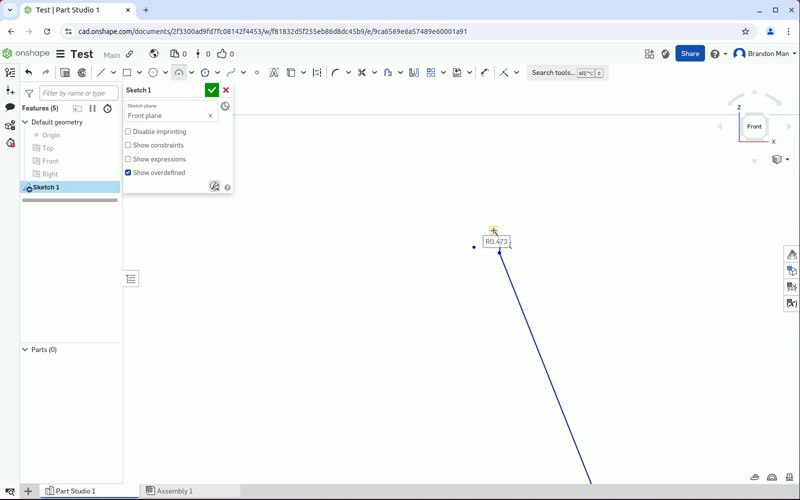
scroll(-6)
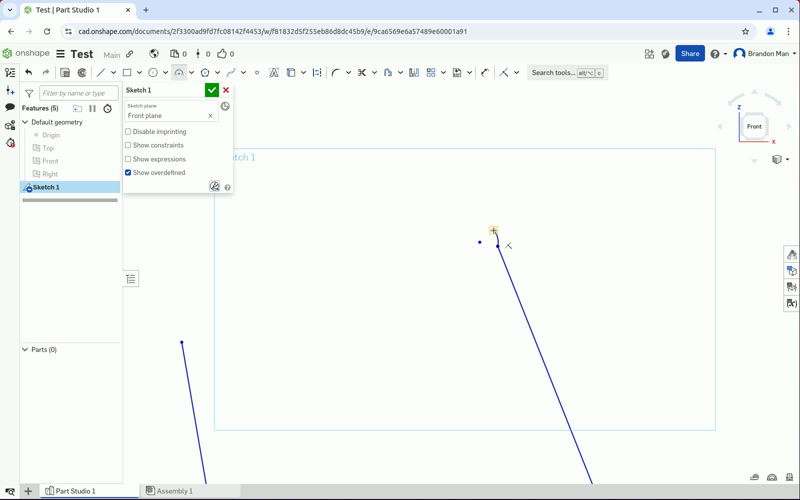
scroll(-6)
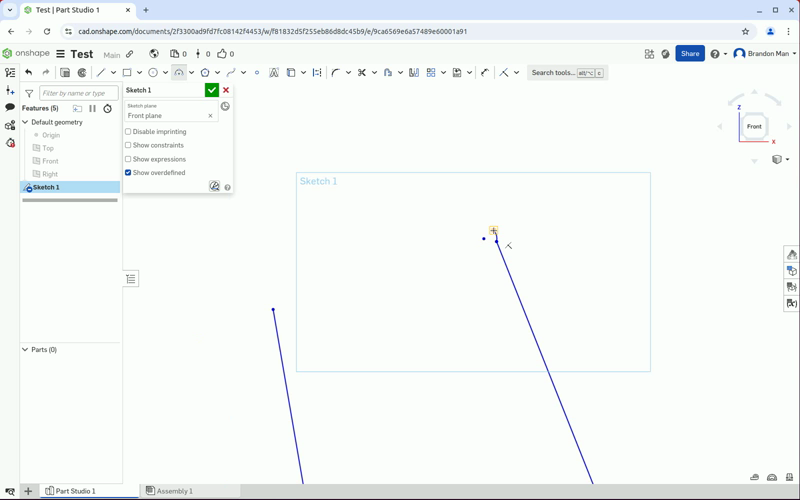
scroll(-6)
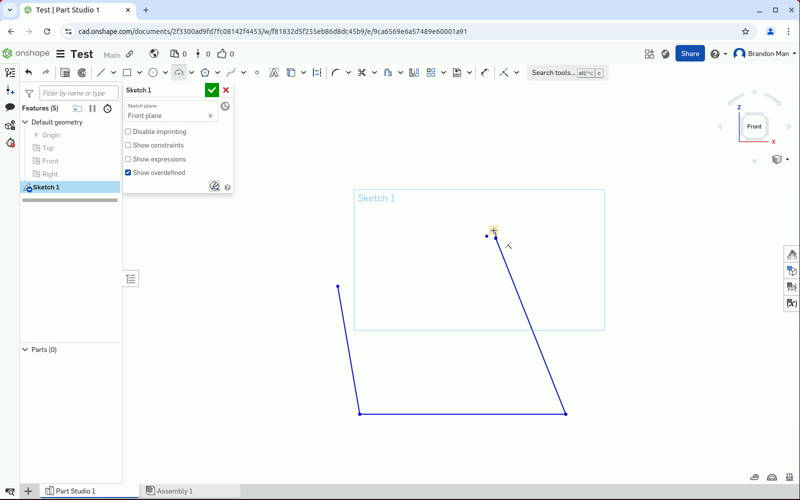
scroll(-6)
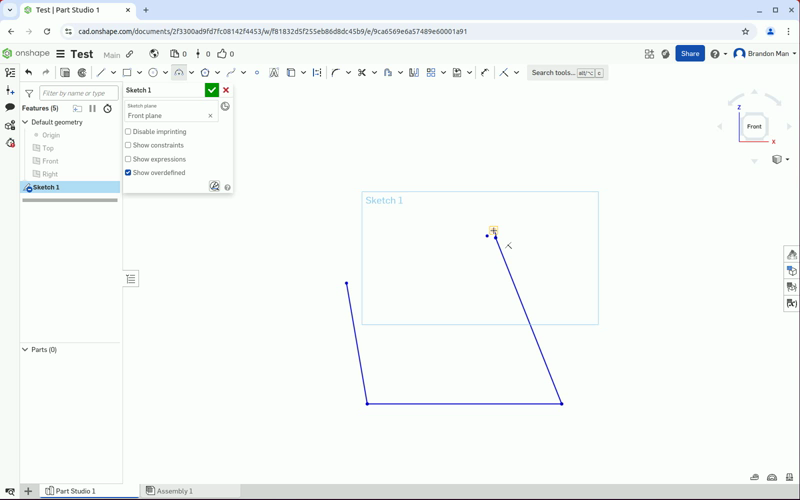
scroll(-6)
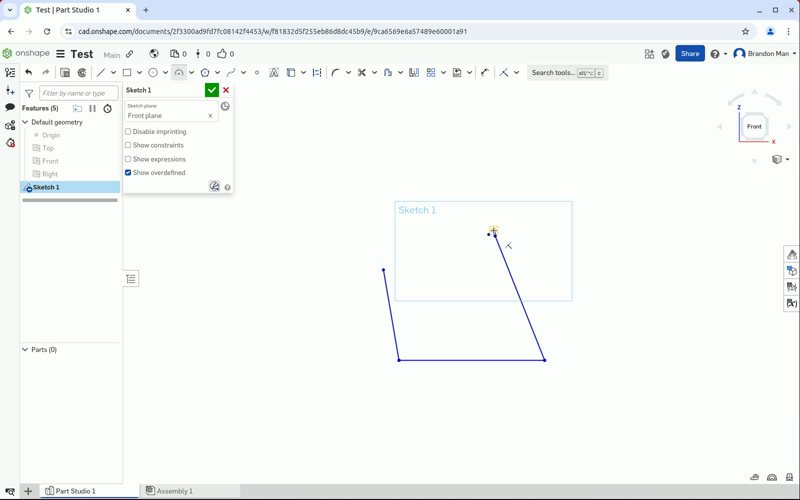
scroll(-6)
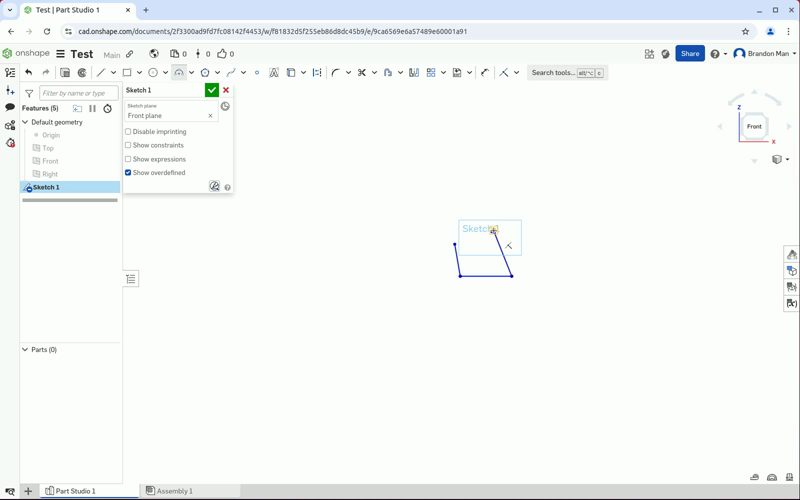
mouse_move(454, 244)
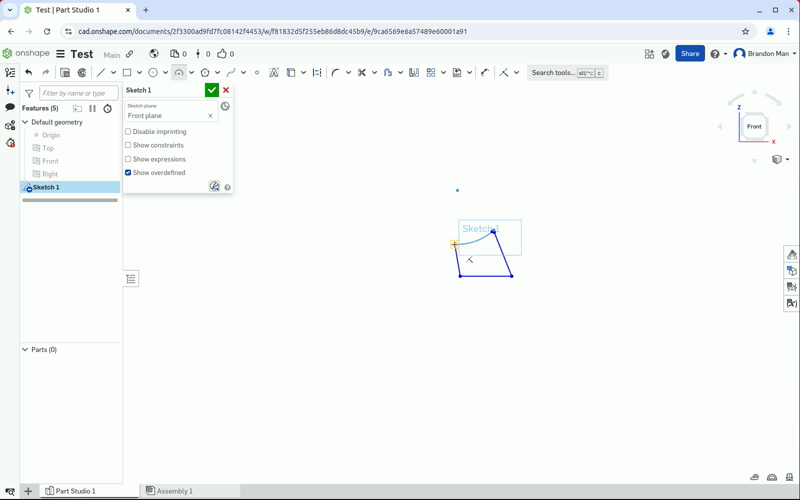
click(454, 244)
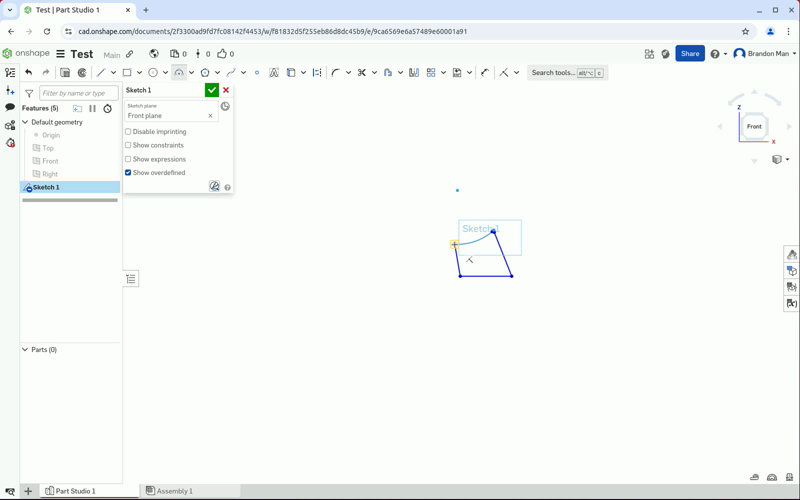
key_down(shift)
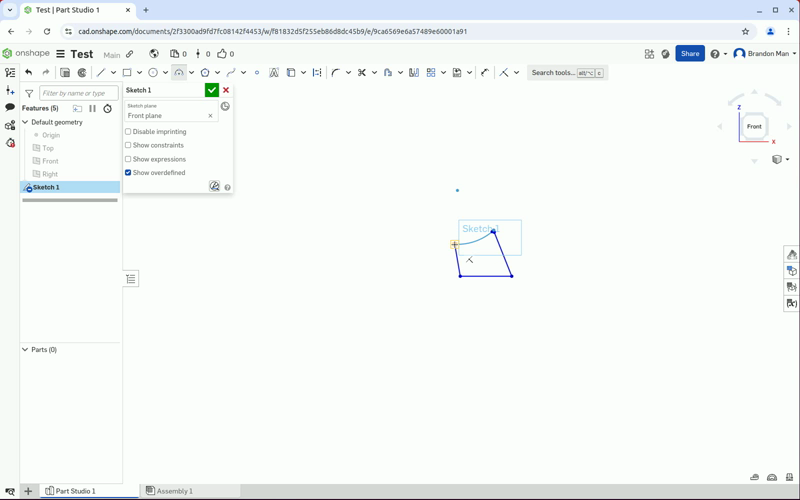
mouse_move(462, 204)
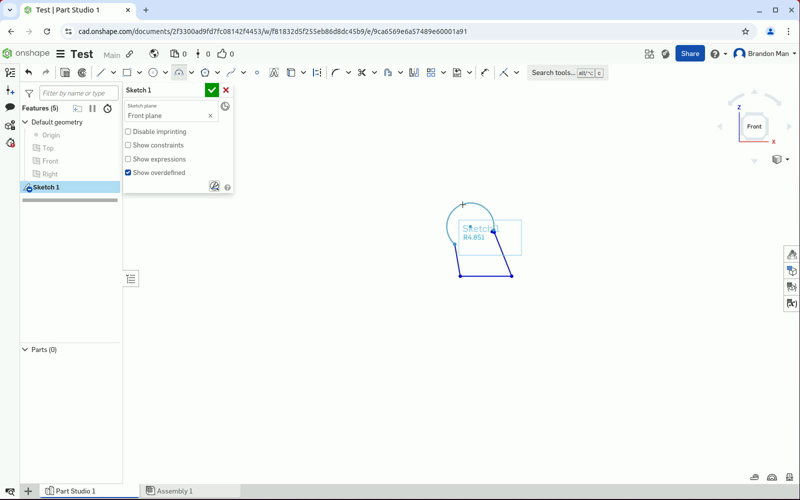
click(462, 204)
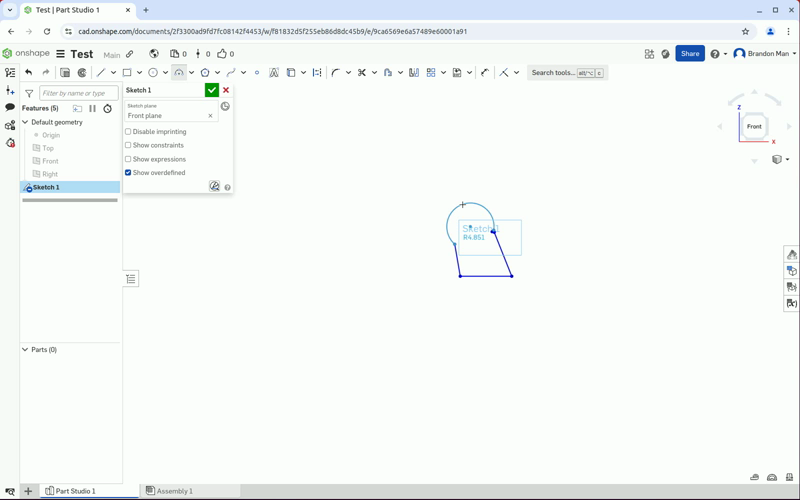
key_up(shift)
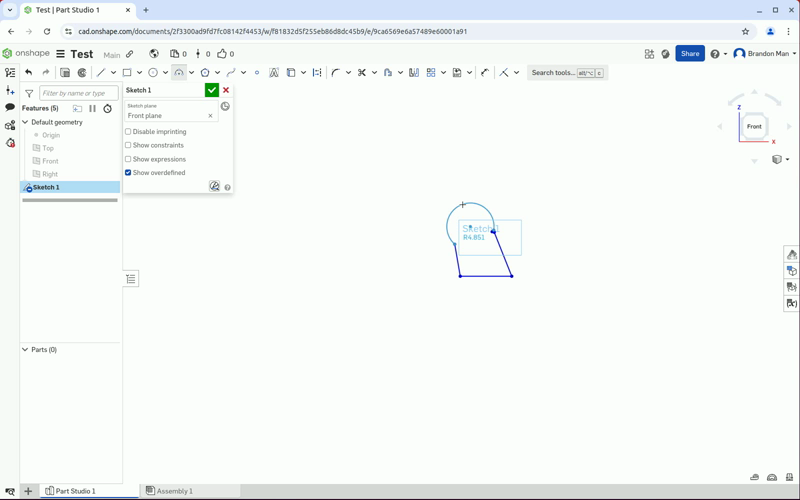
key(esc)
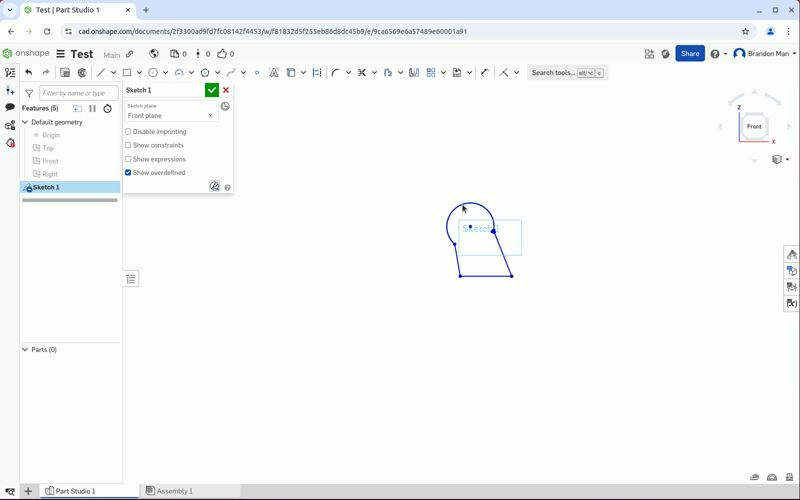
key(c)
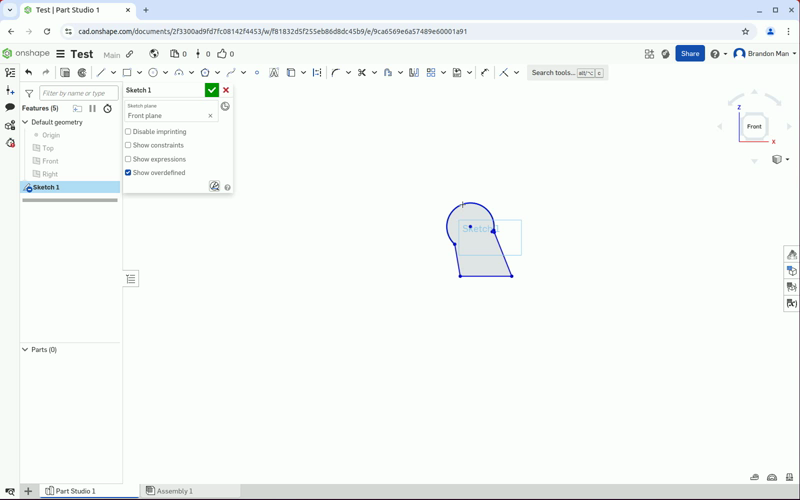
key_down(shift)
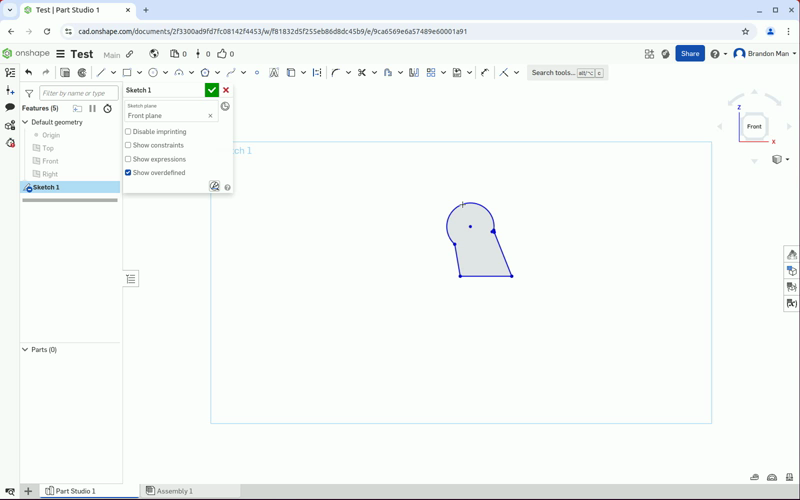
mouse_move(470, 226)
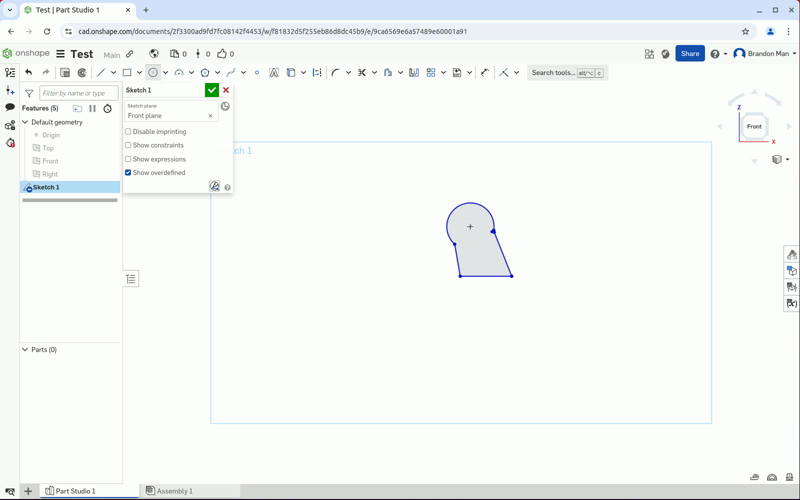
click(470, 226)
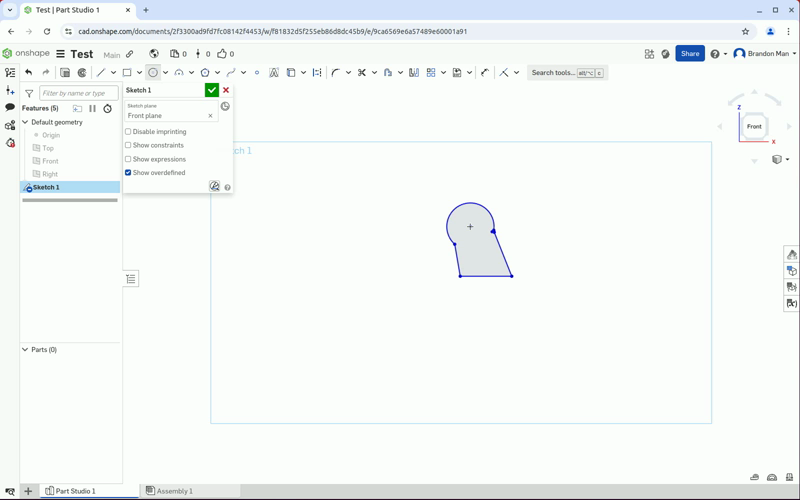
key_up(shift)
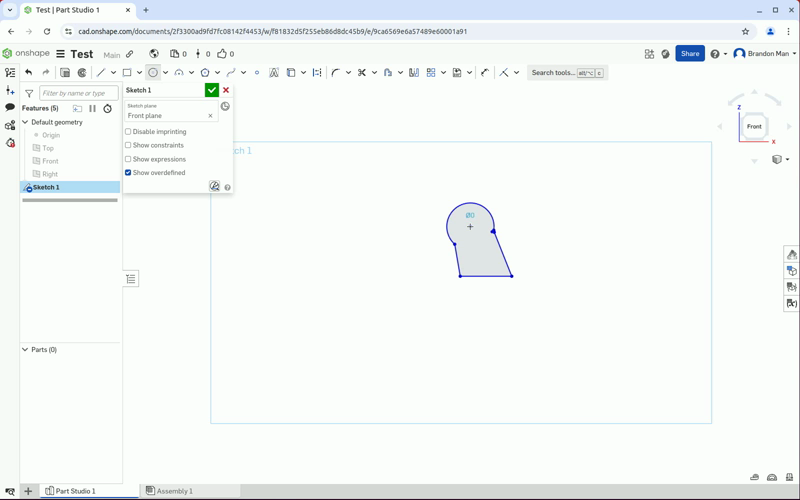
mouse_move(480, 226)
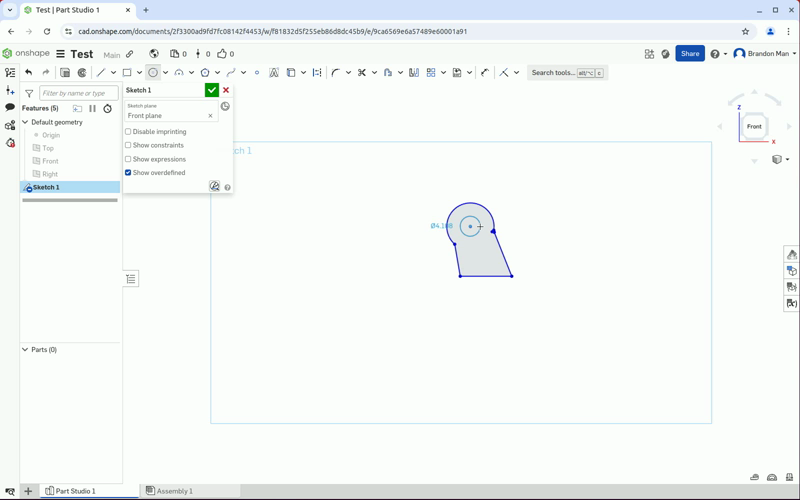
click(480, 226)
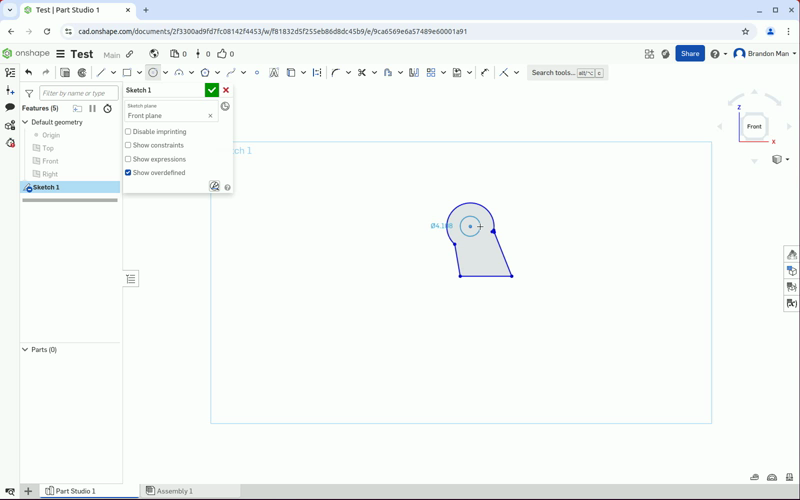
key(esc)
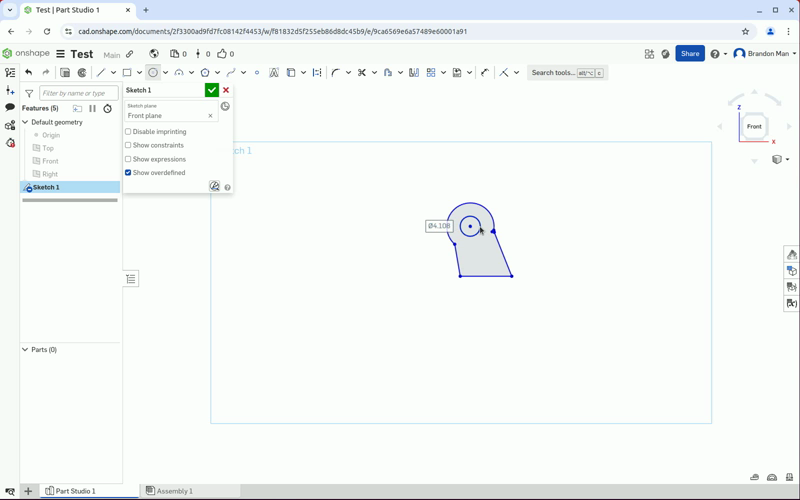
mouse_move(483, 248)
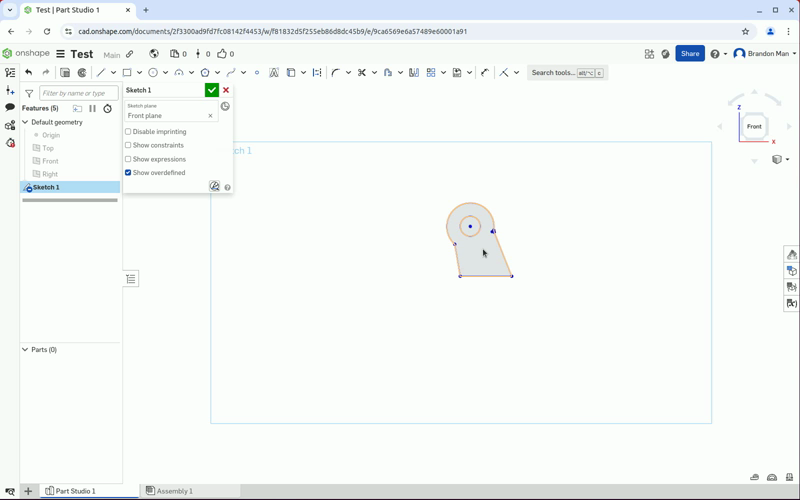
click(483, 248)
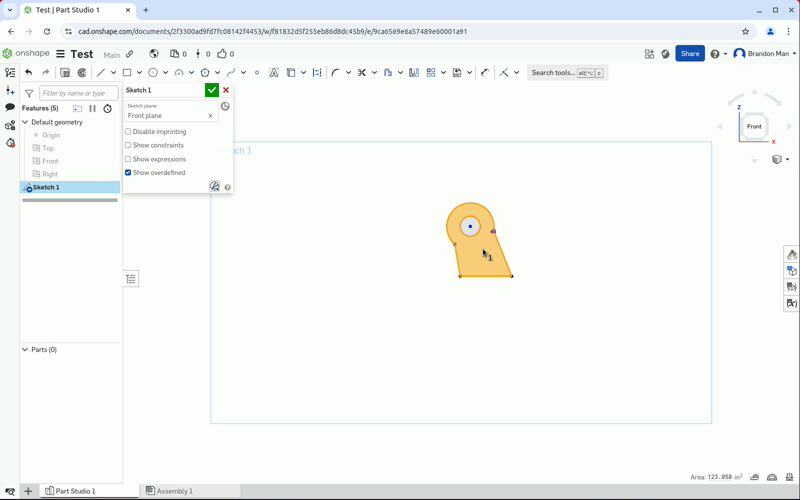
mouse_move(73, 352)
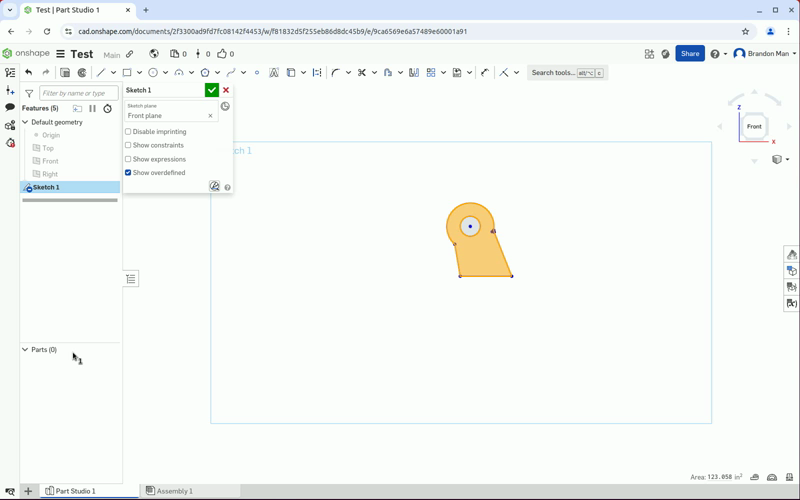
key(shift+y)
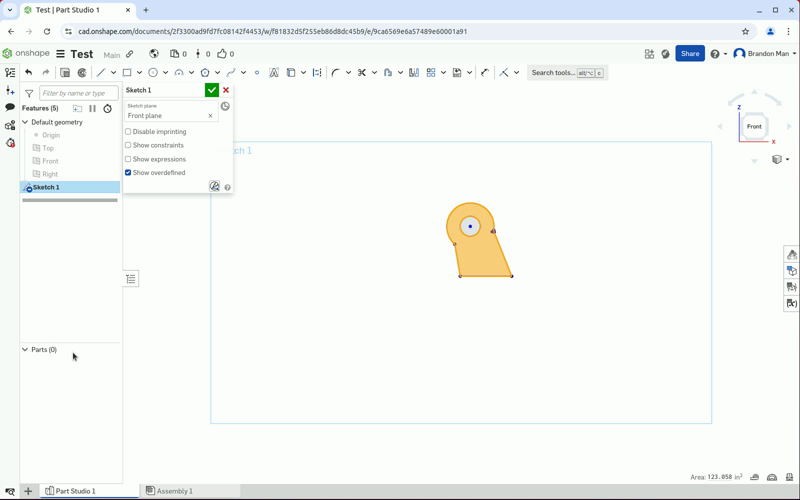
key(shift+e)
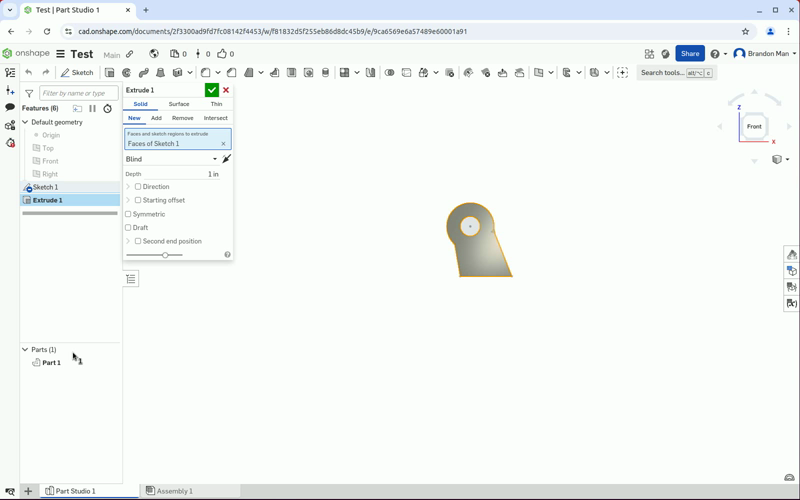
mouse_move(143, 106)
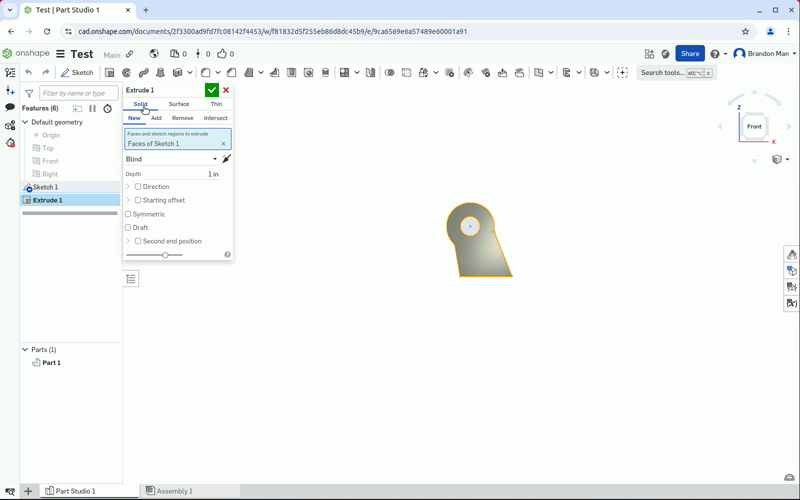
click(143, 106)
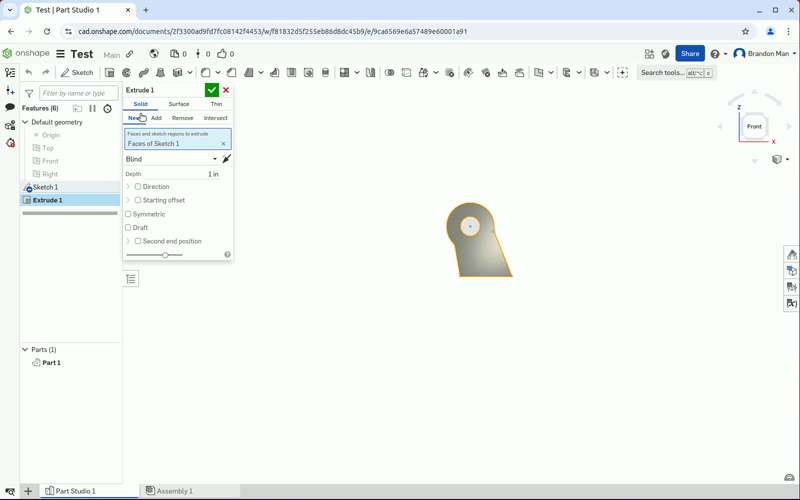
mouse_move(137, 120)
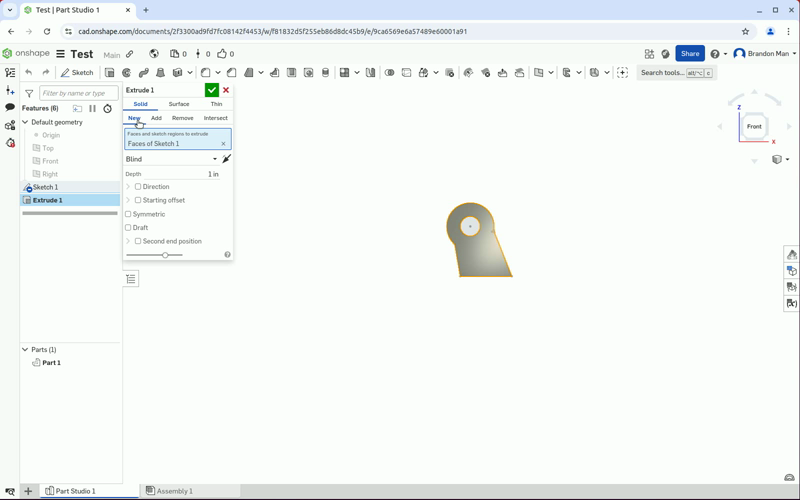
click(137, 120)
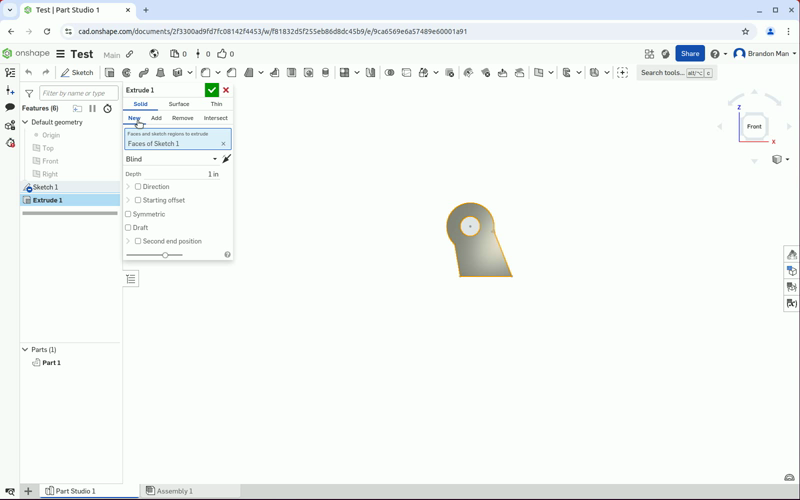
key(tab, 4)
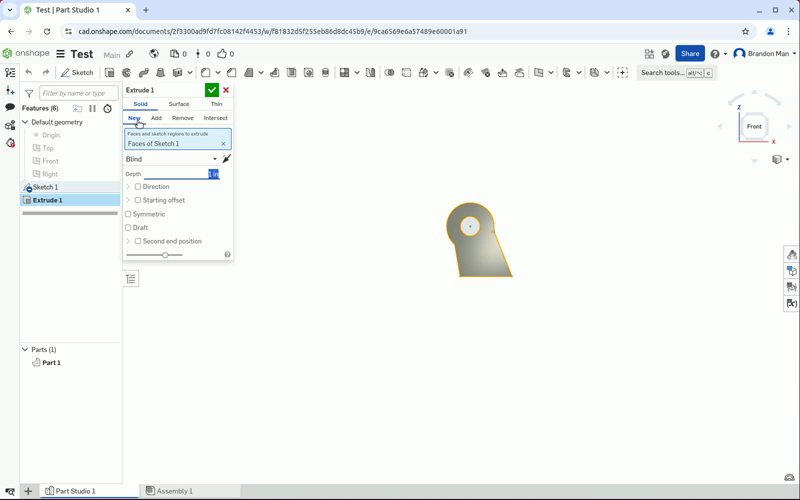
text(1.685)
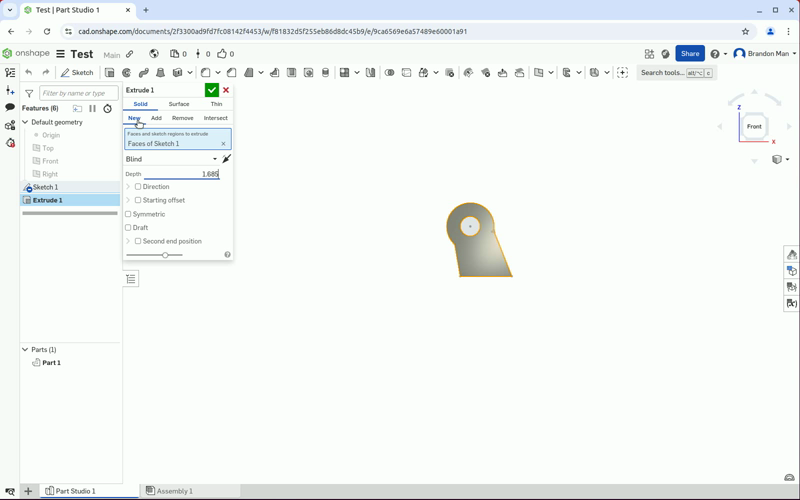
key(enter)
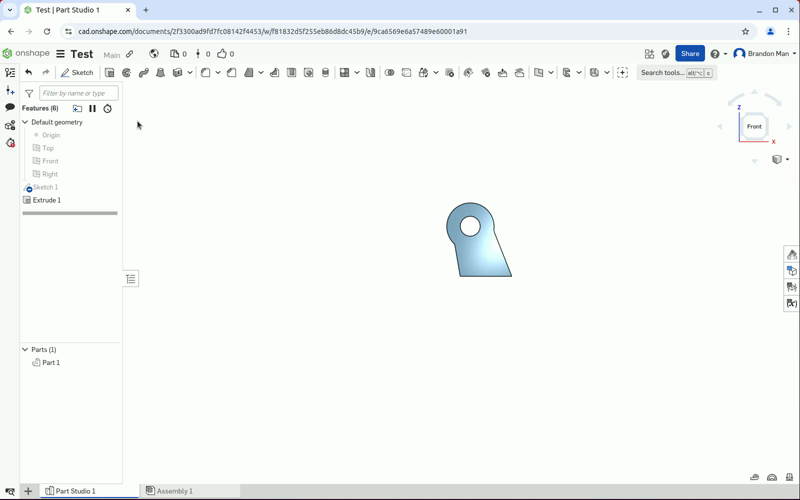
key(shift+h)
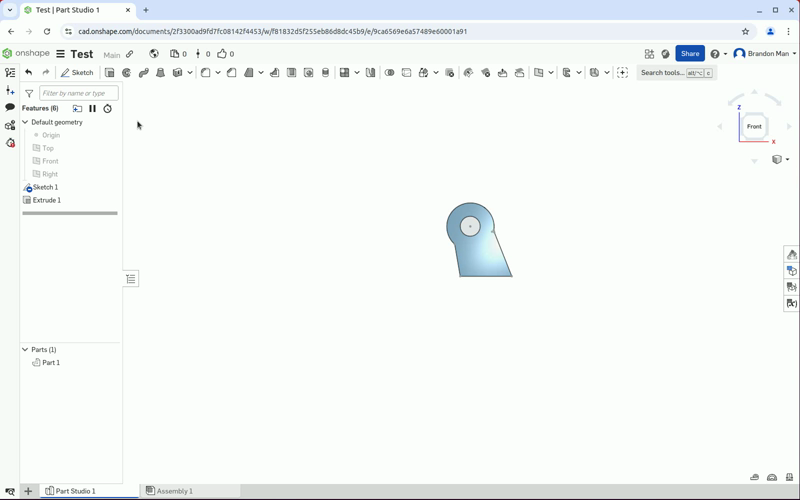
key(shift+h)
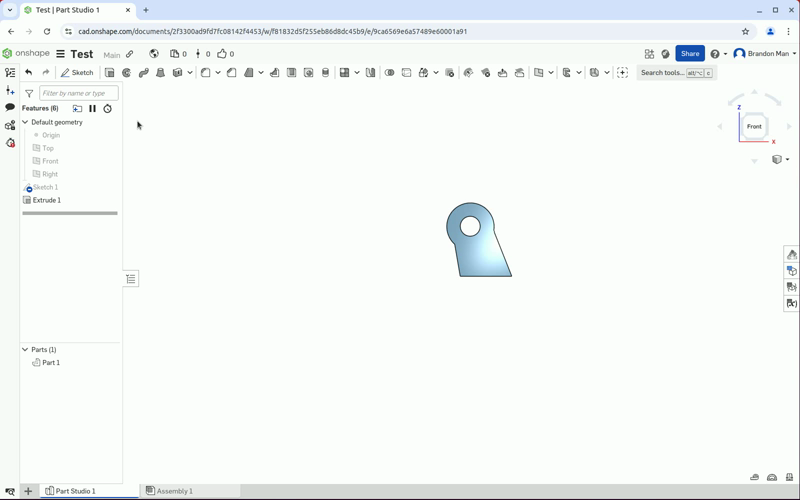
mouse_move(73, 189)
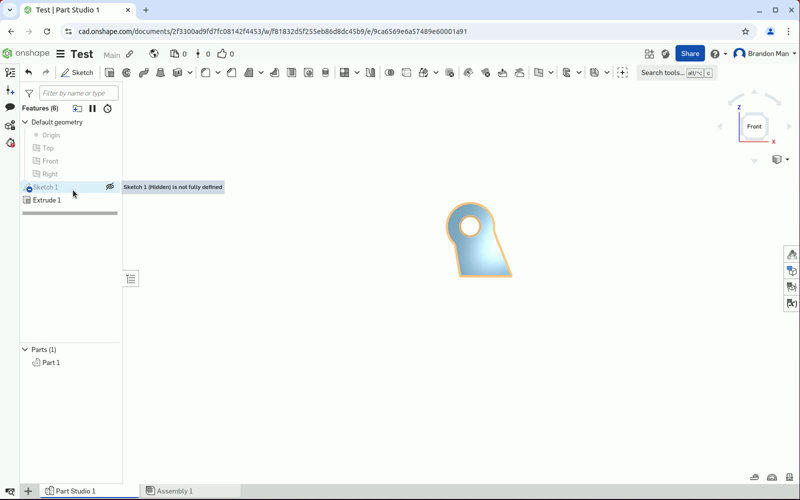
click(73, 189)
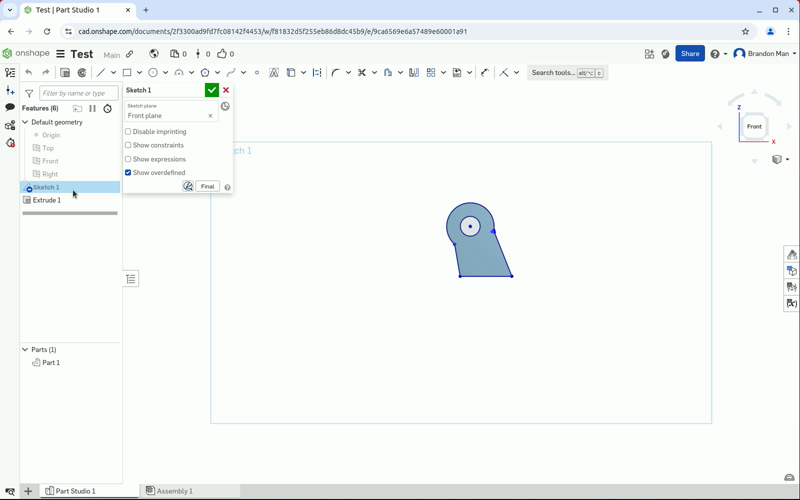
mouse_move(229, 92)
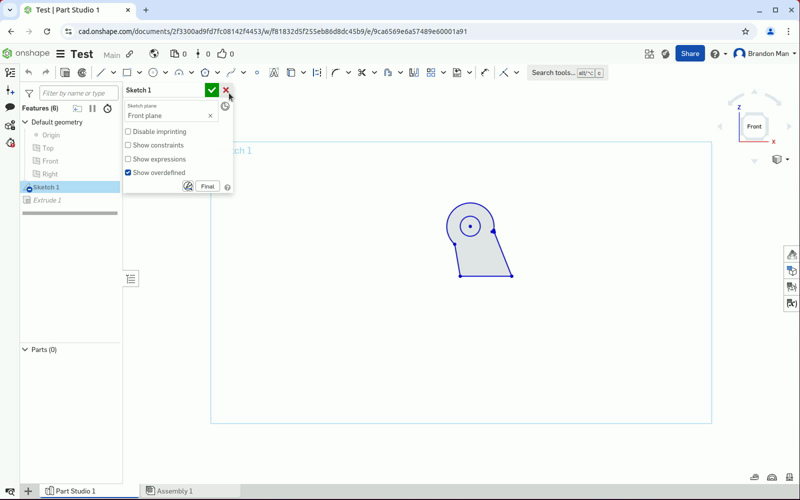
click(229, 92)
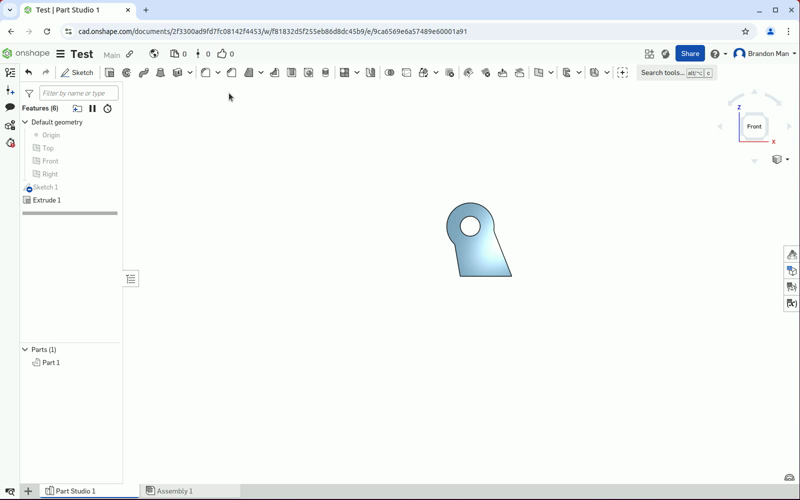
mouse_move(73, 352)
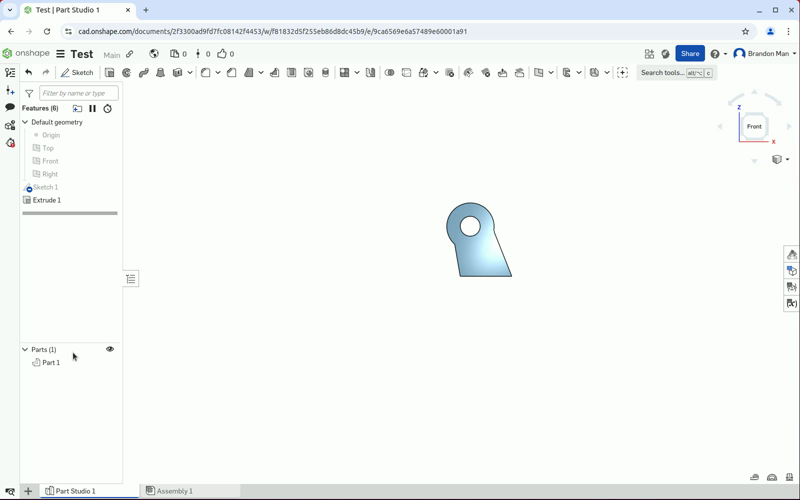
key(y)
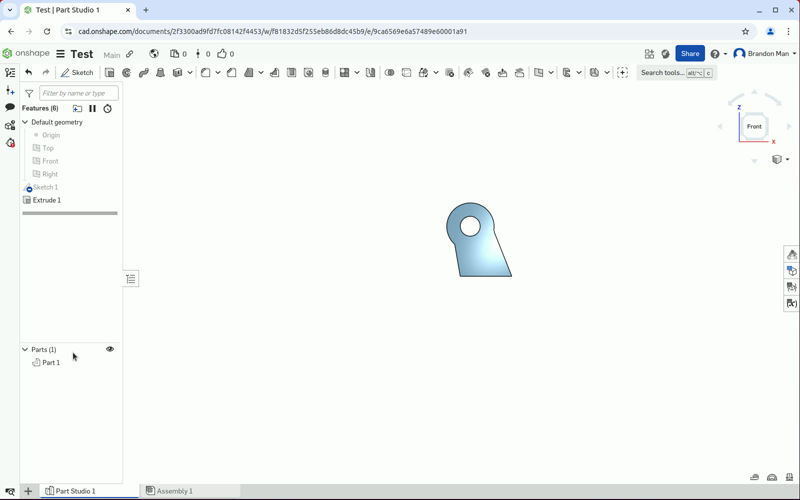
key(shift+p)
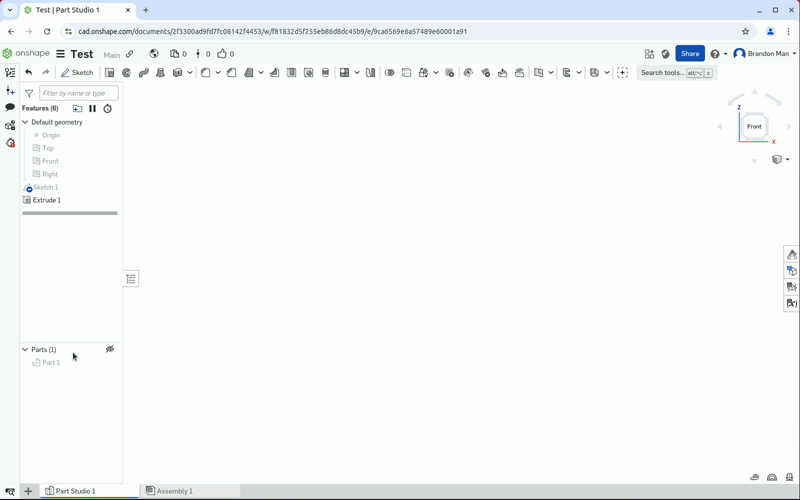
key(space)
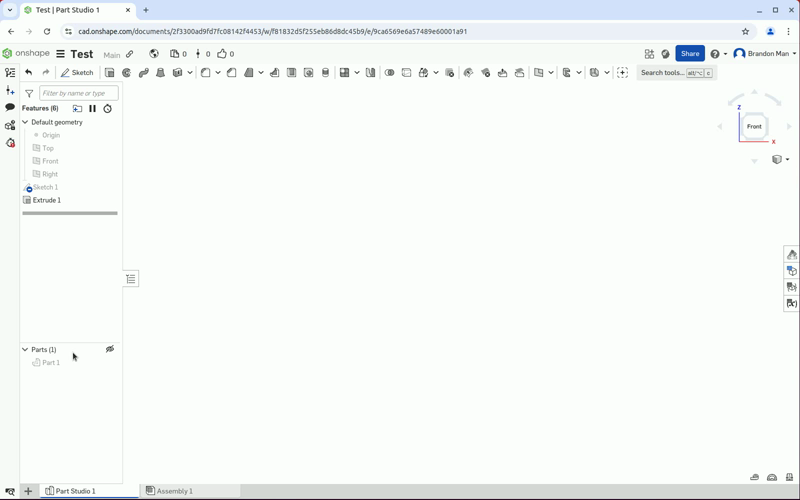
key_down(shift)
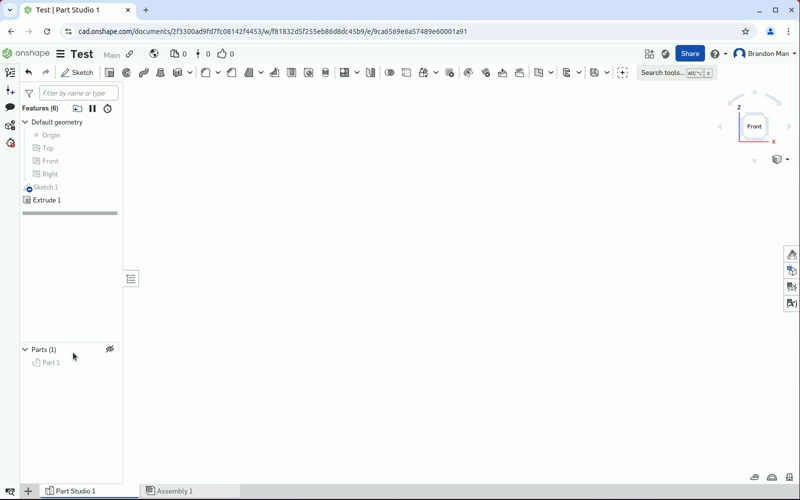
key(down)
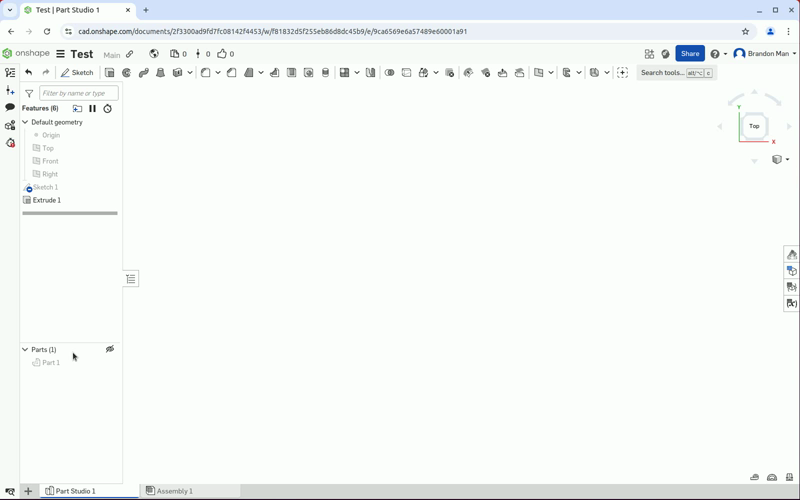
key_up(shift)
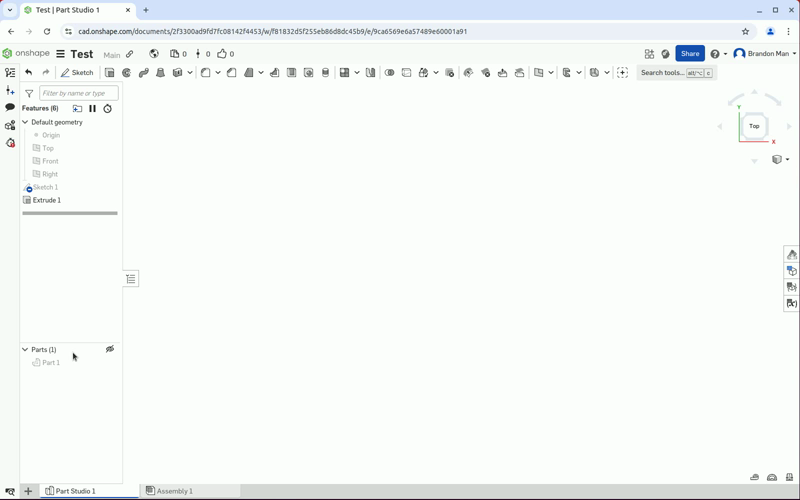
mouse_move(73, 352)
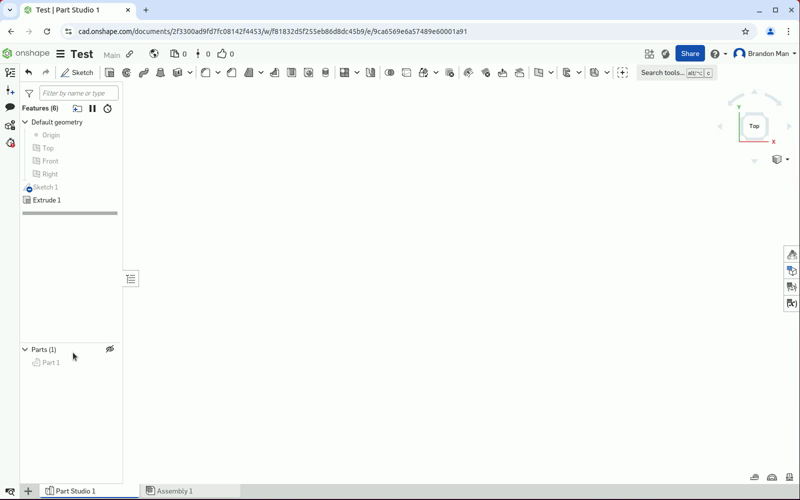
key(shift+y)
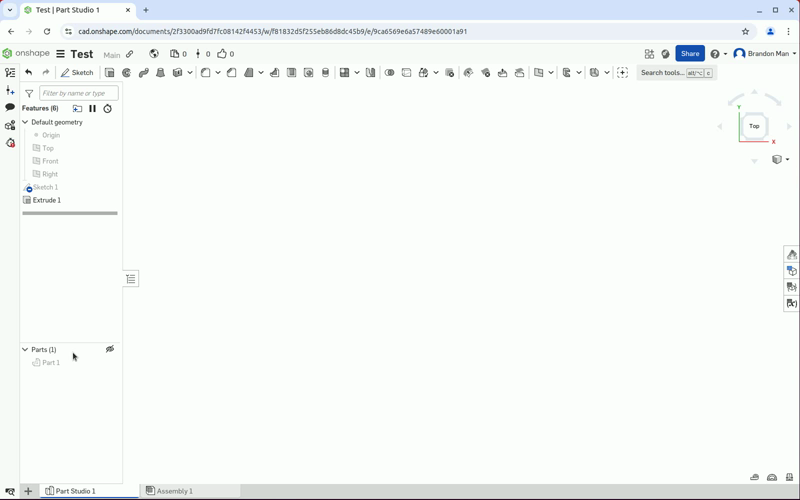
key(shift+s)
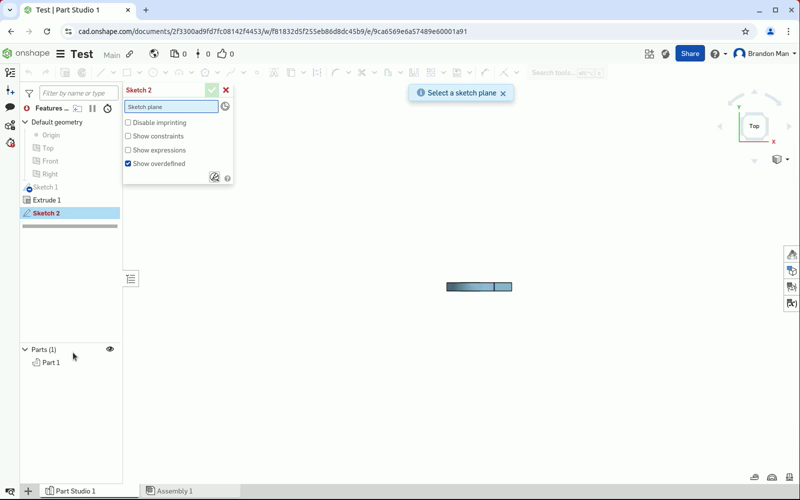
mouse_move(73, 150)
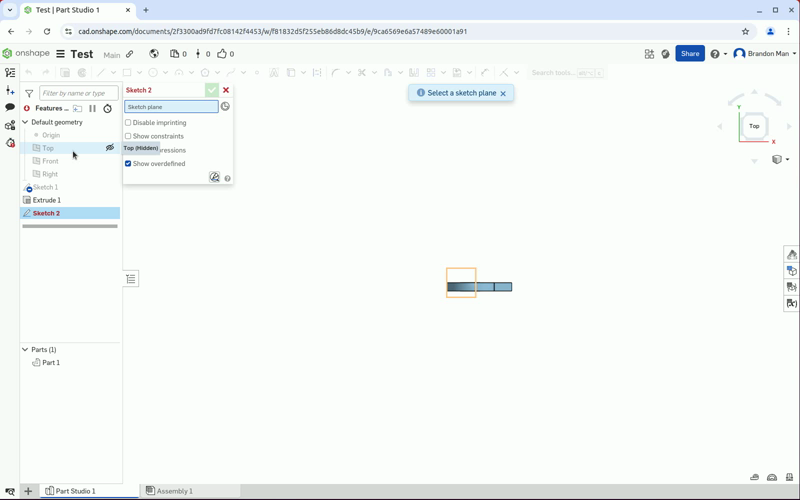
click(73, 150)
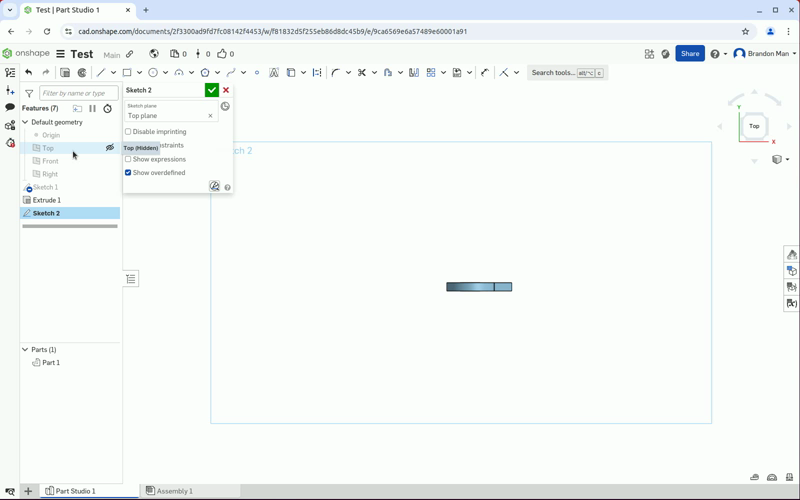
mouse_move(73, 352)
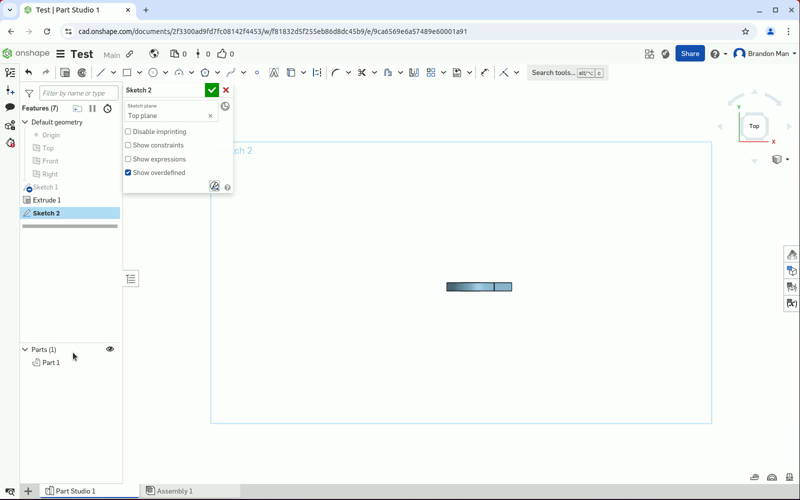
key(y)
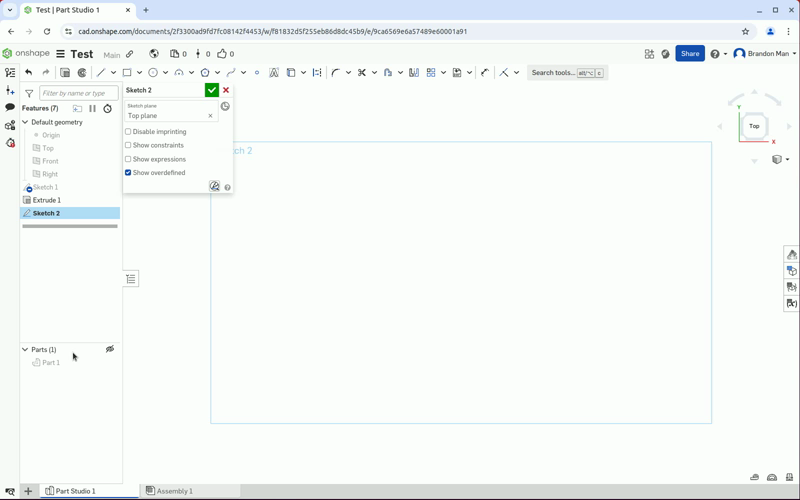
key(l)
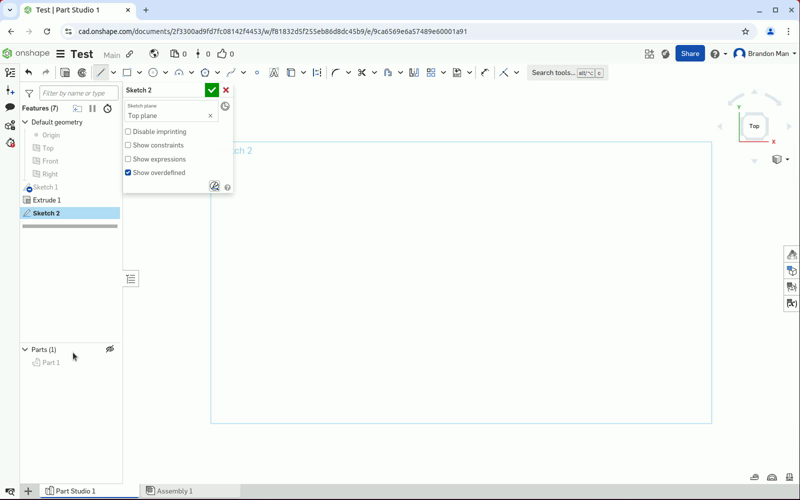
key_down(shift)
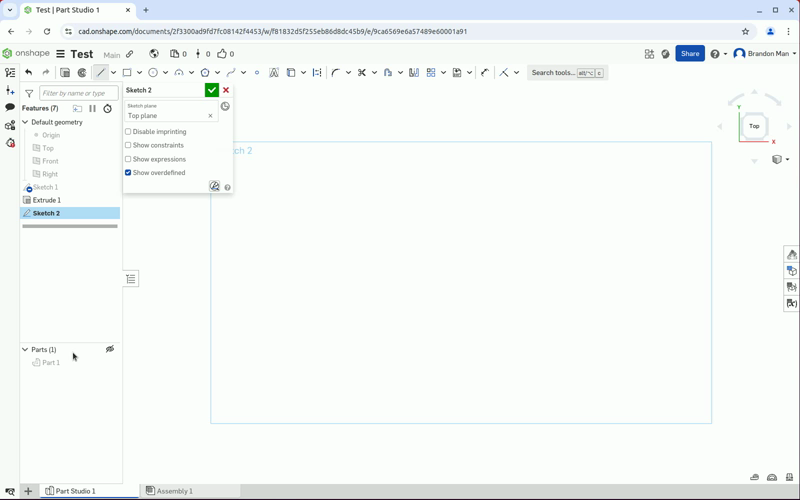
mouse_move(471, 291)
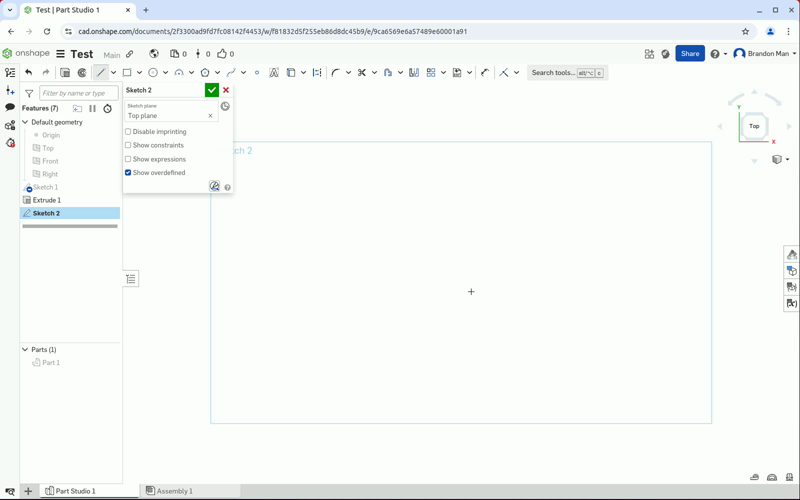
click(471, 291)
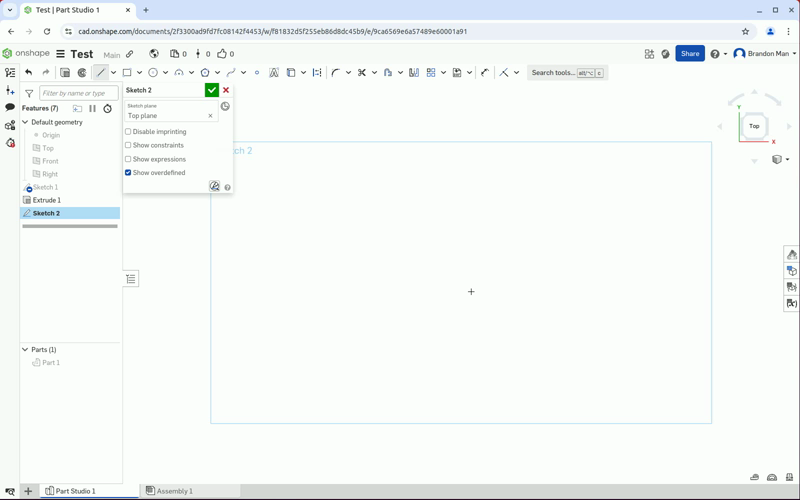
key_up(shift)
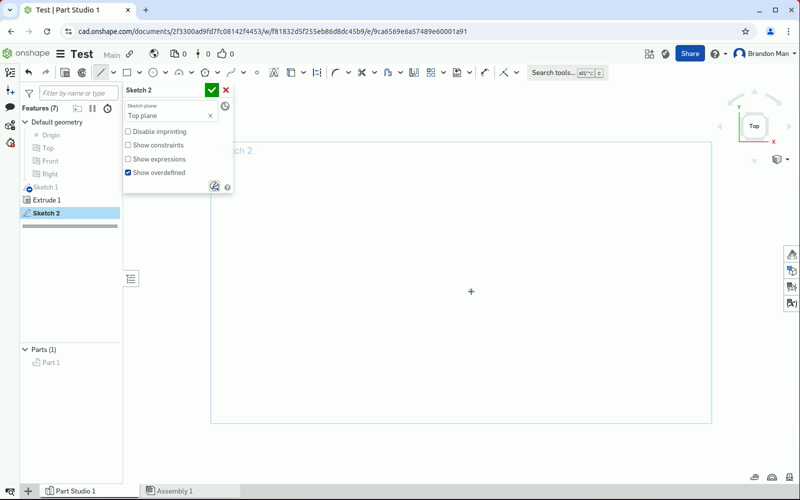
key_down(shift)
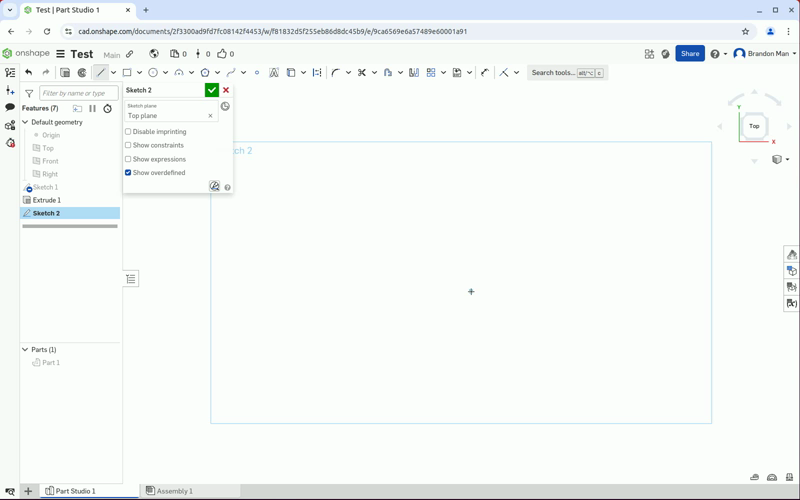
mouse_move(501, 291)
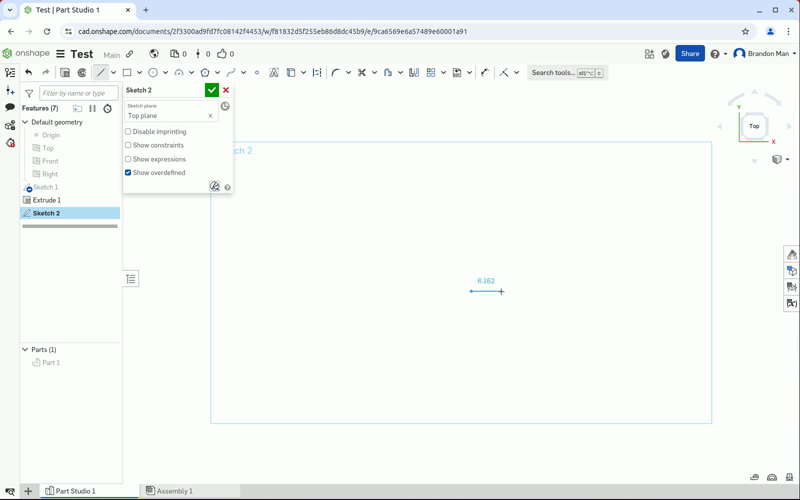
mouse_move(513, 291)
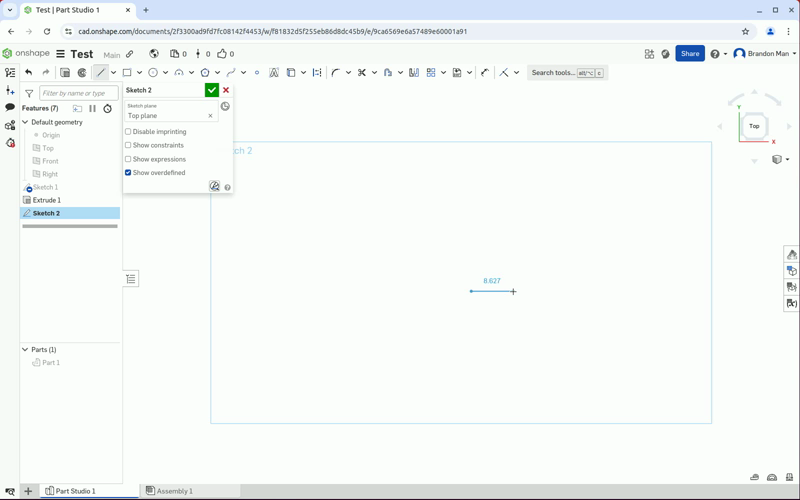
click(513, 291)
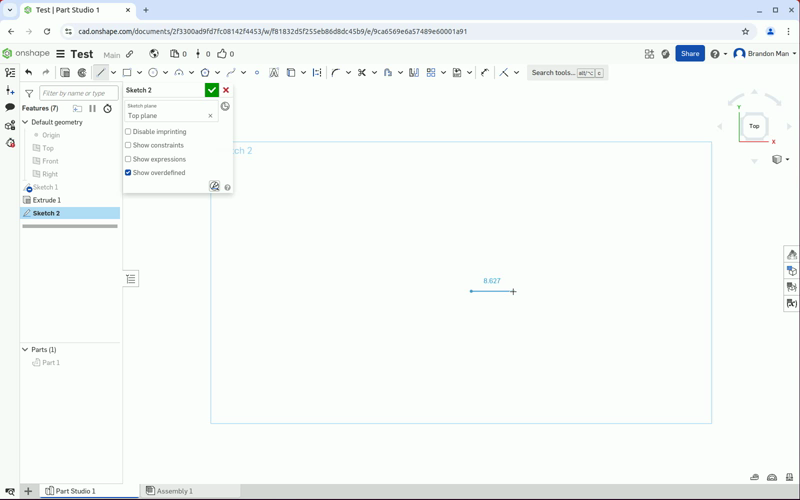
key_up(shift)
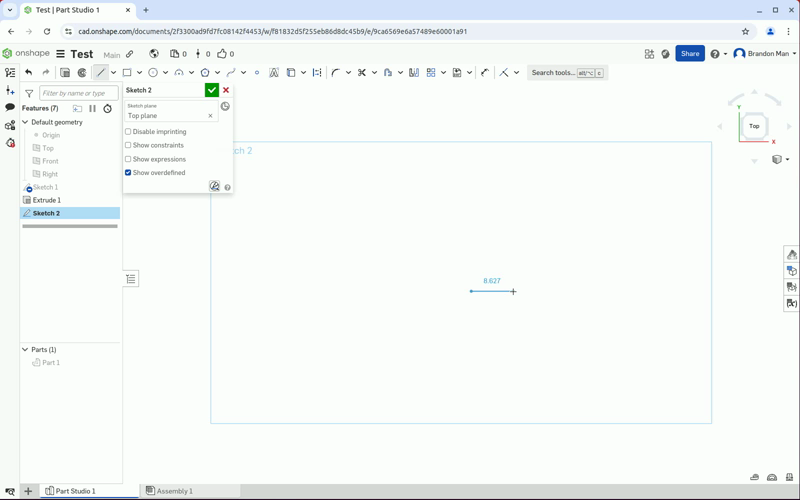
key_down(shift)
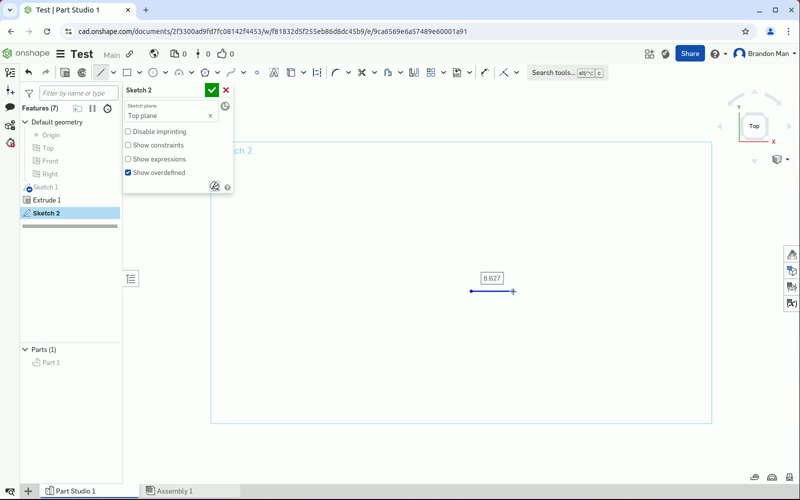
mouse_move(543, 291)
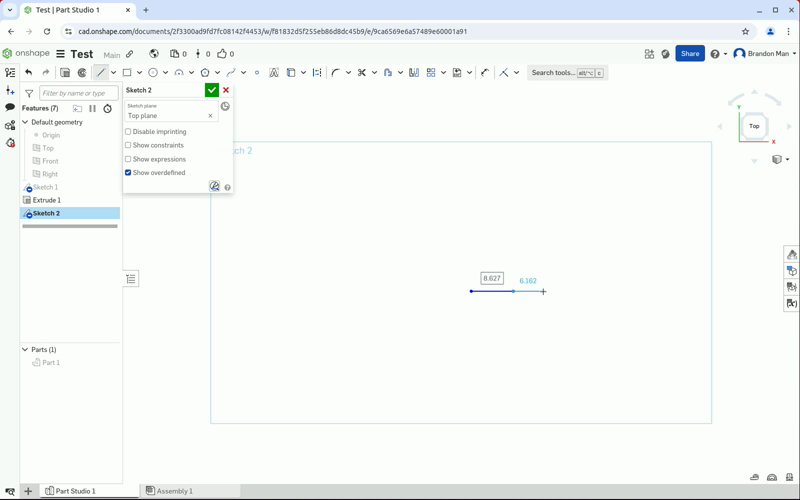
mouse_move(513, 283)
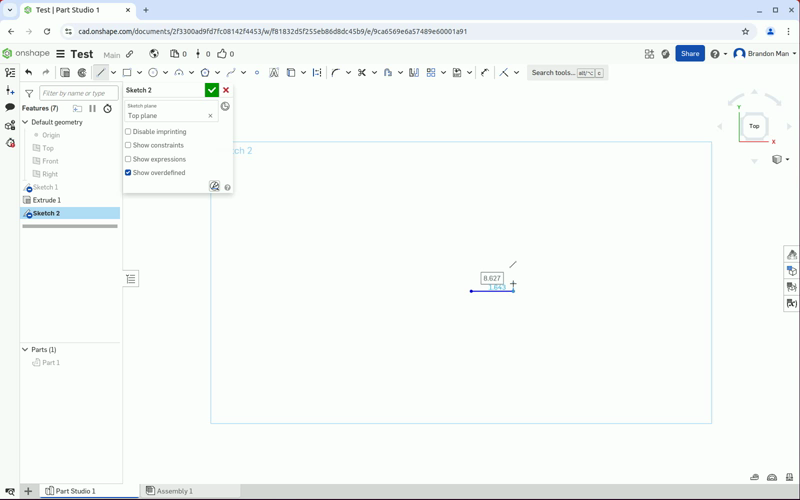
click(513, 283)
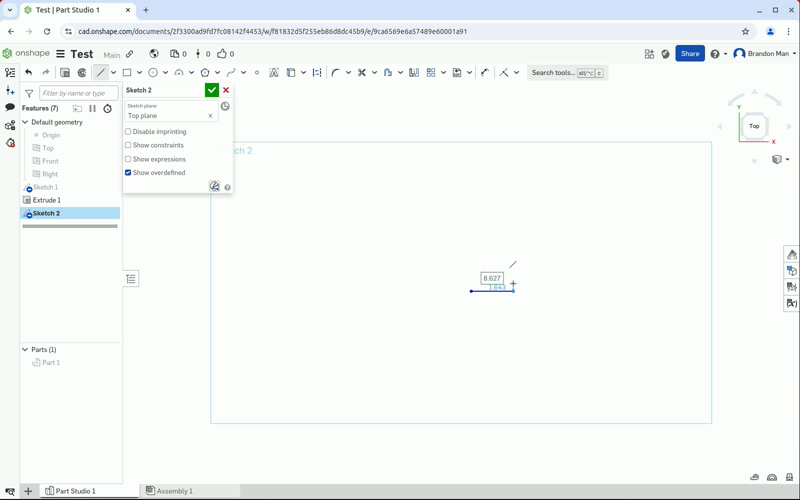
key_up(shift)
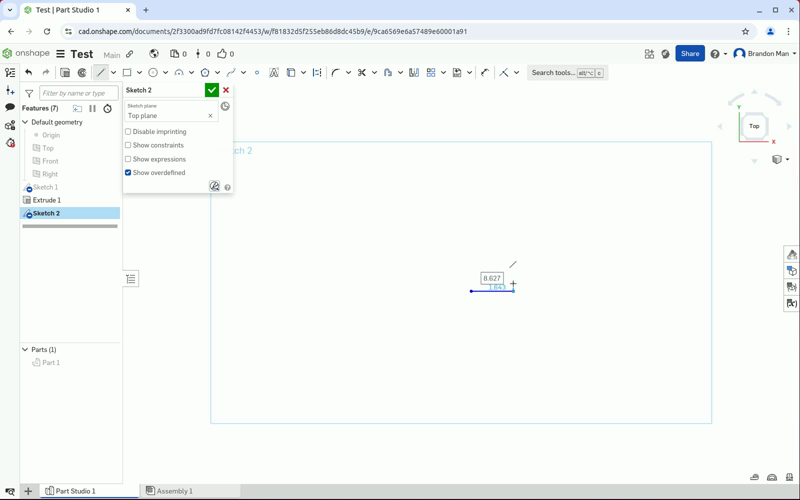
key_down(shift)
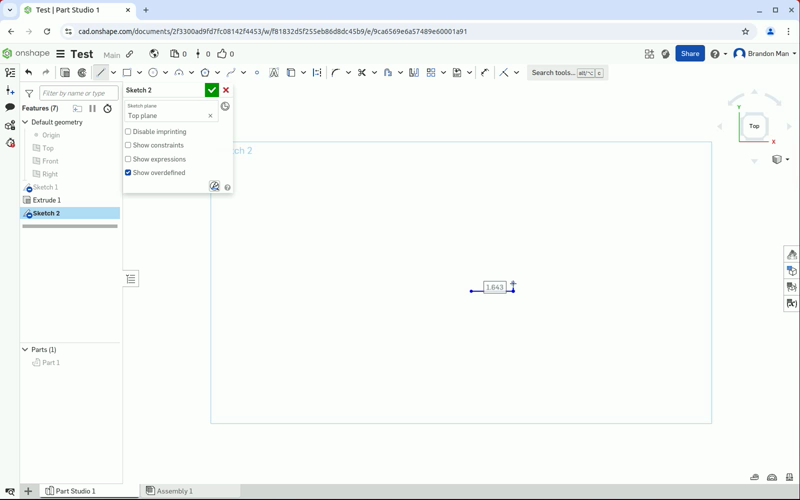
mouse_move(543, 283)
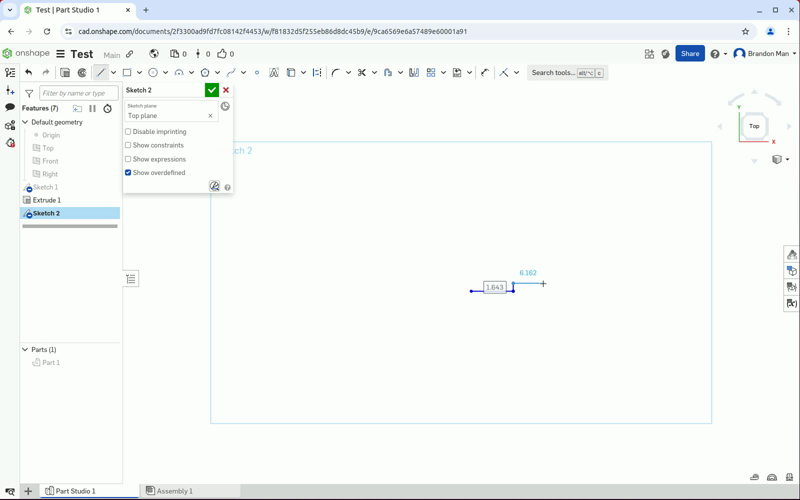
mouse_move(471, 283)
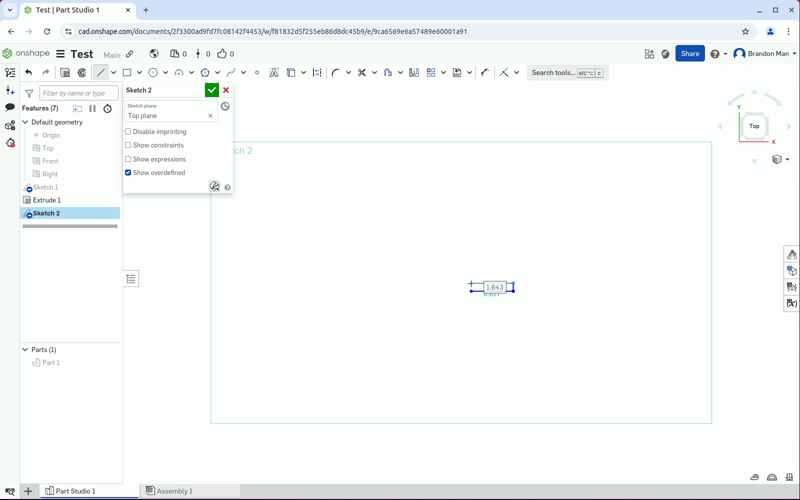
click(471, 283)
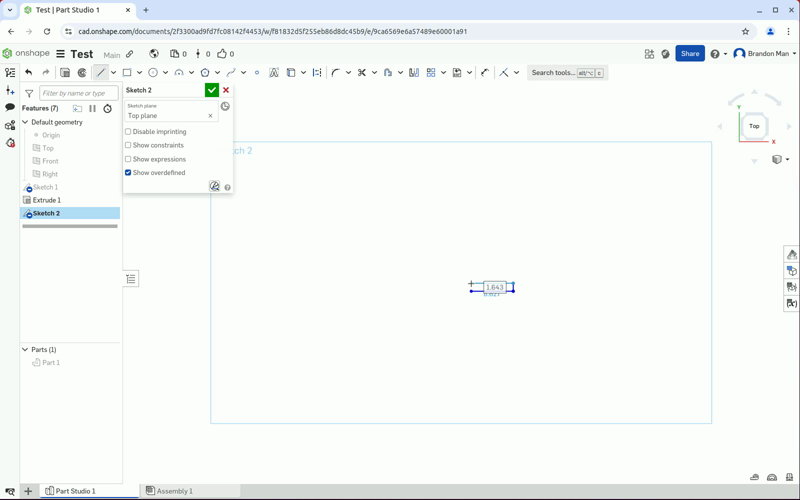
key_up(shift)
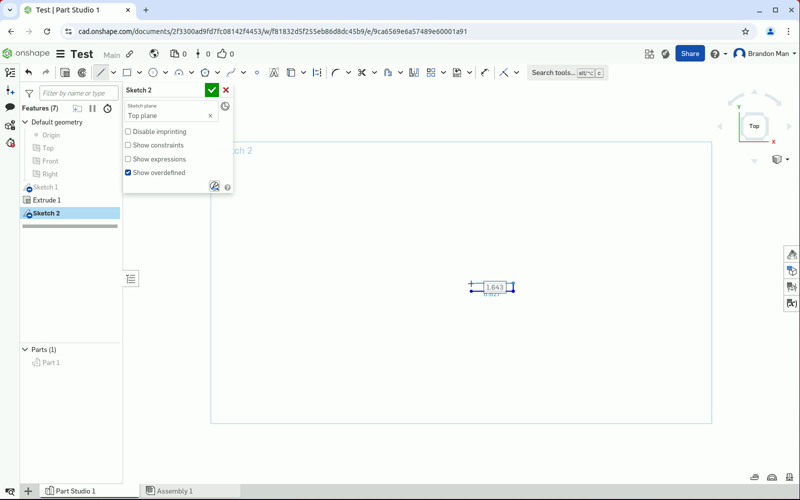
mouse_move(501, 283)
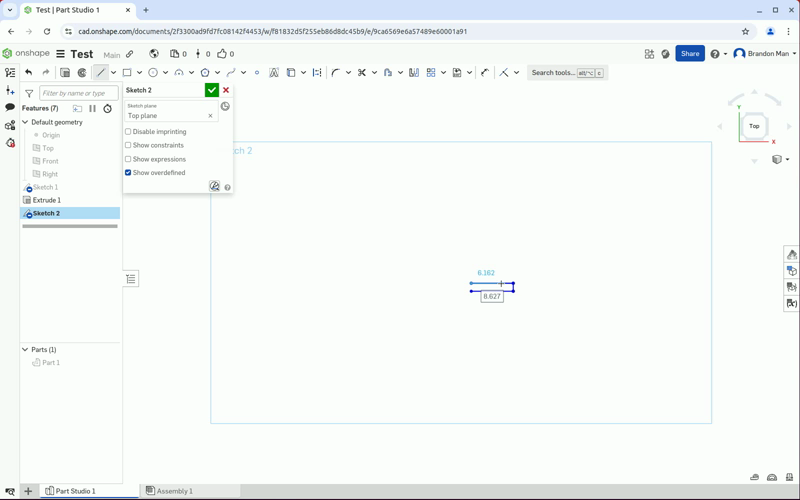
key_down(shift)
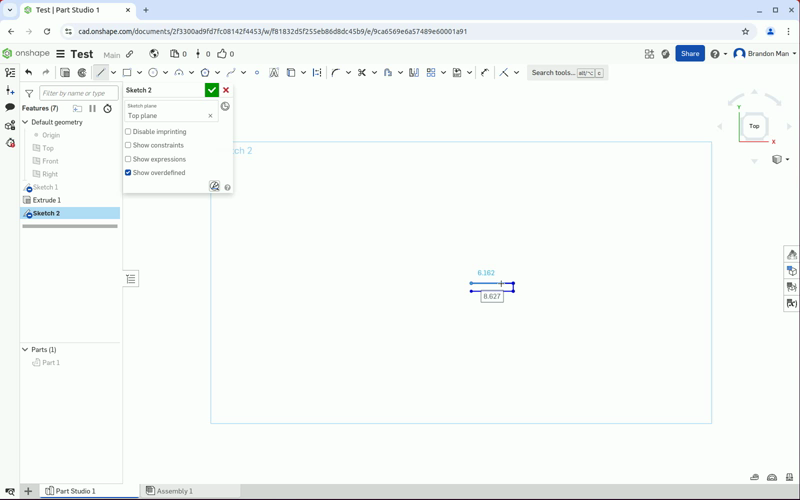
mouse_move(471, 291)
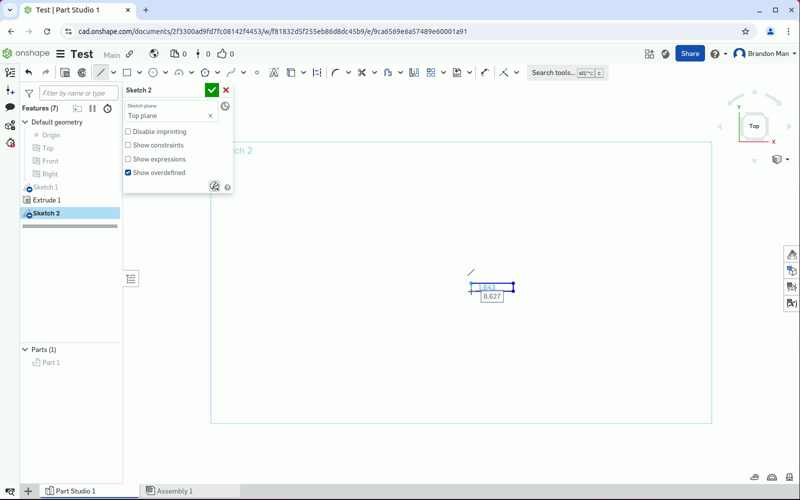
key_up(shift)
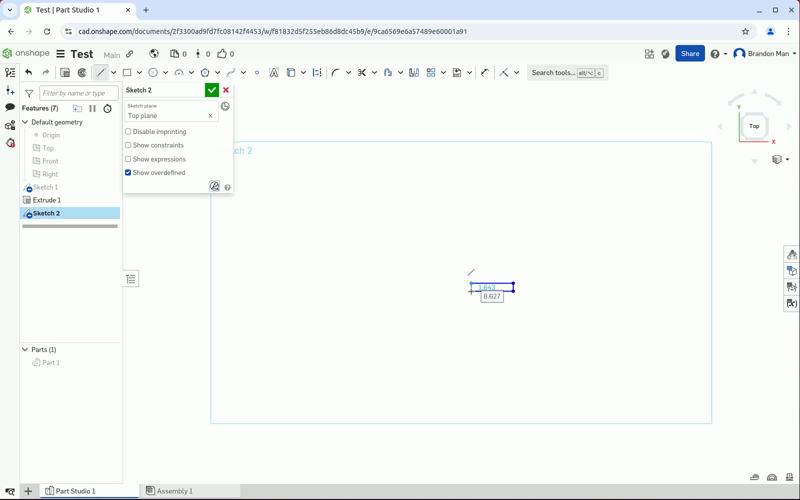
click(471, 291)
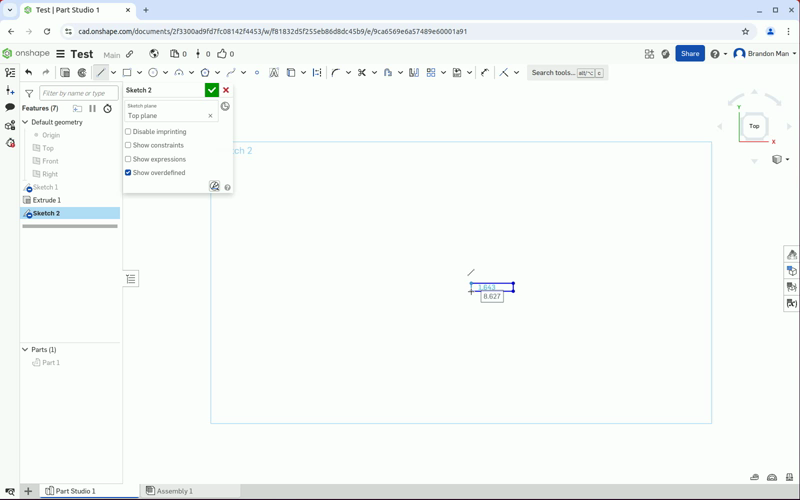
key(esc)
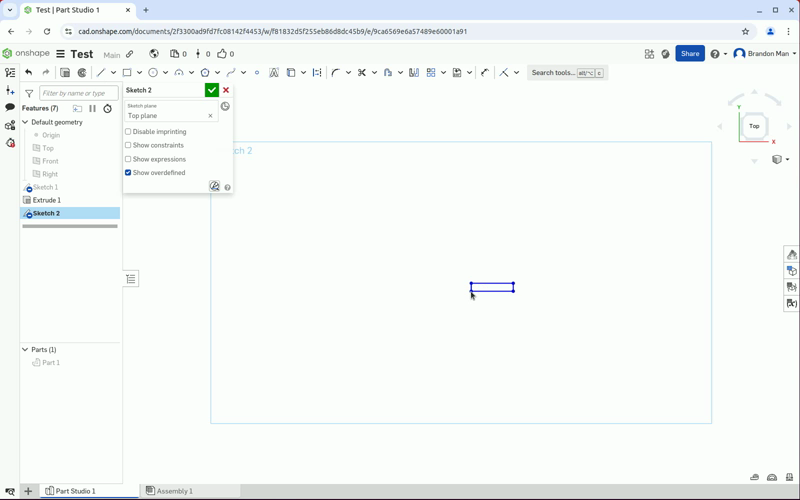
mouse_move(498, 286)
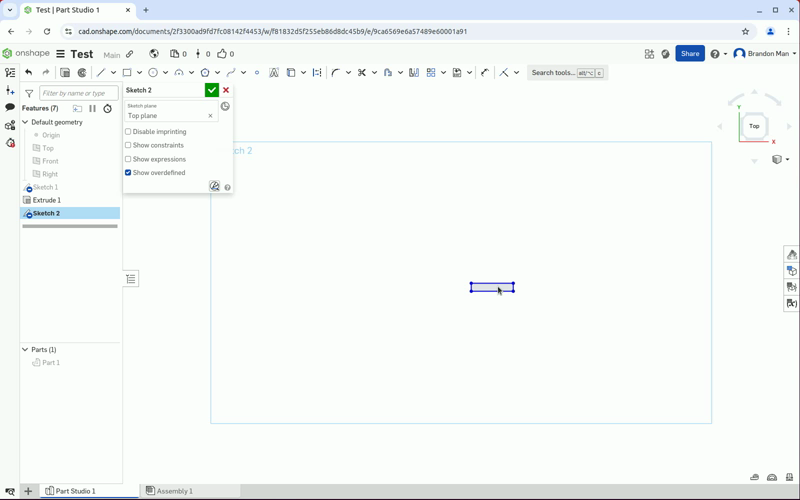
scroll(6)
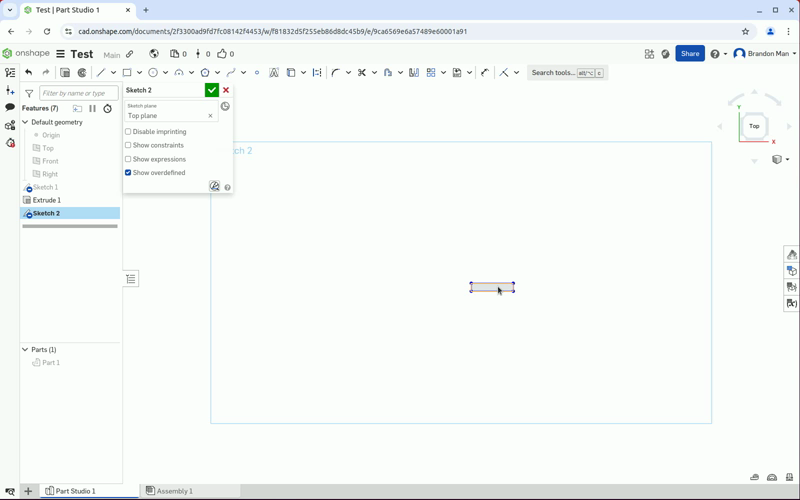
scroll(6)
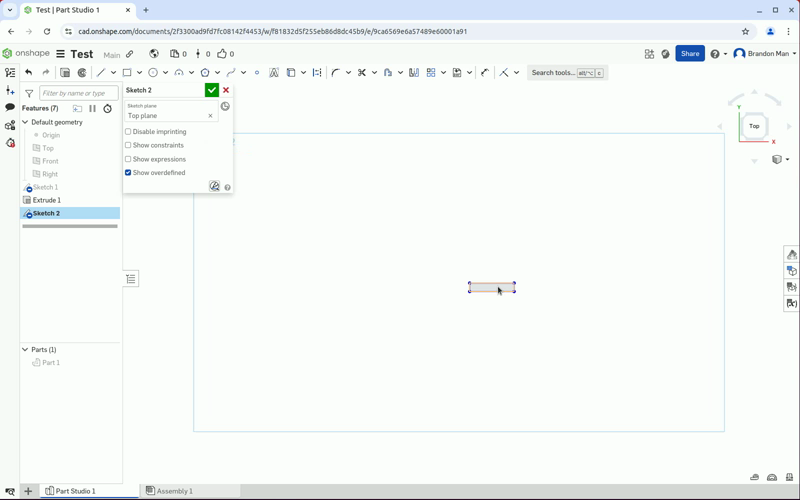
scroll(6)
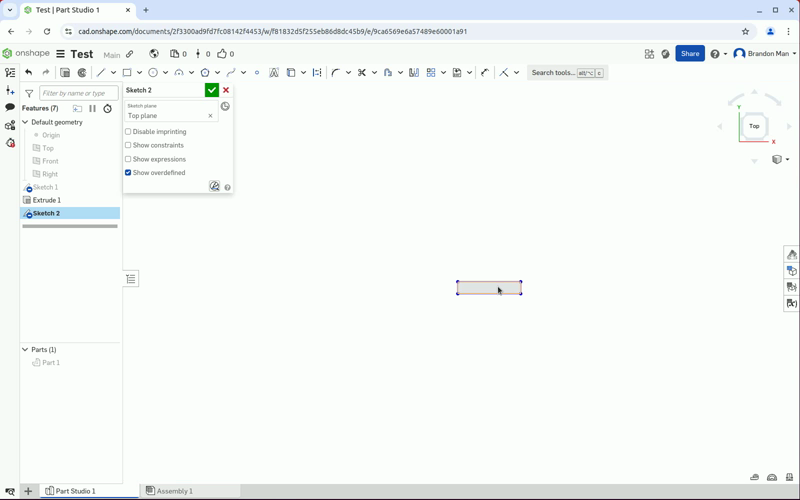
scroll(6)
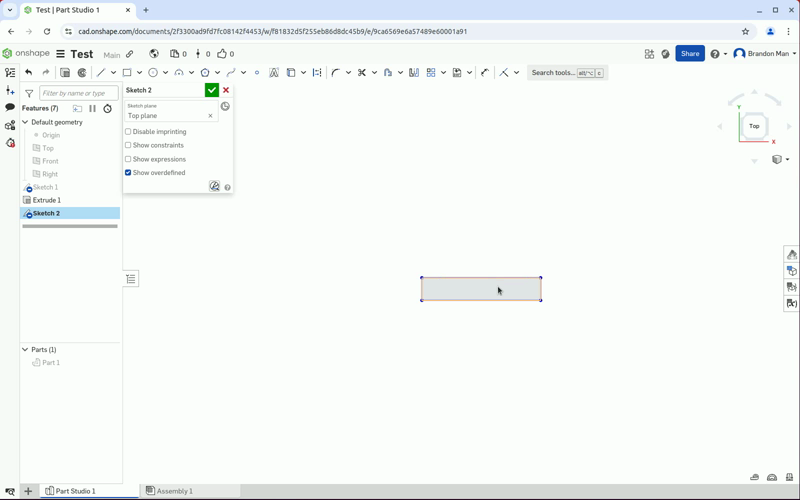
scroll(6)
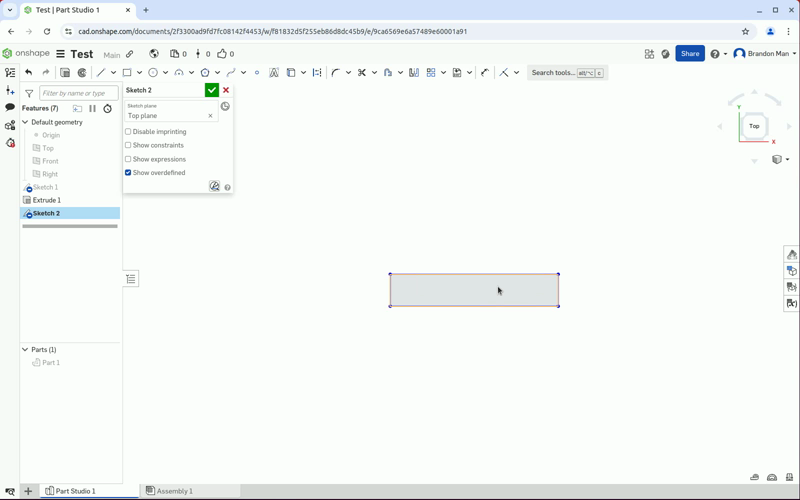
scroll(6)
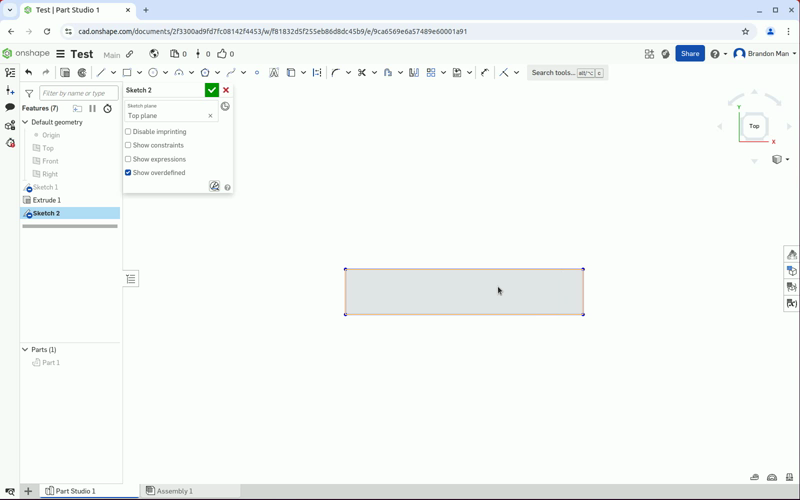
scroll(6)
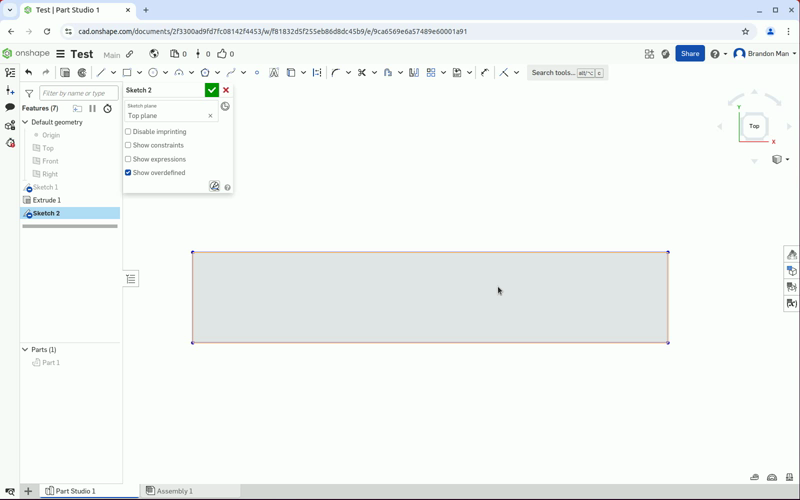
click(498, 286)
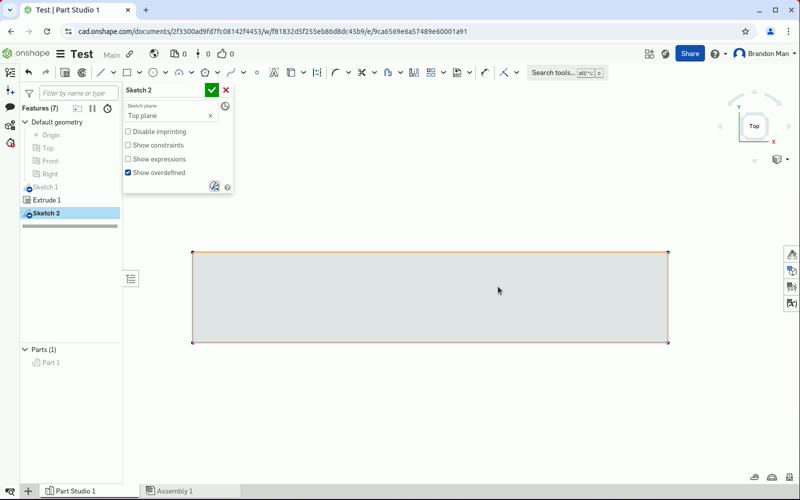
scroll(-6)
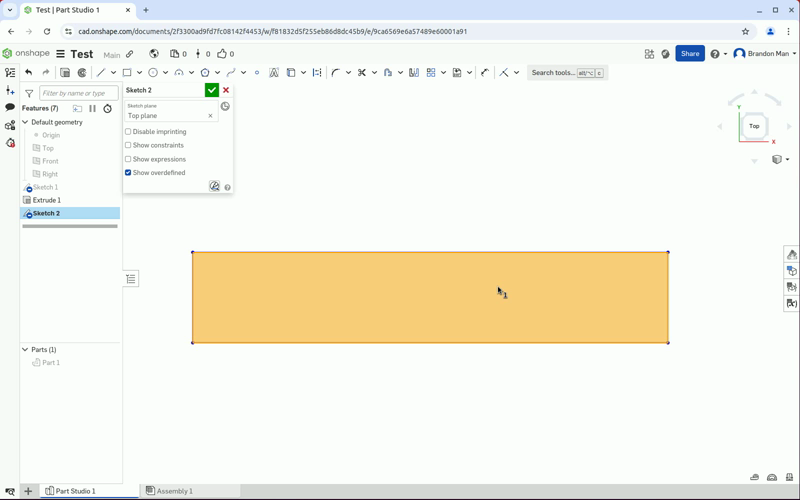
scroll(-6)
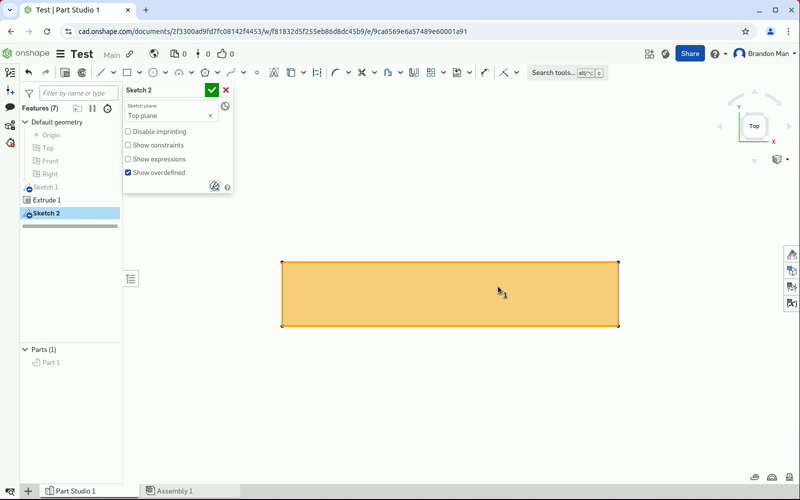
scroll(-6)
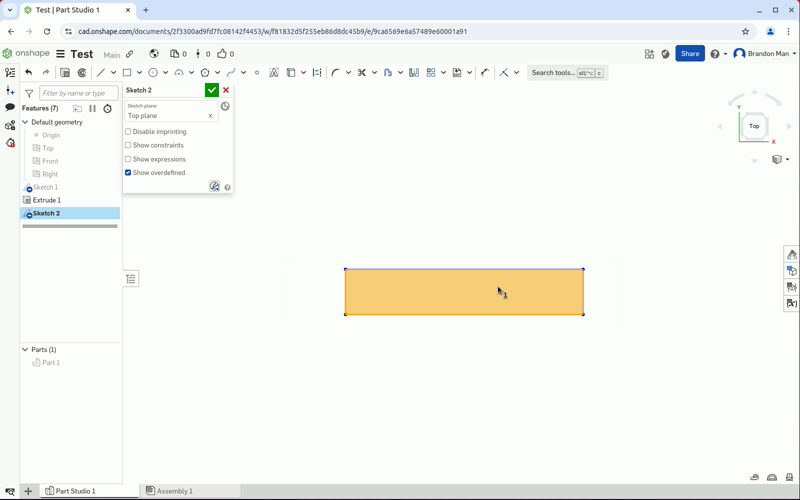
scroll(-6)
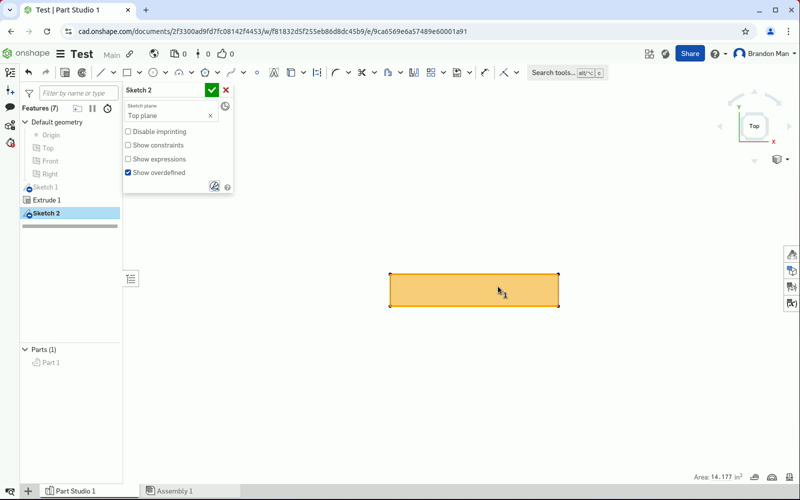
scroll(-6)
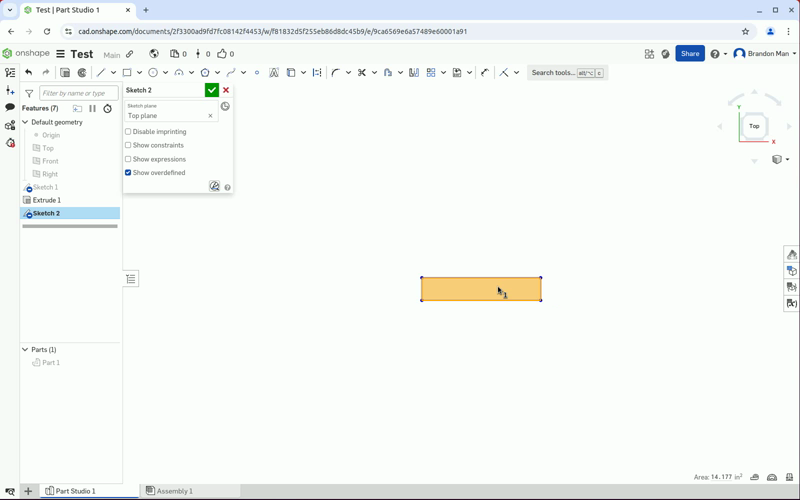
scroll(-6)
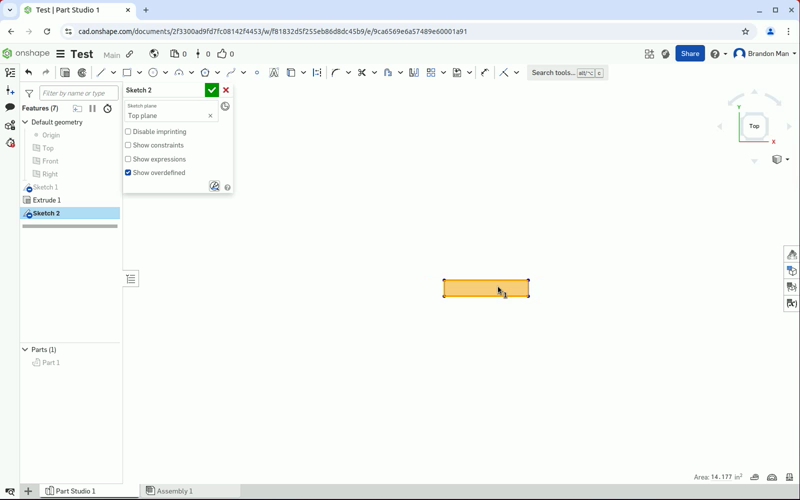
scroll(-6)
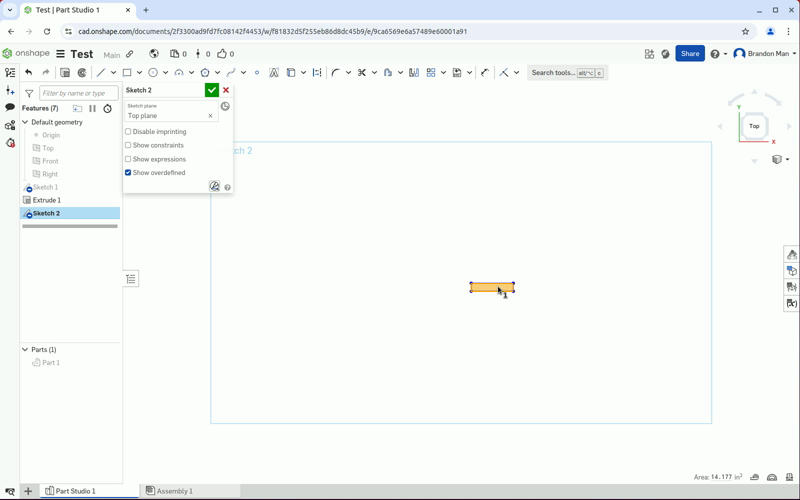
mouse_move(73, 352)
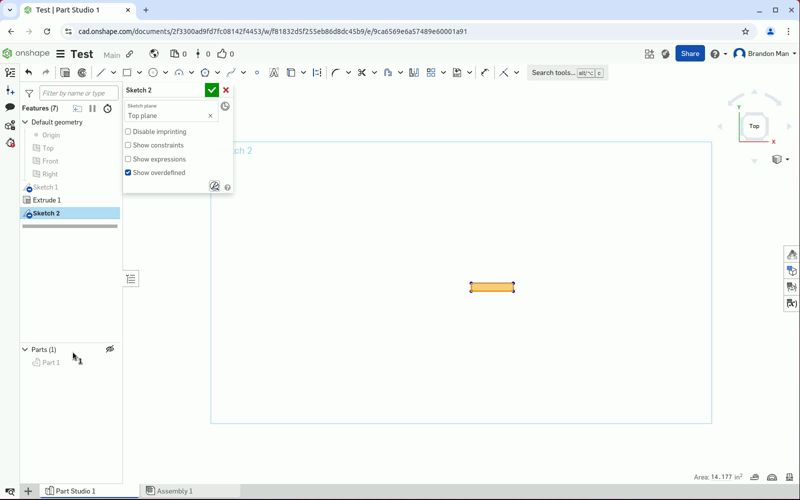
key(shift+y)
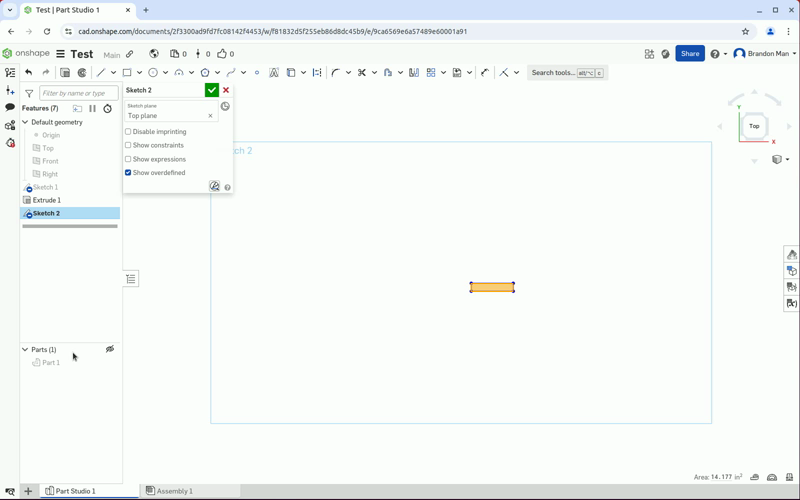
key(shift+e)
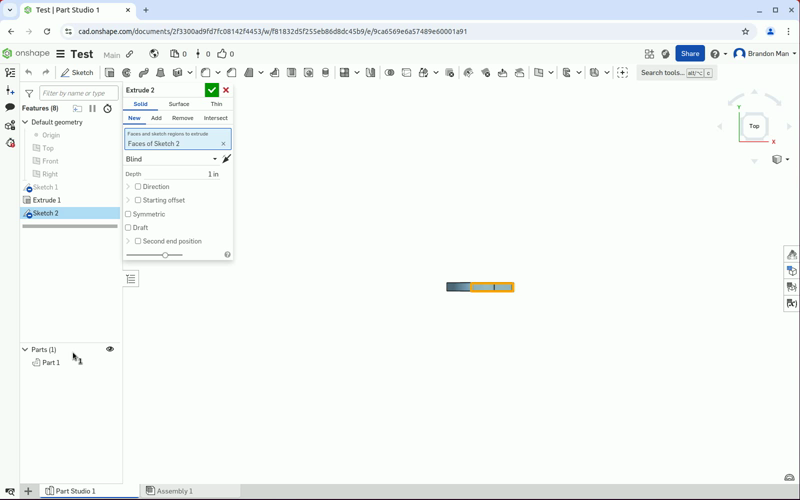
mouse_move(143, 106)
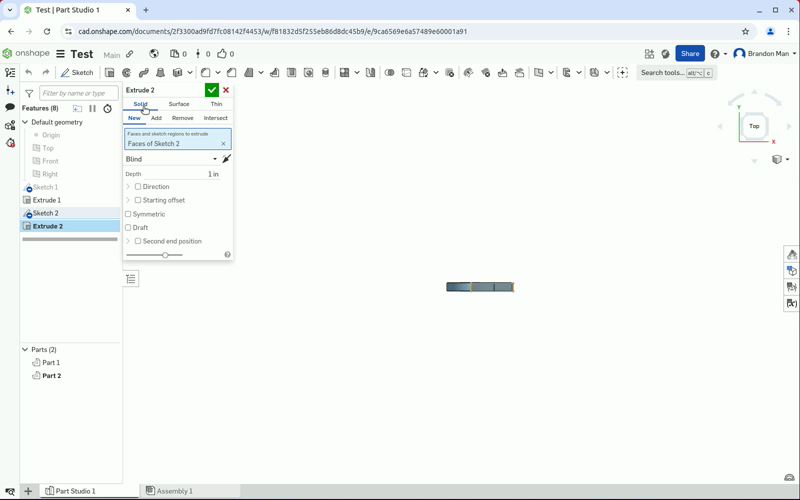
click(143, 106)
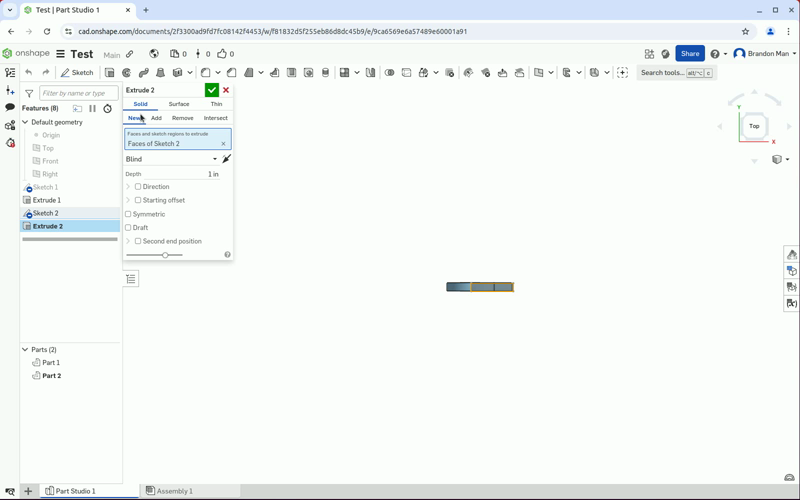
mouse_move(137, 120)
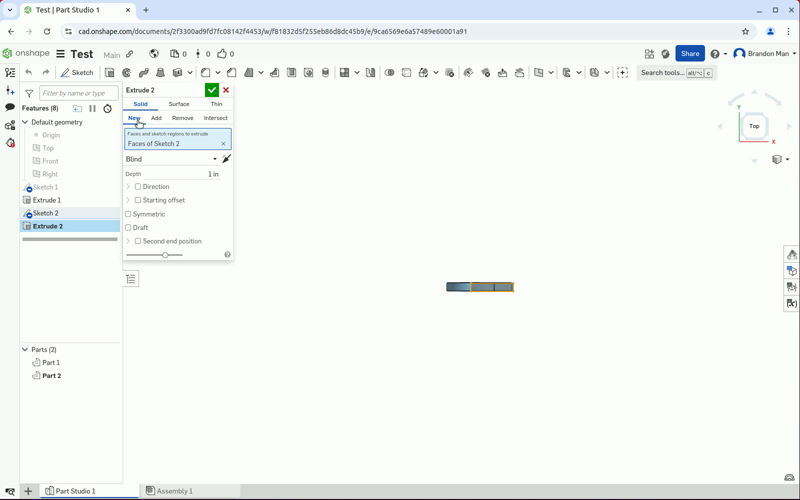
click(137, 120)
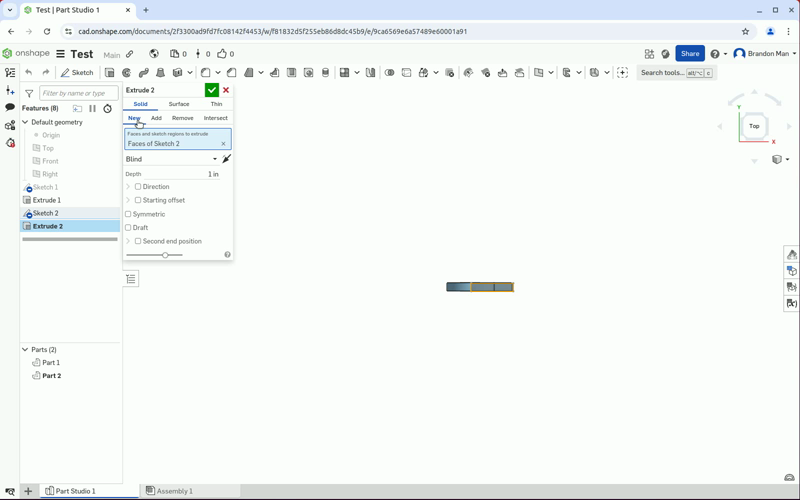
key(tab, 4)
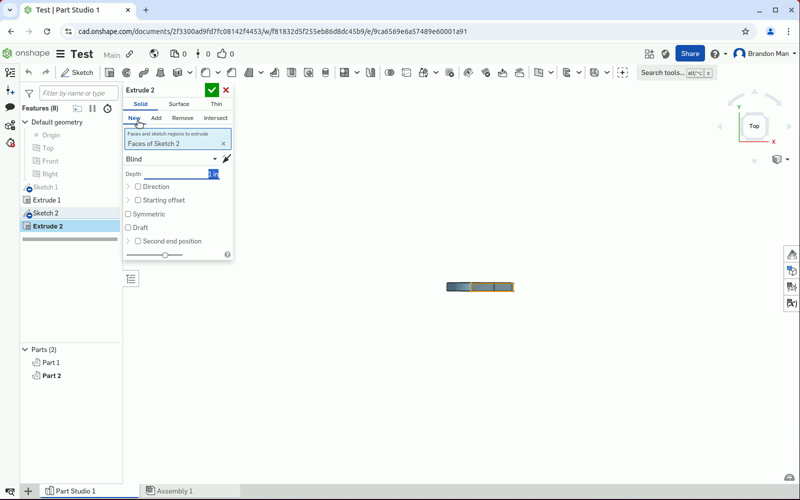
text(1.685)
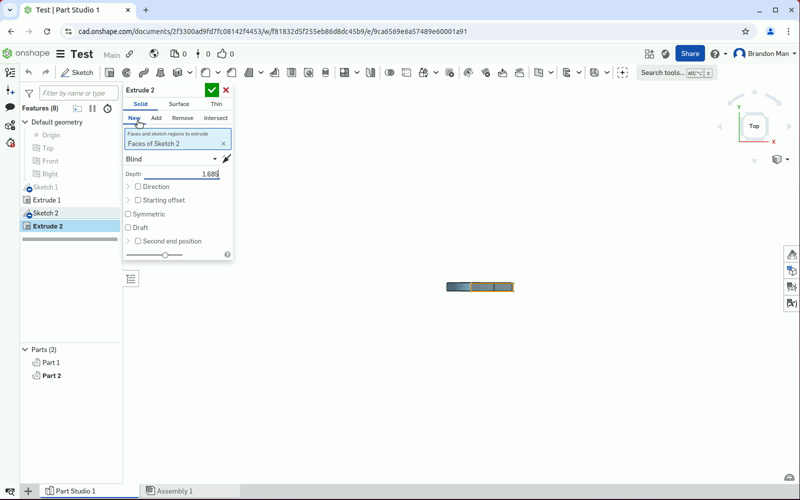
key(enter)
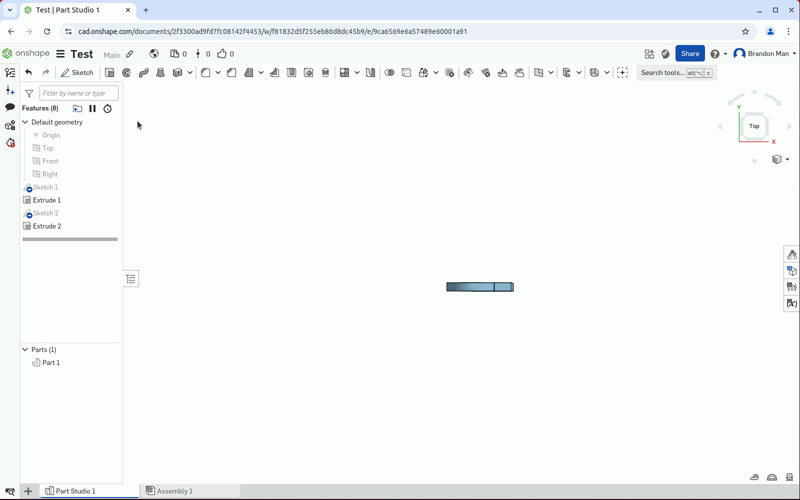
key(shift+h)
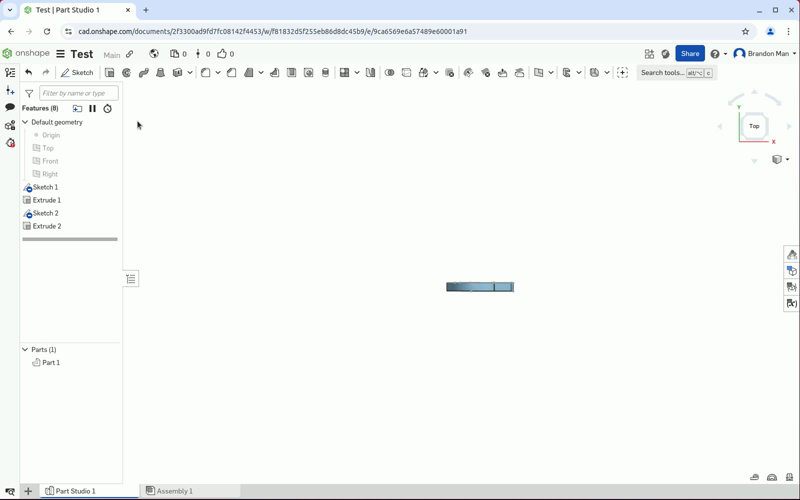
key(shift+h)
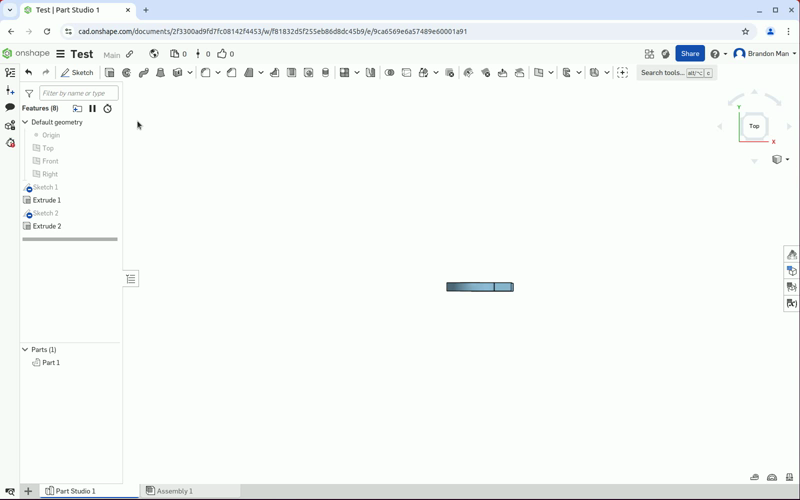
mouse_move(73, 189)
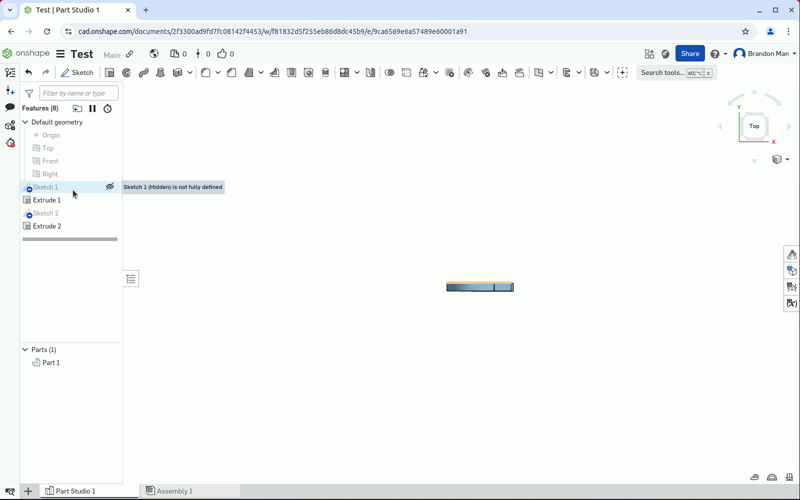
click(73, 189)
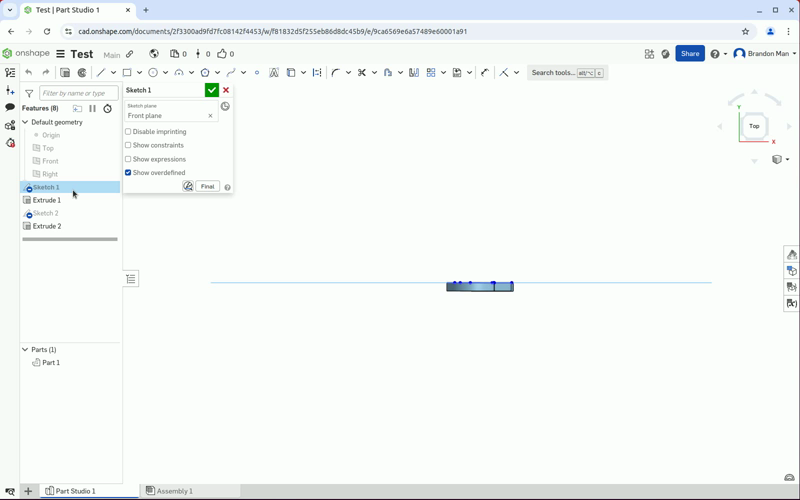
mouse_move(229, 92)
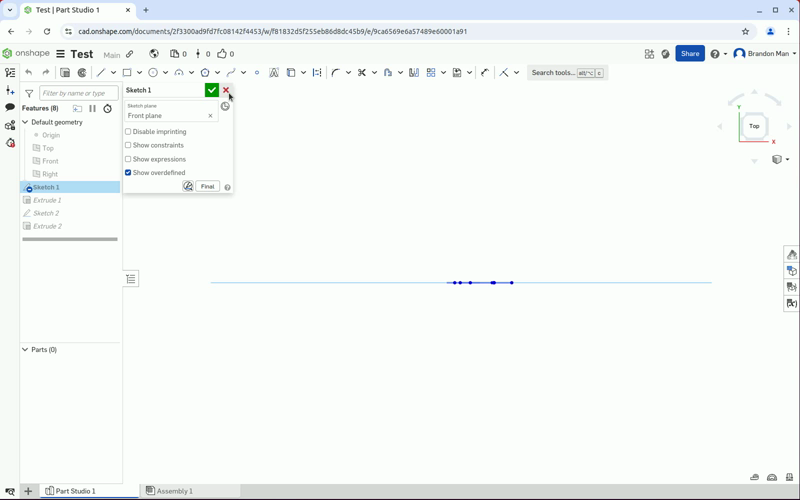
click(229, 92)
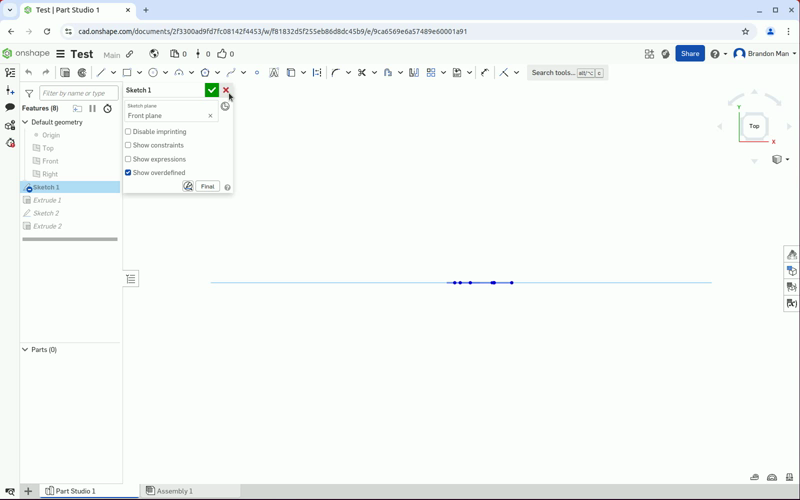
key(shift+s)
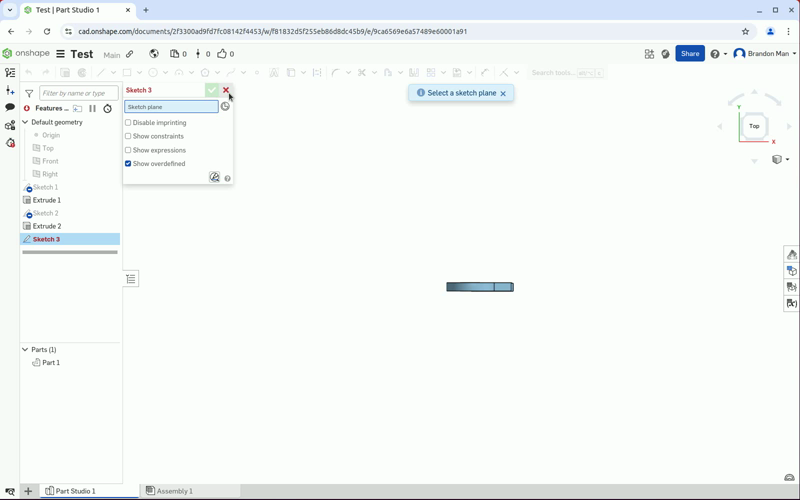
mouse_move(73, 150)
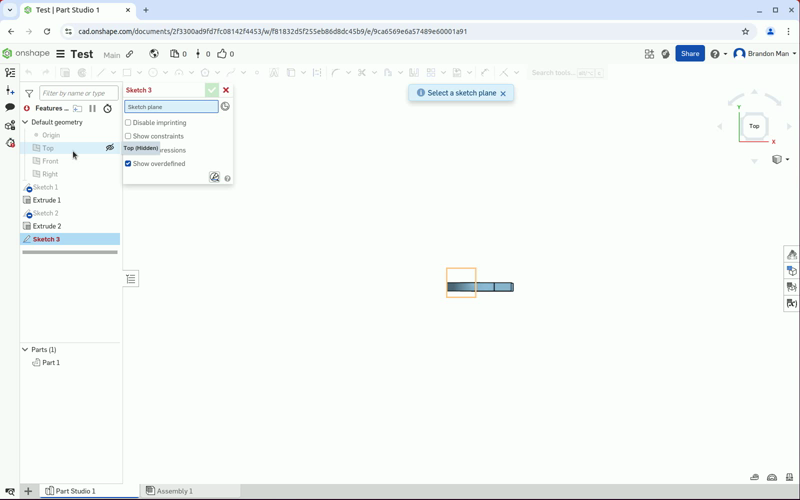
click(73, 150)
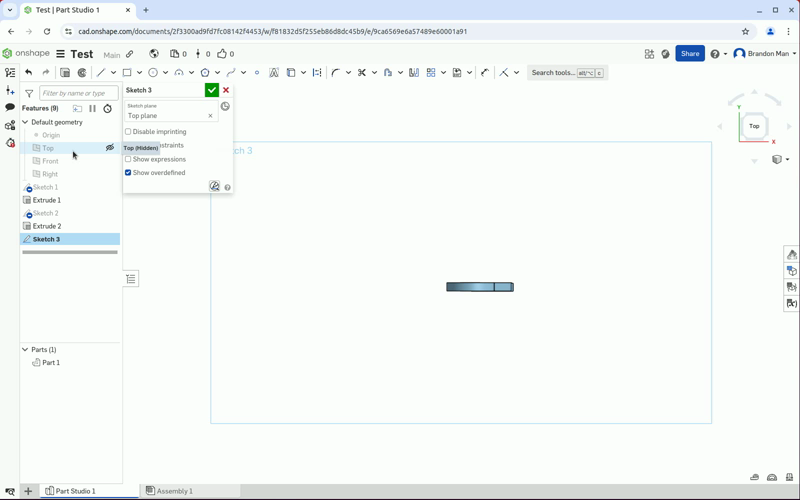
mouse_move(73, 352)
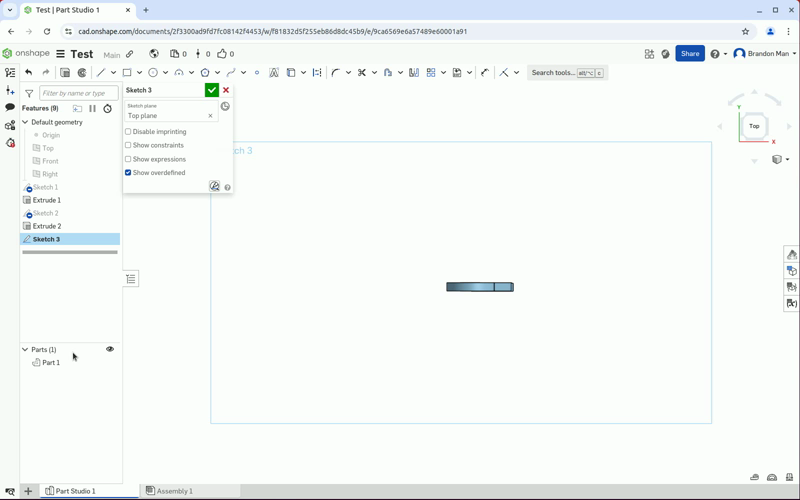
key(y)
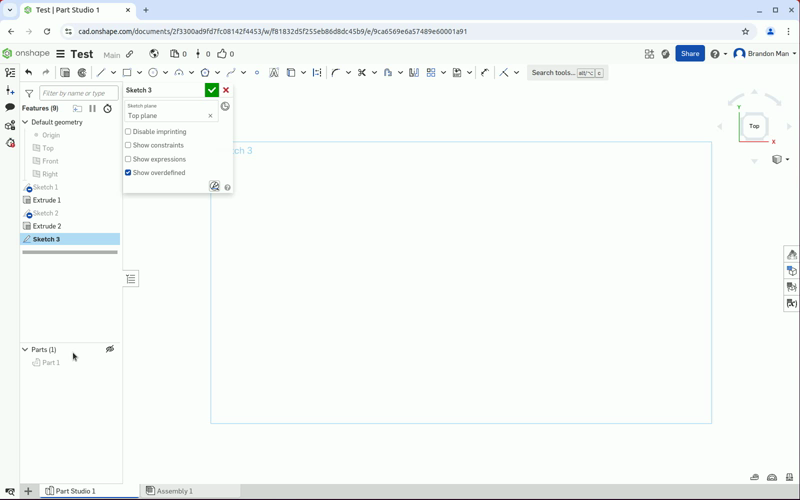
key(l)
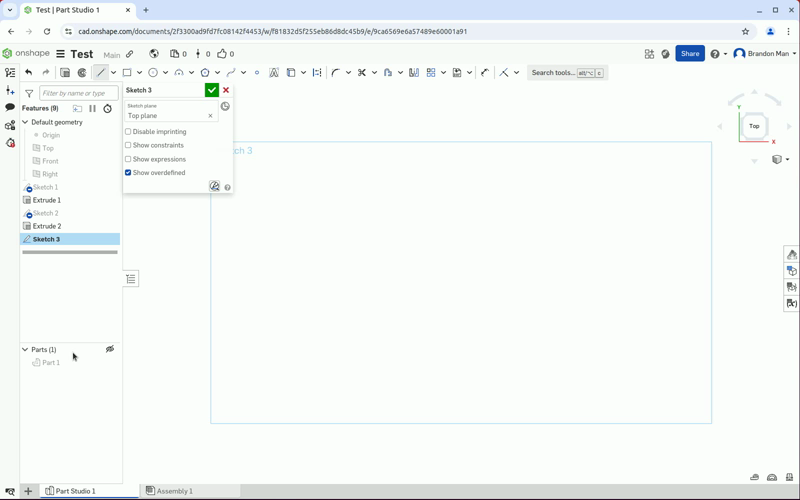
key_down(shift)
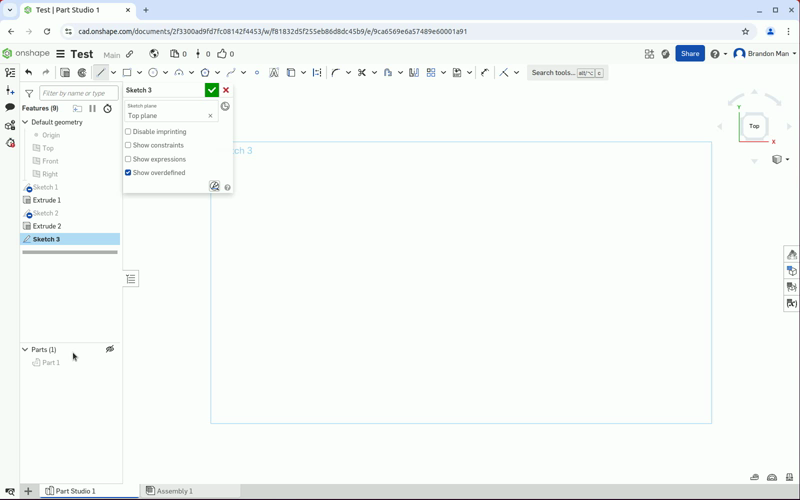
mouse_move(471, 282)
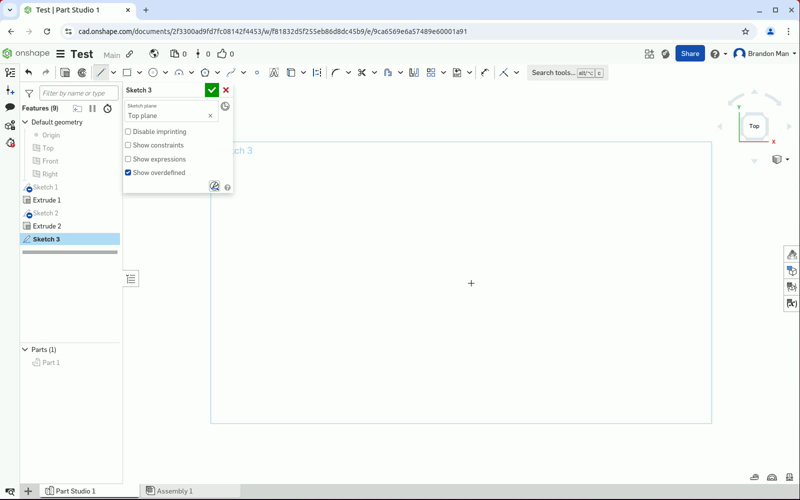
click(471, 282)
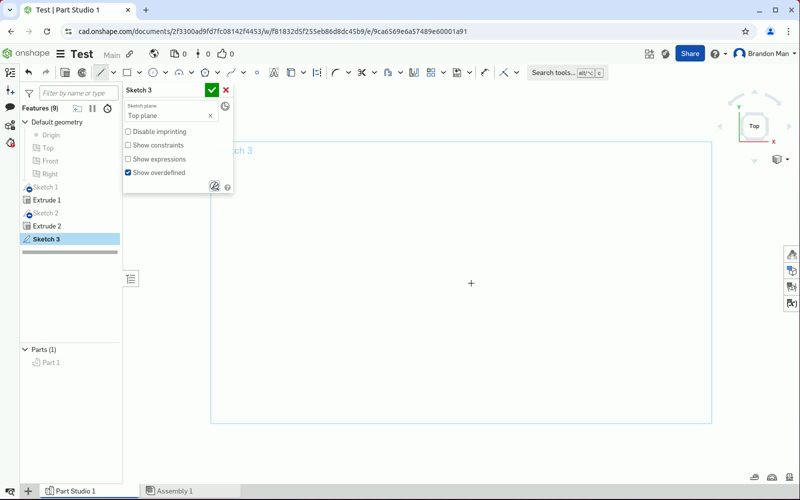
key_up(shift)
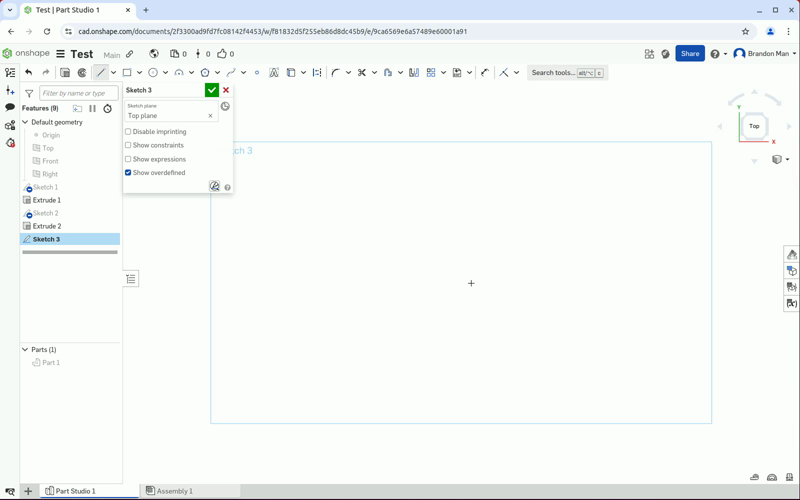
key_down(shift)
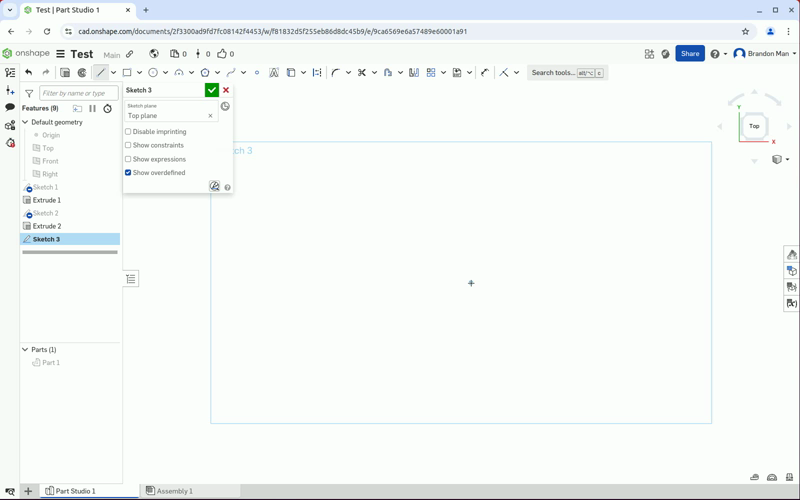
mouse_move(501, 282)
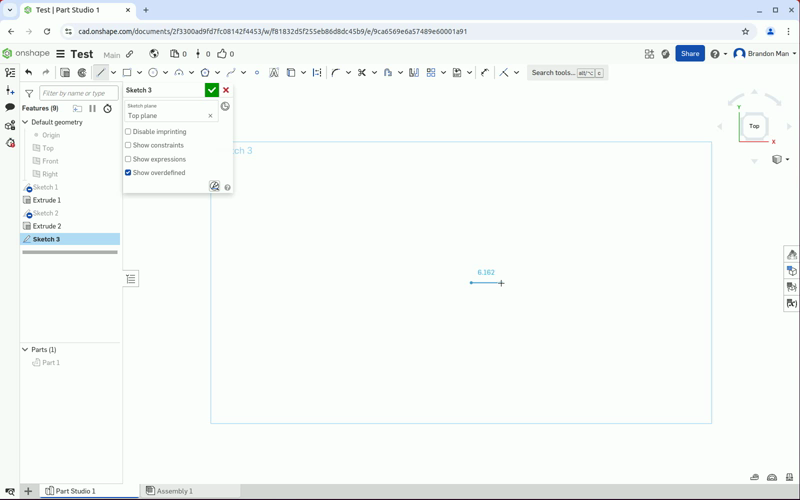
mouse_move(512, 282)
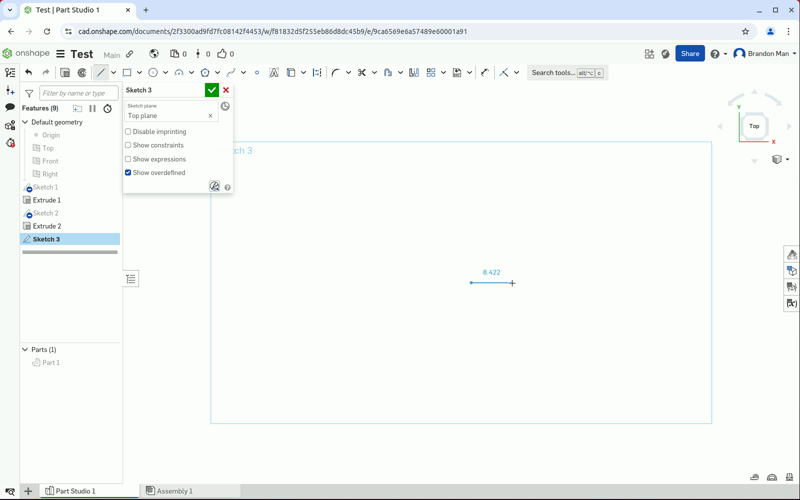
click(512, 282)
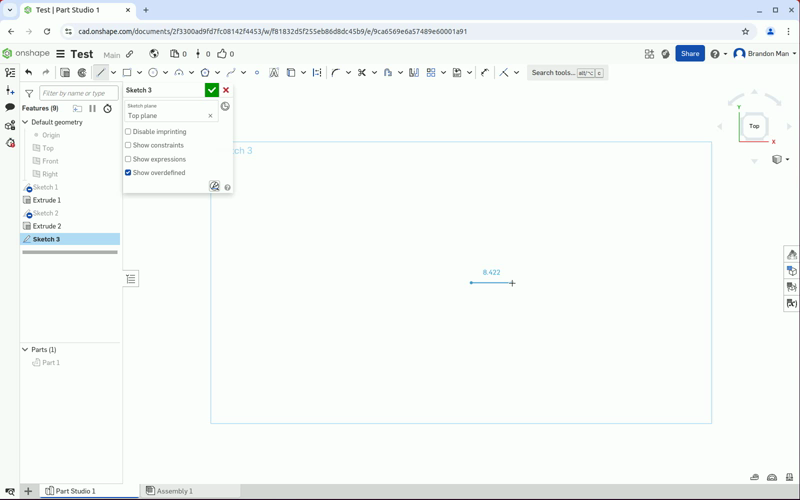
key_up(shift)
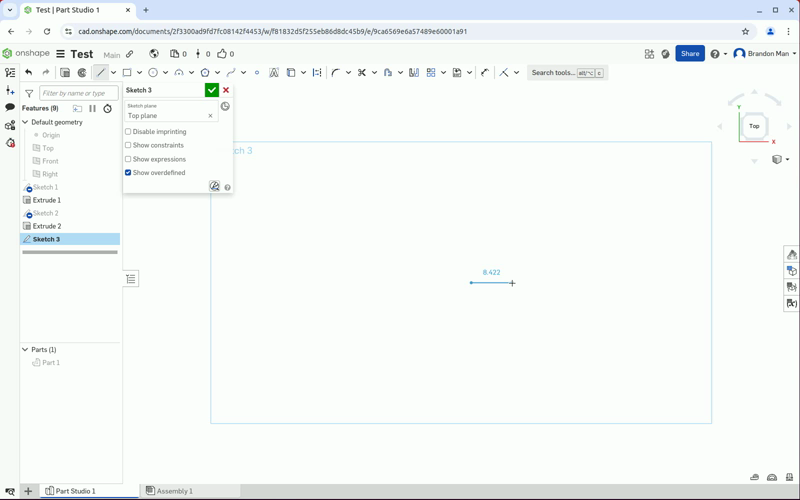
key(esc)
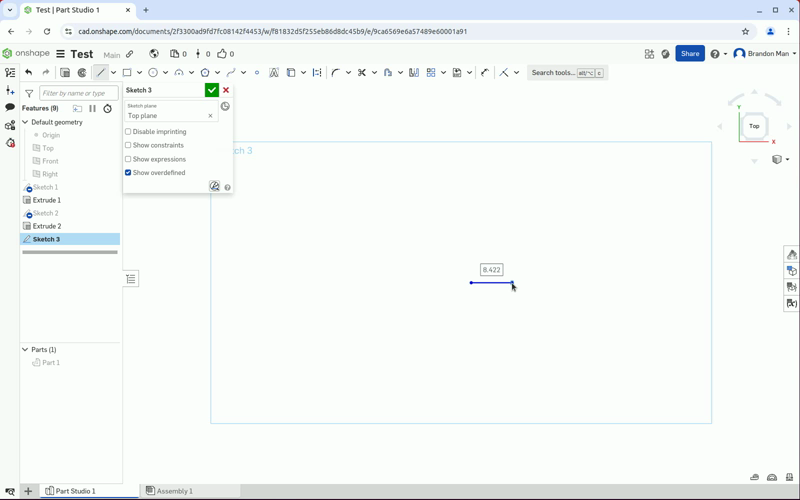
key(a)
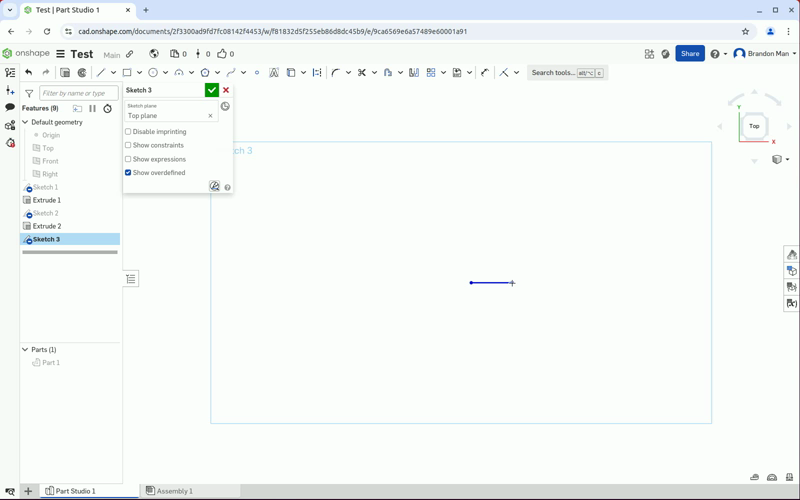
mouse_move(512, 282)
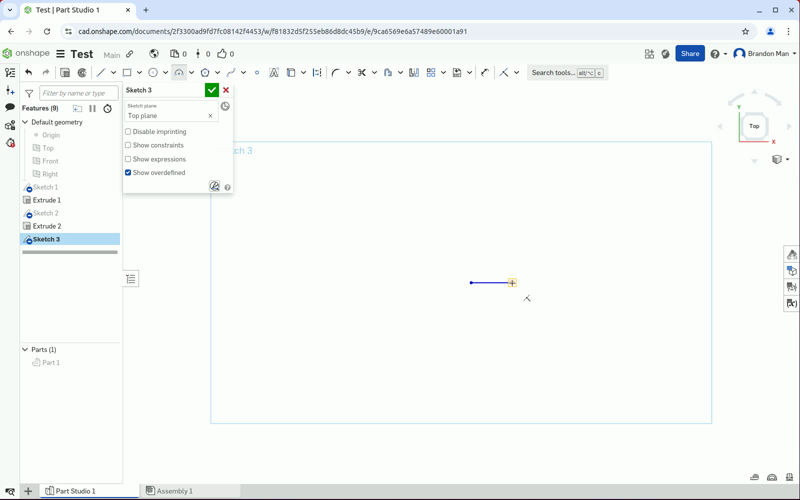
click(512, 282)
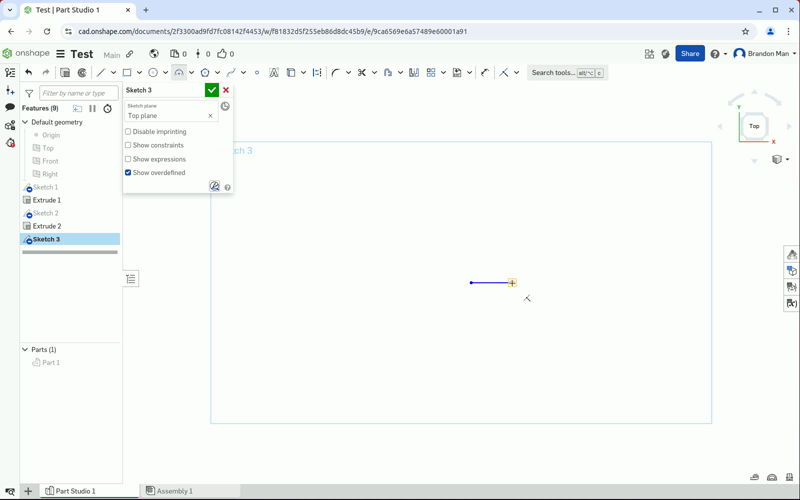
key_down(shift)
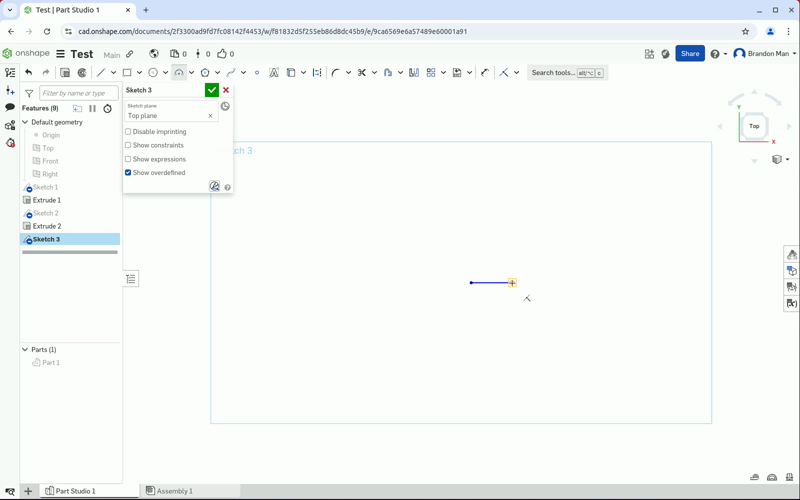
mouse_move(512, 281)
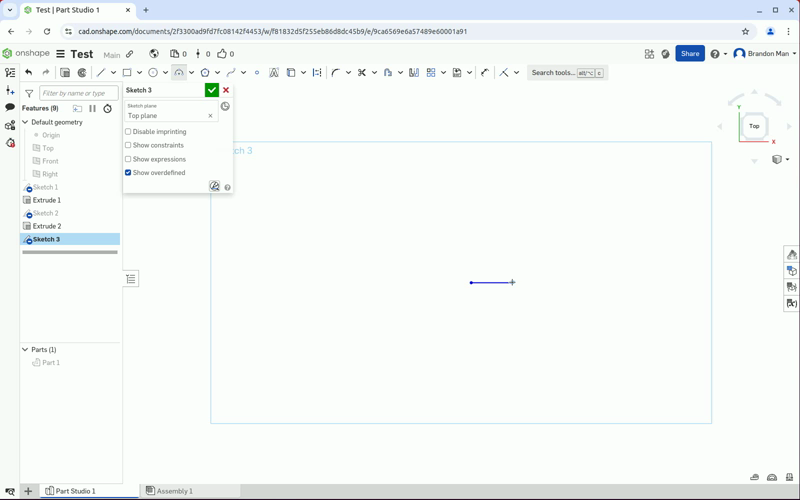
scroll(6)
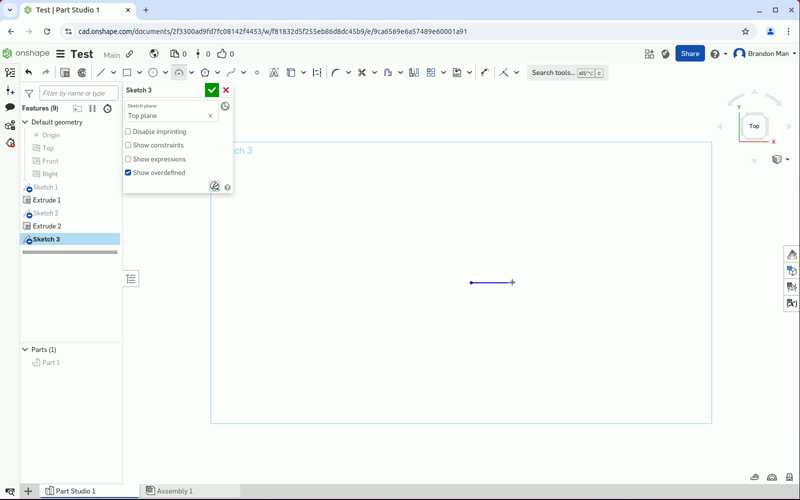
scroll(6)
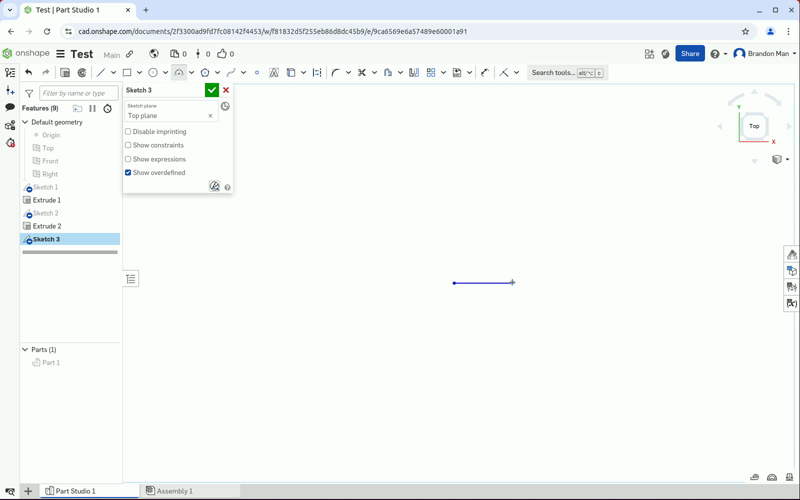
scroll(6)
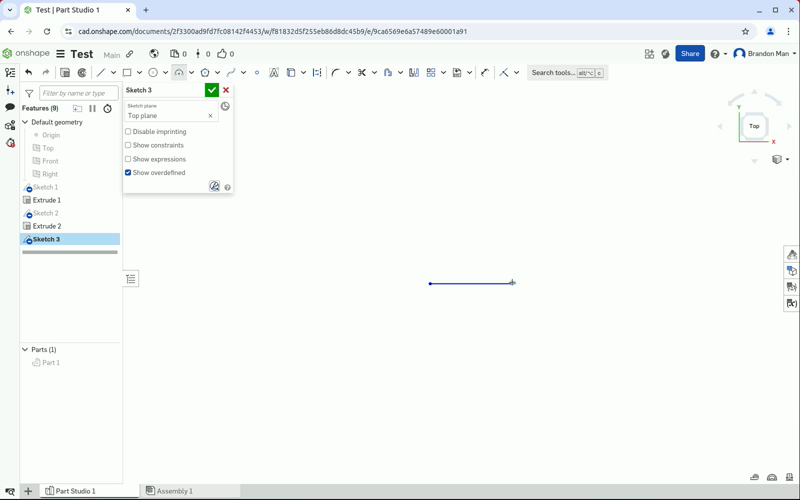
scroll(6)
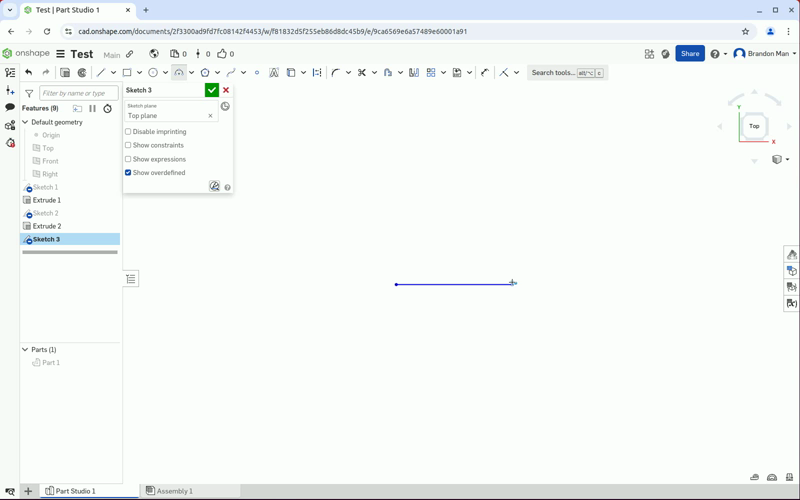
scroll(6)
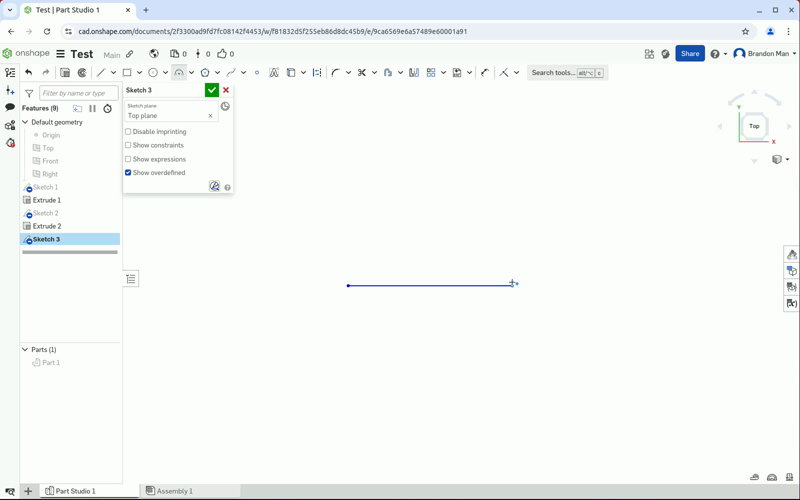
scroll(6)
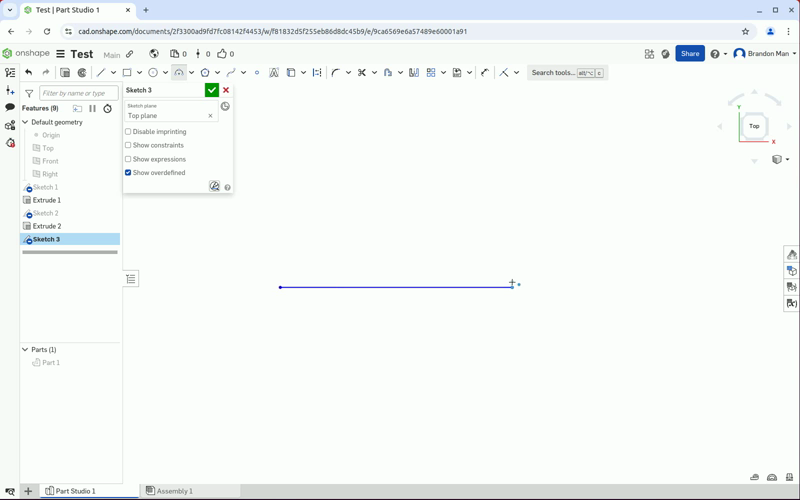
scroll(6)
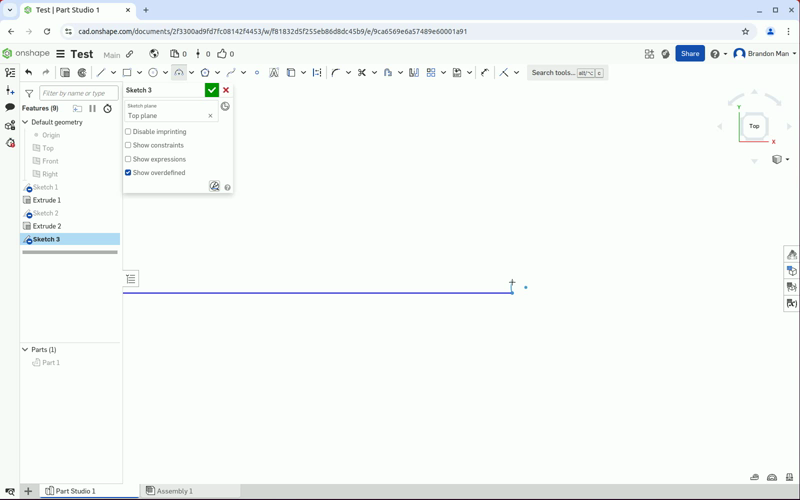
click(512, 281)
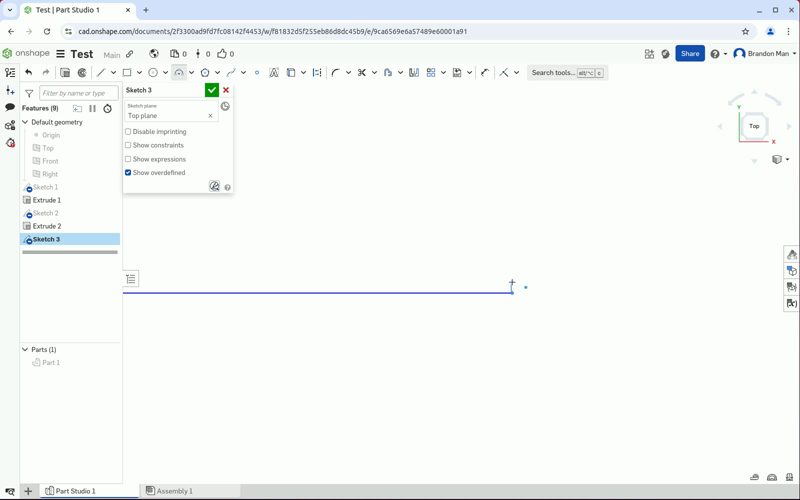
scroll(-6)
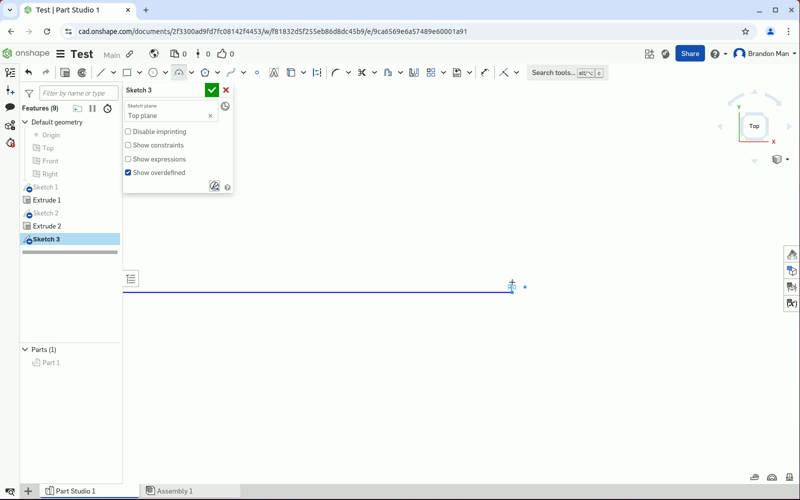
scroll(-6)
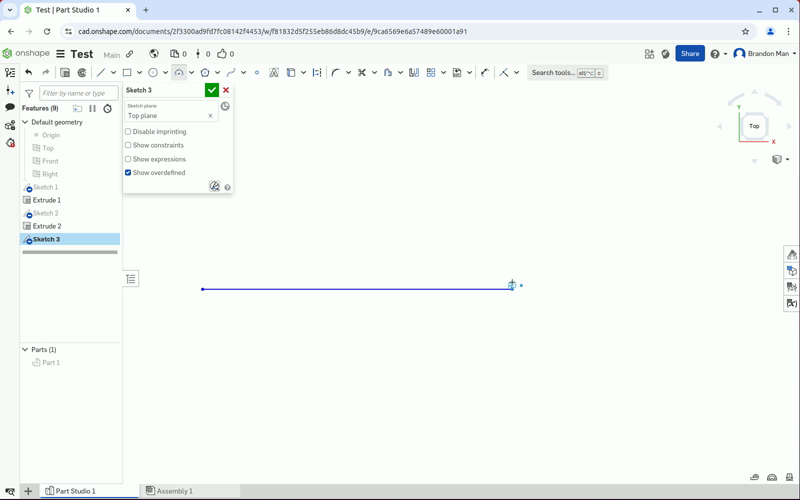
scroll(-6)
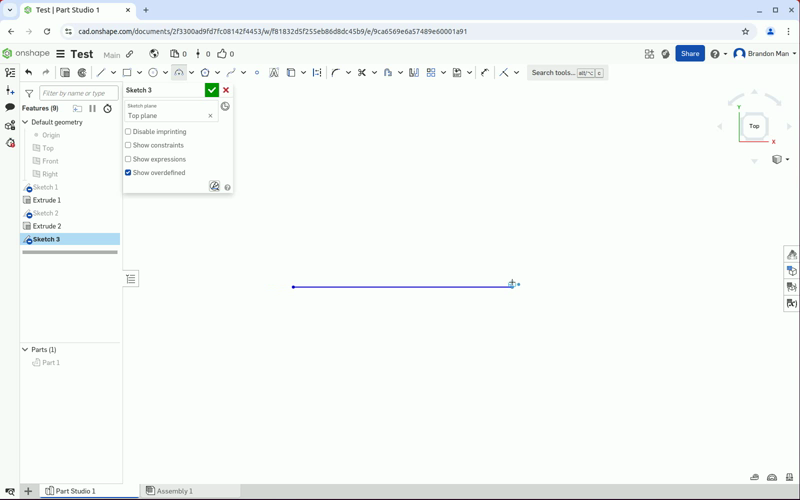
scroll(-6)
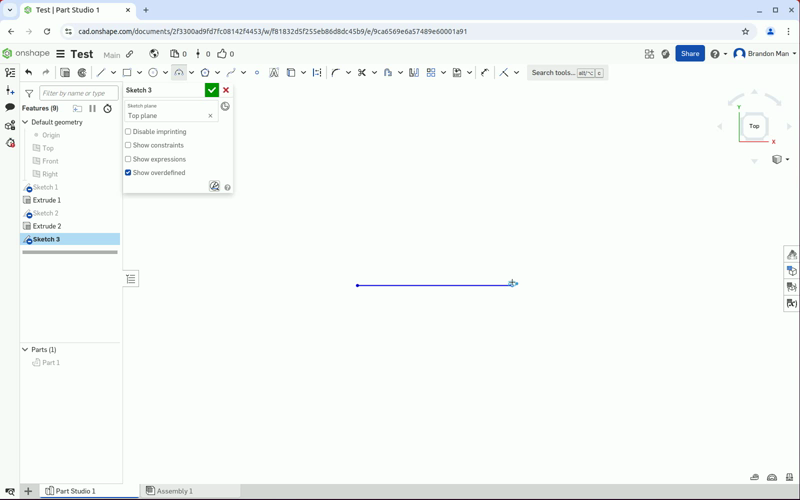
scroll(-6)
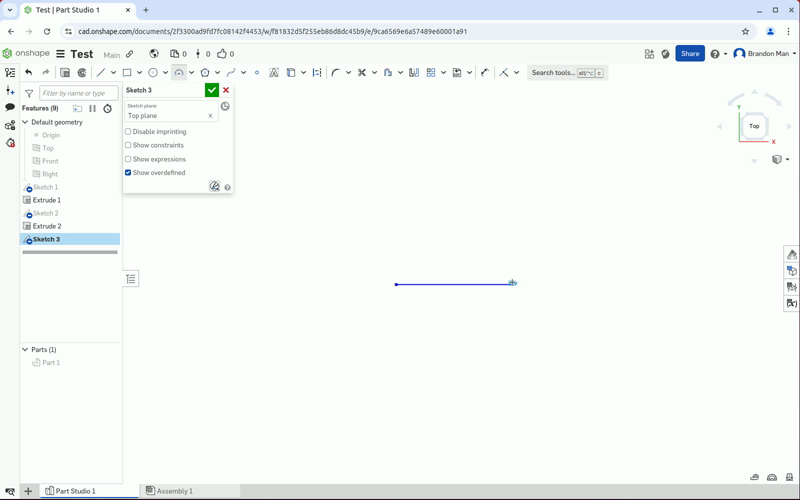
scroll(-6)
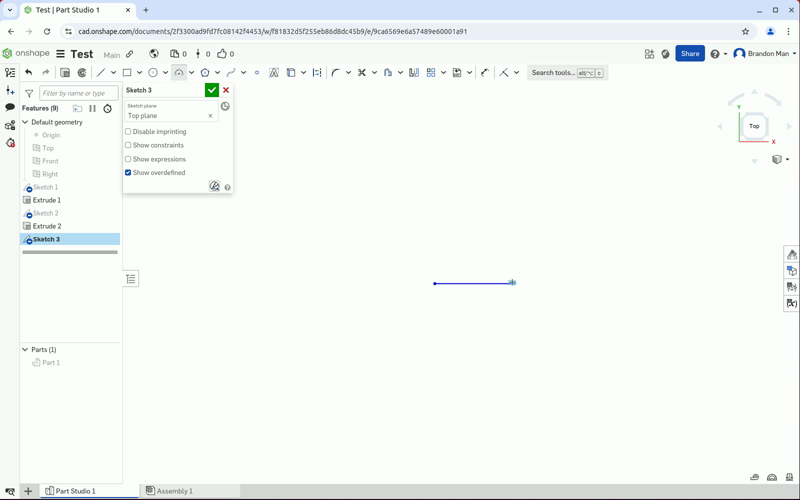
scroll(-6)
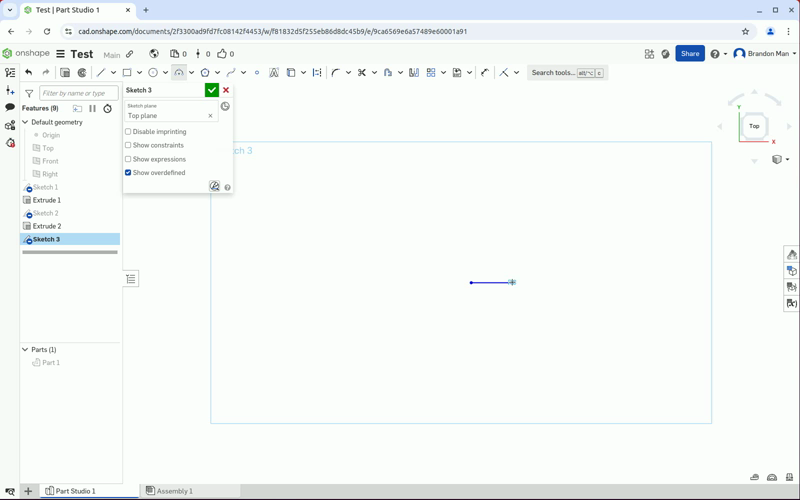
mouse_move(512, 282)
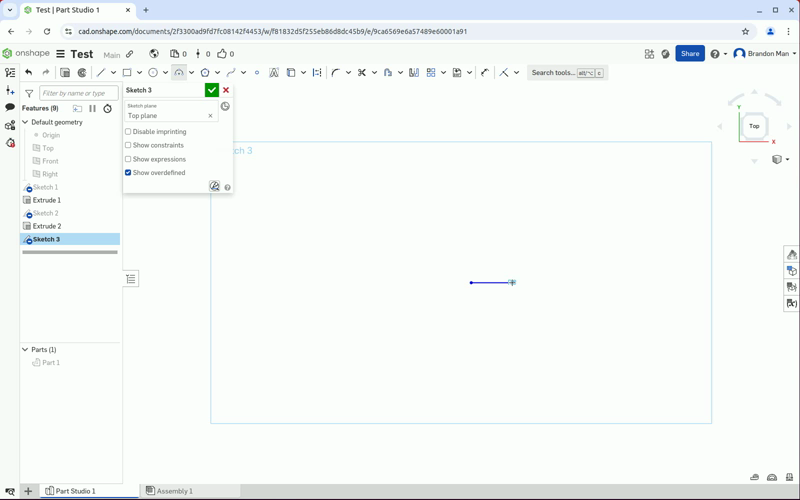
scroll(6)
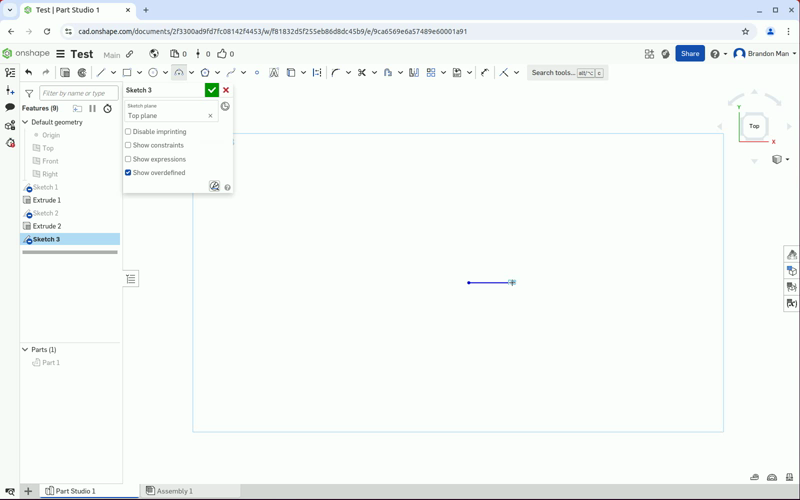
scroll(6)
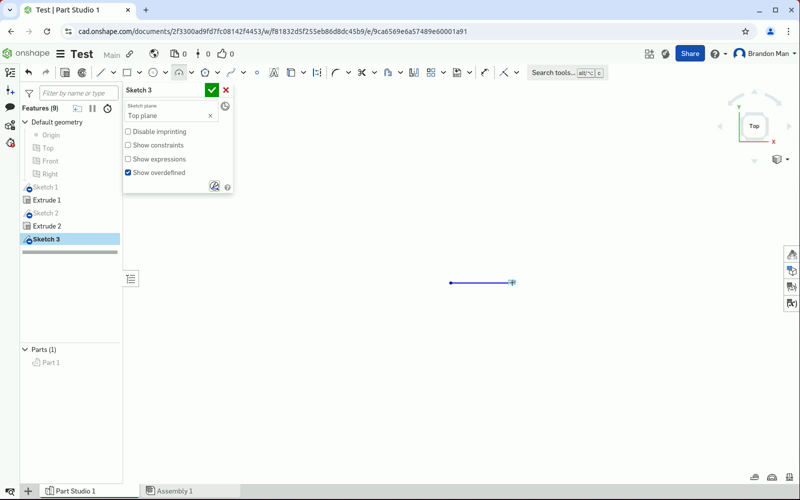
scroll(6)
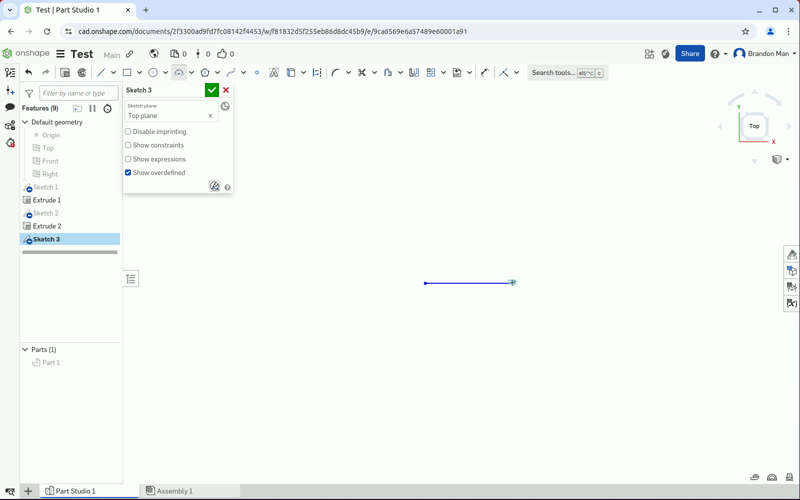
scroll(6)
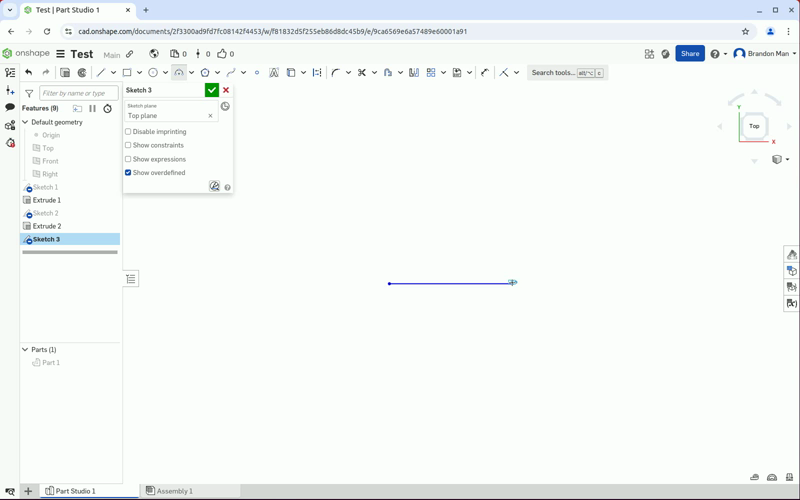
scroll(6)
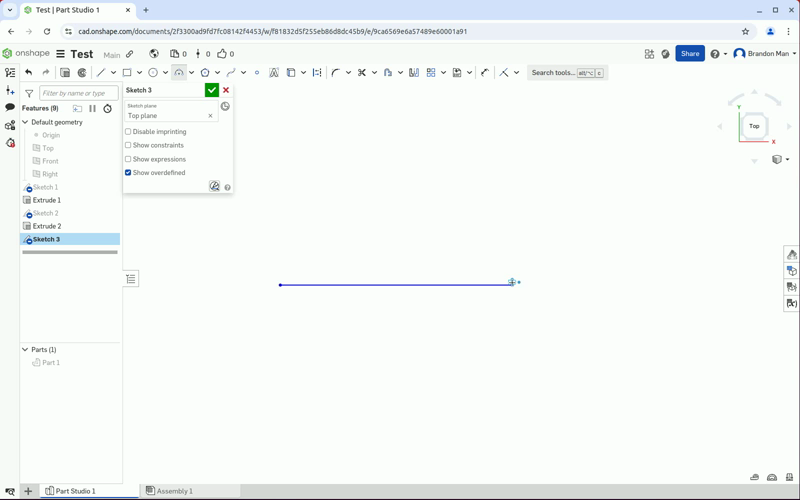
scroll(6)
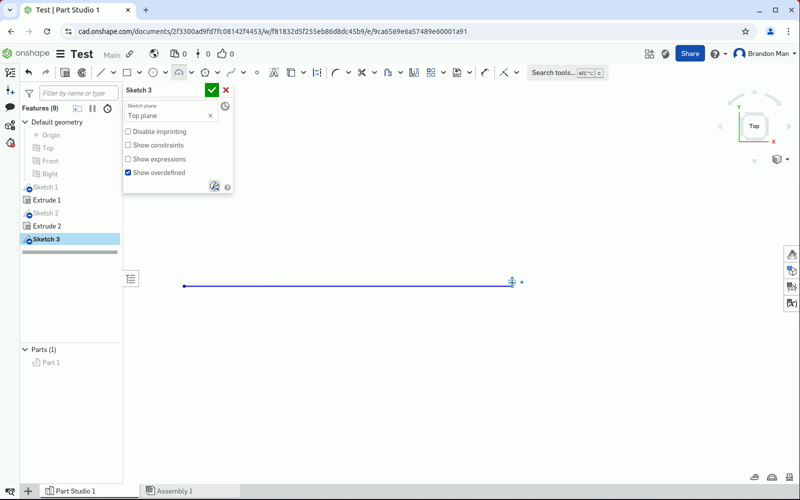
scroll(6)
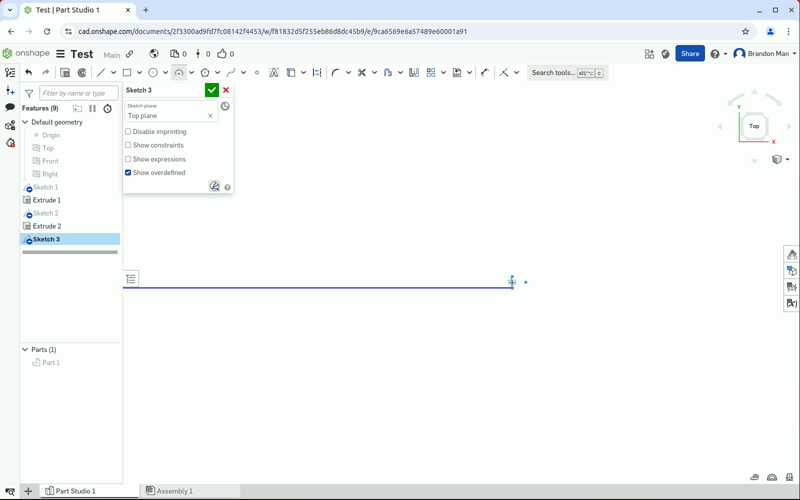
click(512, 282)
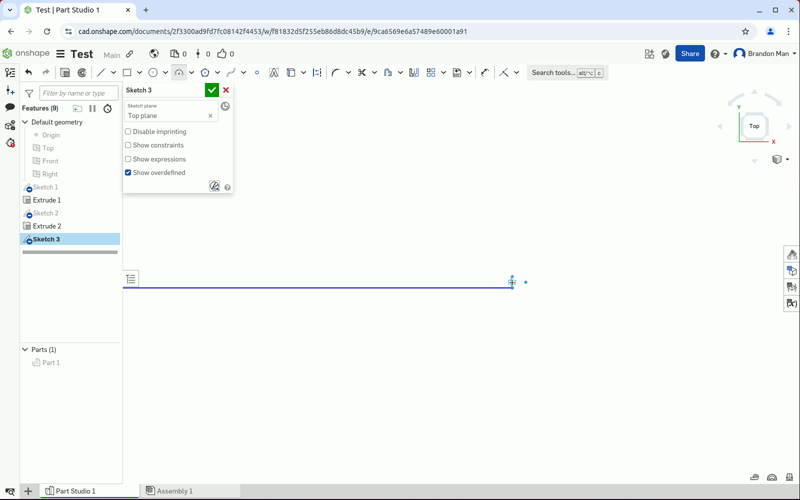
scroll(-6)
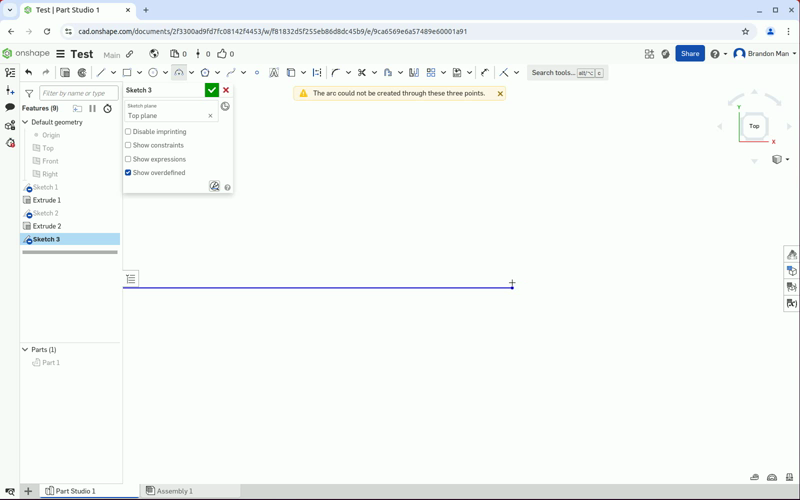
scroll(-6)
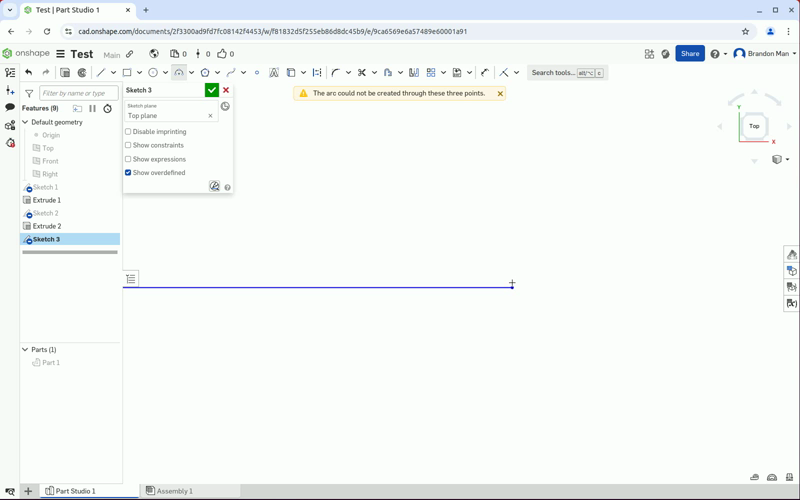
scroll(-6)
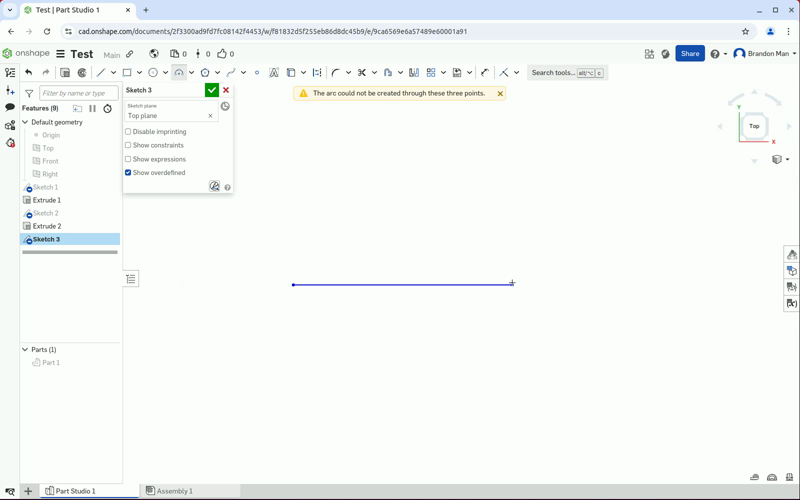
scroll(-6)
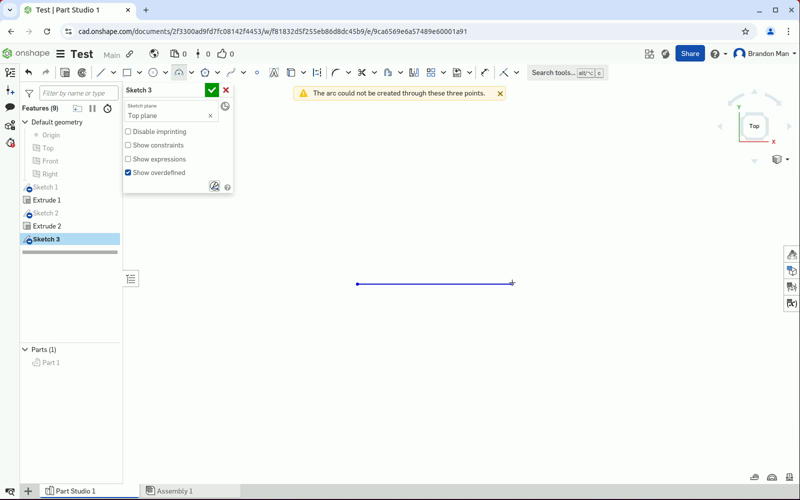
scroll(-6)
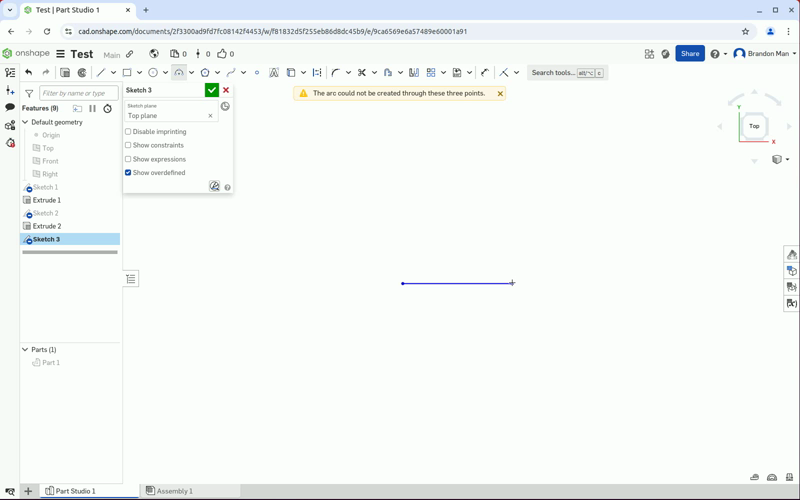
scroll(-6)
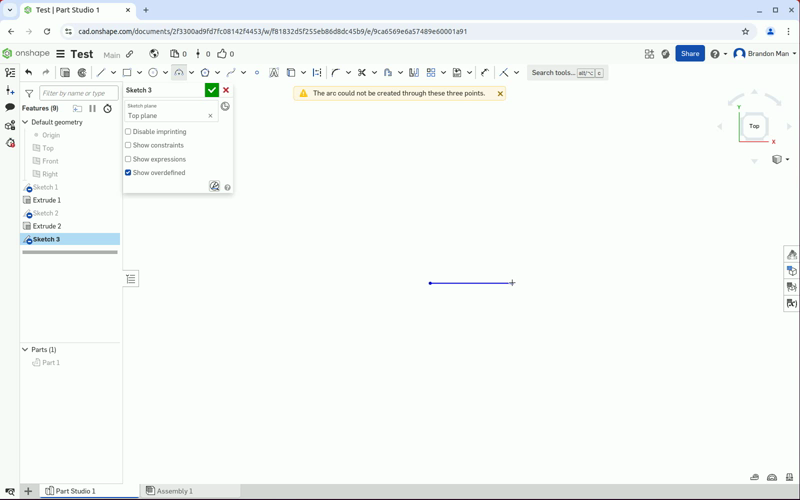
scroll(-6)
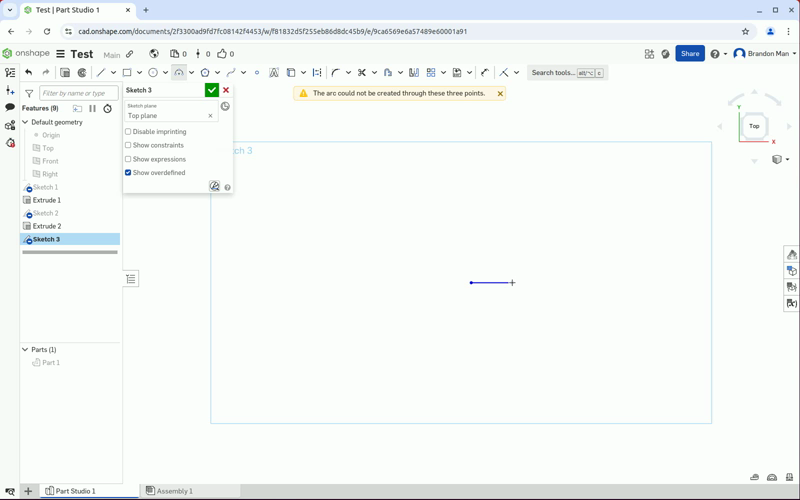
key_up(shift)
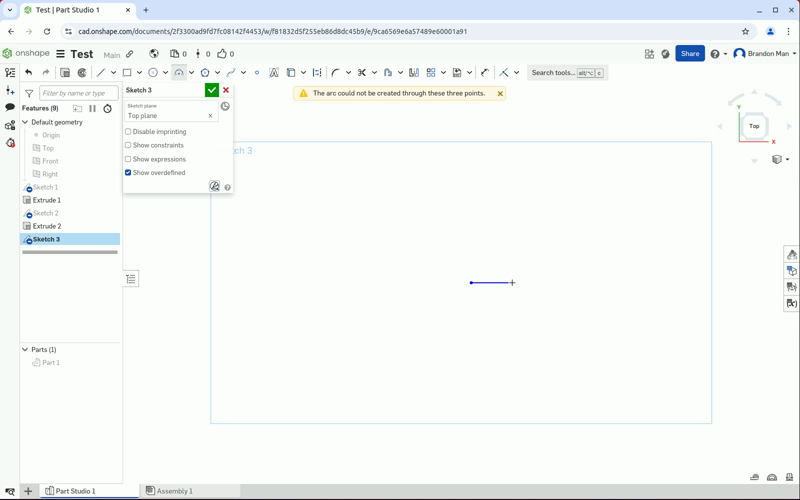
key(esc)
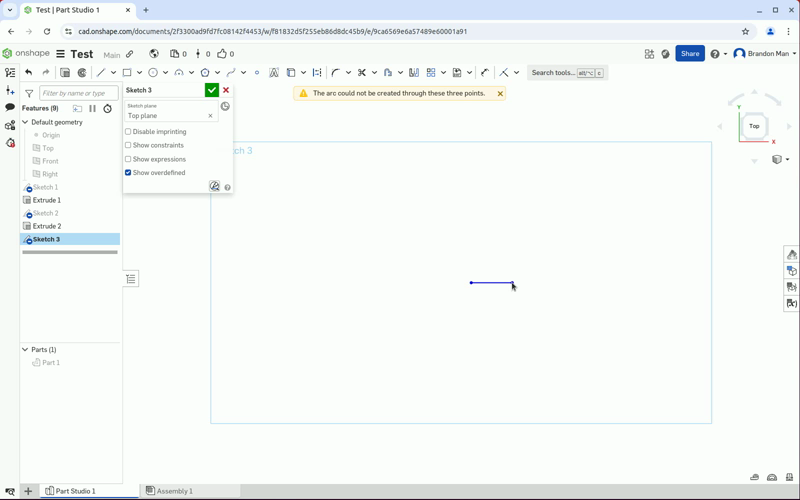
key(l)
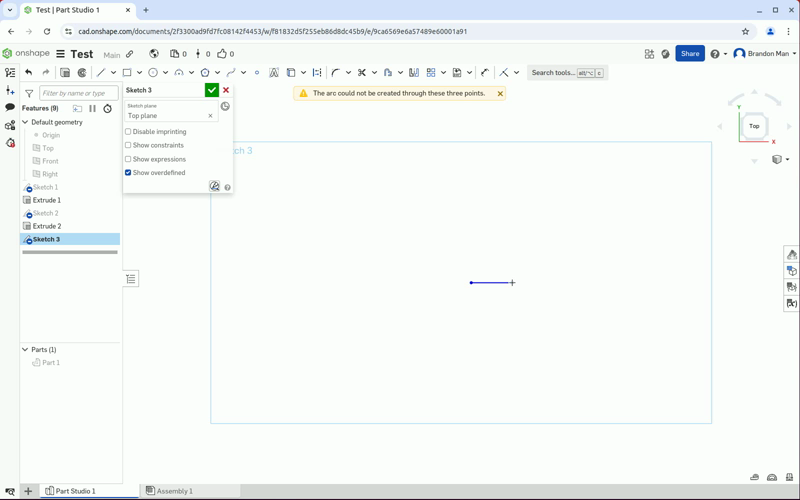
mouse_move(512, 281)
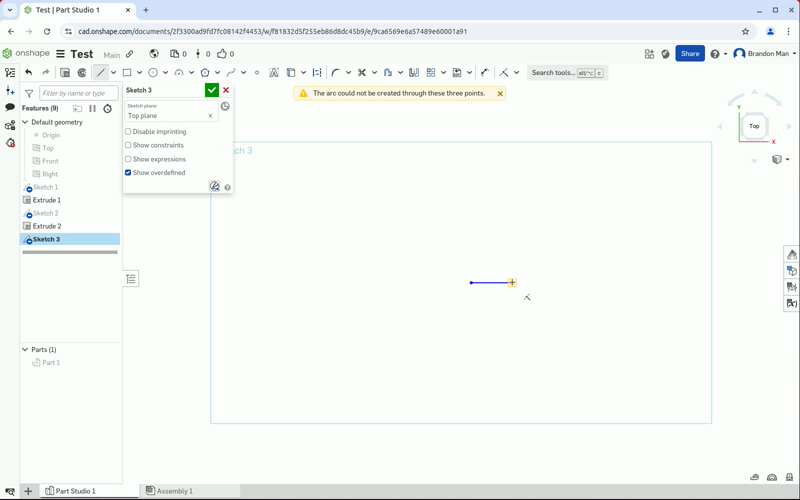
scroll(6)
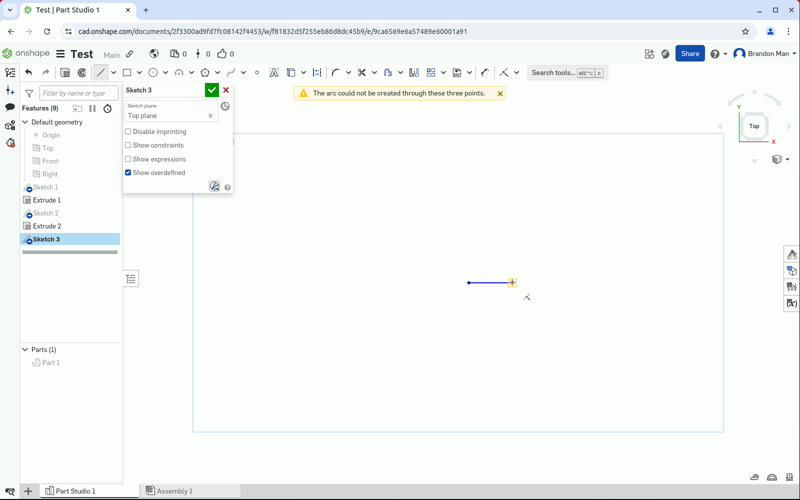
scroll(6)
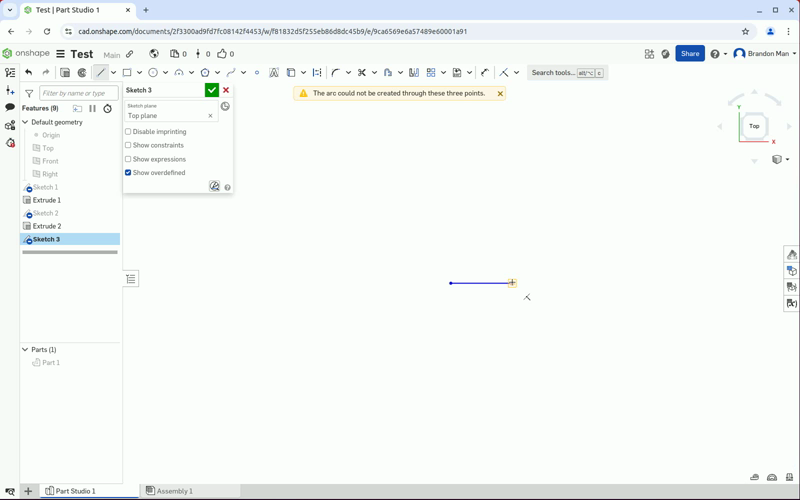
scroll(6)
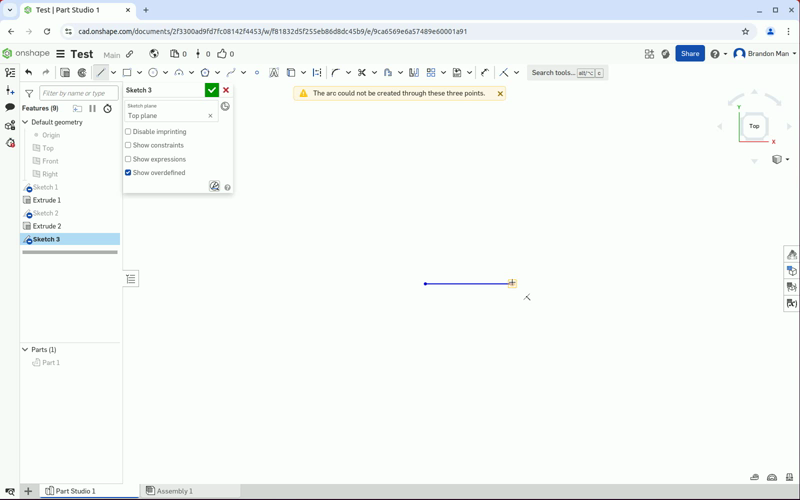
scroll(6)
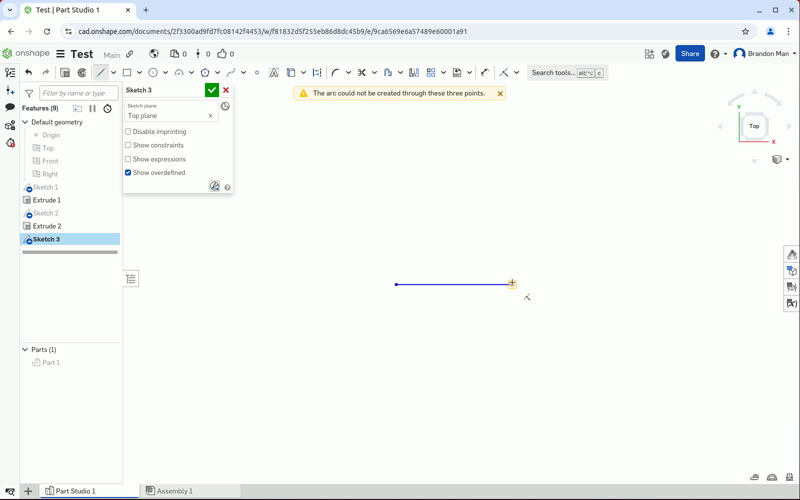
scroll(6)
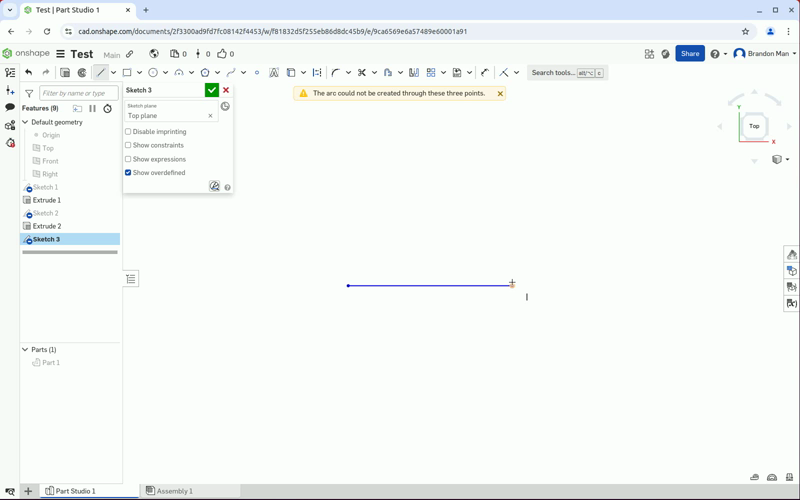
scroll(6)
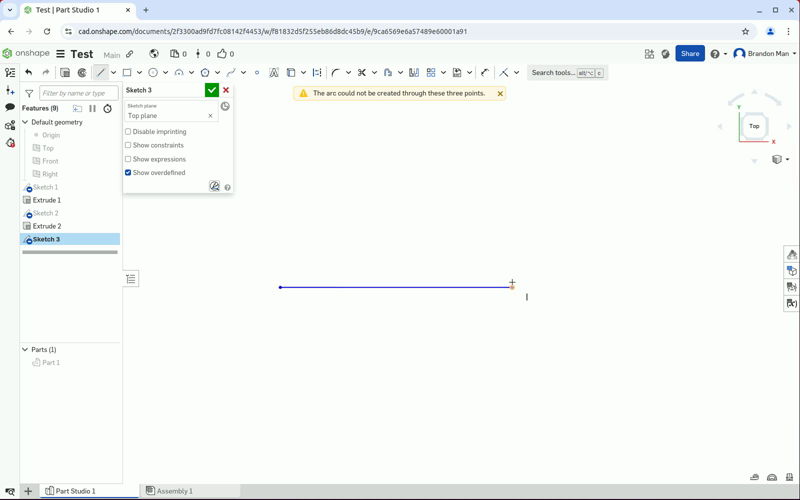
scroll(6)
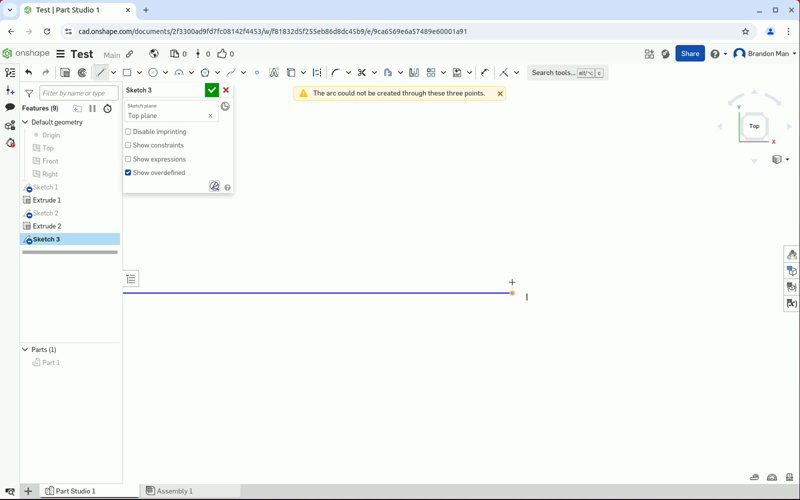
click(512, 281)
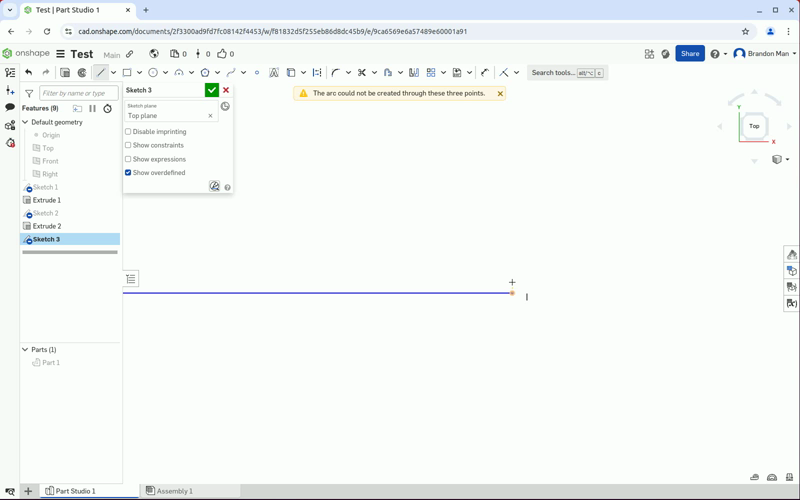
scroll(-6)
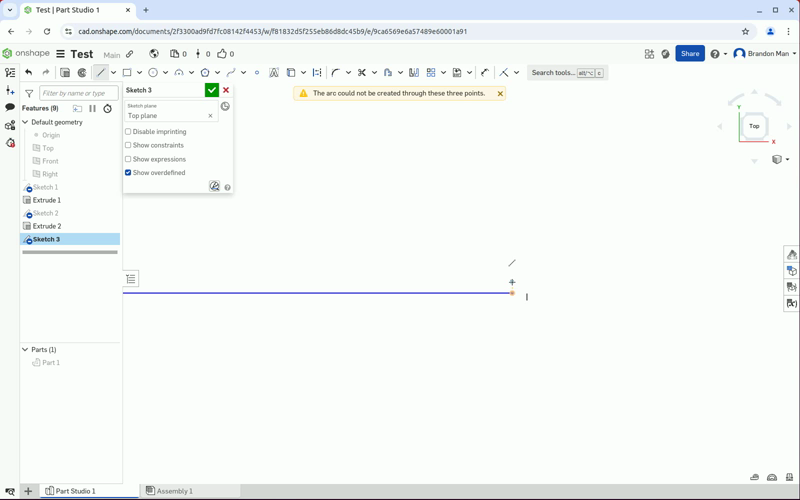
scroll(-6)
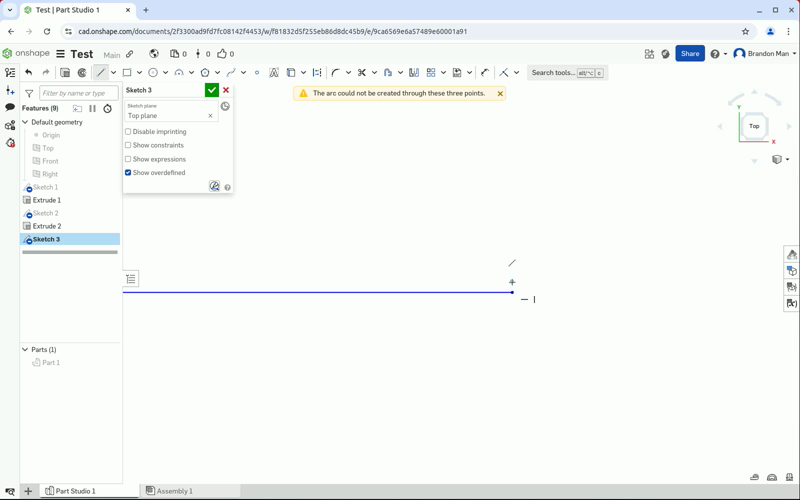
scroll(-6)
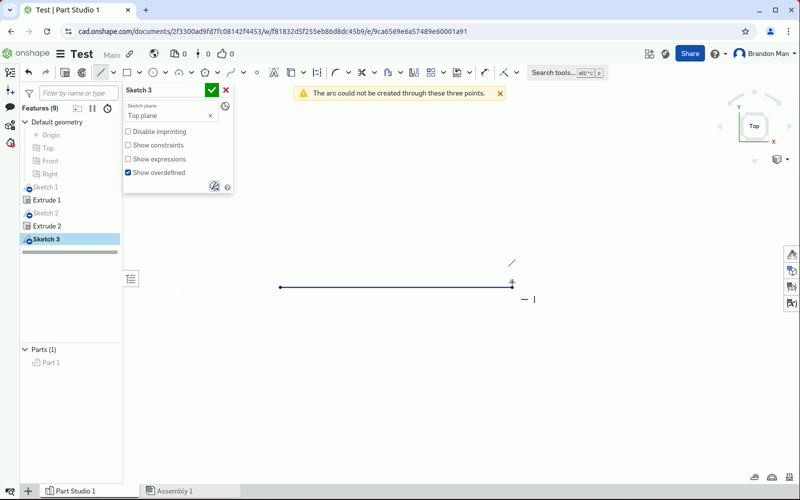
scroll(-6)
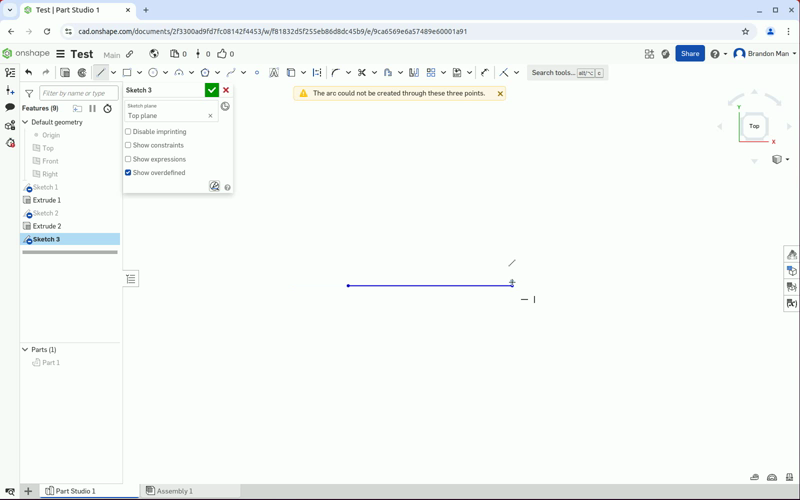
scroll(-6)
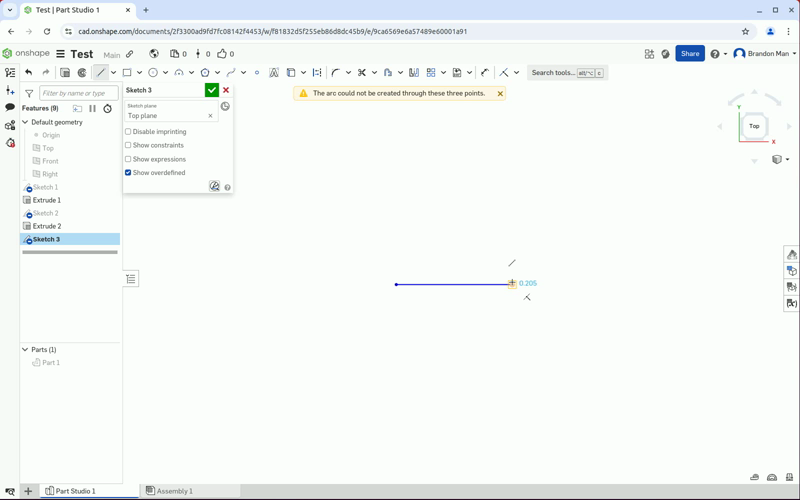
scroll(-6)
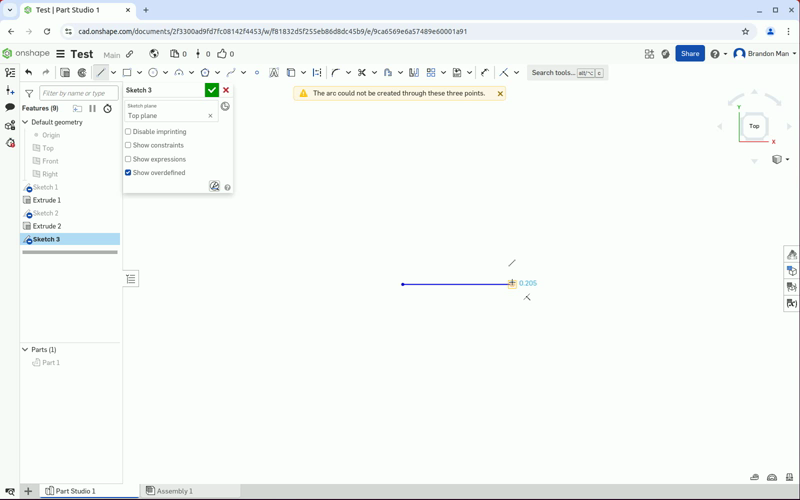
scroll(-6)
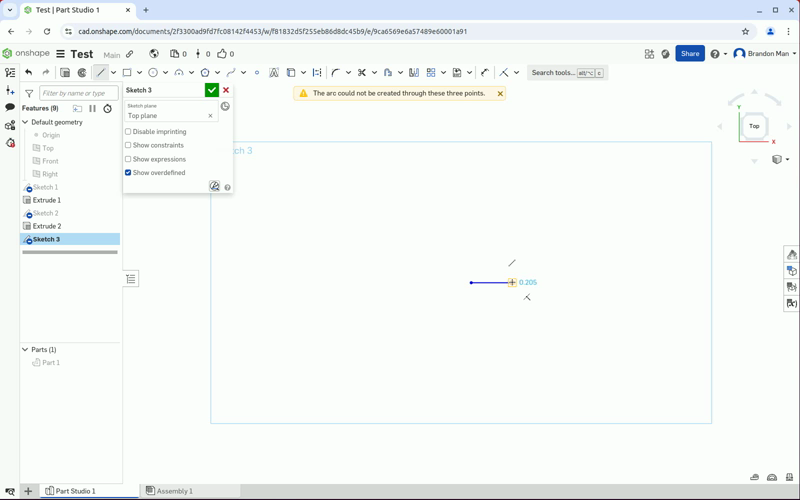
key_down(shift)
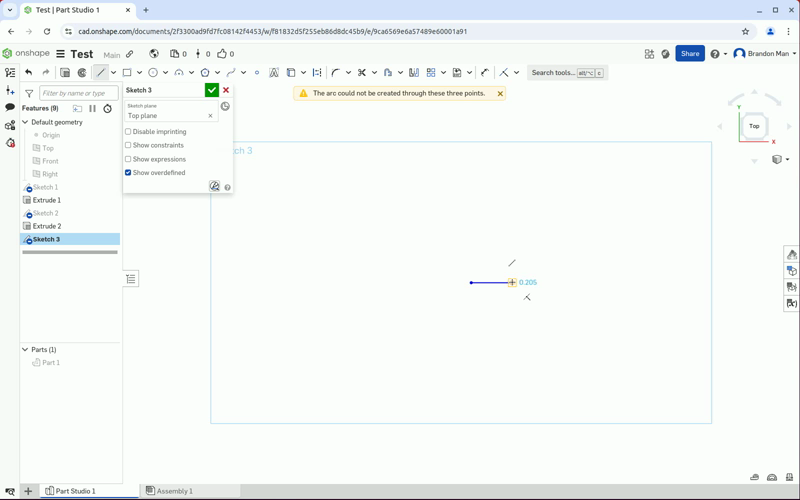
mouse_move(542, 281)
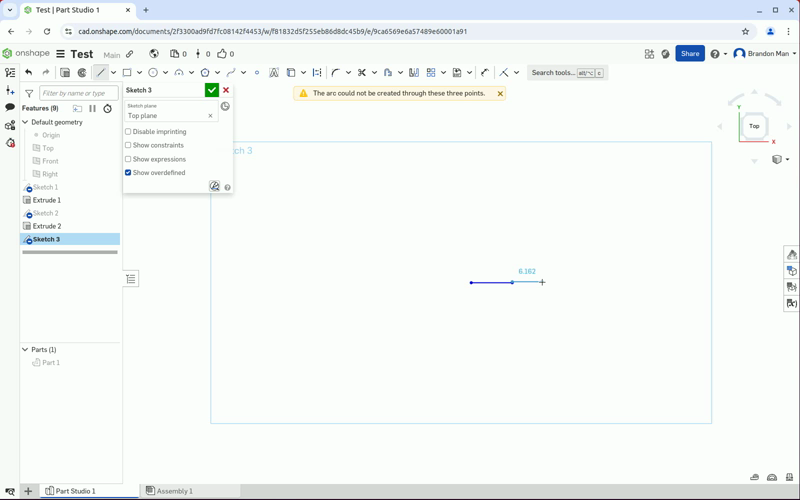
mouse_move(523, 281)
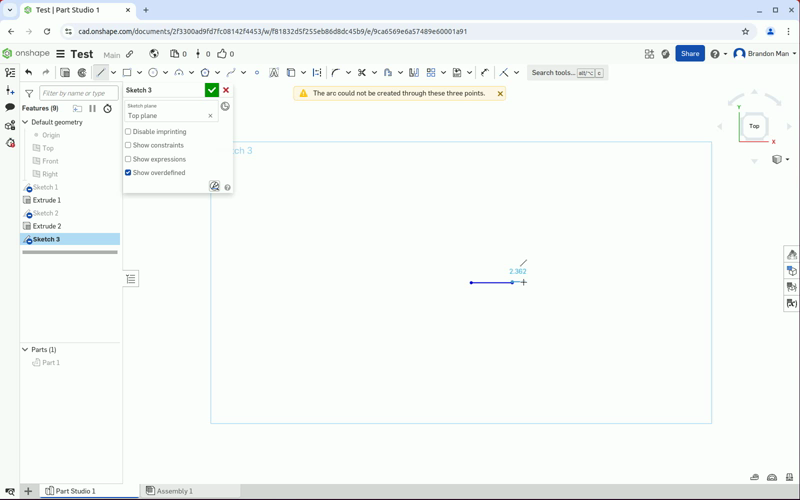
click(523, 281)
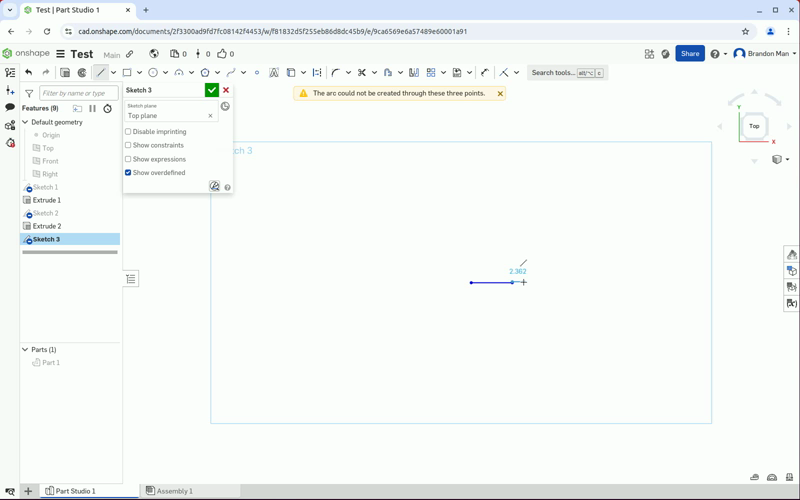
key_up(shift)
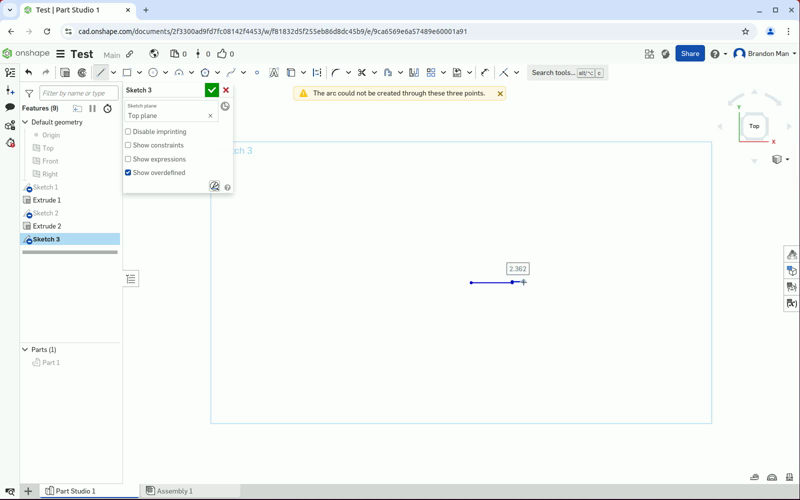
key(esc)
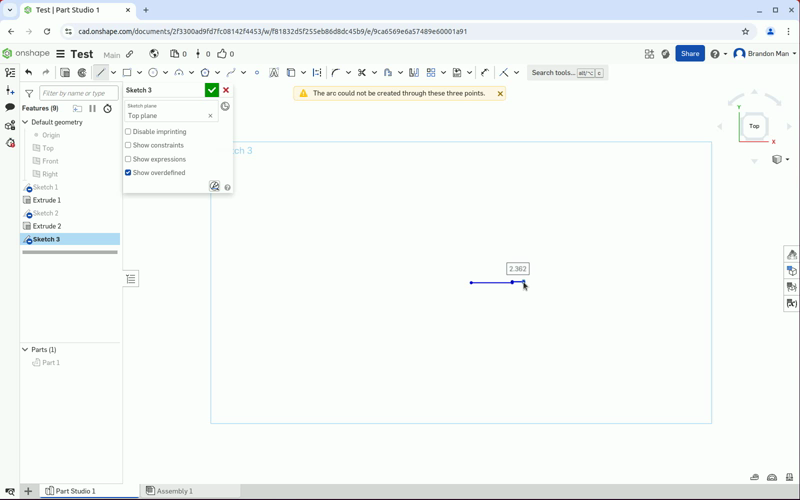
key(a)
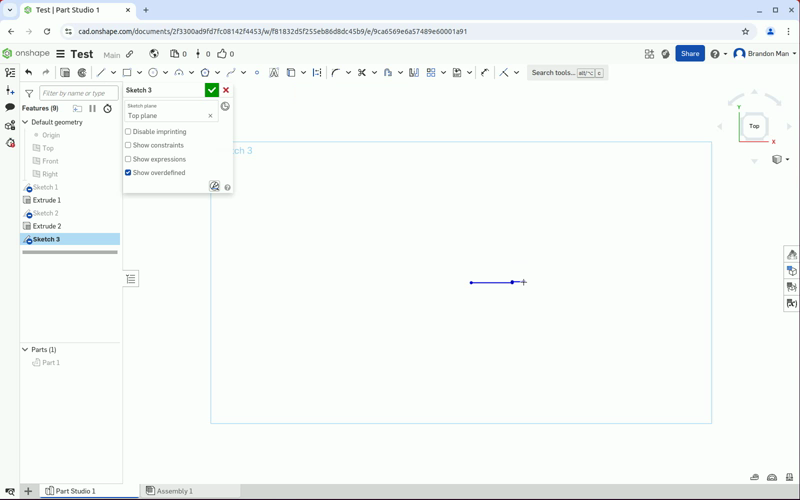
mouse_move(523, 281)
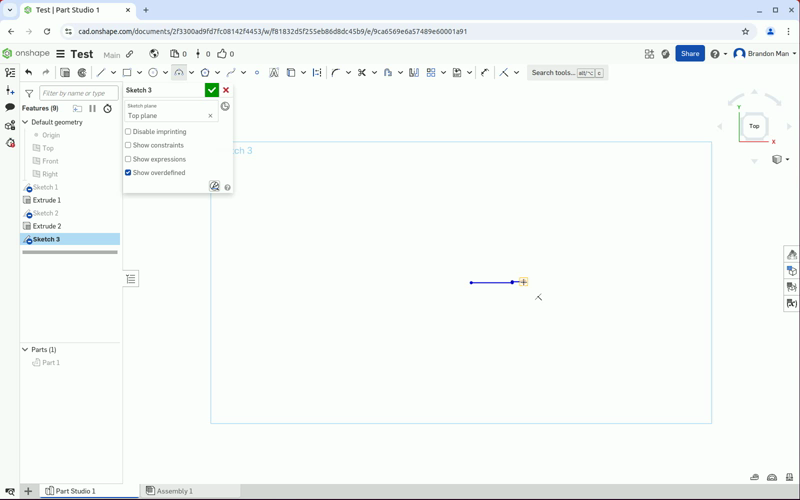
click(523, 281)
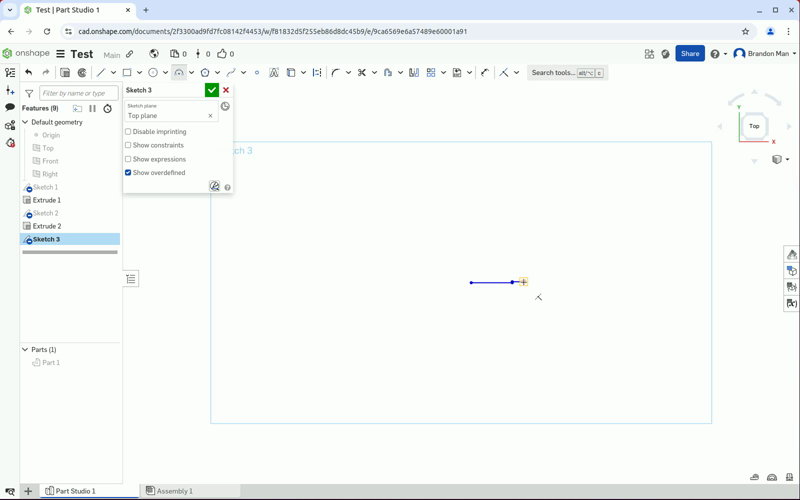
key_down(shift)
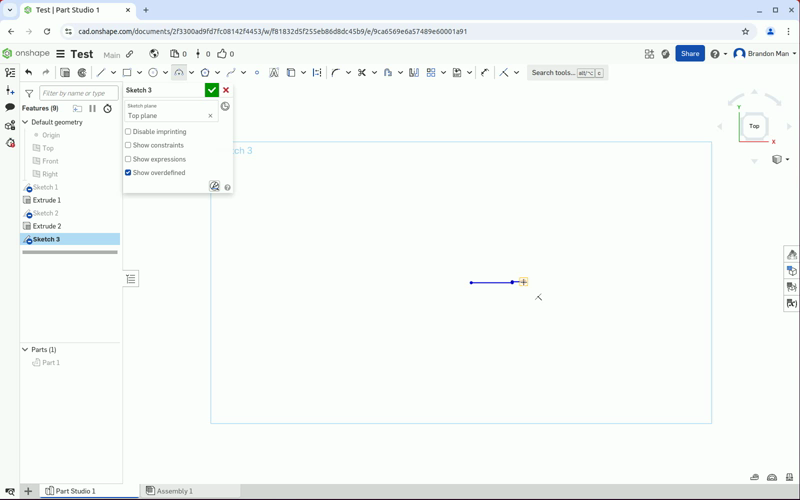
mouse_move(526, 282)
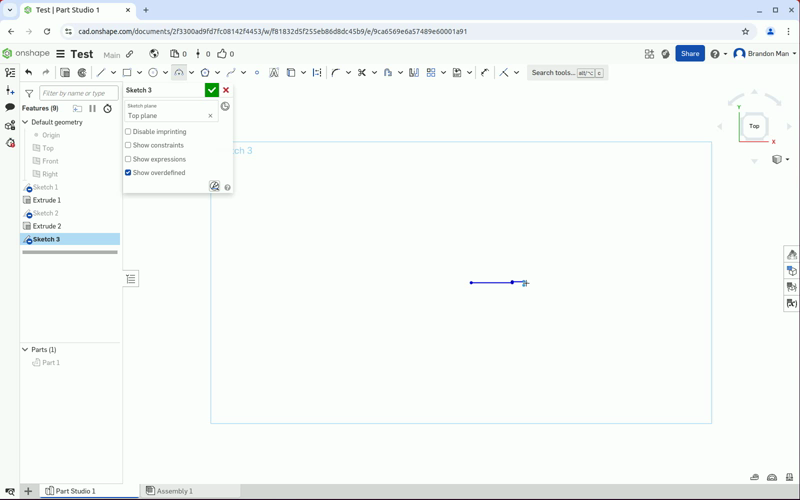
scroll(6)
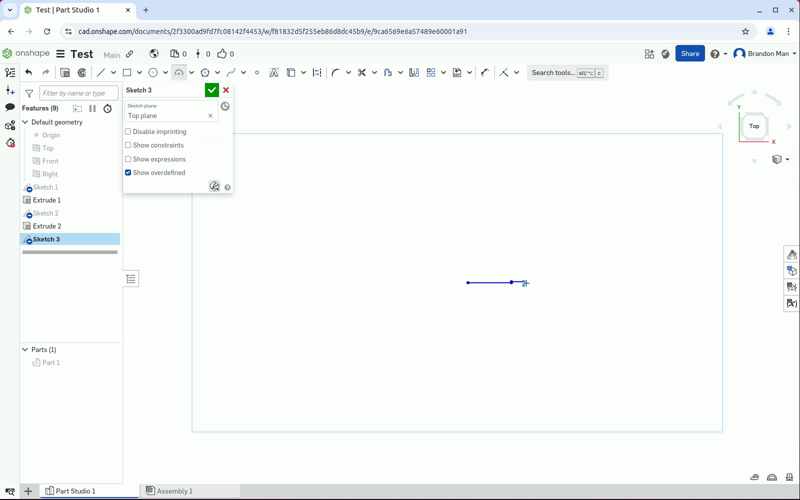
scroll(6)
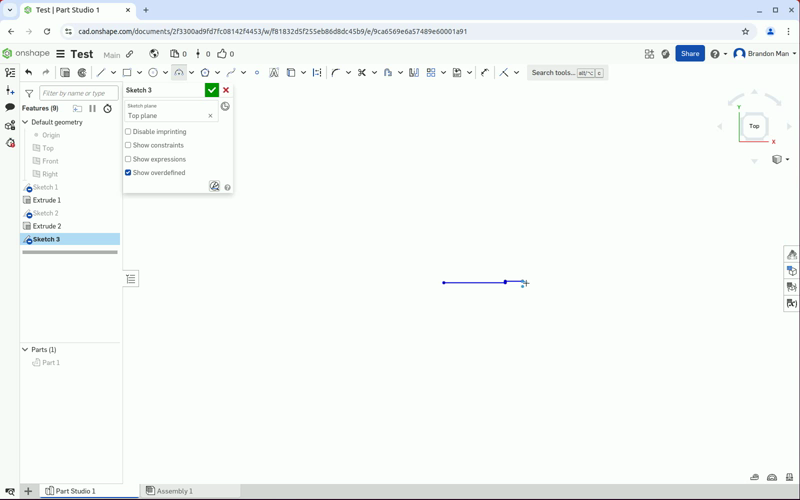
scroll(6)
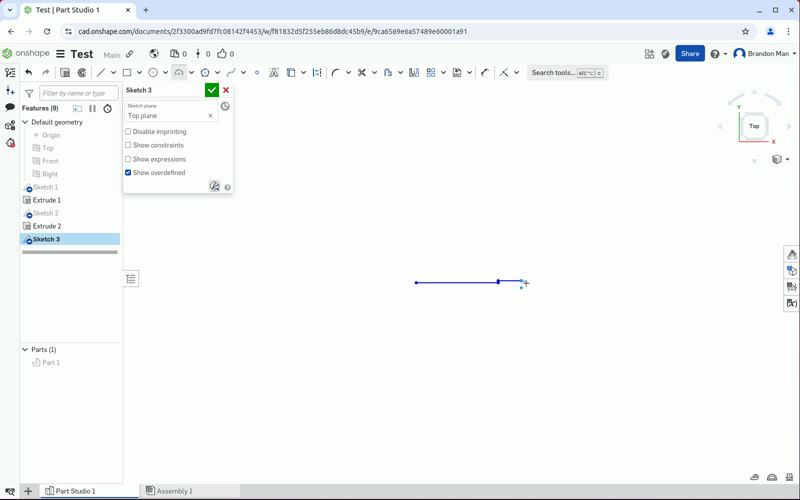
scroll(6)
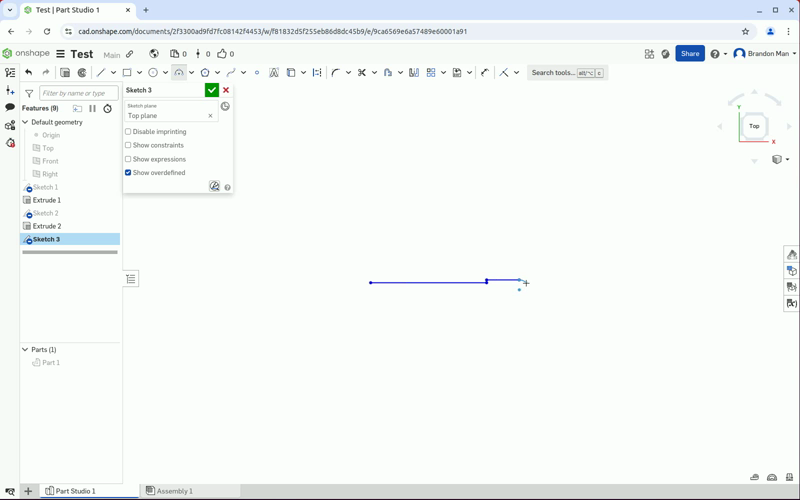
scroll(6)
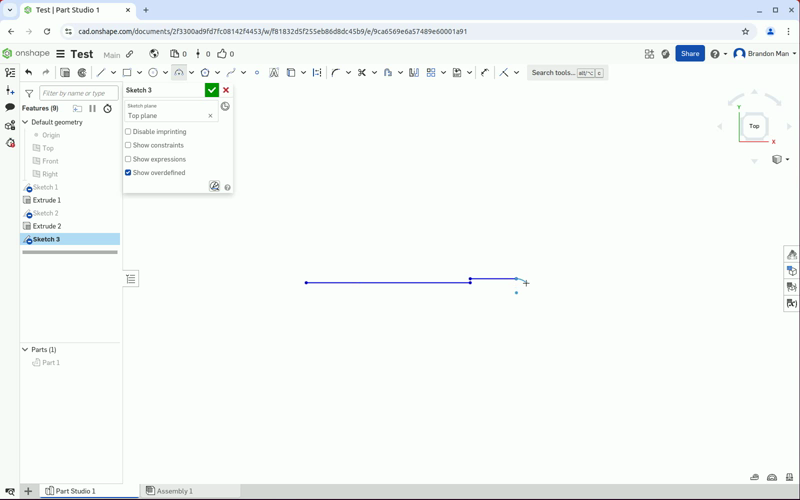
scroll(6)
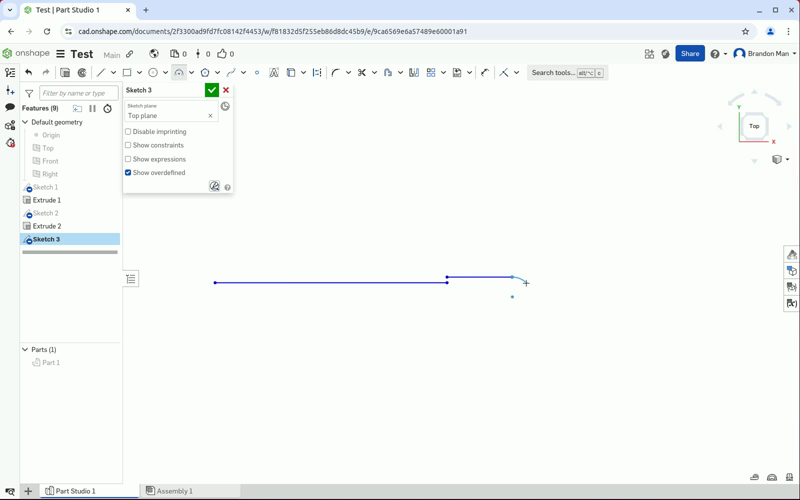
scroll(6)
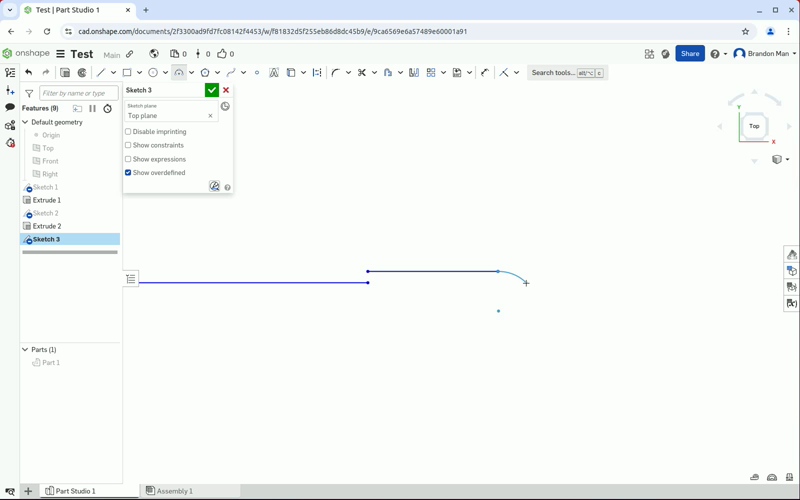
click(526, 282)
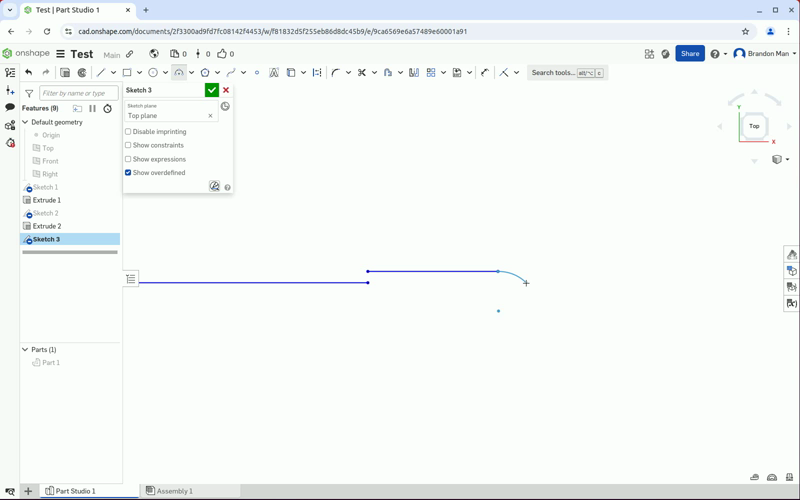
scroll(-6)
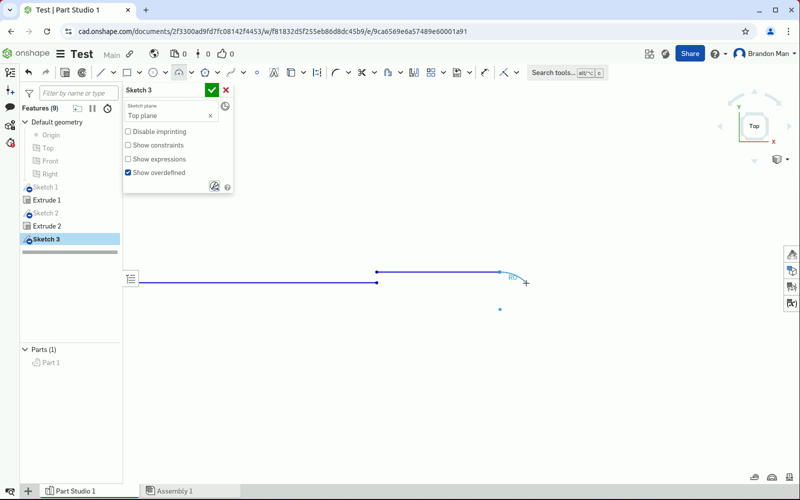
scroll(-6)
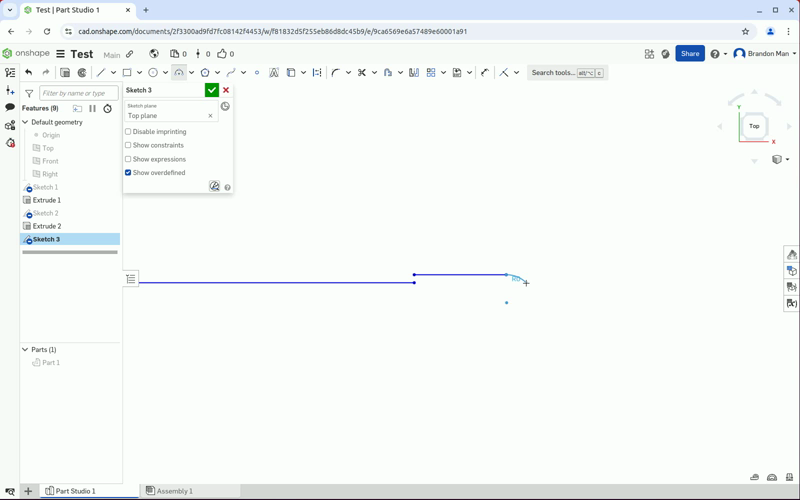
scroll(-6)
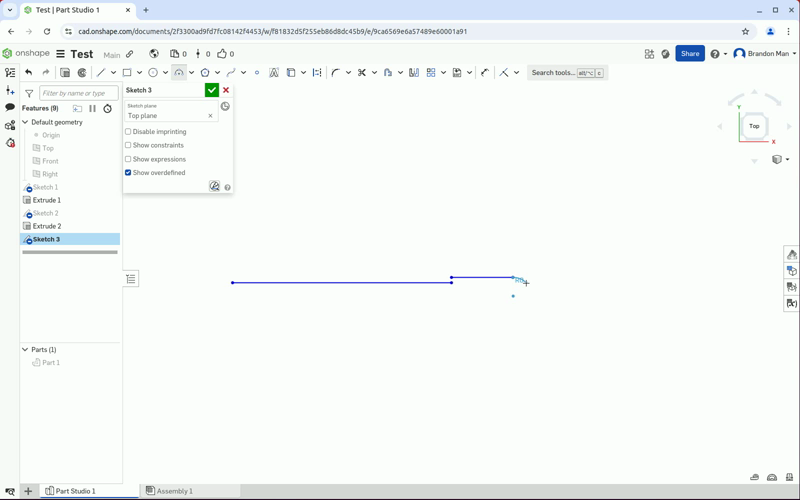
scroll(-6)
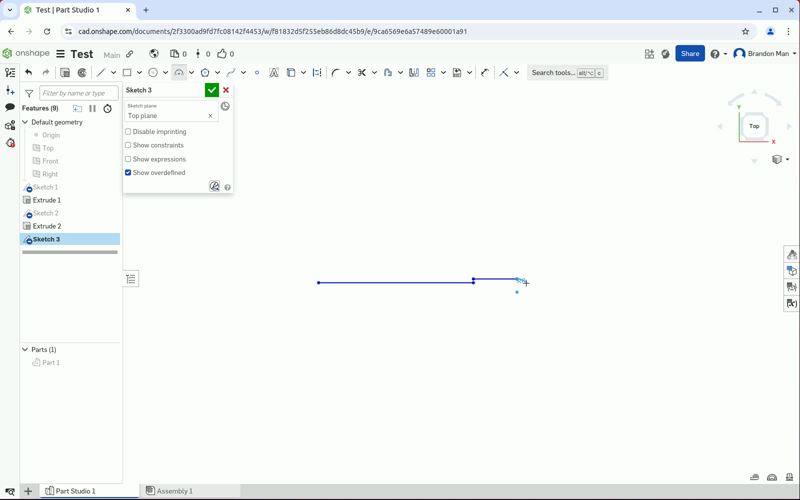
scroll(-6)
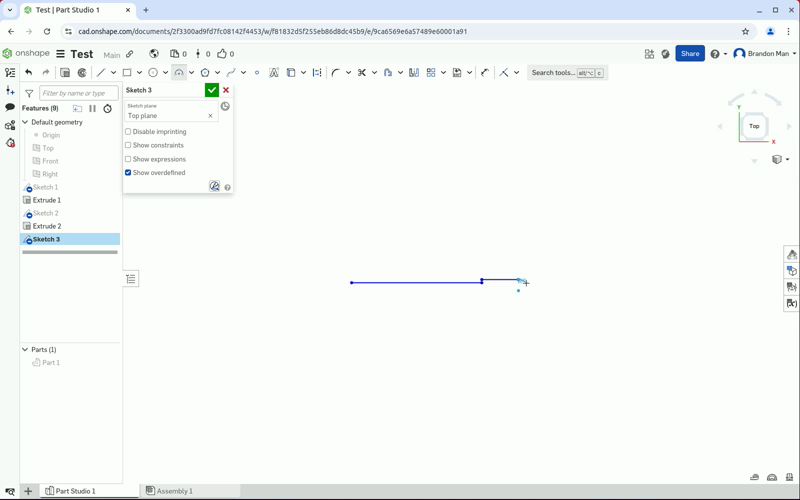
scroll(-6)
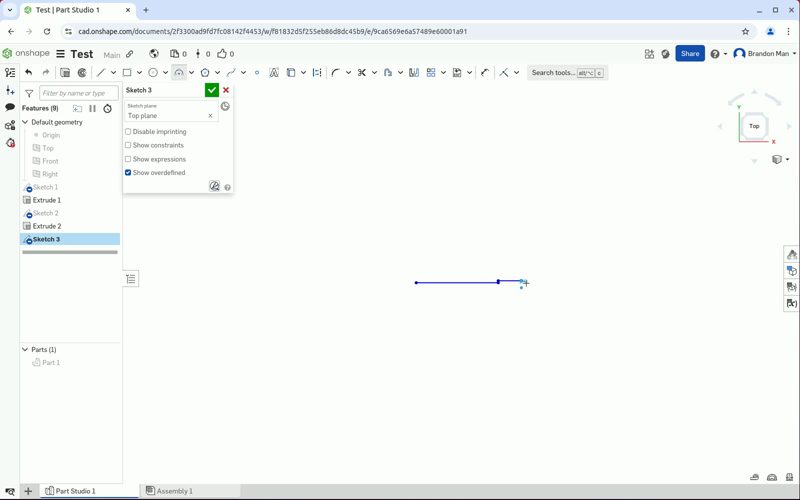
scroll(-6)
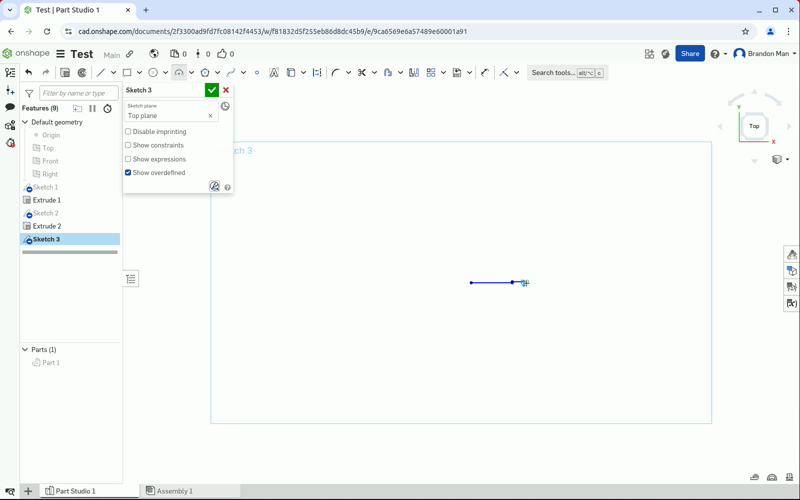
mouse_move(525, 282)
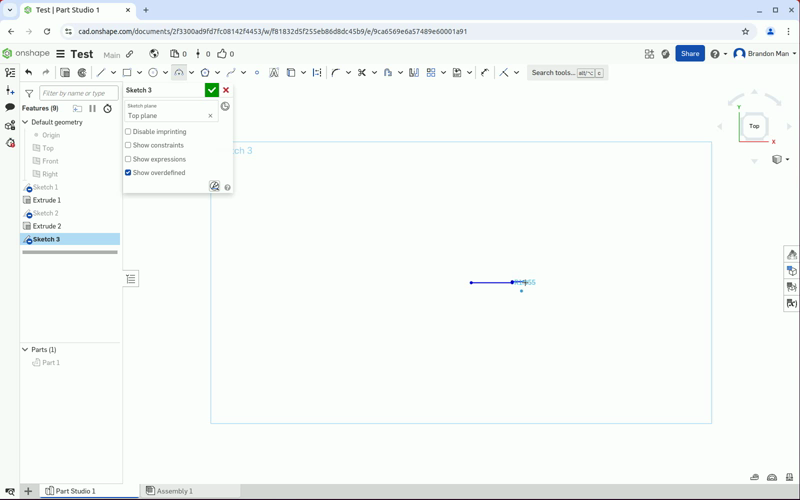
scroll(6)
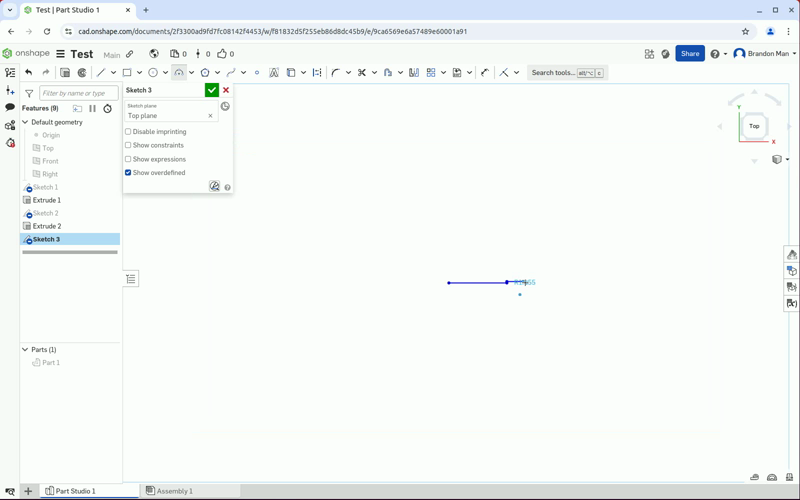
scroll(6)
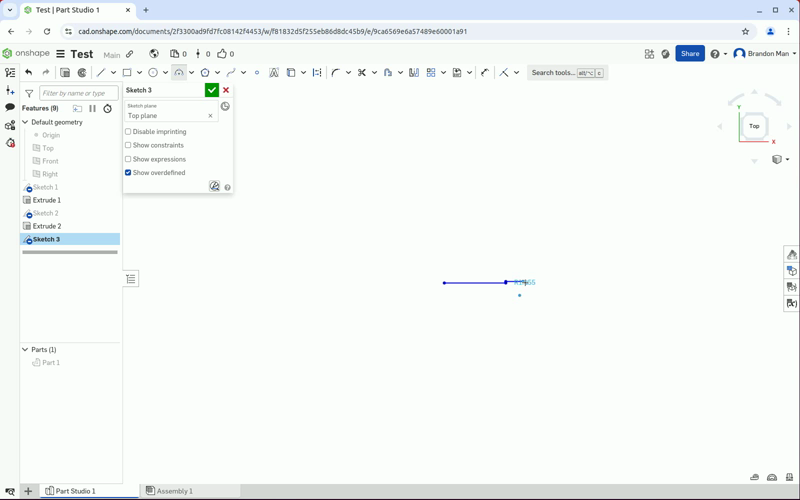
scroll(6)
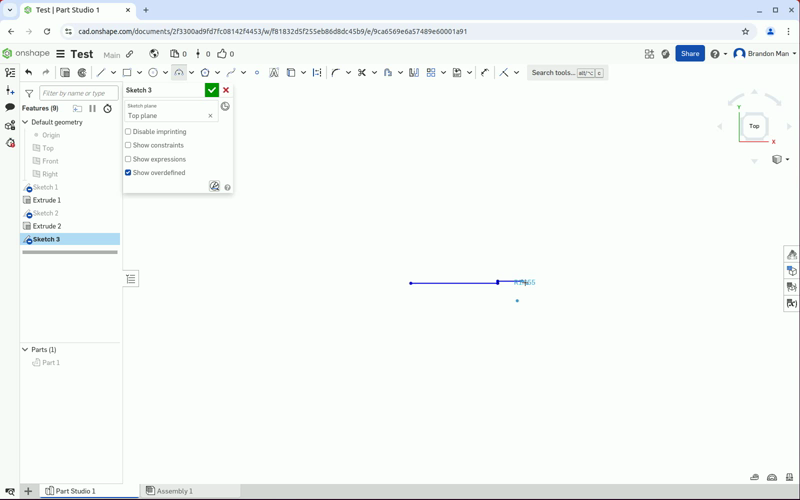
scroll(6)
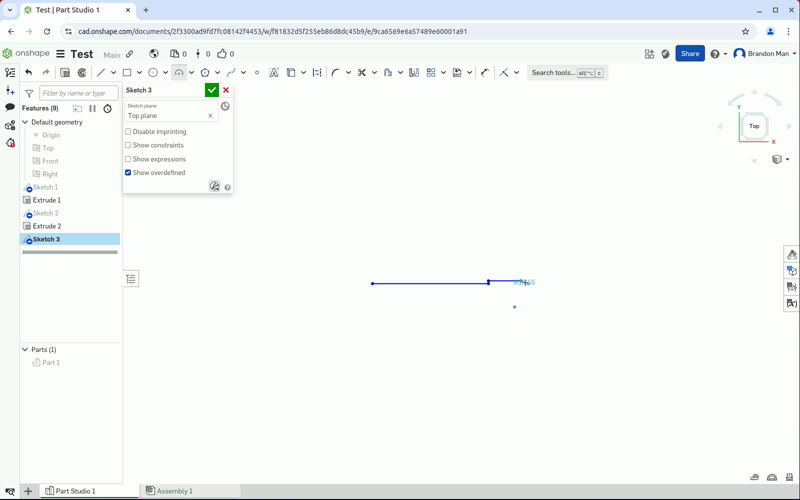
scroll(6)
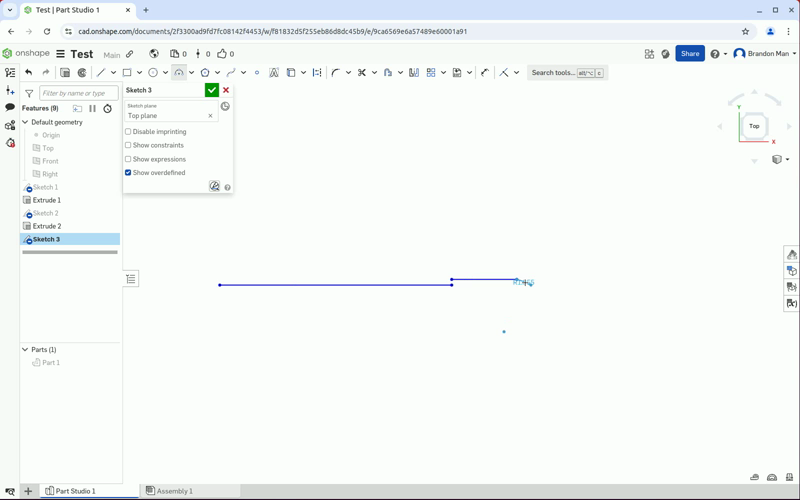
scroll(6)
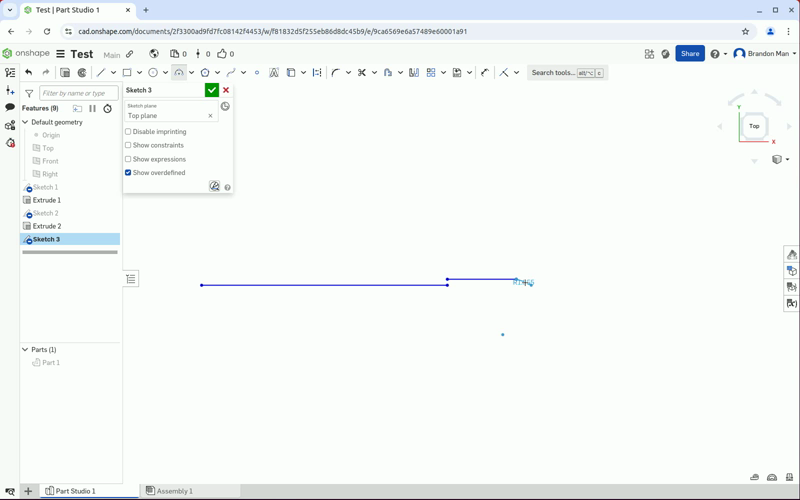
scroll(6)
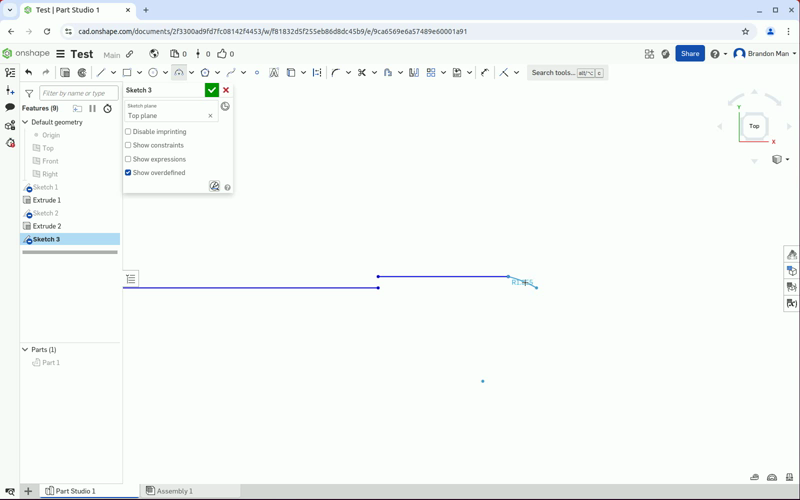
click(525, 282)
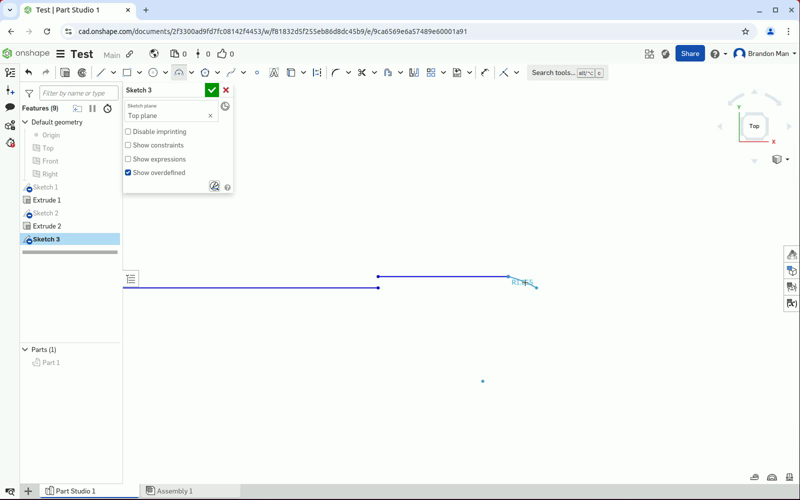
scroll(-6)
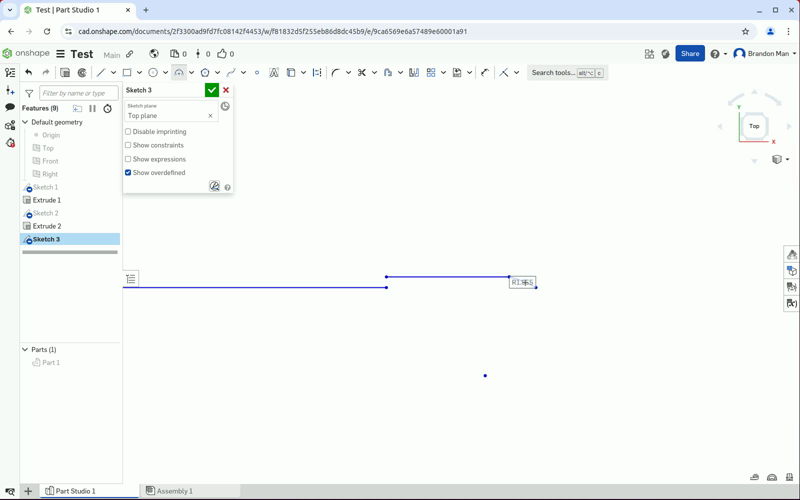
scroll(-6)
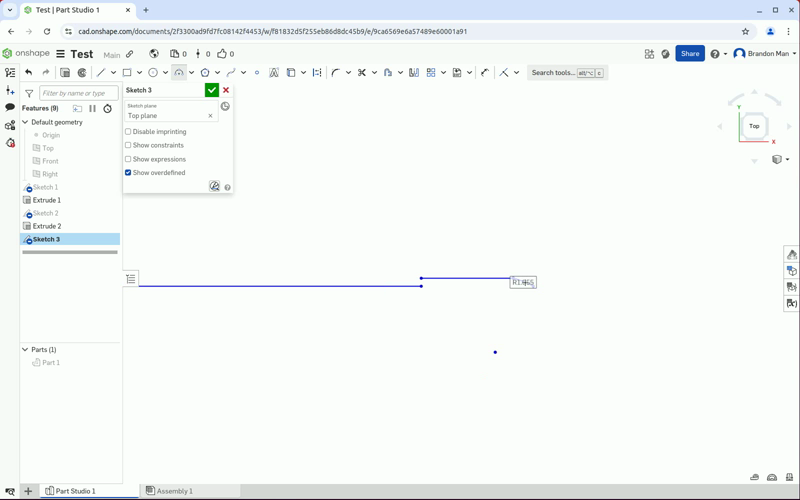
scroll(-6)
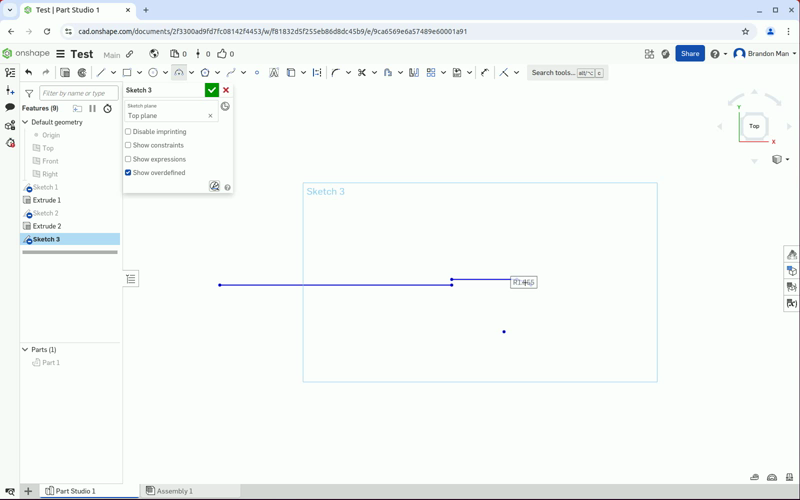
scroll(-6)
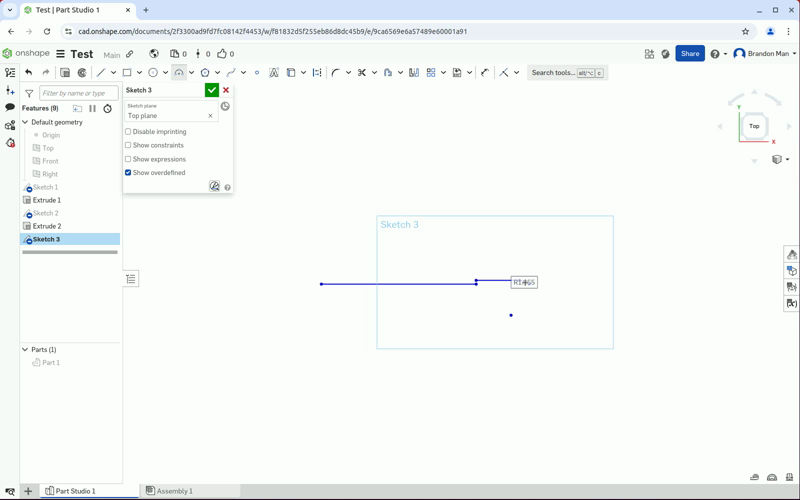
scroll(-6)
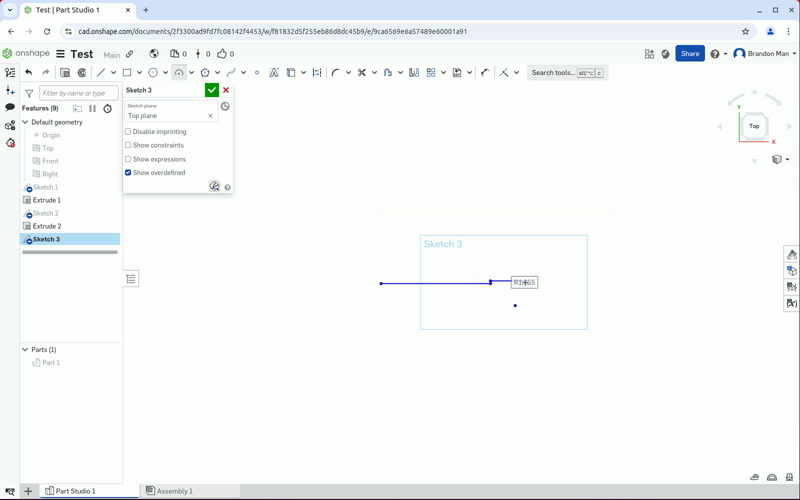
scroll(-6)
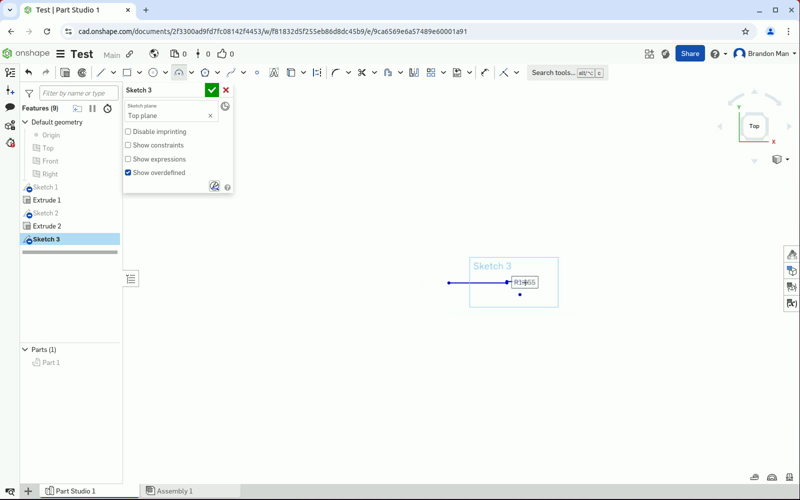
scroll(-6)
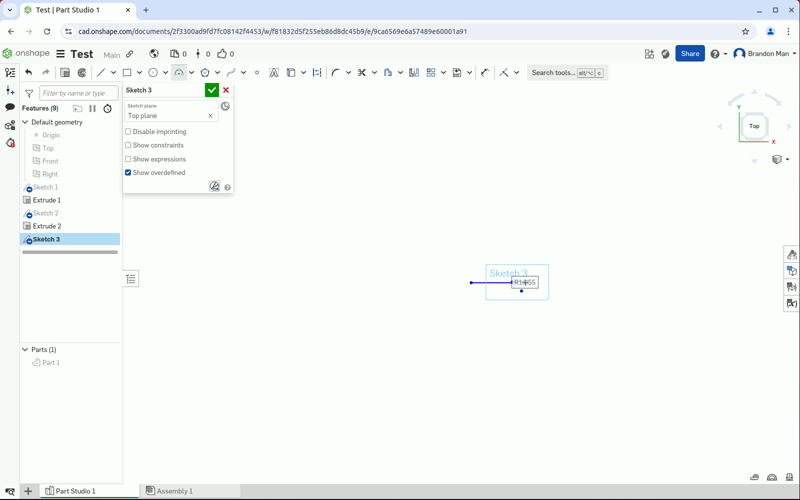
key_up(shift)
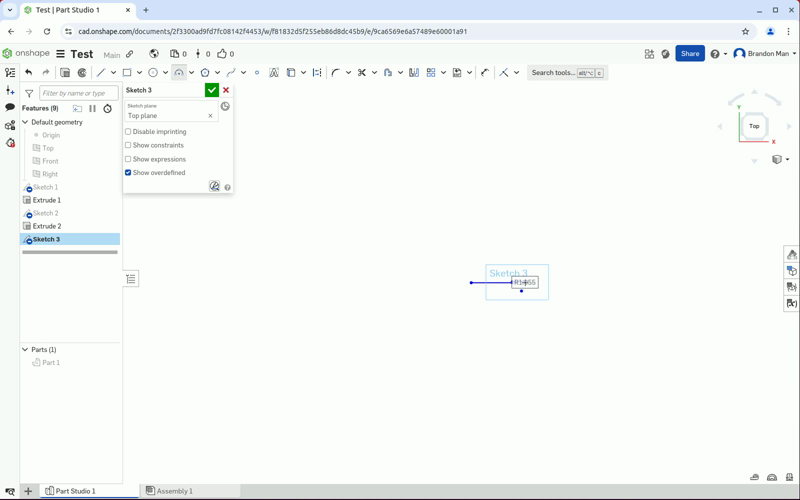
key(esc)
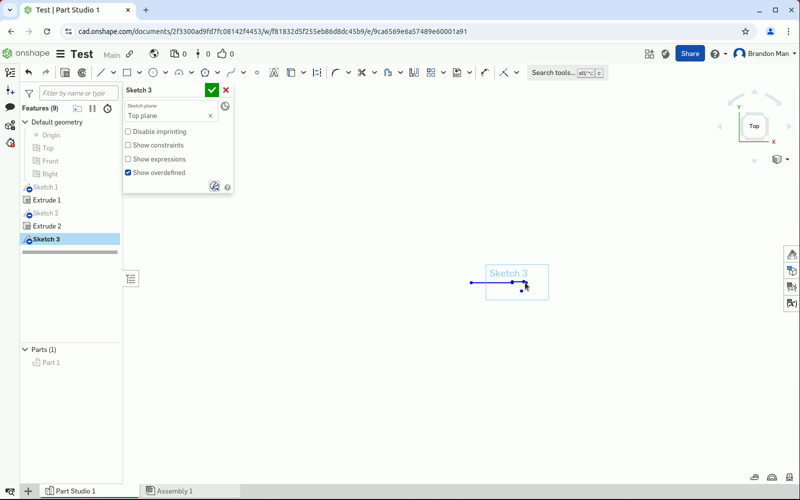
key(l)
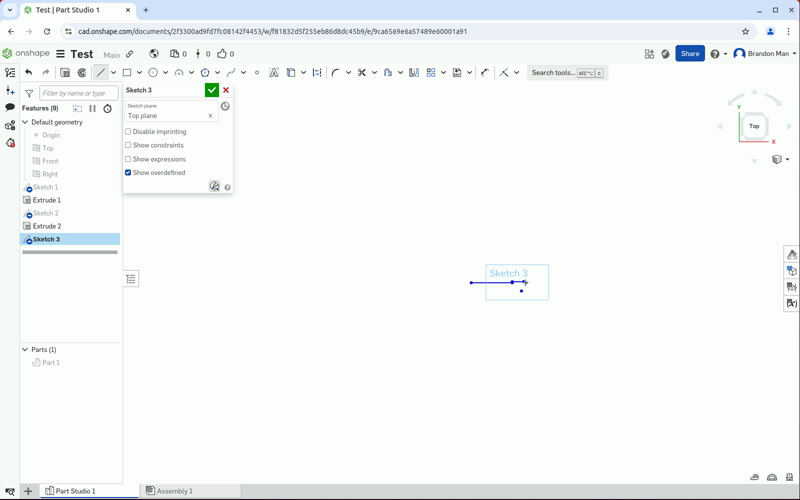
mouse_move(526, 282)
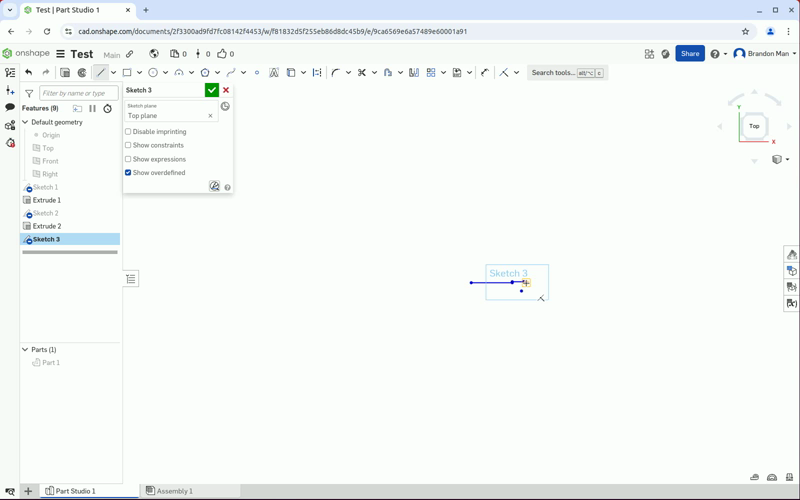
scroll(6)
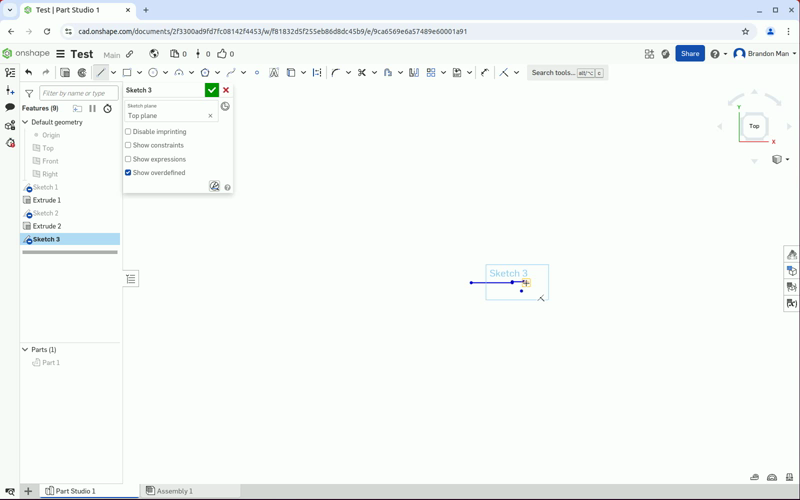
scroll(6)
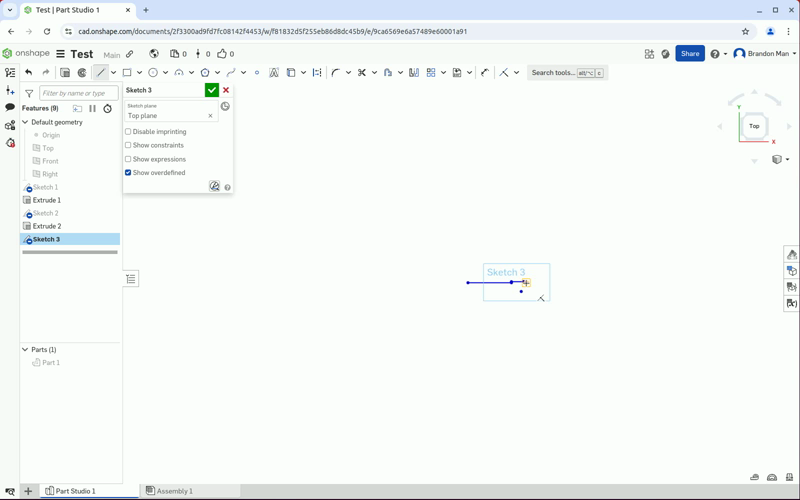
scroll(6)
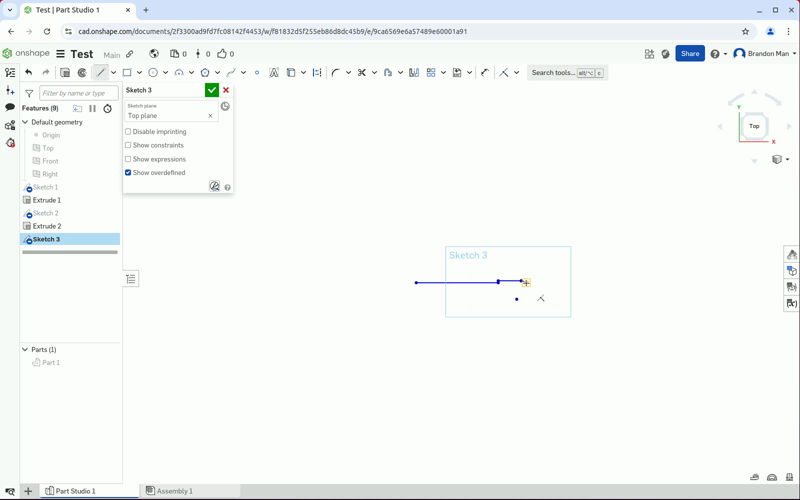
scroll(6)
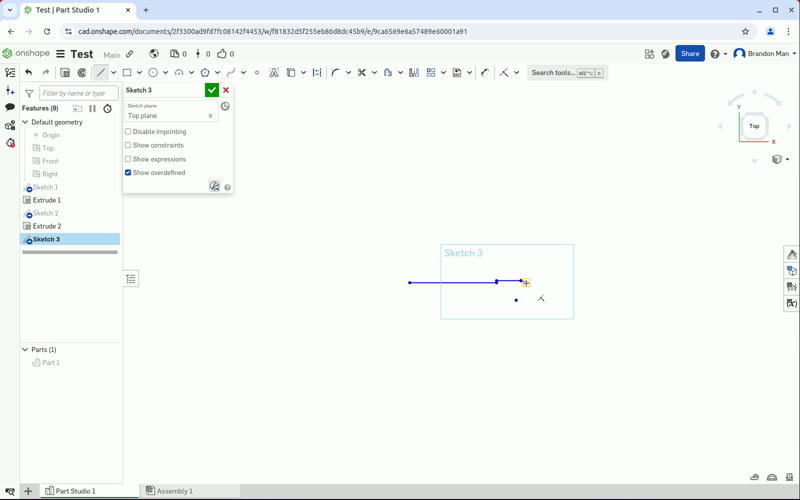
scroll(6)
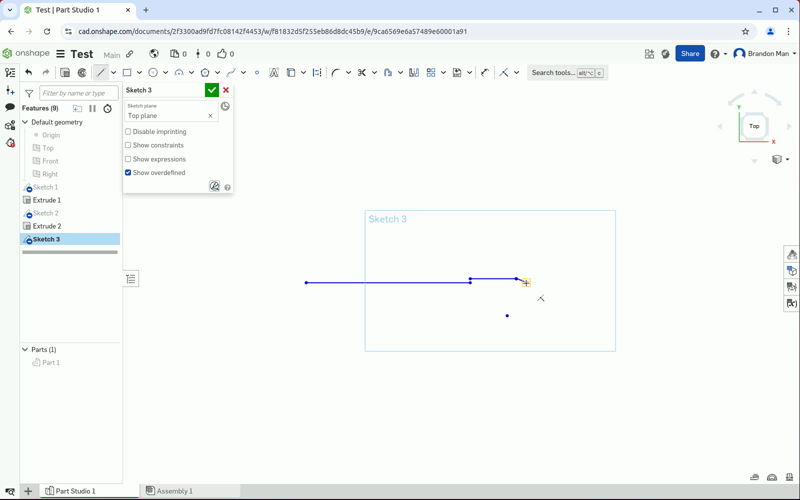
scroll(6)
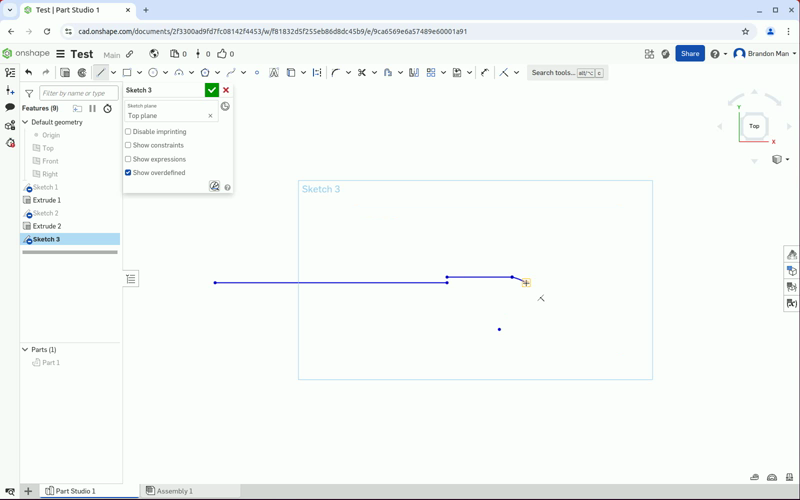
scroll(6)
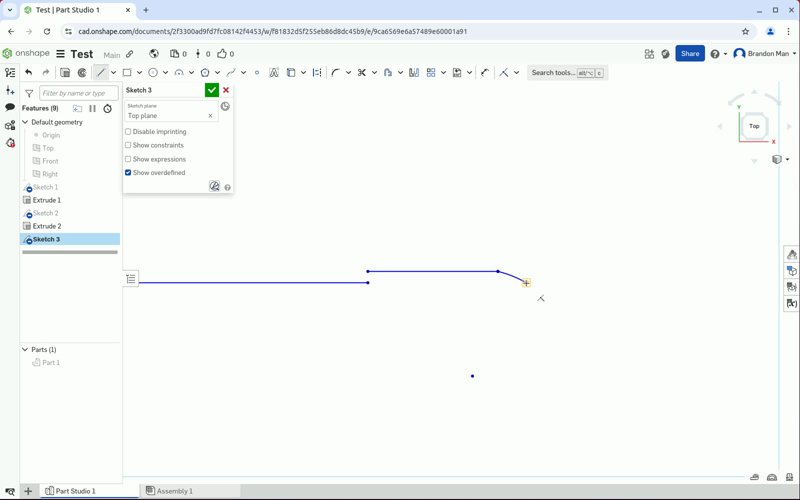
click(526, 282)
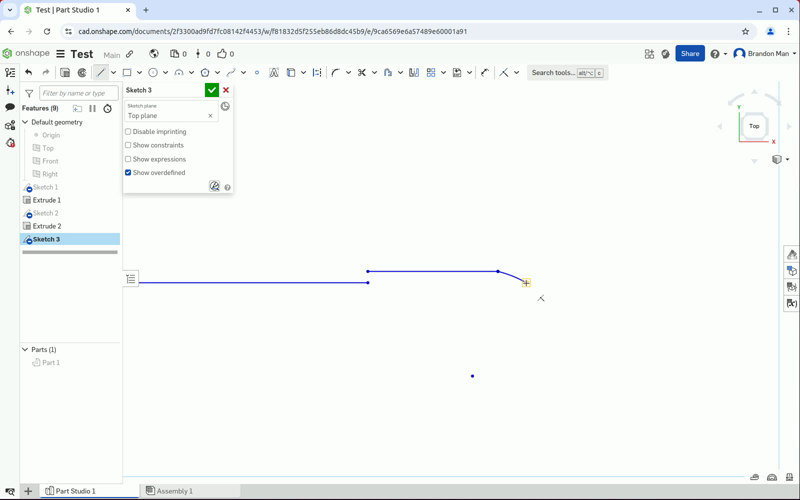
scroll(-6)
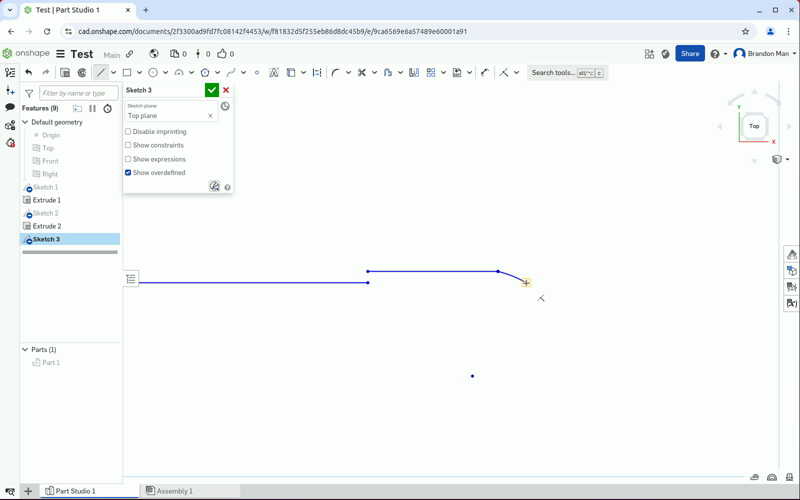
scroll(-6)
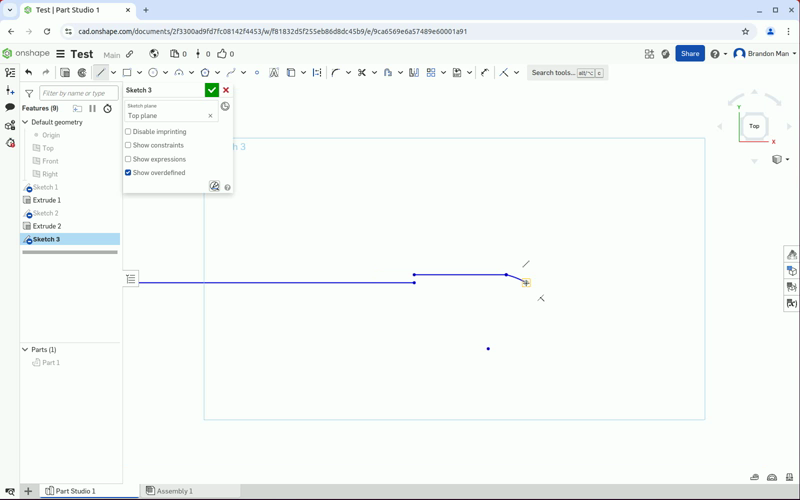
scroll(-6)
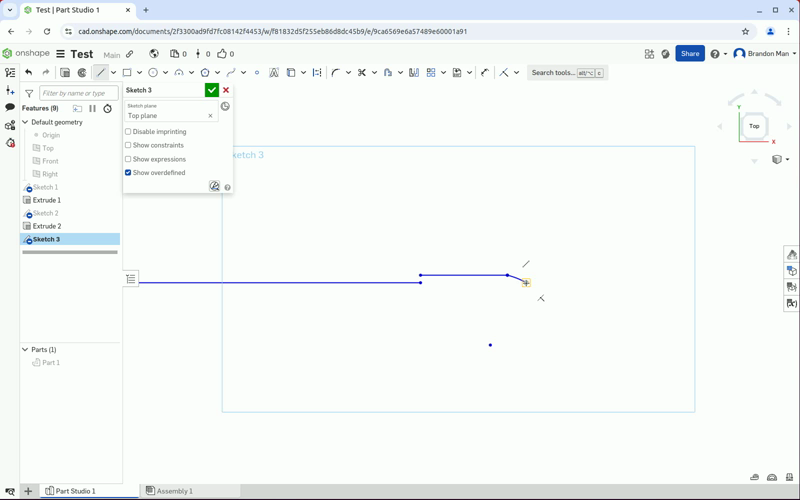
scroll(-6)
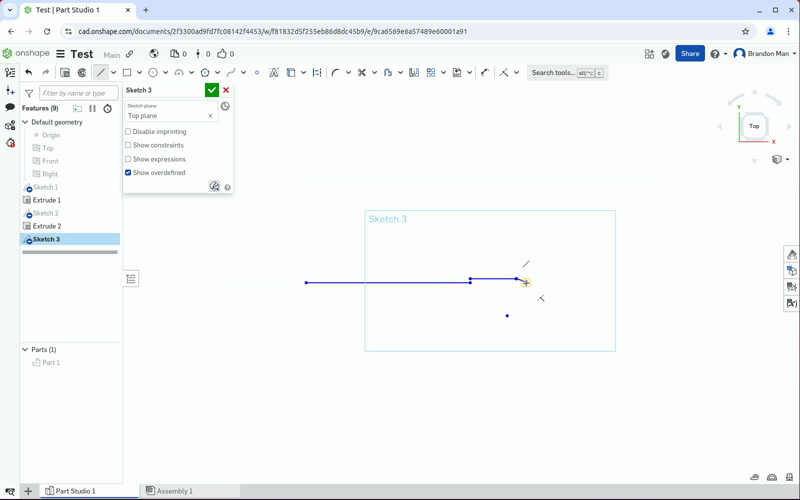
scroll(-6)
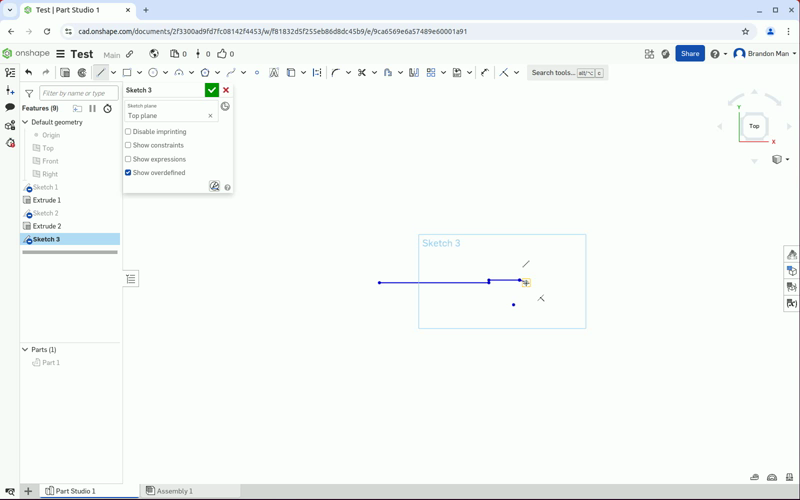
scroll(-6)
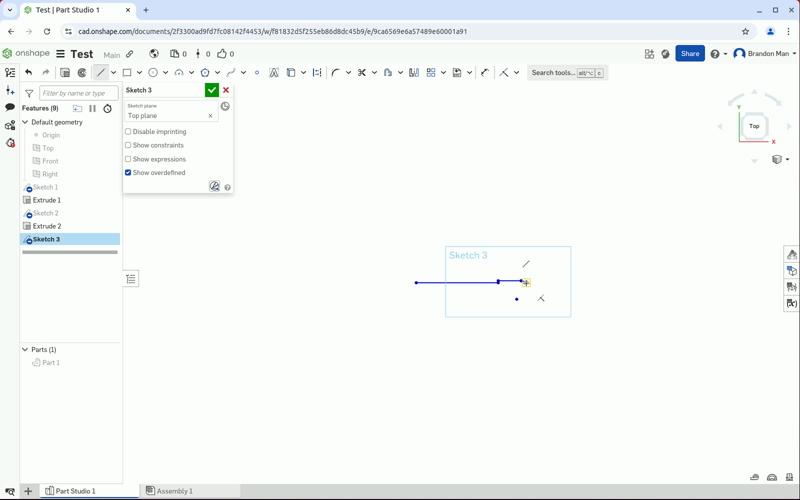
scroll(-6)
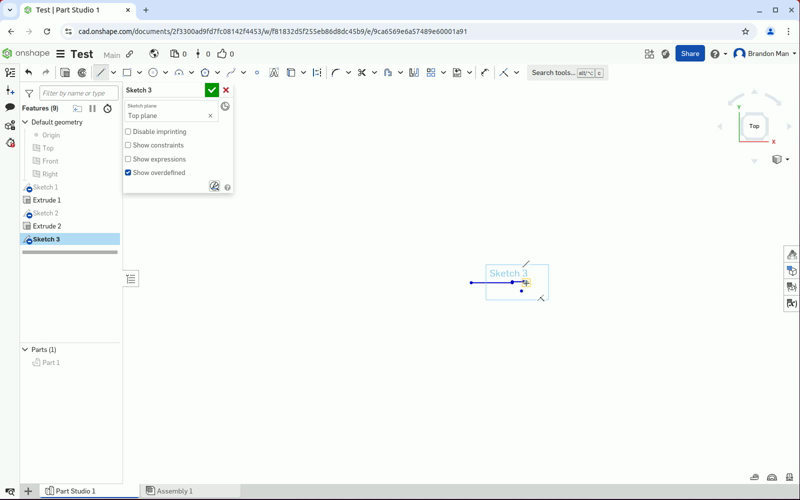
key_down(shift)
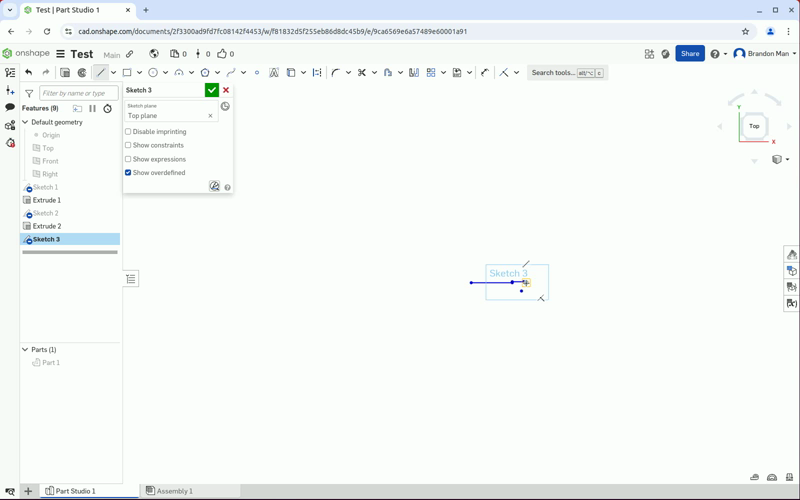
mouse_move(556, 282)
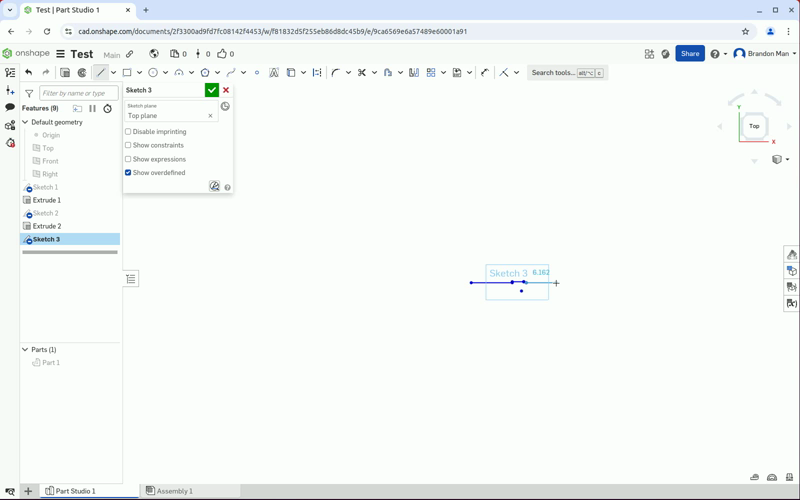
mouse_move(526, 289)
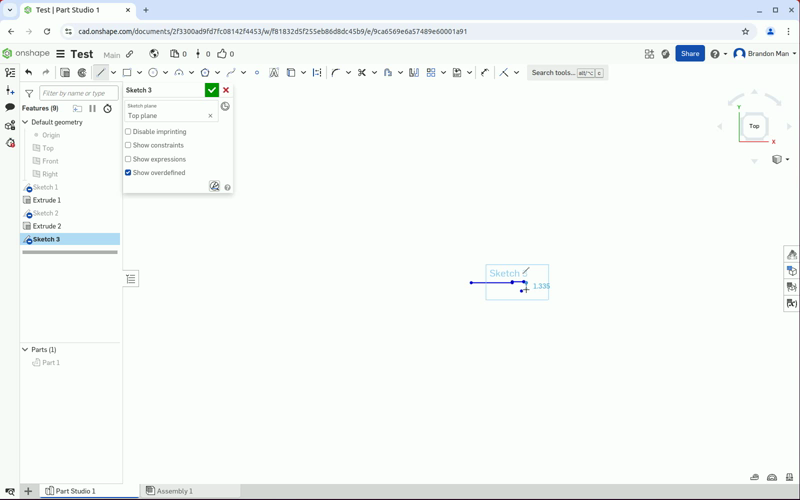
scroll(6)
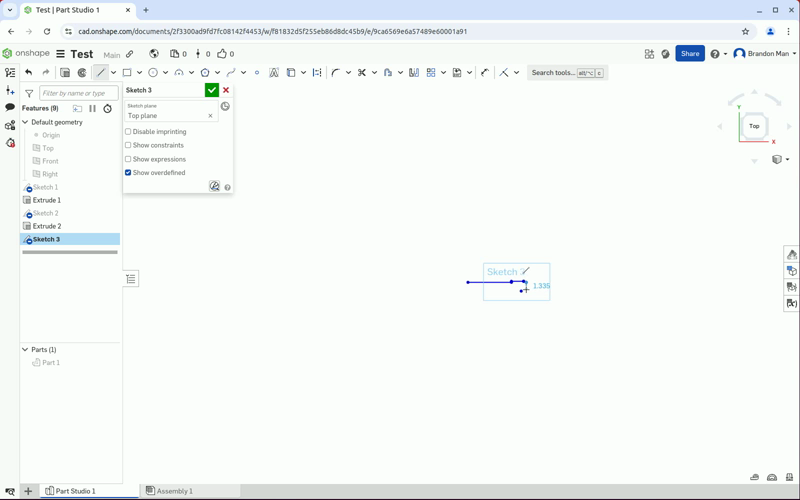
scroll(6)
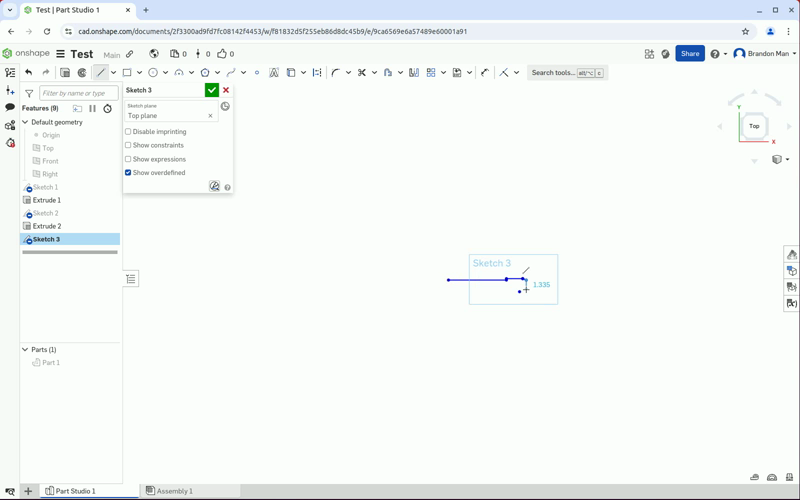
scroll(6)
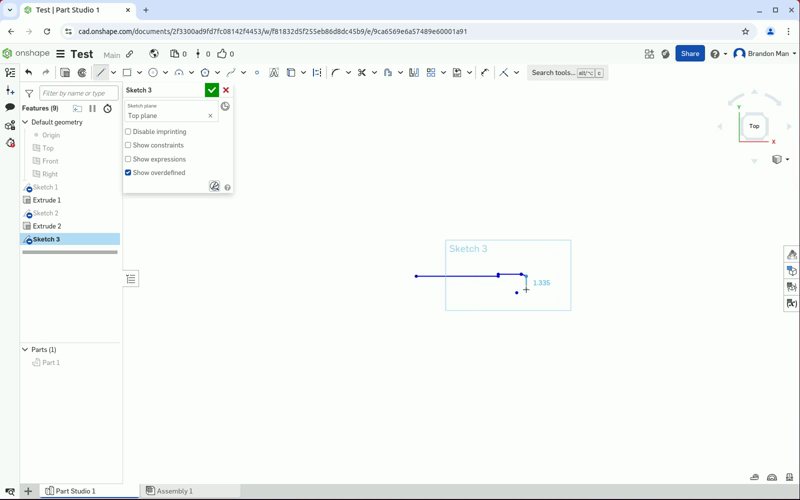
scroll(6)
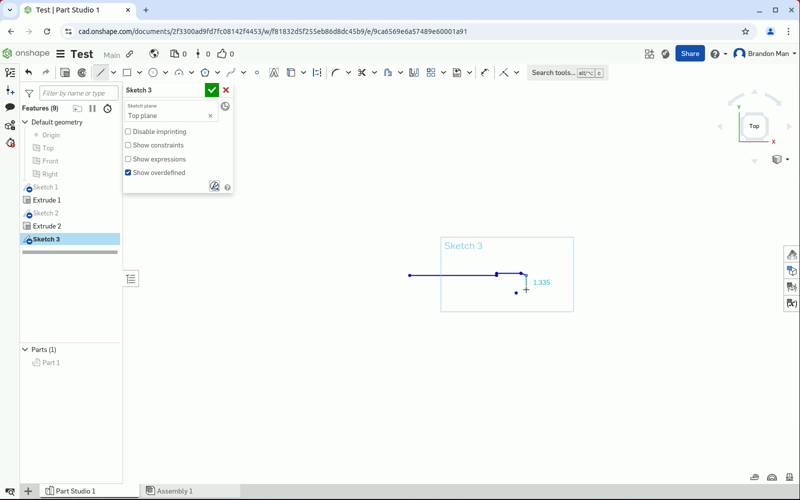
scroll(6)
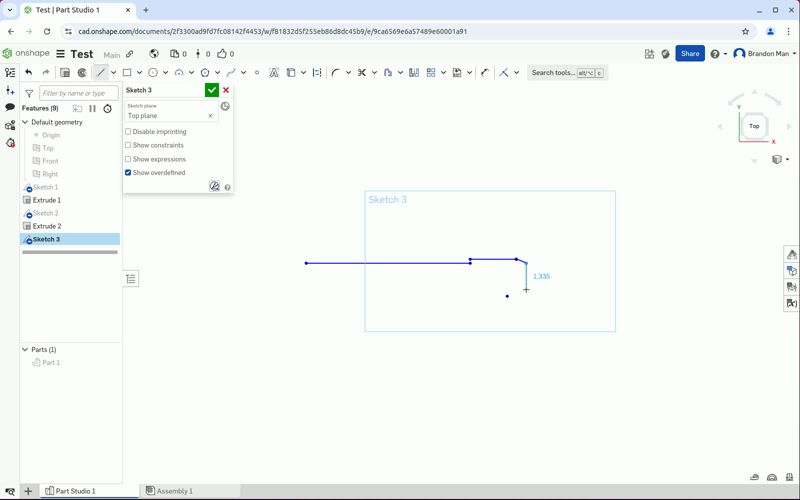
scroll(6)
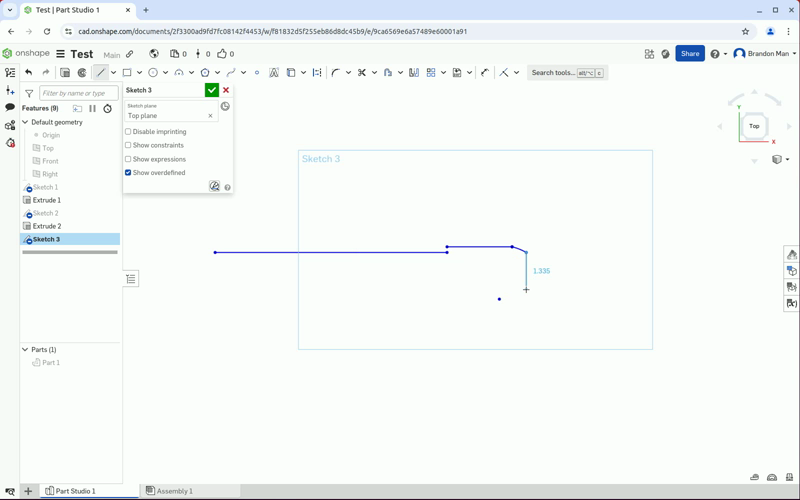
scroll(6)
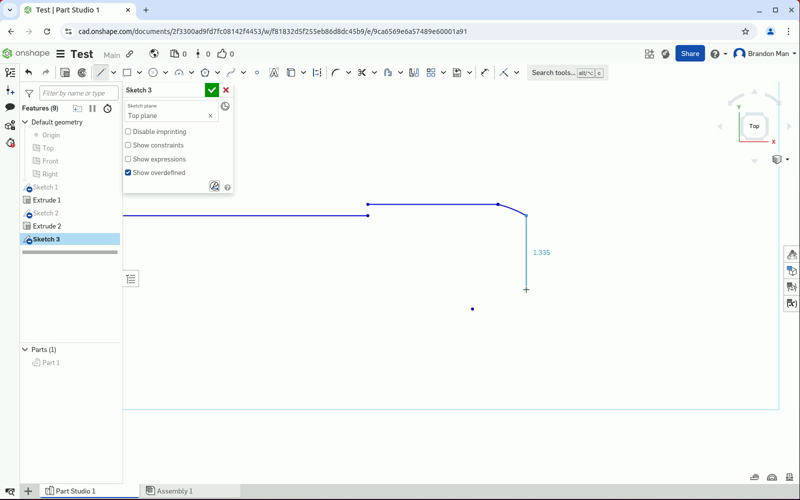
click(526, 289)
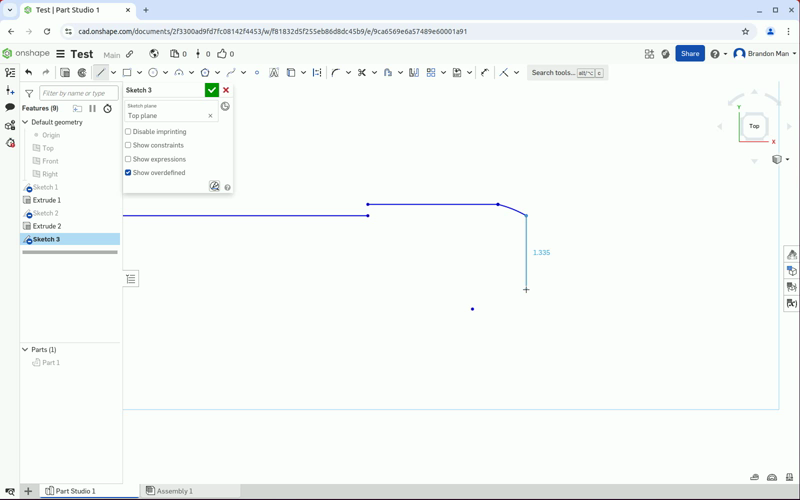
scroll(-6)
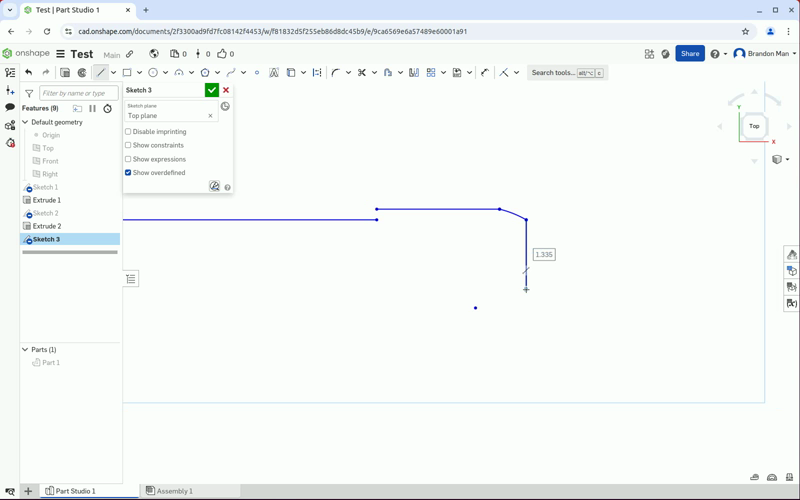
scroll(-6)
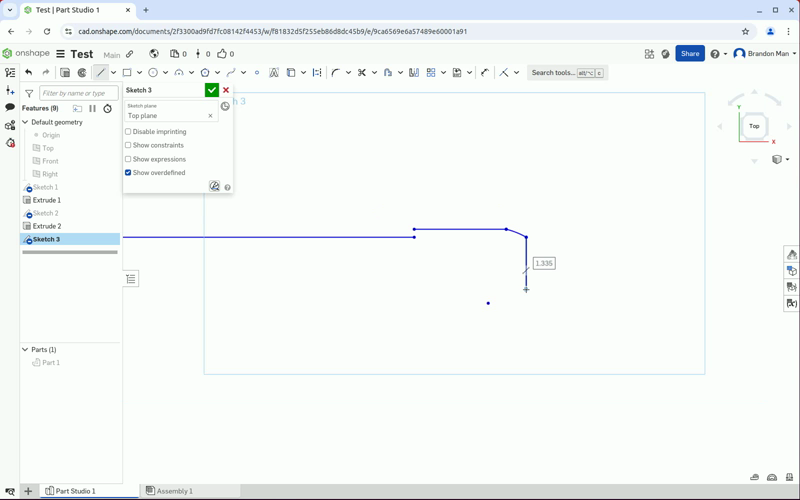
scroll(-6)
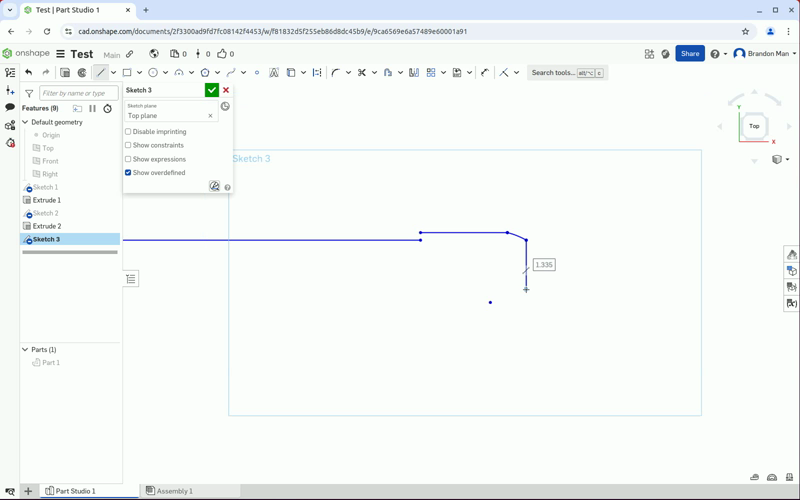
scroll(-6)
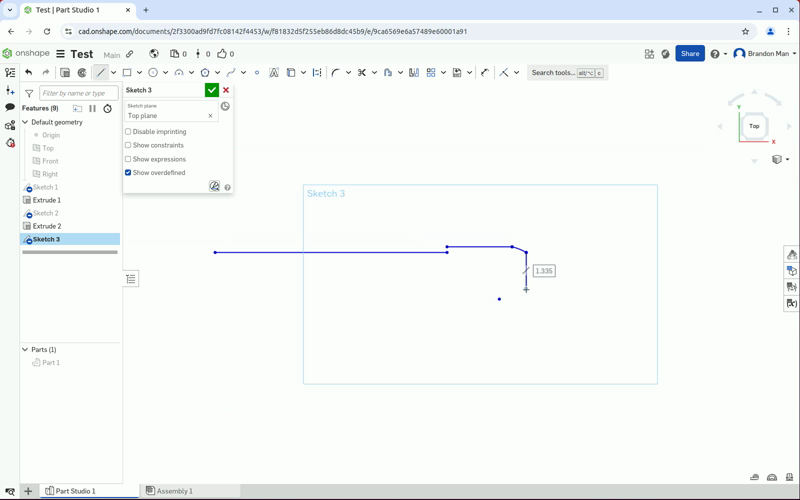
scroll(-6)
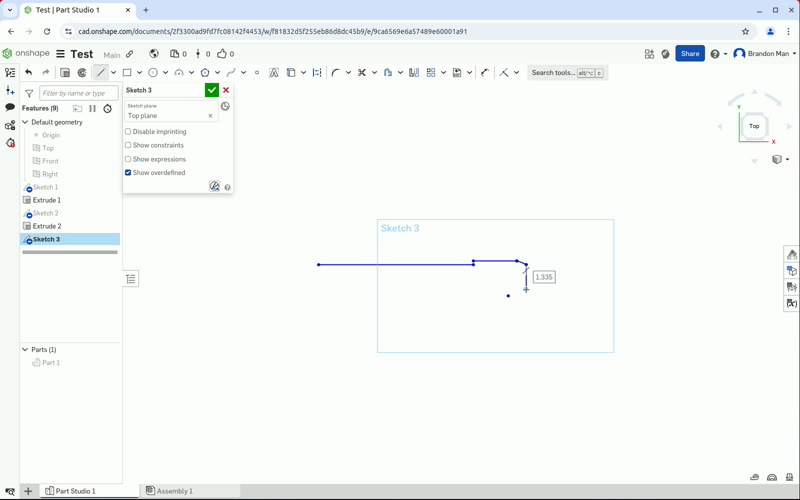
scroll(-6)
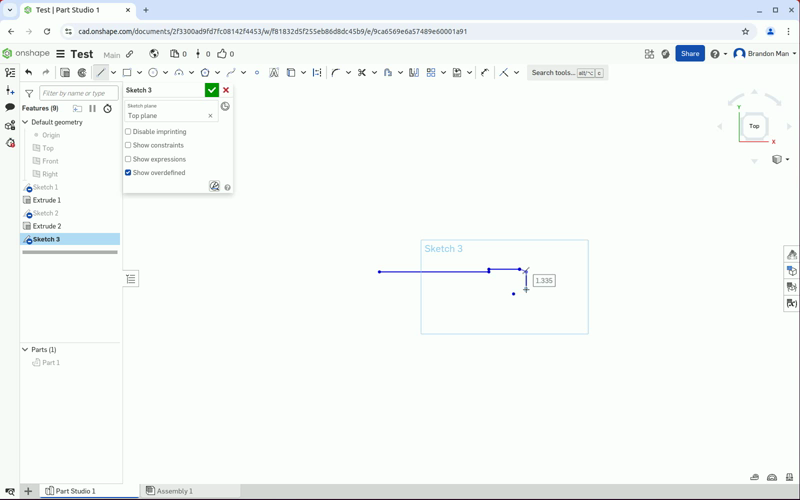
scroll(-6)
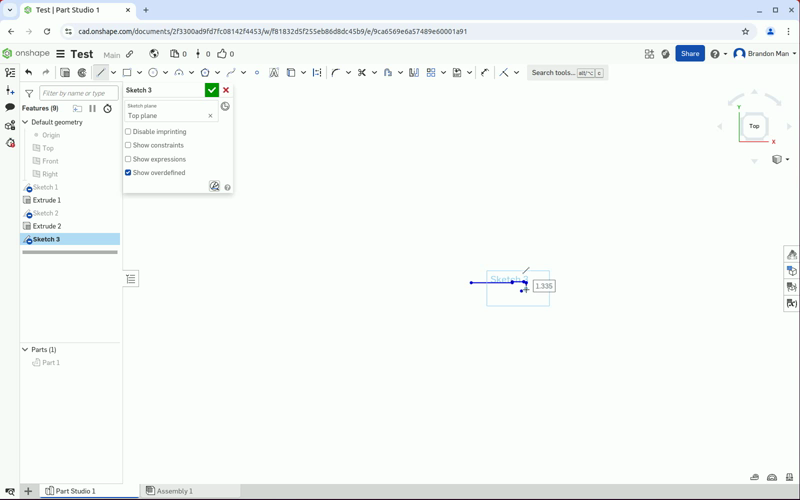
key_up(shift)
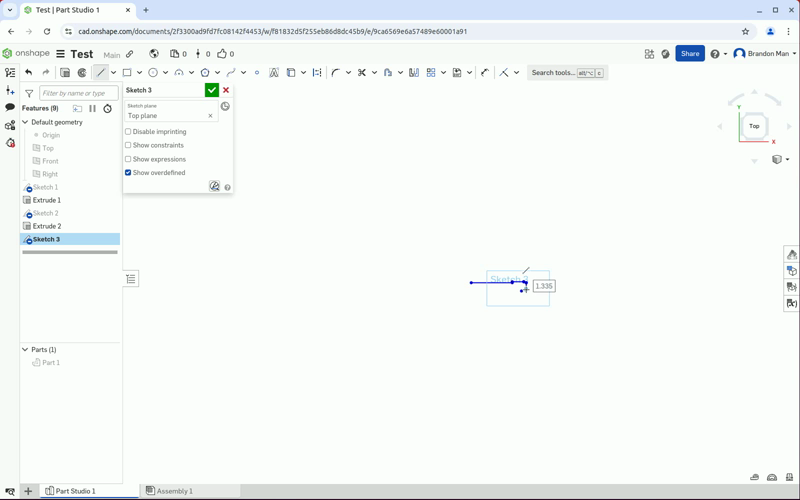
key(esc)
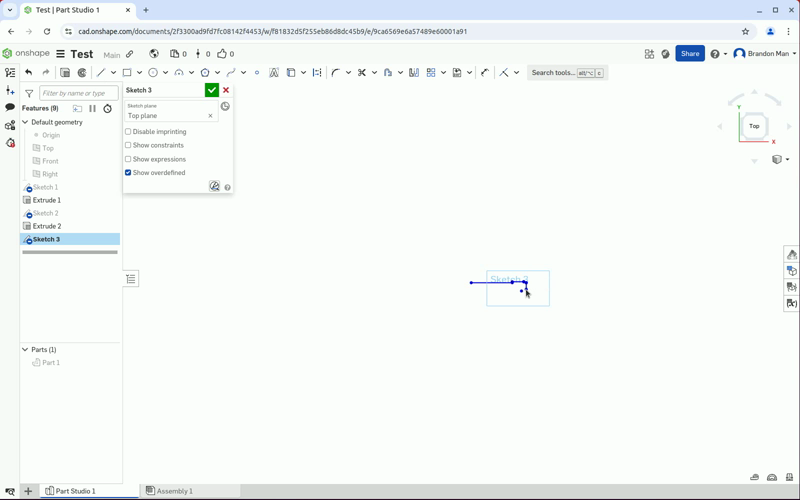
key(a)
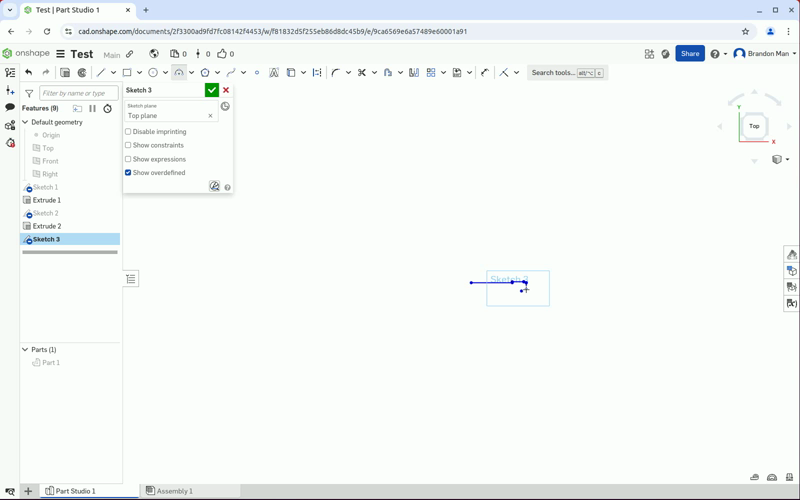
mouse_move(526, 289)
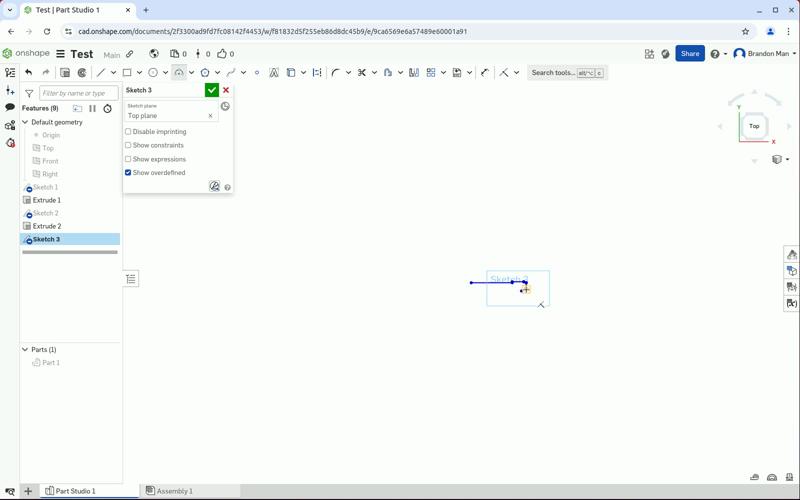
click(526, 289)
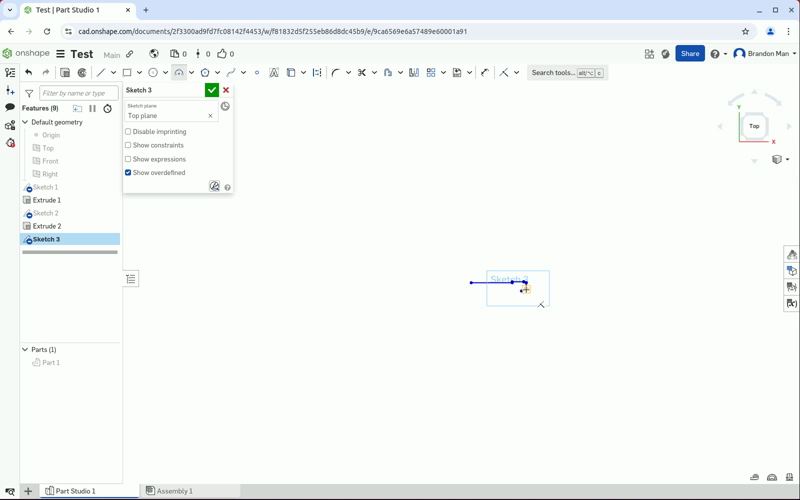
key_down(shift)
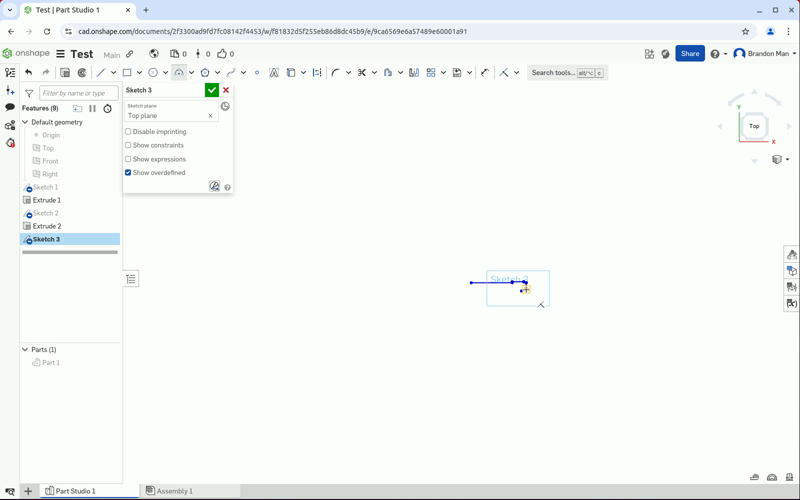
mouse_move(528, 290)
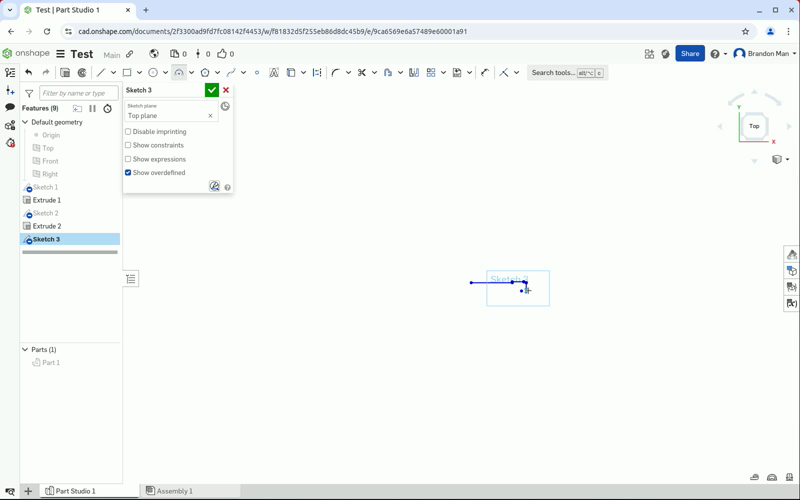
scroll(6)
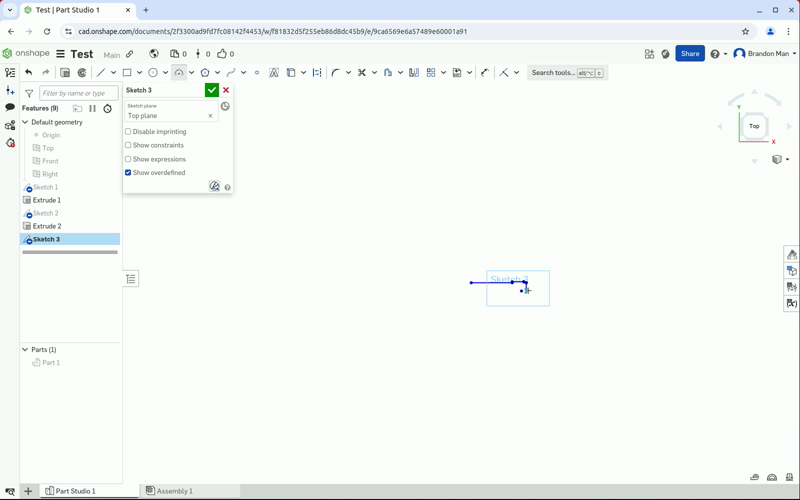
scroll(6)
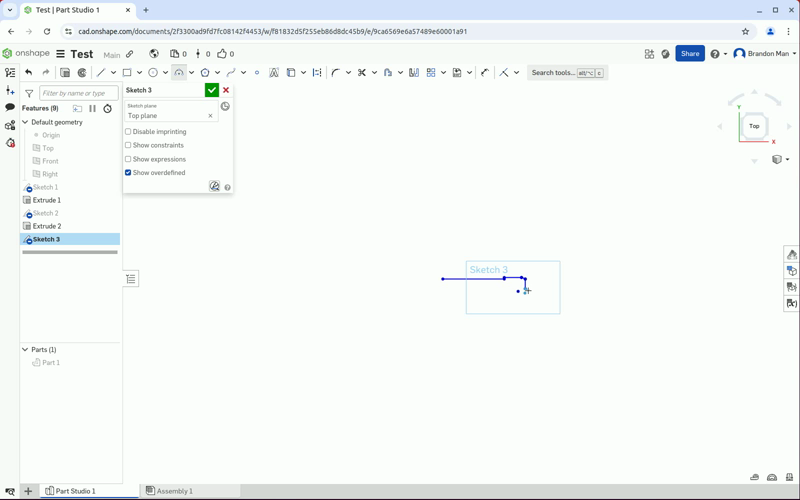
scroll(6)
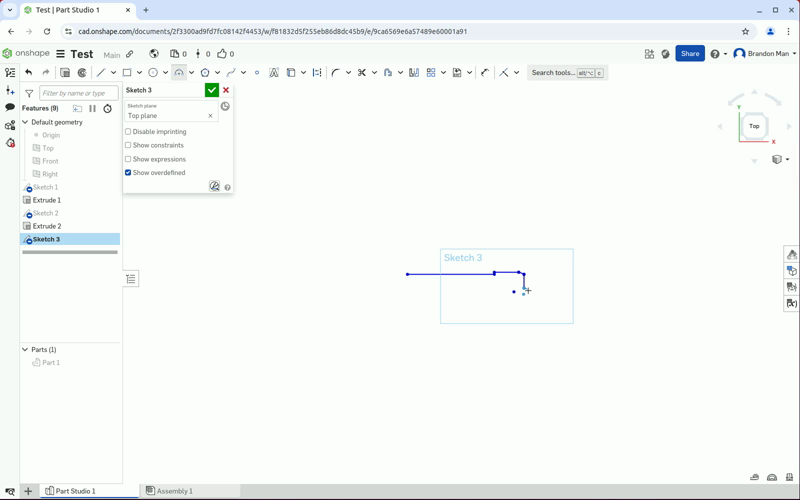
scroll(6)
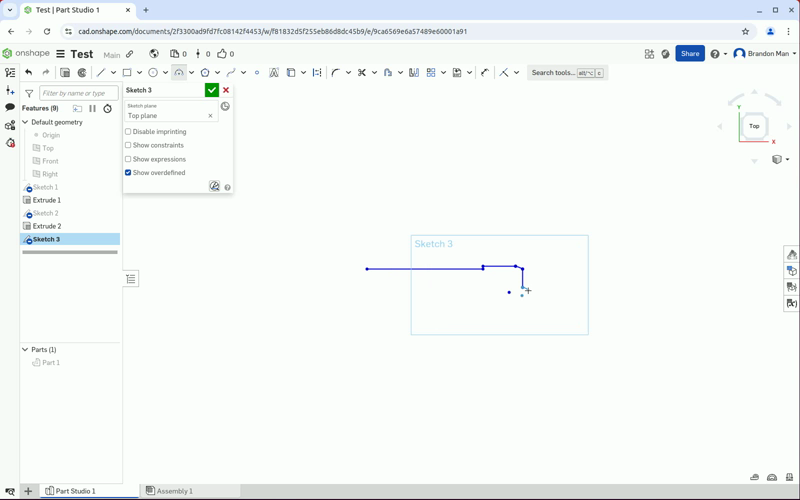
scroll(6)
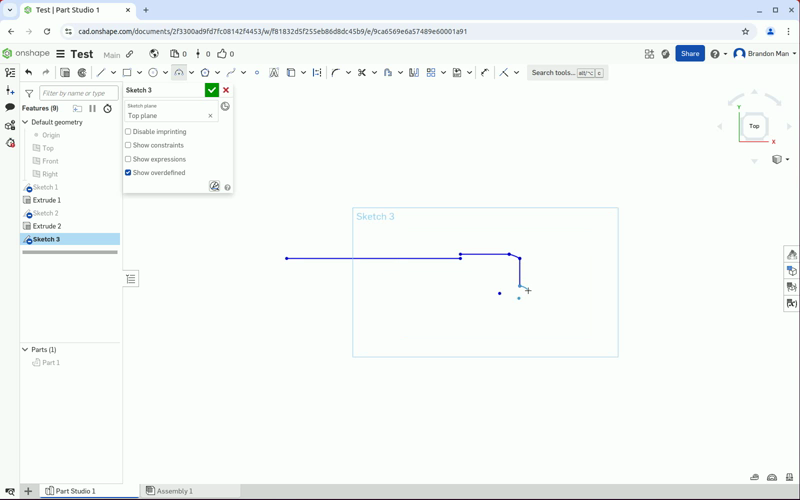
scroll(6)
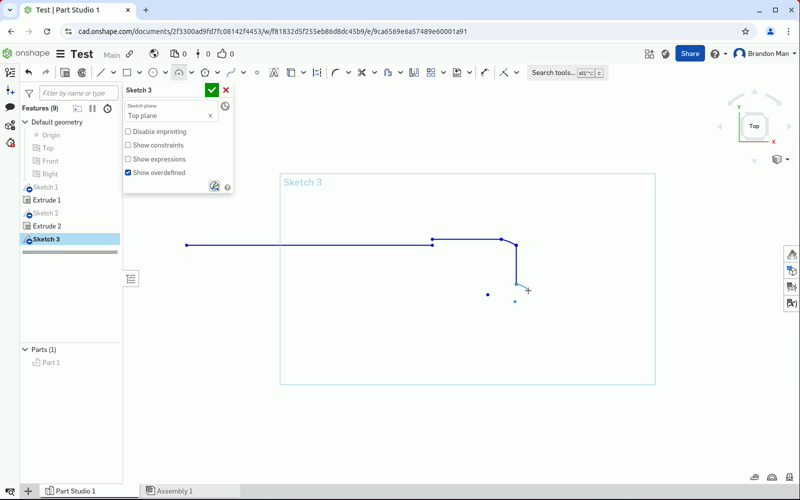
scroll(6)
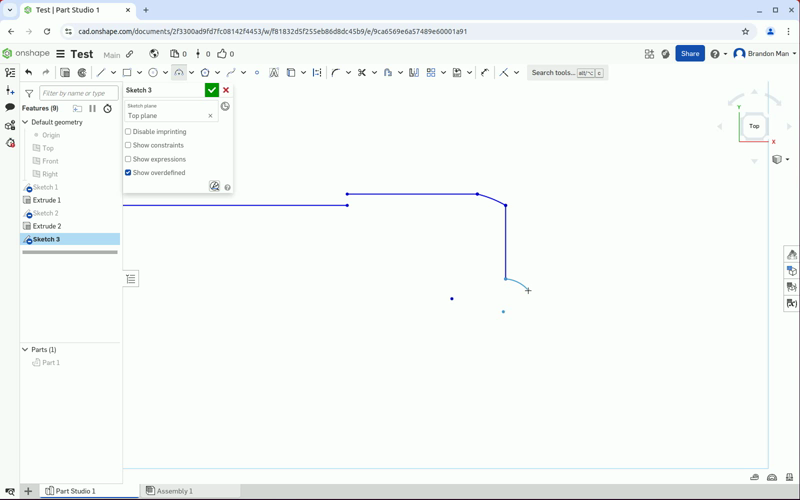
click(528, 290)
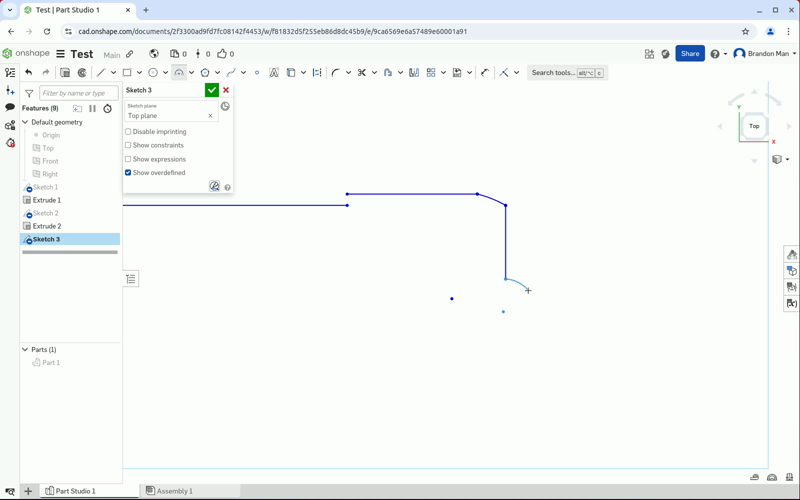
scroll(-6)
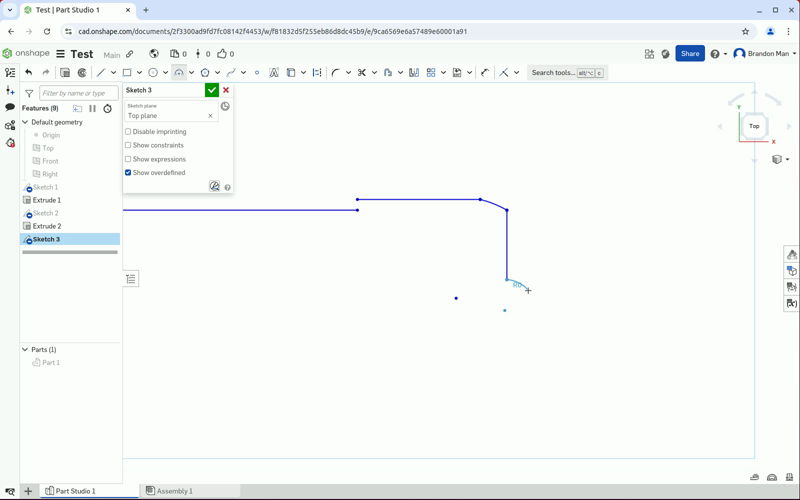
scroll(-6)
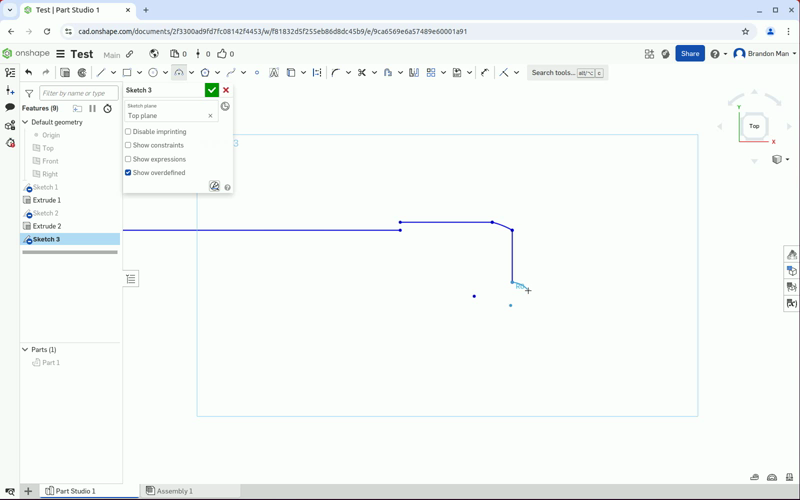
scroll(-6)
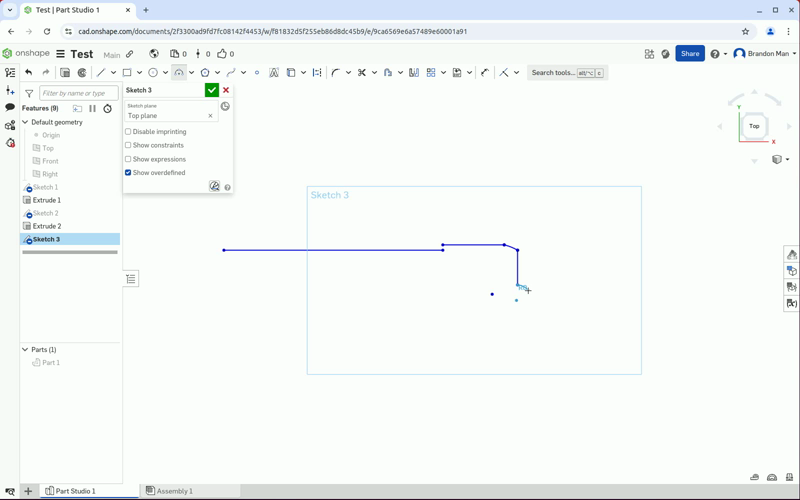
scroll(-6)
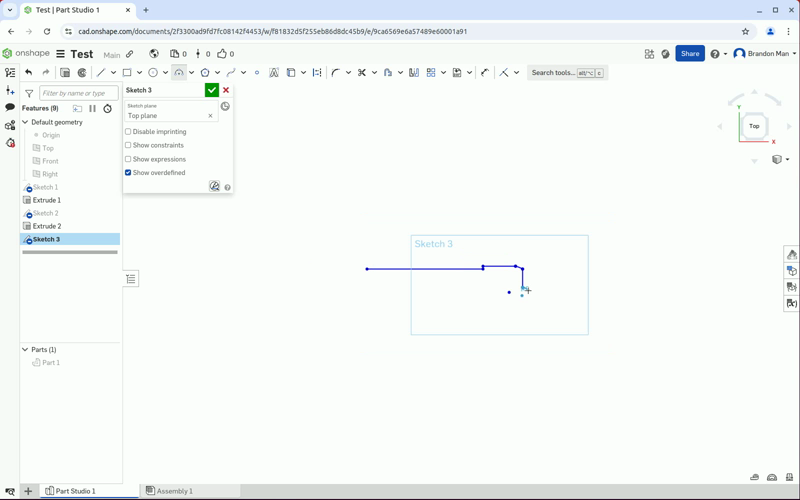
scroll(-6)
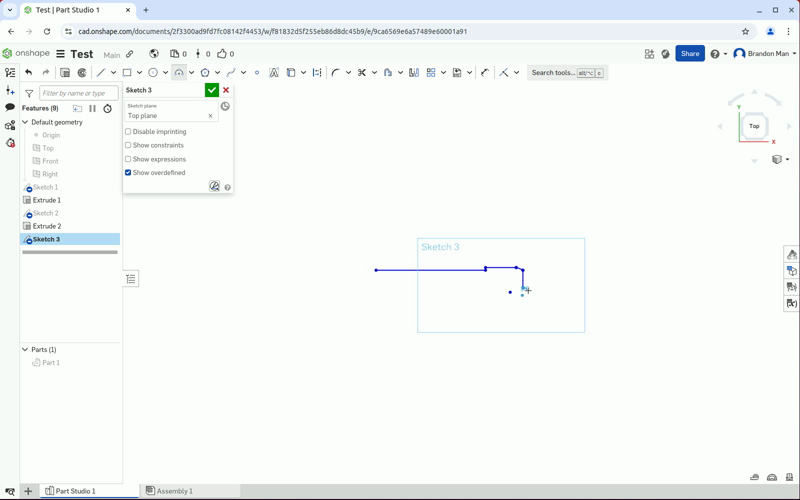
scroll(-6)
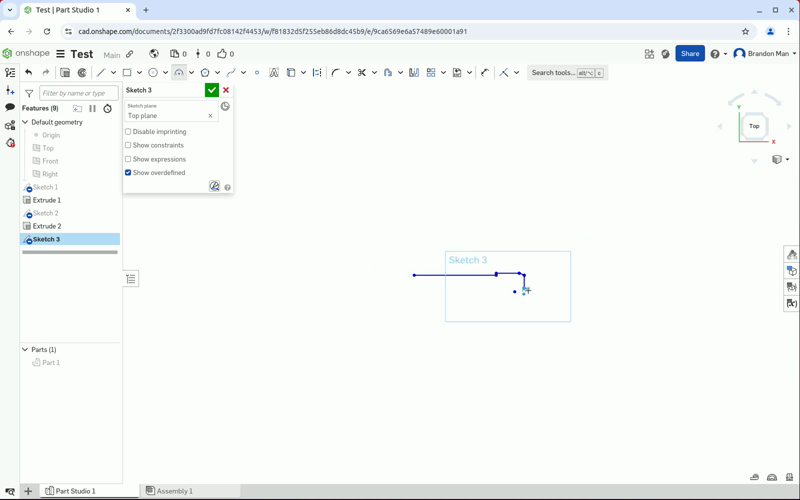
scroll(-6)
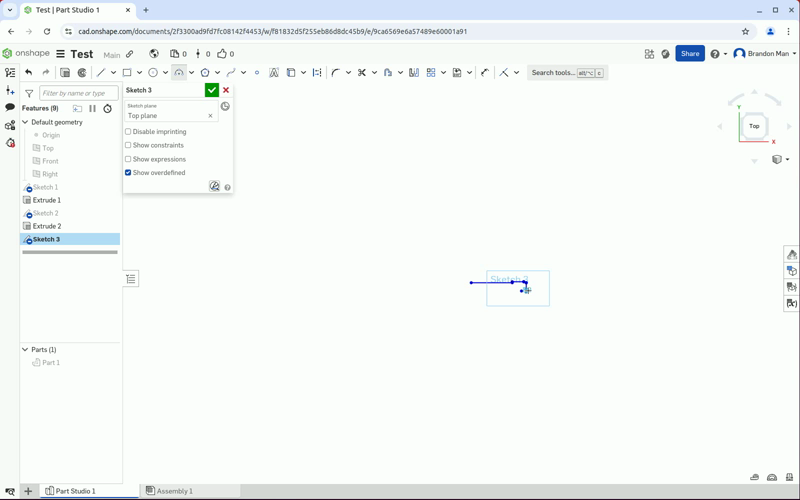
mouse_move(526, 290)
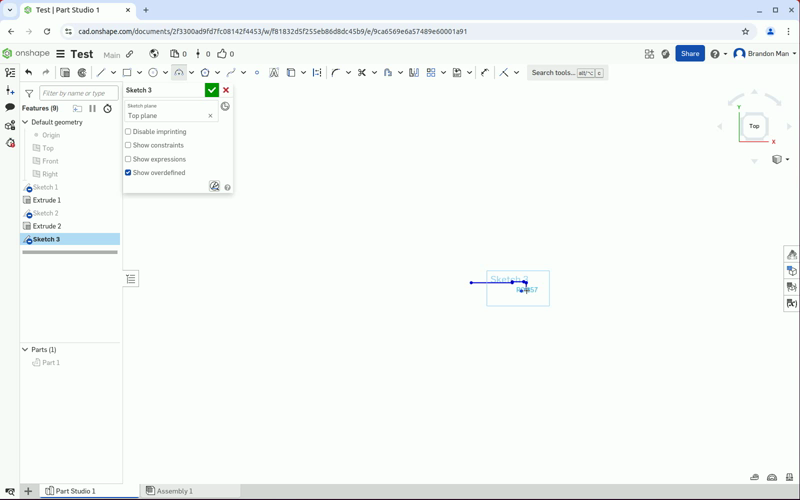
scroll(6)
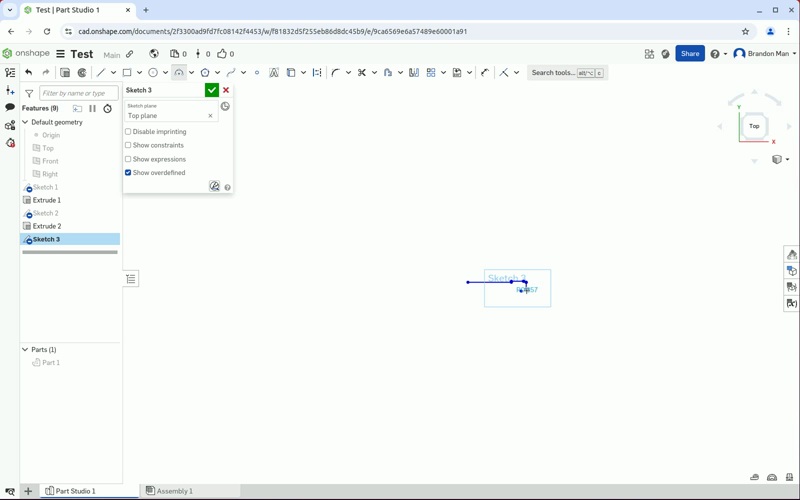
scroll(6)
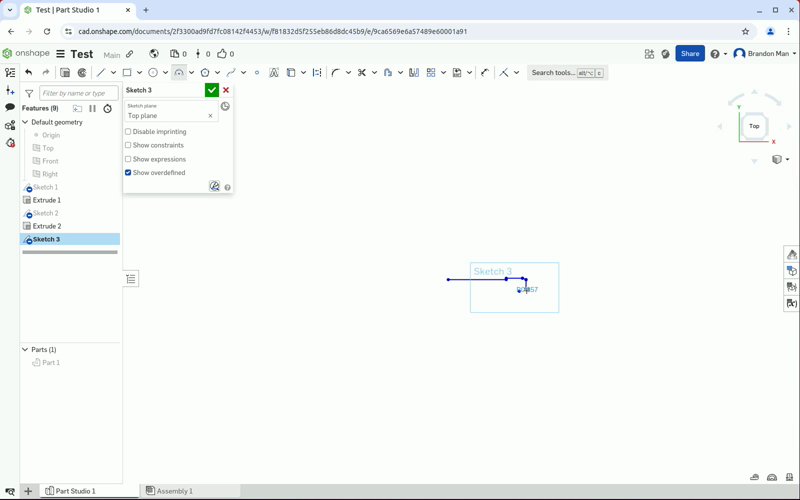
scroll(6)
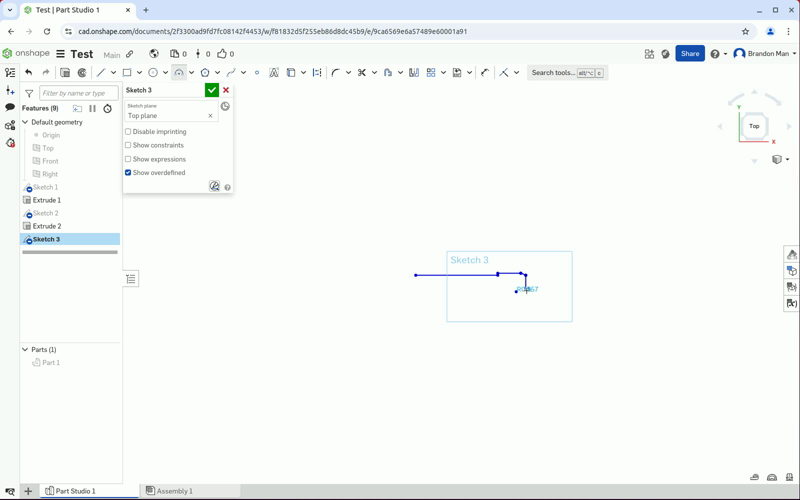
scroll(6)
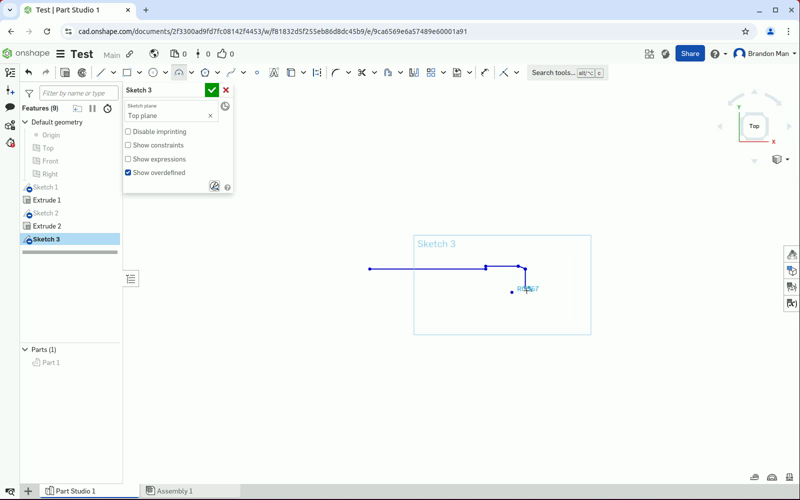
scroll(6)
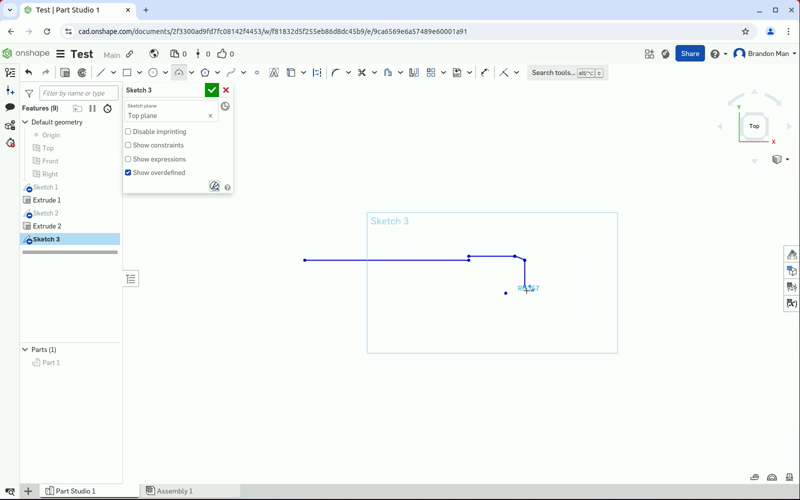
scroll(6)
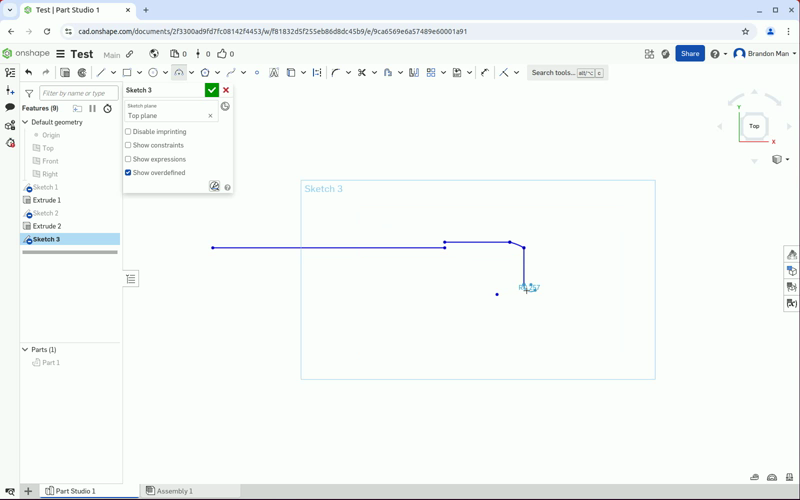
scroll(6)
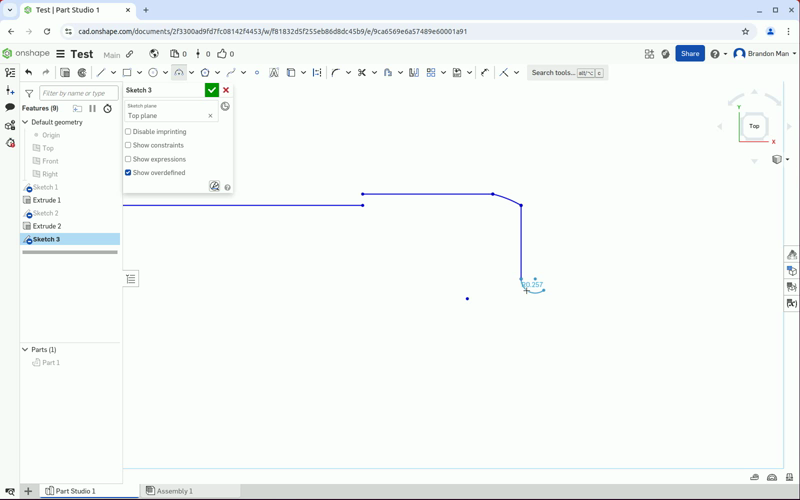
click(526, 290)
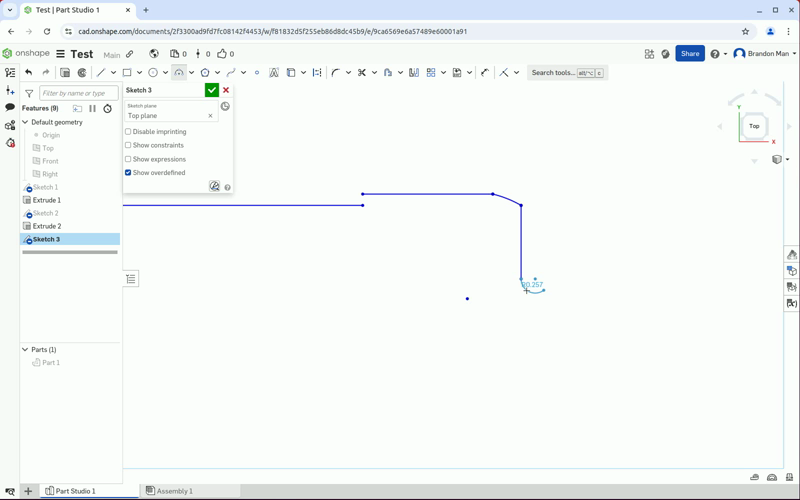
scroll(-6)
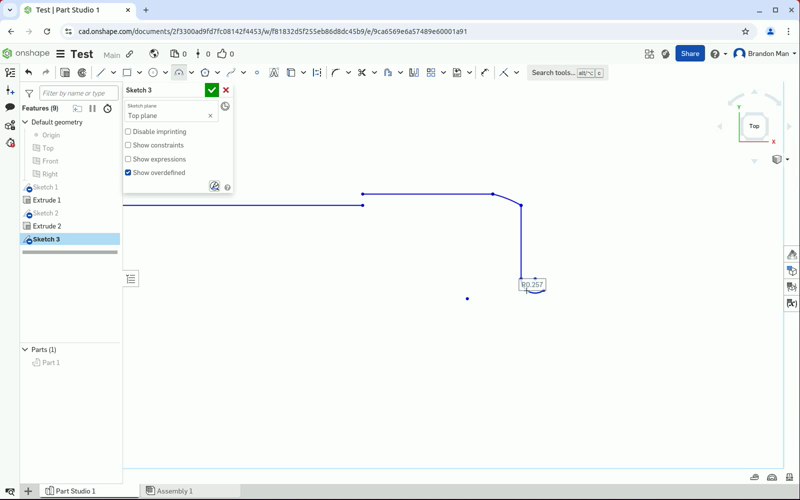
scroll(-6)
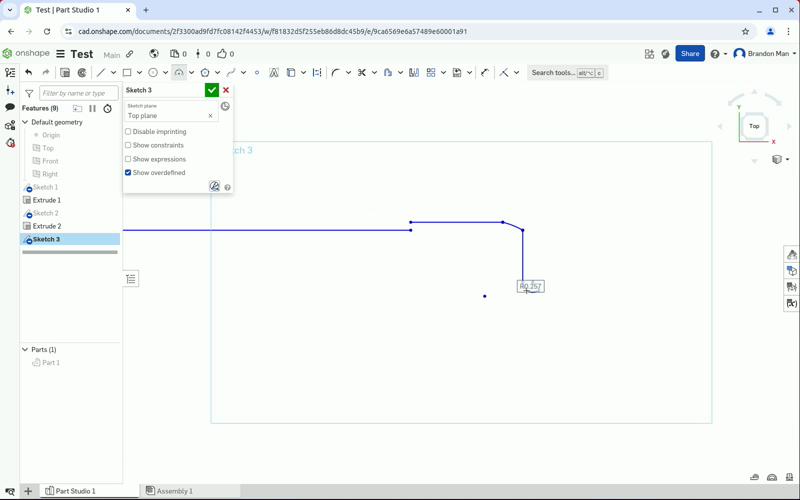
scroll(-6)
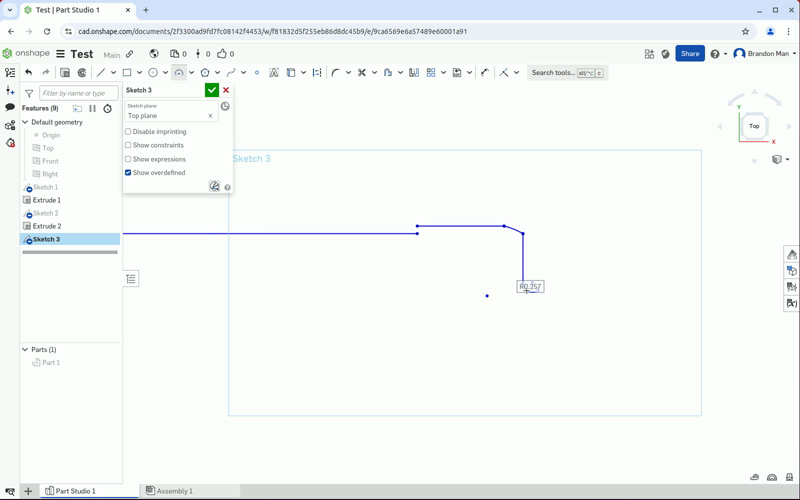
scroll(-6)
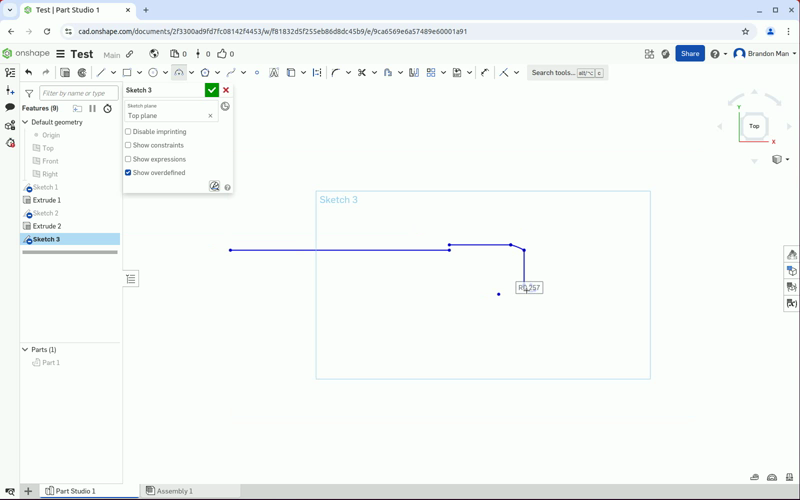
scroll(-6)
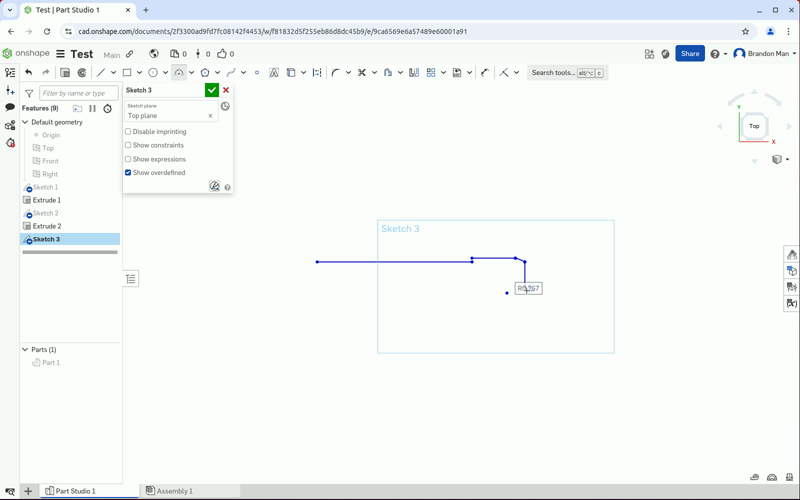
scroll(-6)
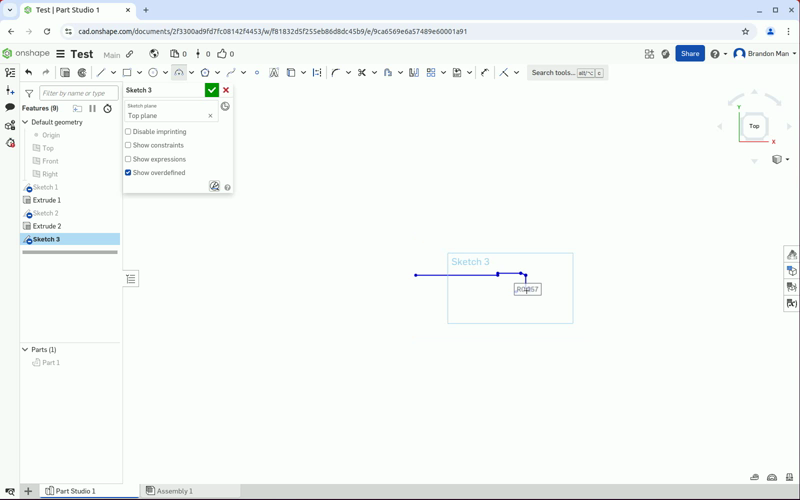
scroll(-6)
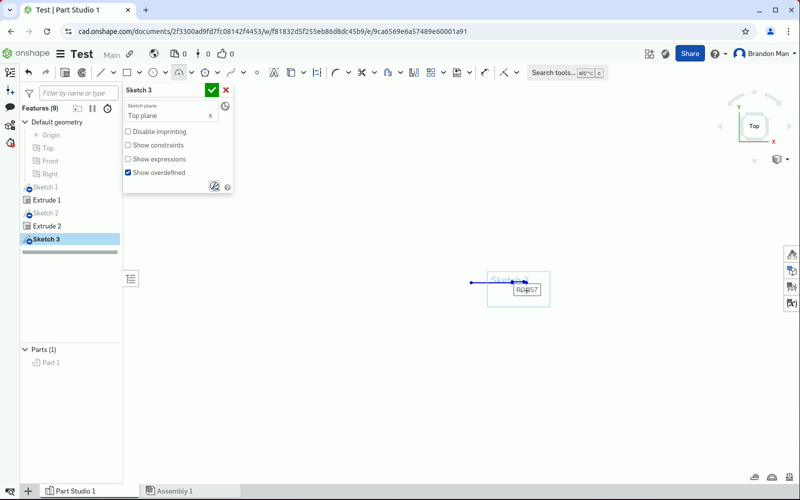
key_up(shift)
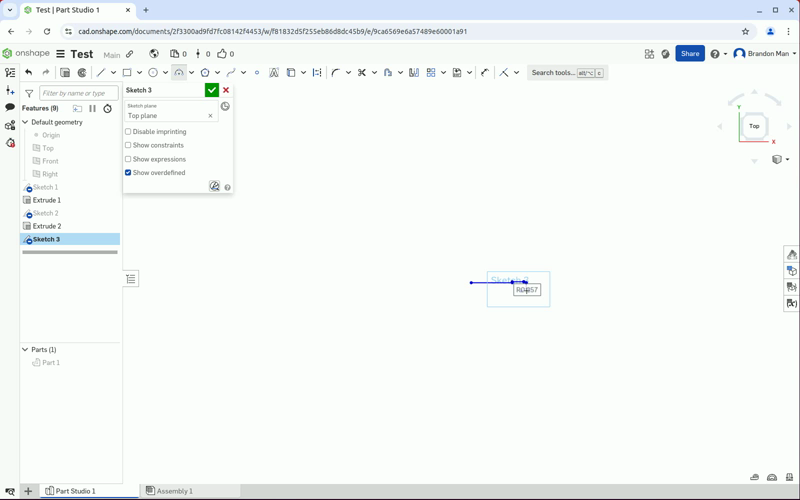
key(esc)
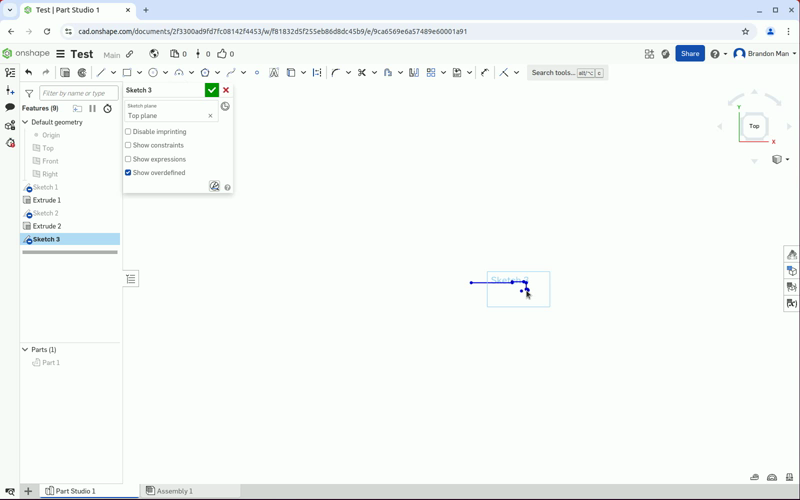
key(l)
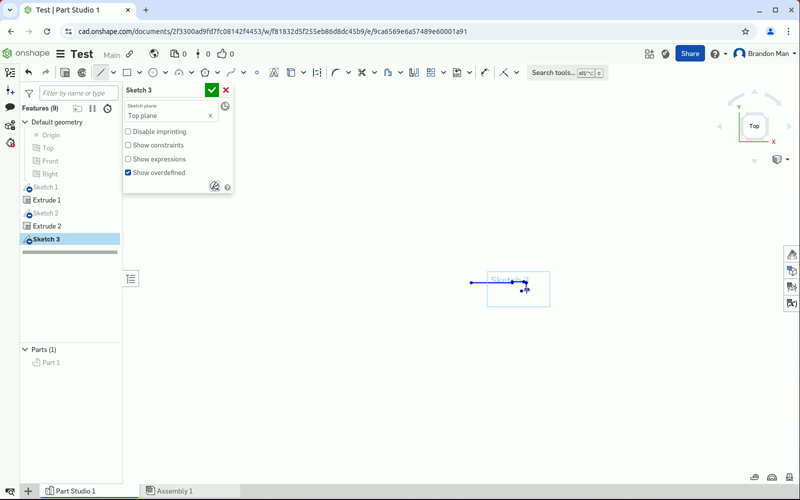
mouse_move(528, 290)
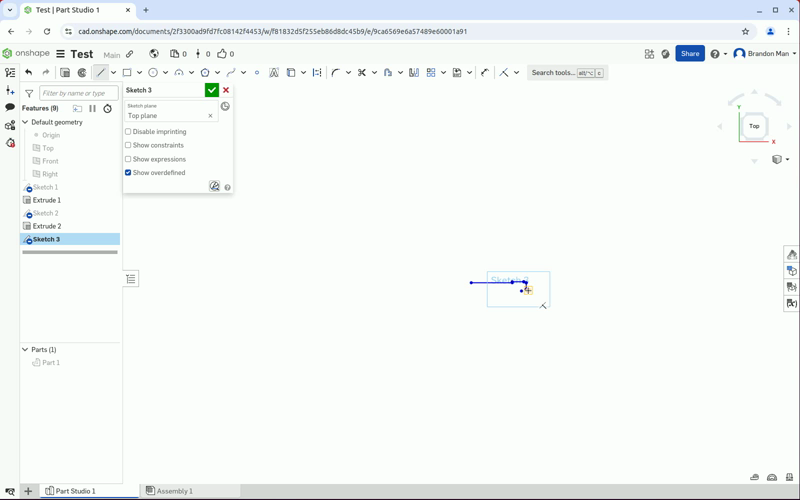
scroll(6)
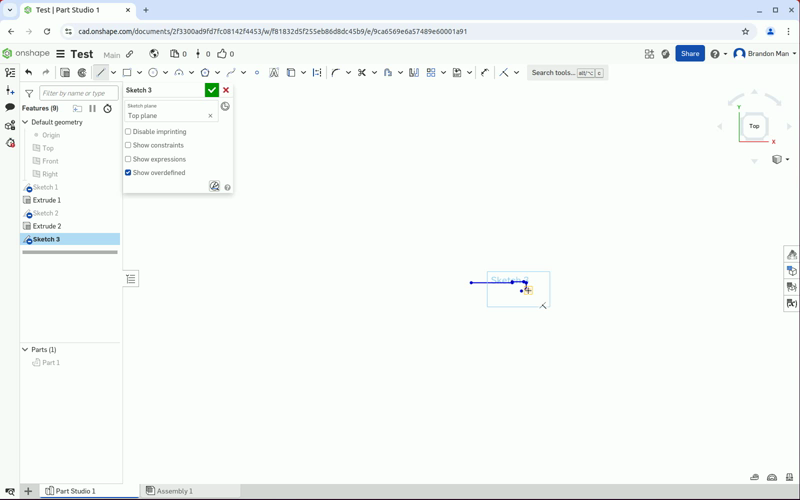
scroll(6)
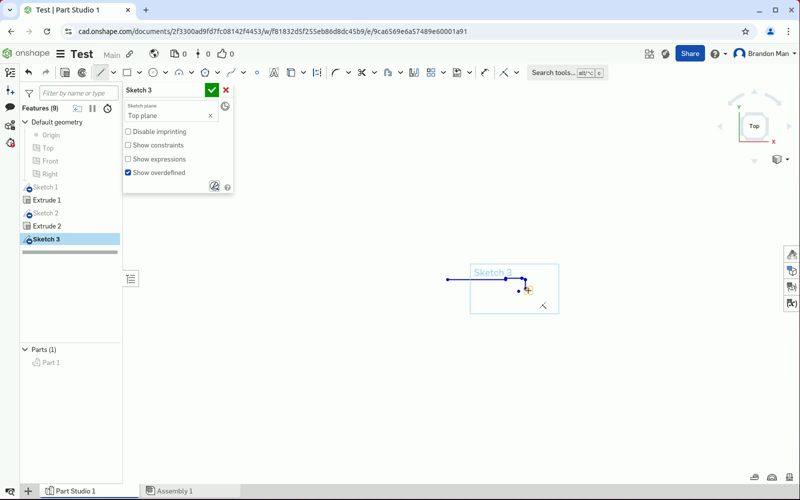
scroll(6)
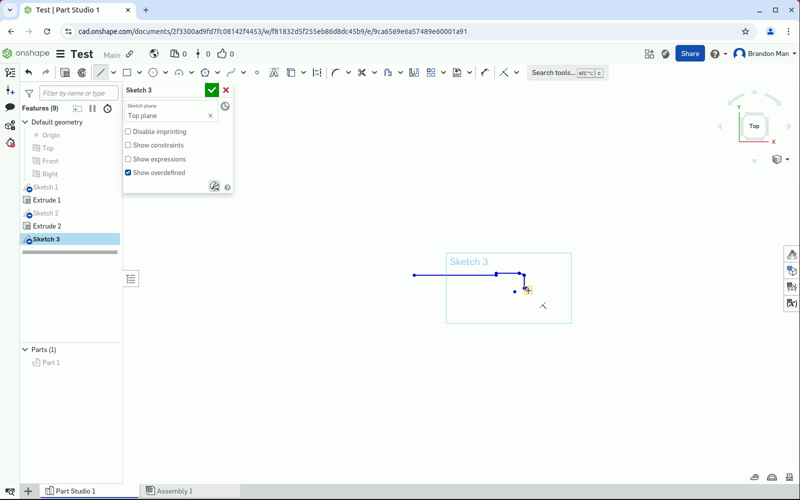
scroll(6)
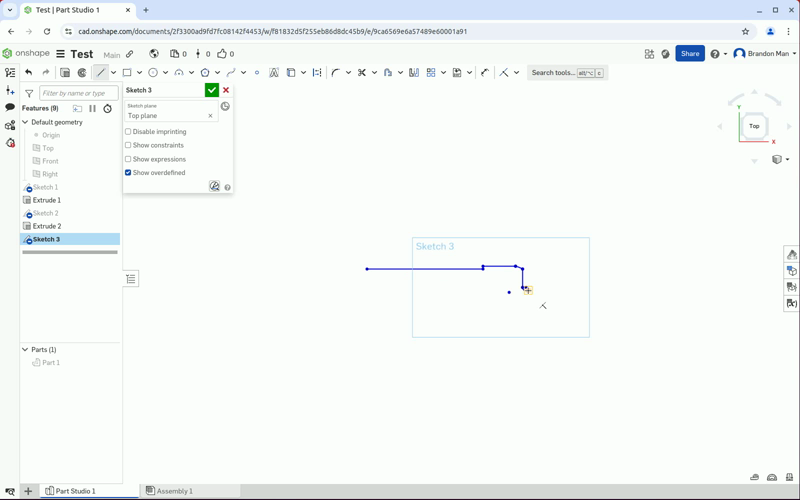
scroll(6)
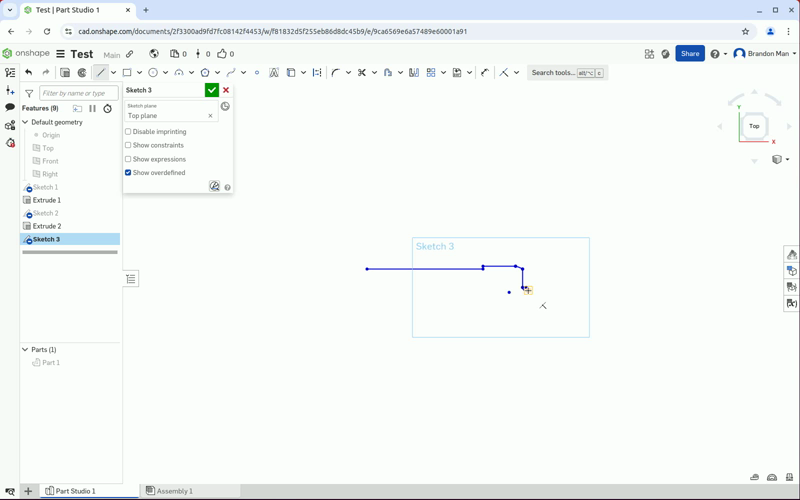
scroll(6)
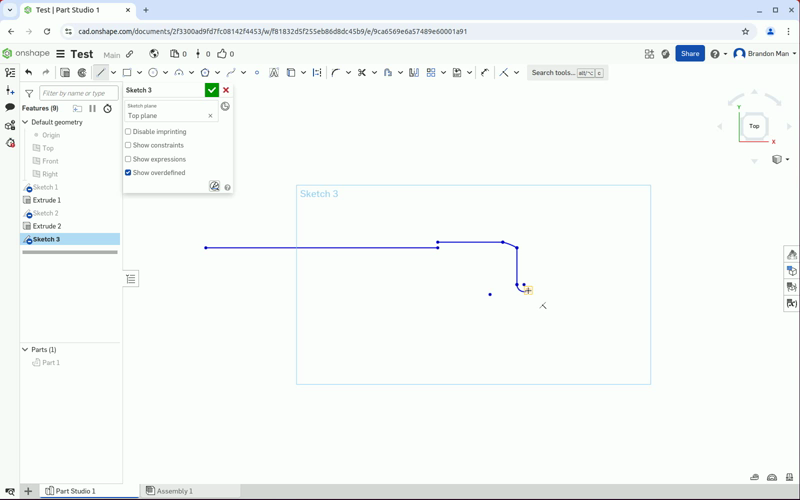
scroll(6)
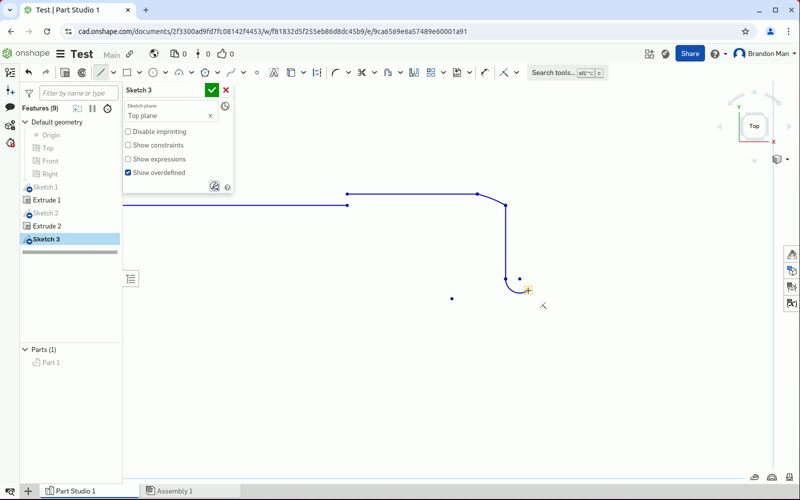
click(528, 290)
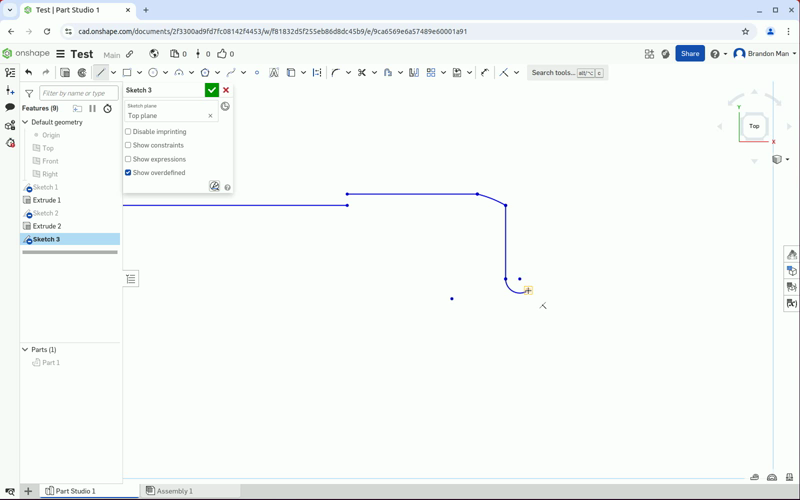
scroll(-6)
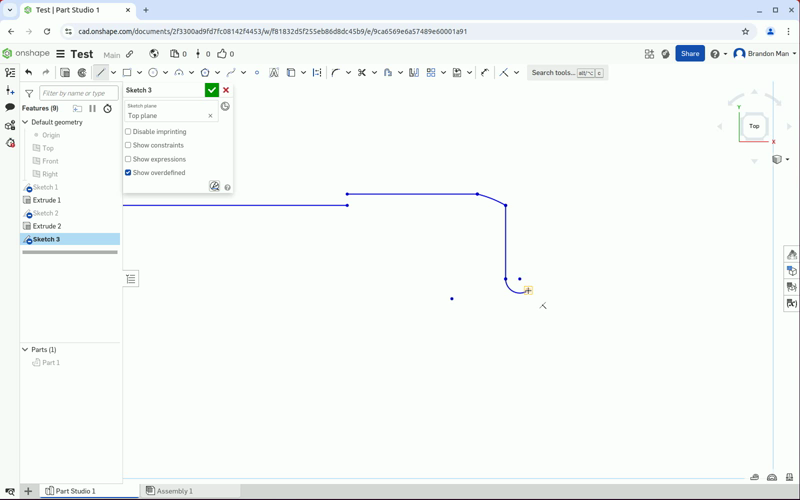
scroll(-6)
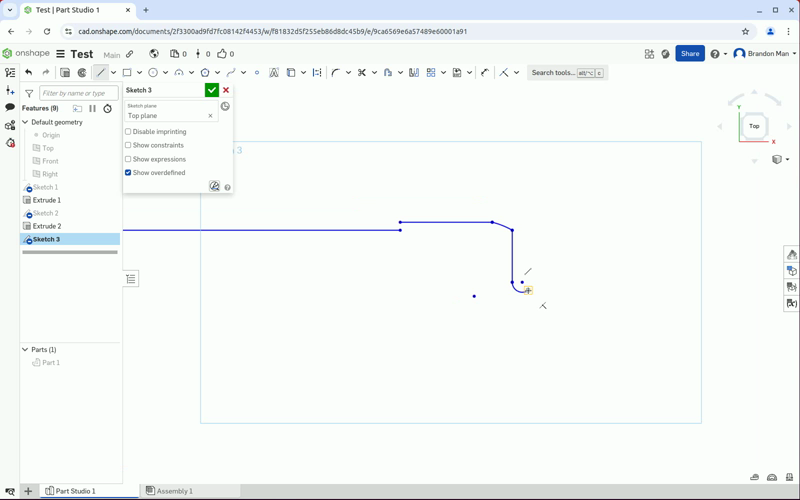
scroll(-6)
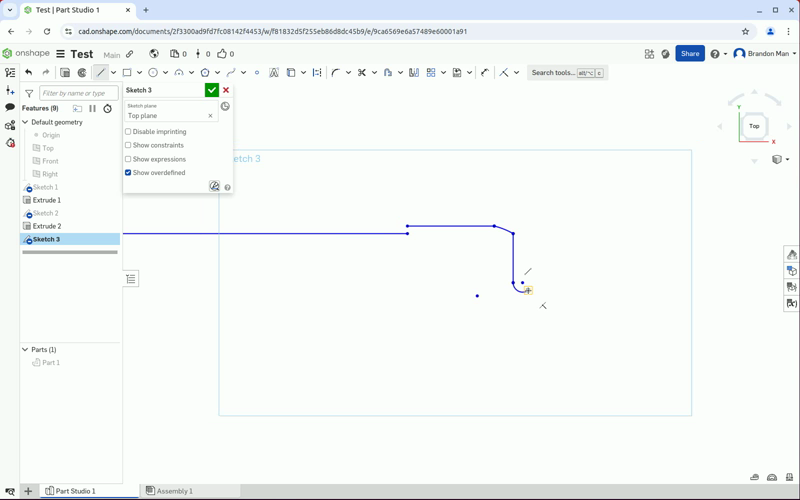
scroll(-6)
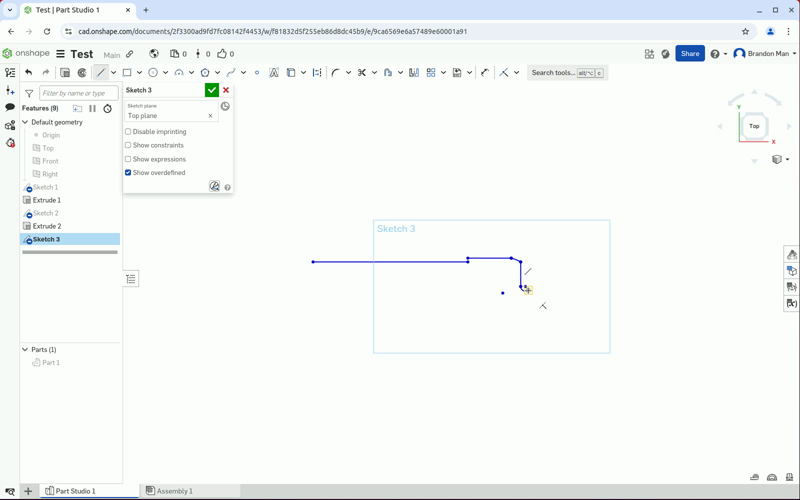
scroll(-6)
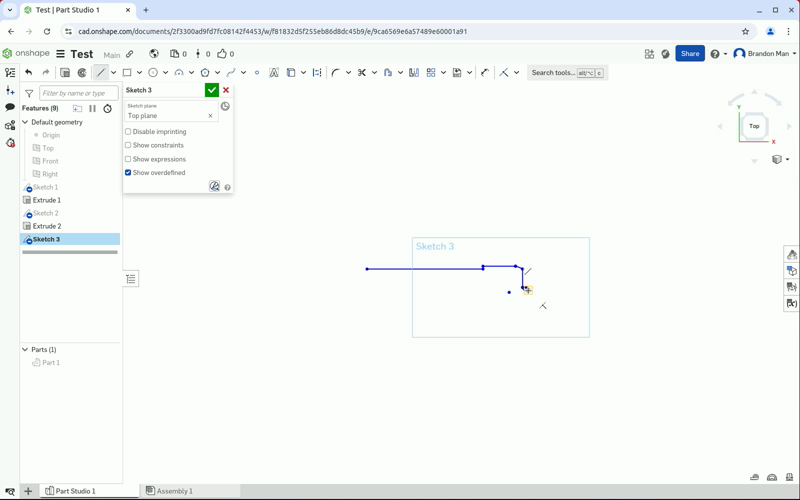
scroll(-6)
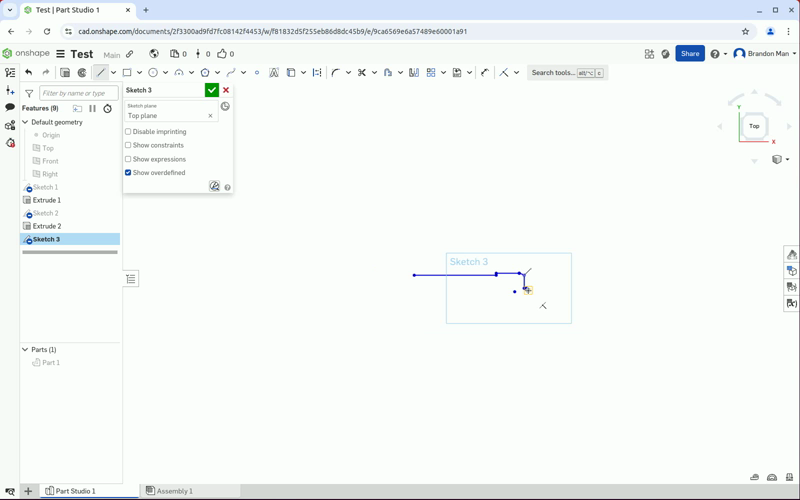
scroll(-6)
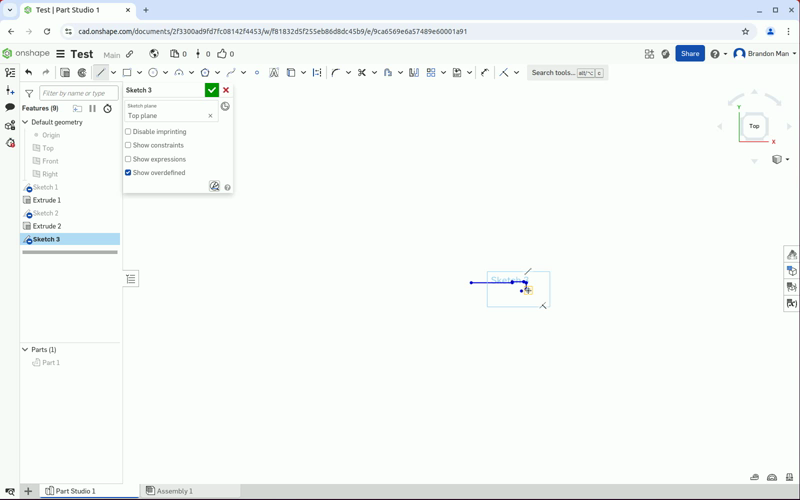
key_down(shift)
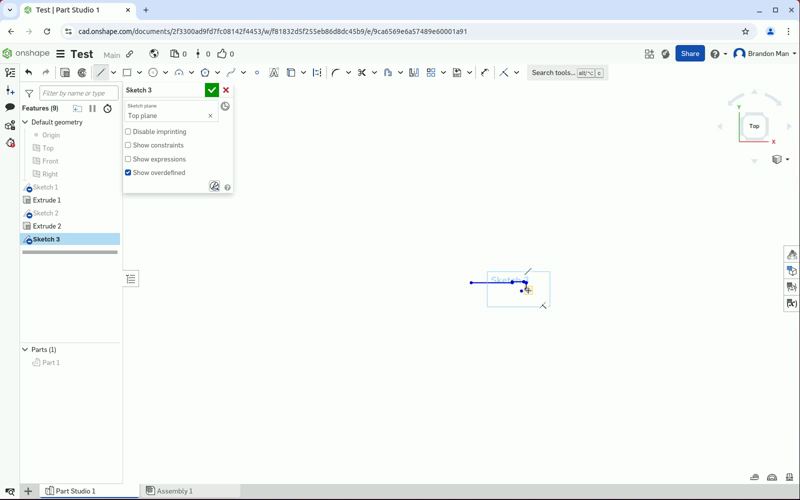
mouse_move(558, 290)
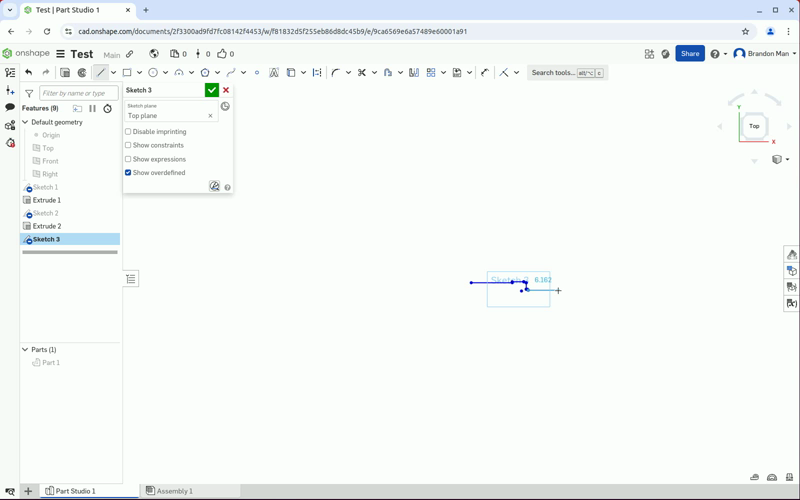
mouse_move(556, 290)
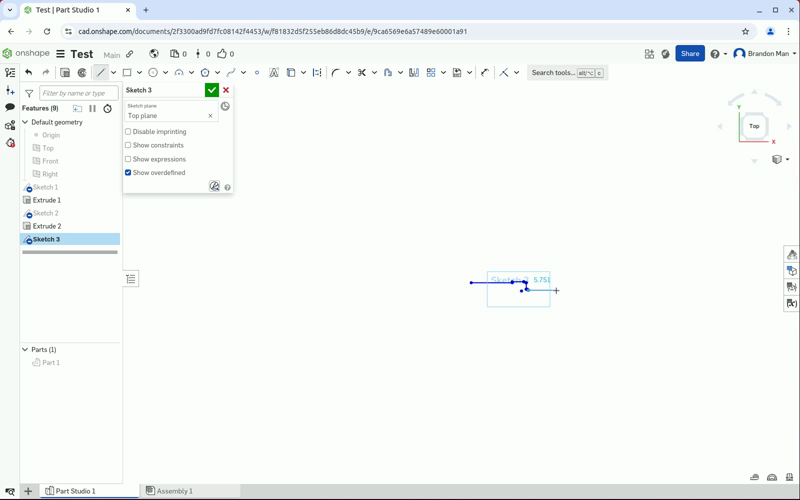
click(556, 290)
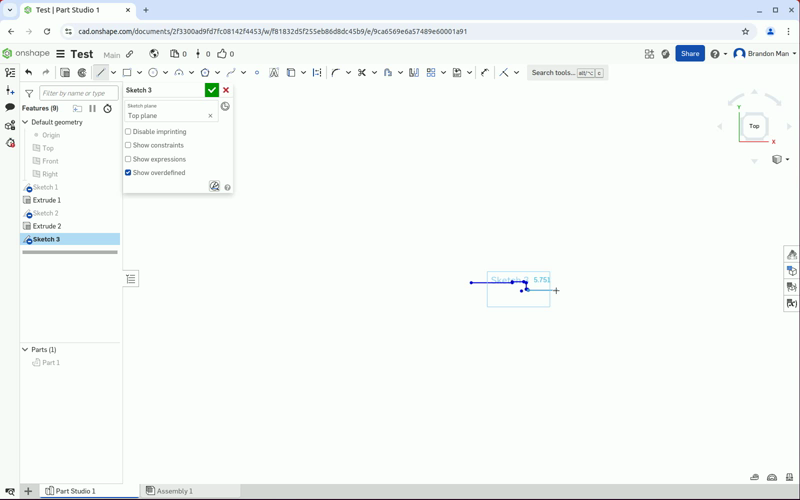
key_up(shift)
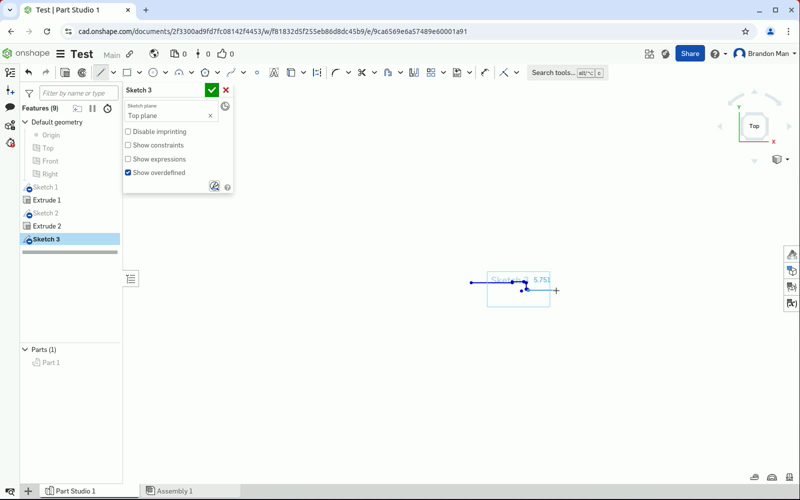
key(esc)
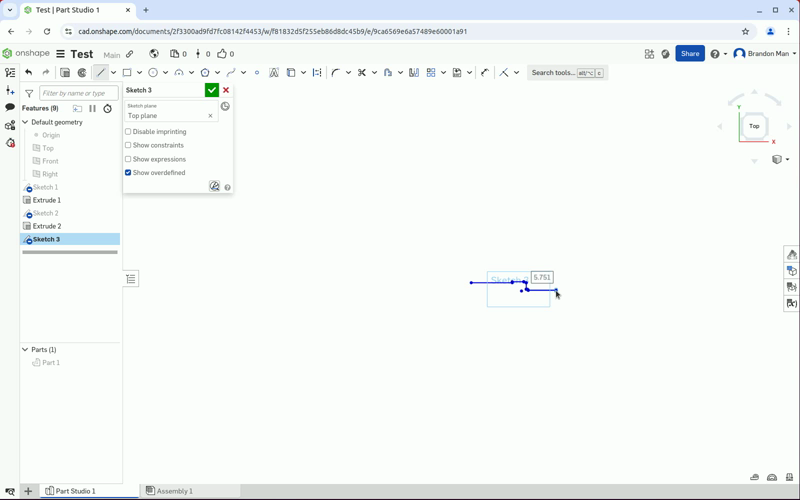
key(a)
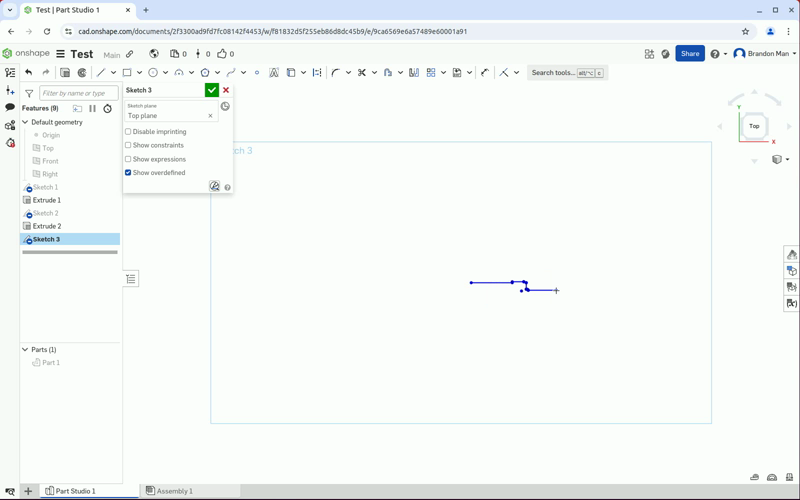
mouse_move(556, 290)
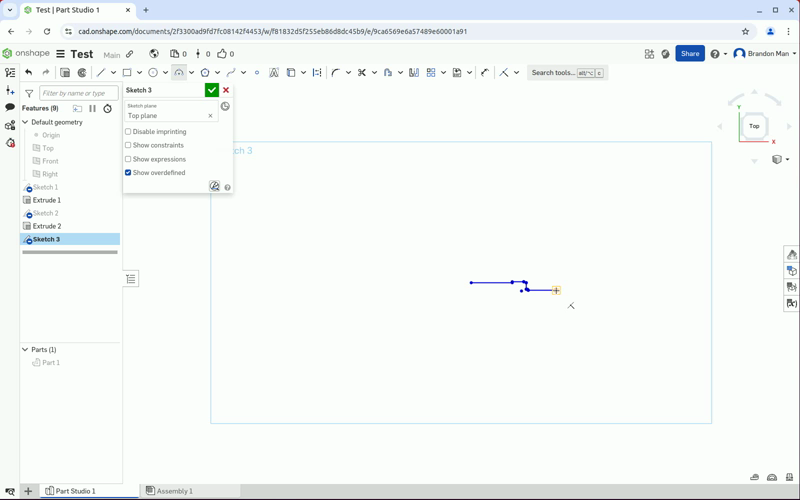
click(556, 290)
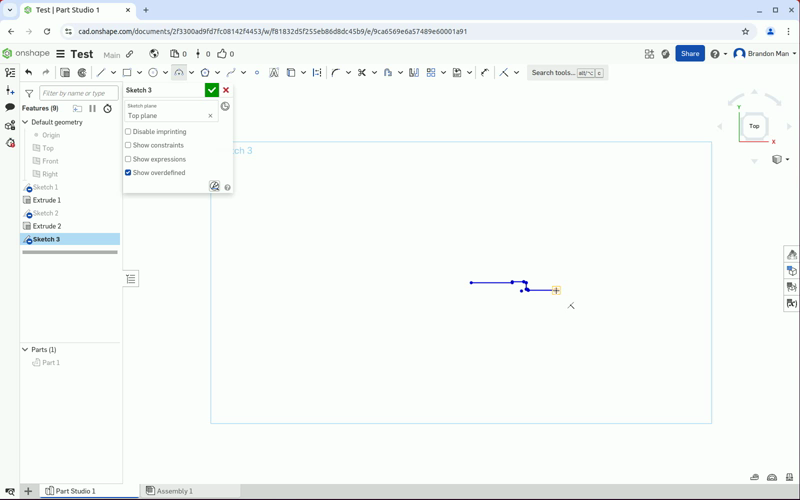
key_down(shift)
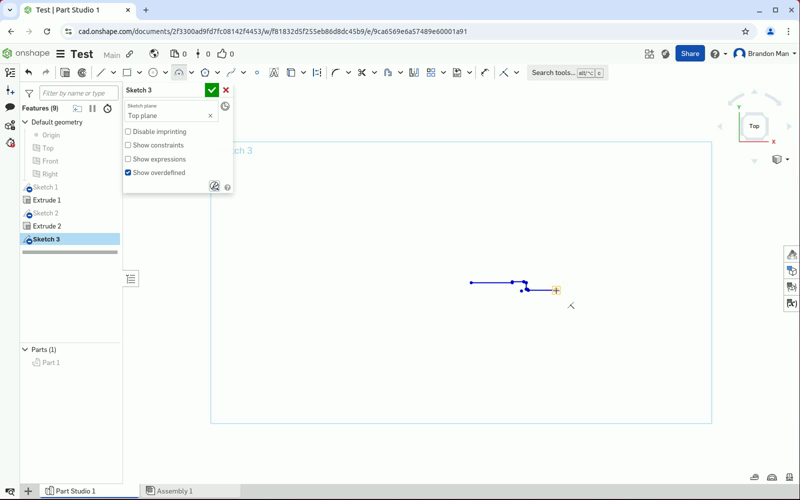
mouse_move(556, 255)
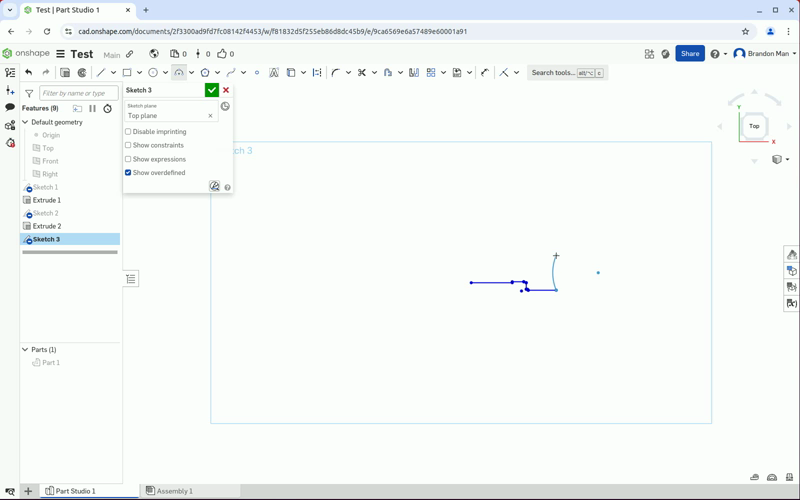
click(556, 255)
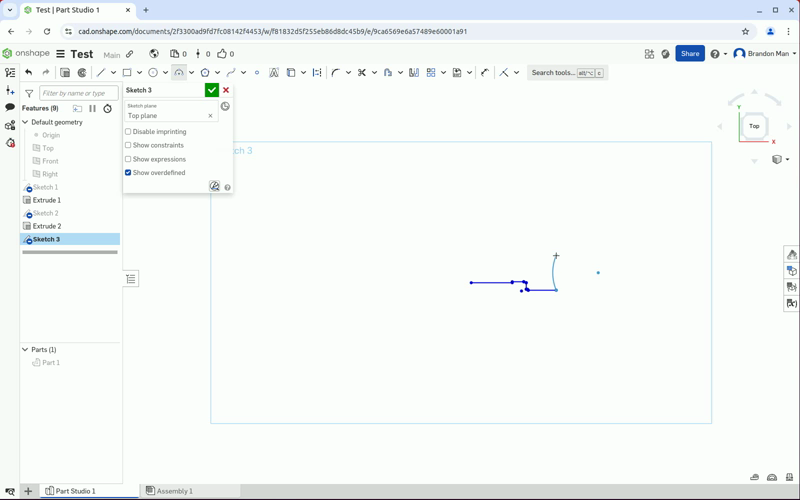
mouse_move(573, 272)
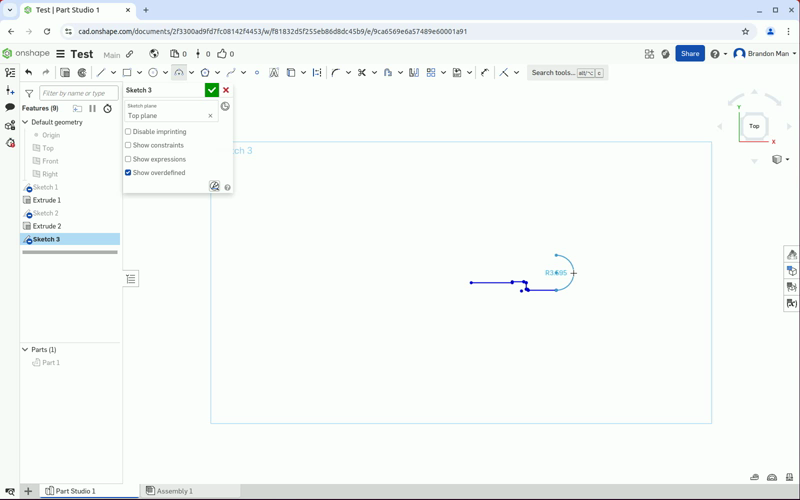
click(573, 272)
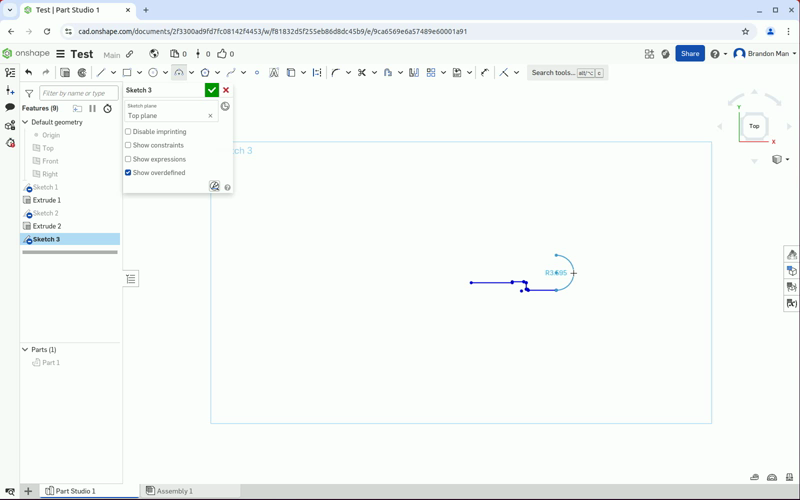
key_up(shift)
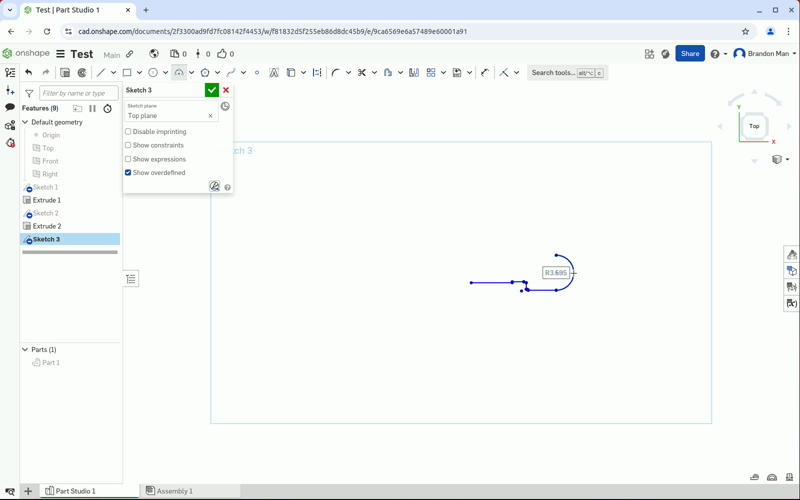
key(esc)
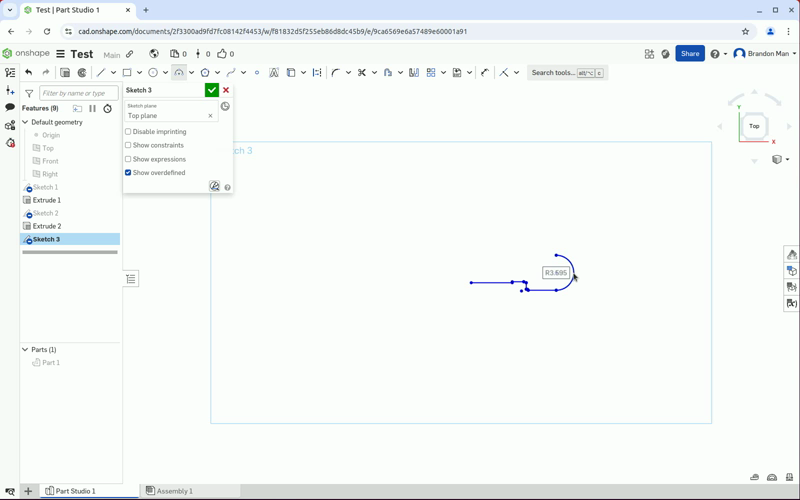
key(l)
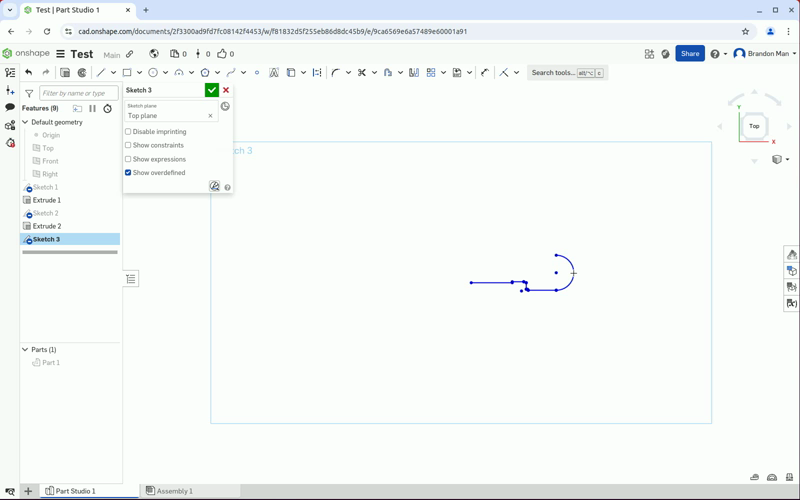
mouse_move(556, 255)
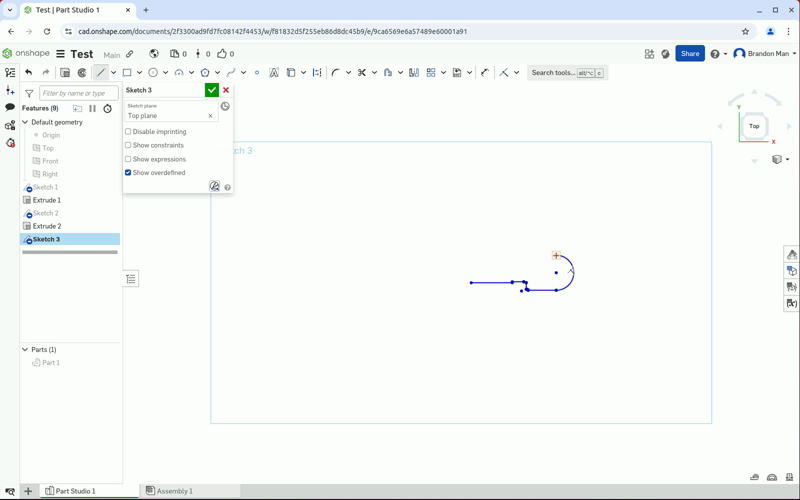
click(556, 255)
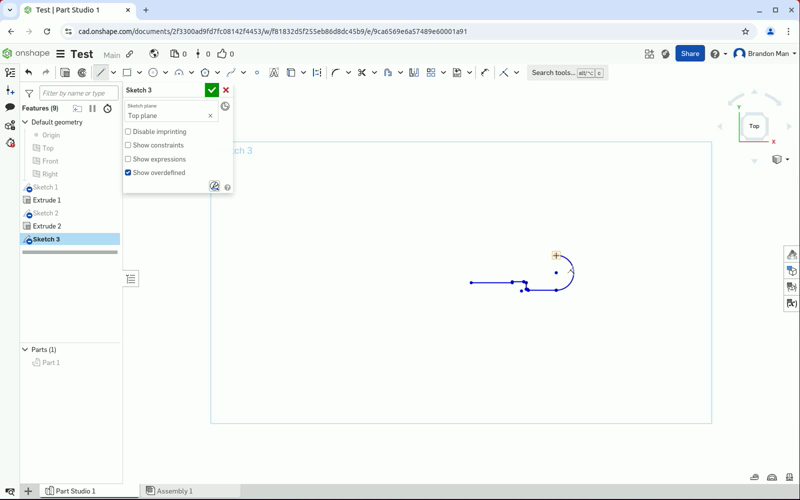
key_down(shift)
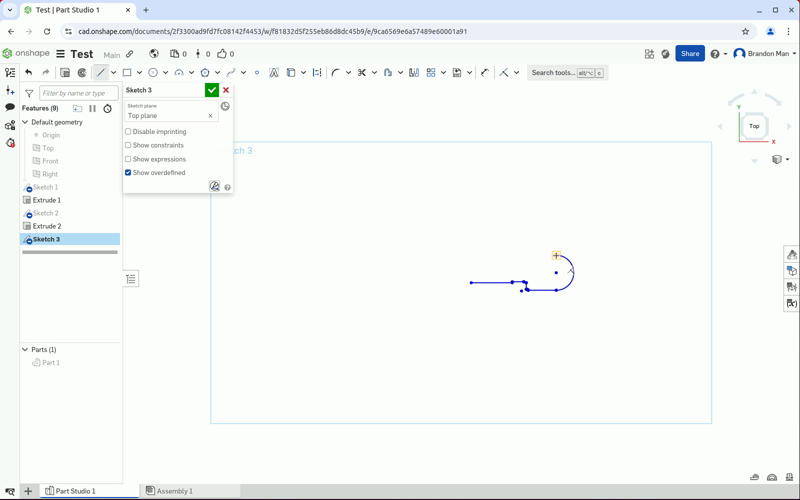
mouse_move(586, 255)
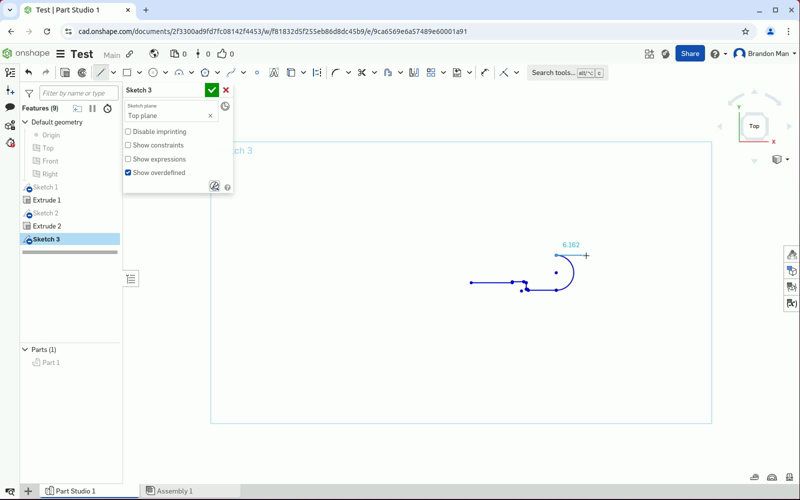
mouse_move(500, 255)
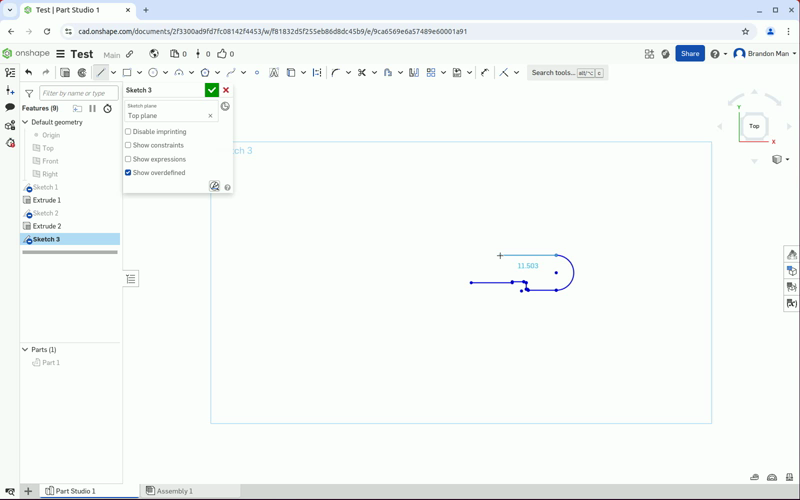
click(500, 255)
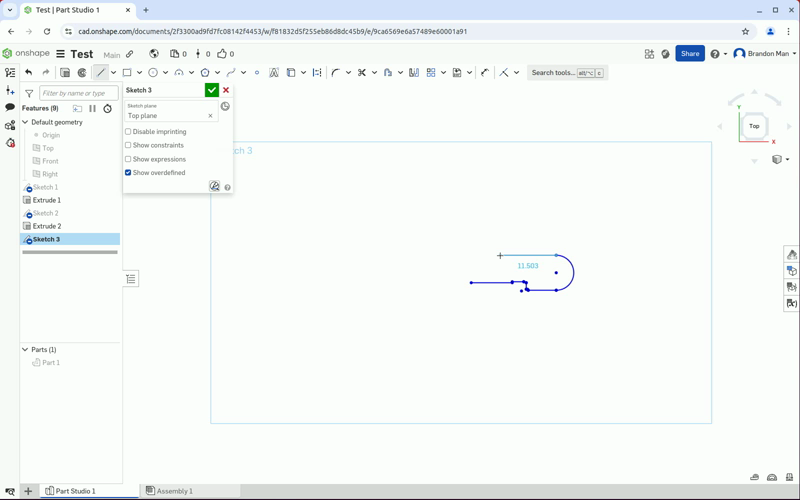
key_up(shift)
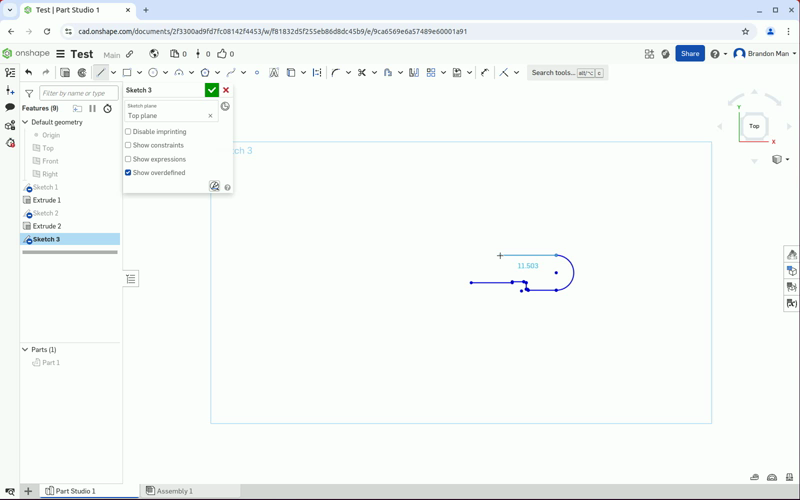
key(esc)
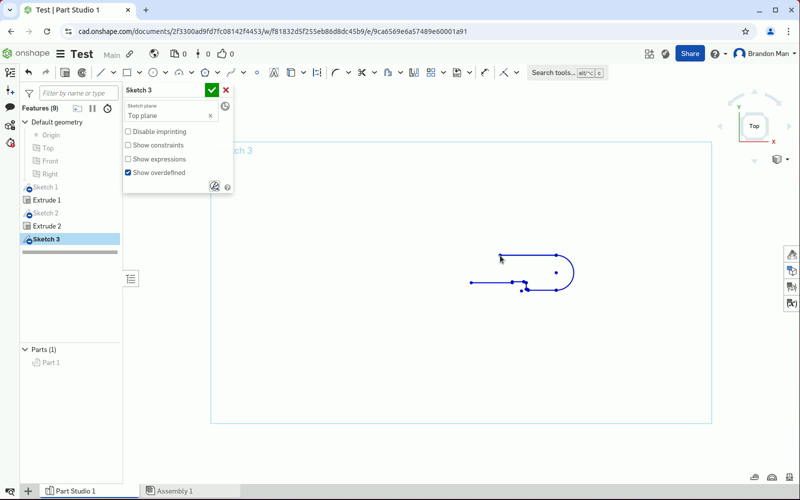
key(a)
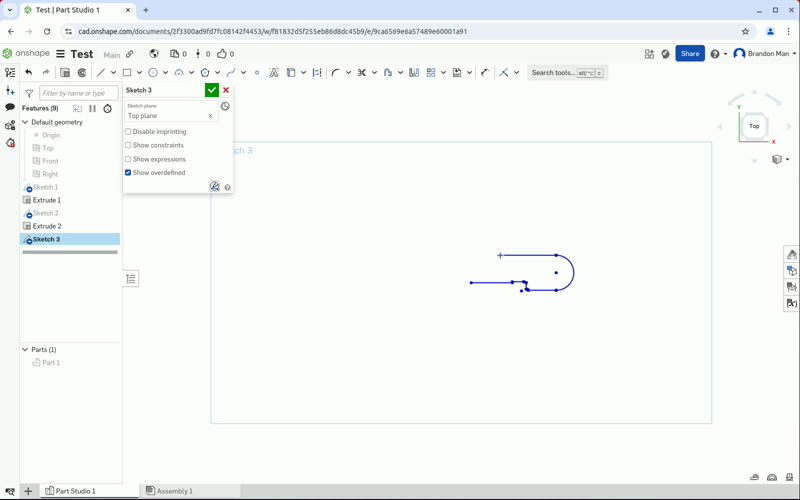
mouse_move(500, 255)
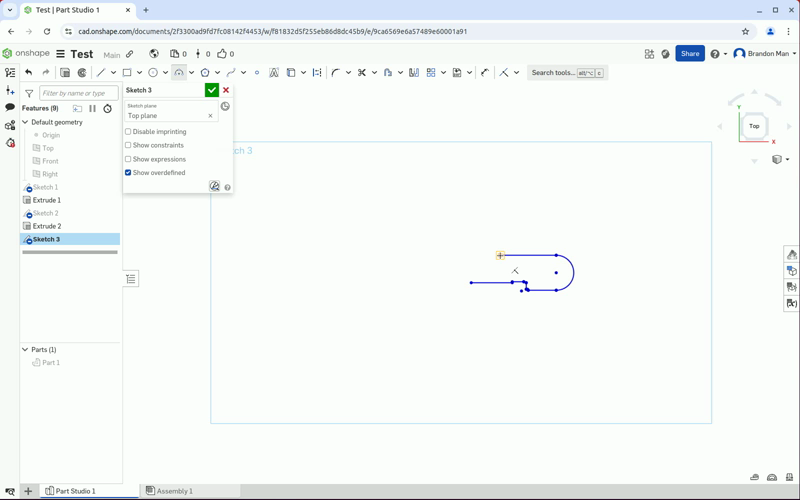
click(500, 255)
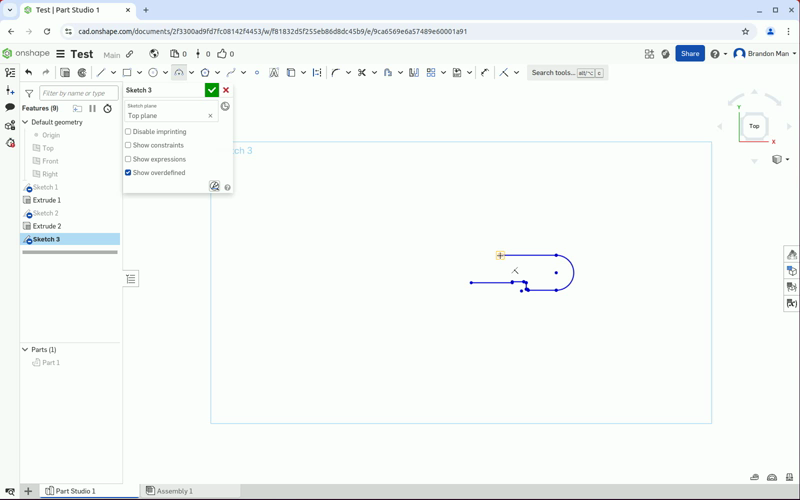
key_down(shift)
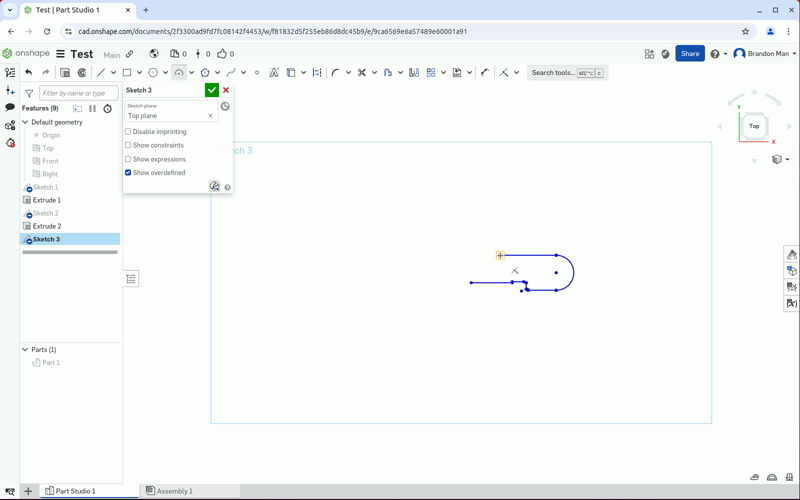
mouse_move(474, 273)
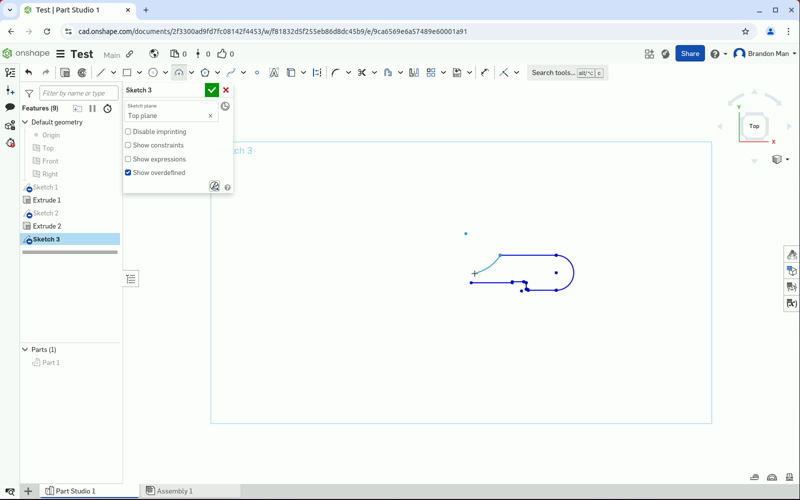
click(474, 273)
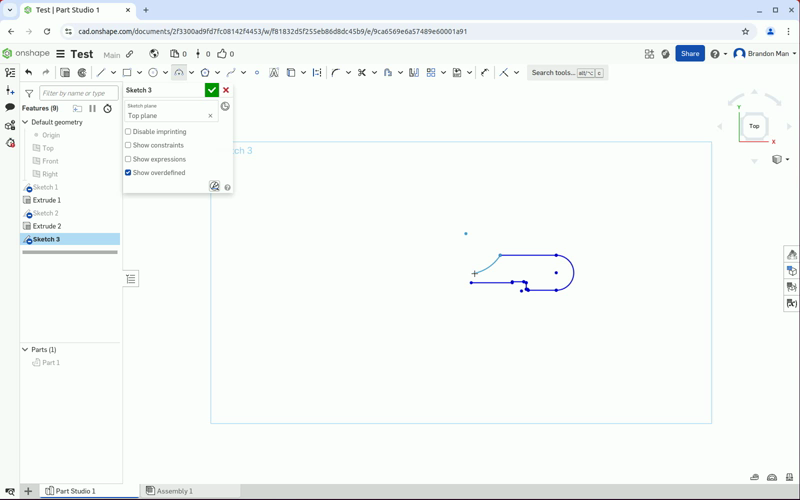
mouse_move(485, 261)
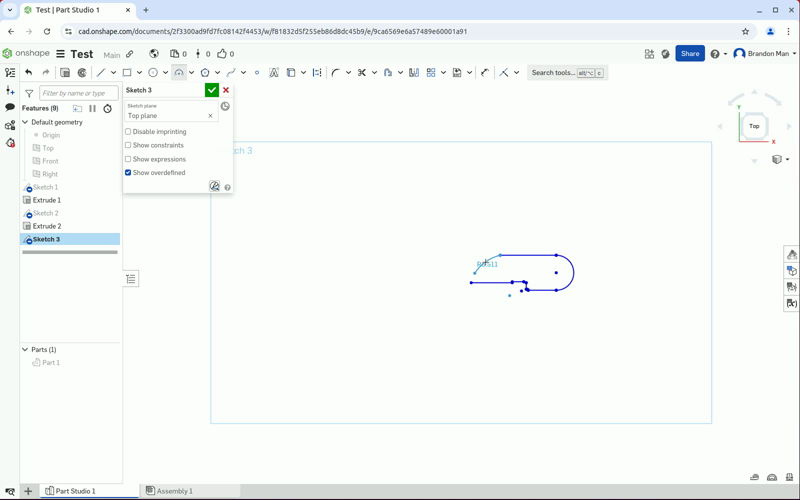
click(485, 261)
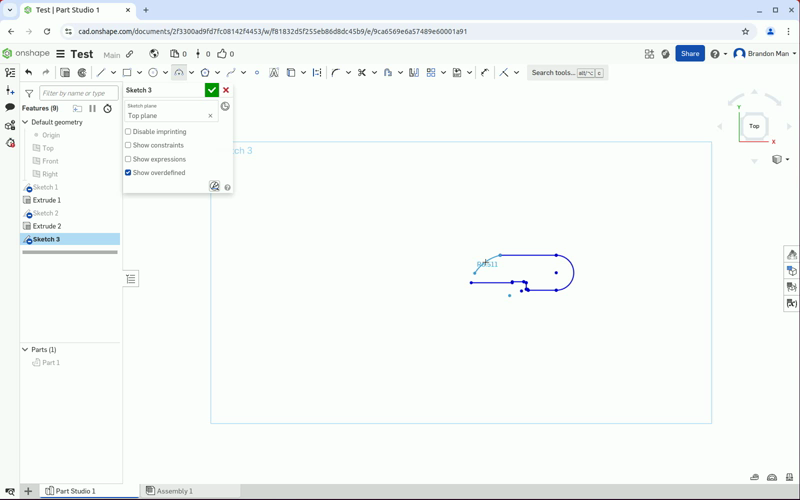
key_up(shift)
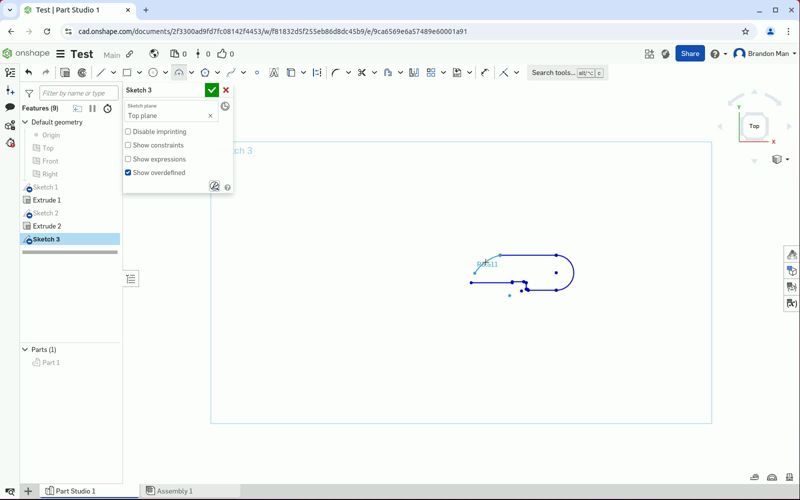
mouse_move(474, 273)
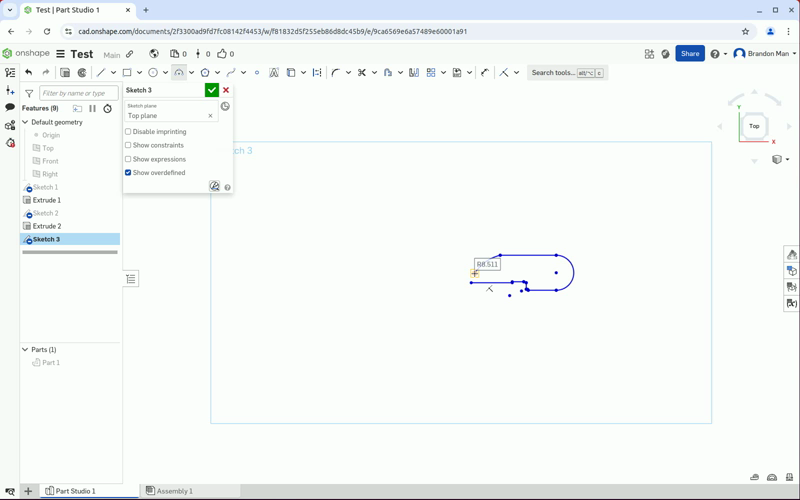
click(474, 273)
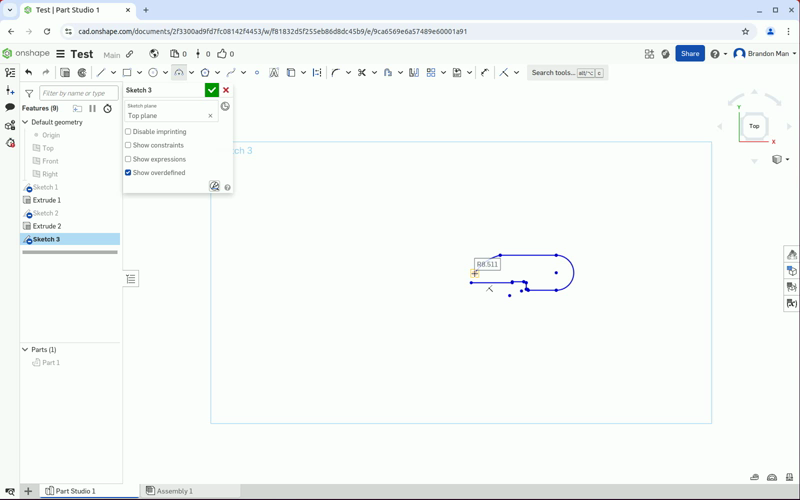
mouse_move(471, 282)
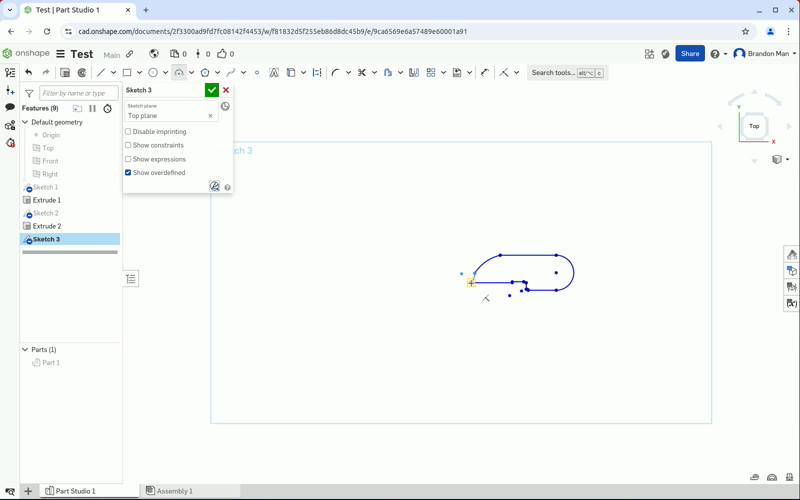
click(471, 282)
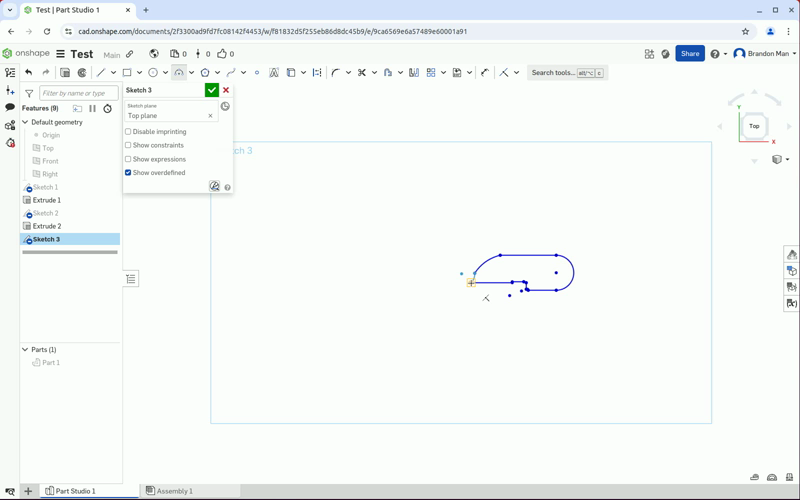
key_down(shift)
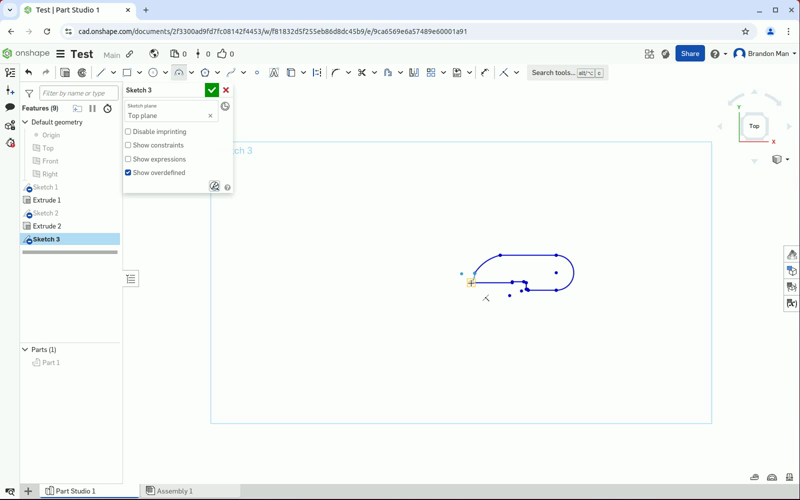
mouse_move(472, 277)
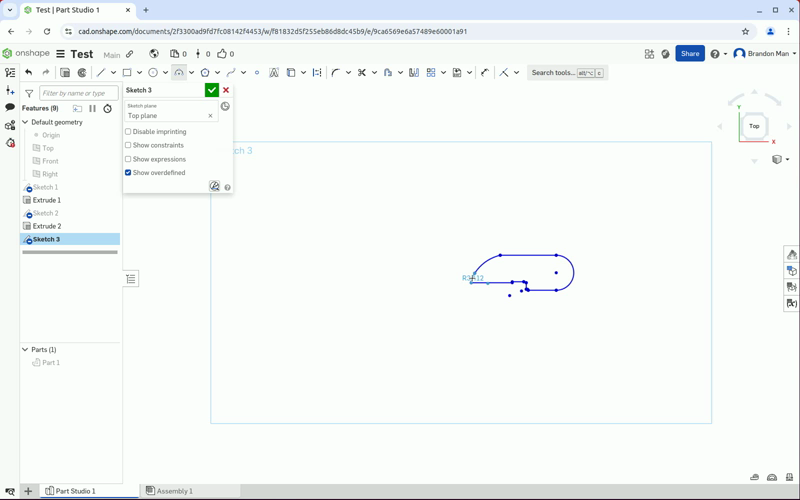
click(472, 277)
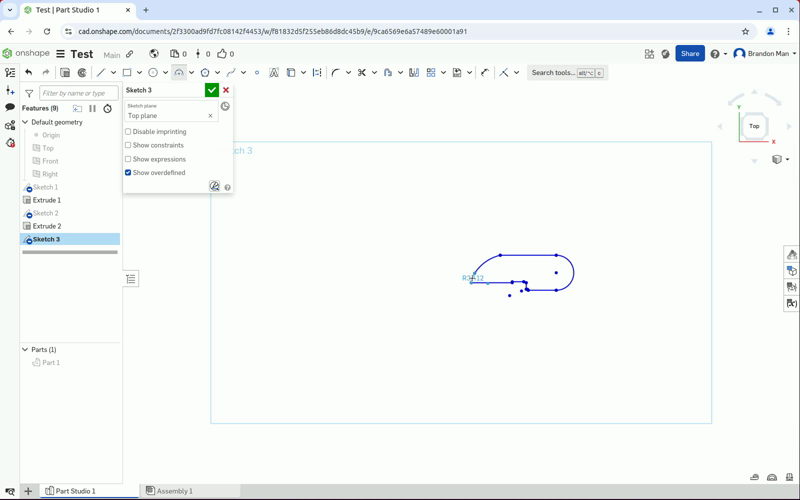
key_up(shift)
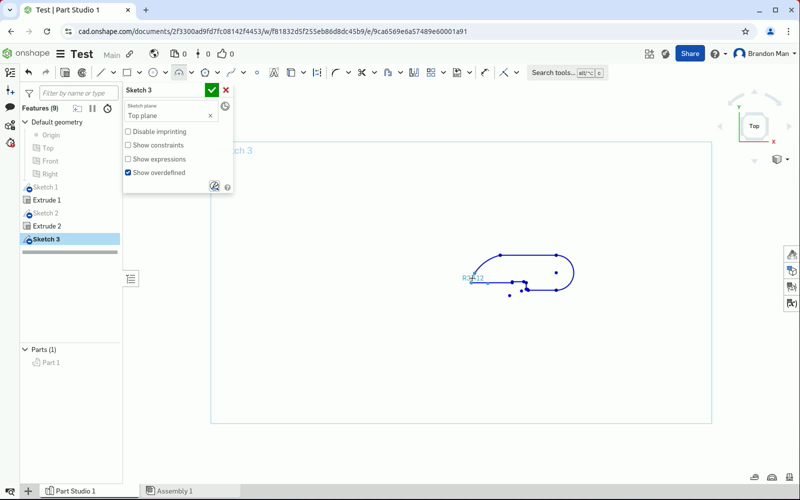
key(esc)
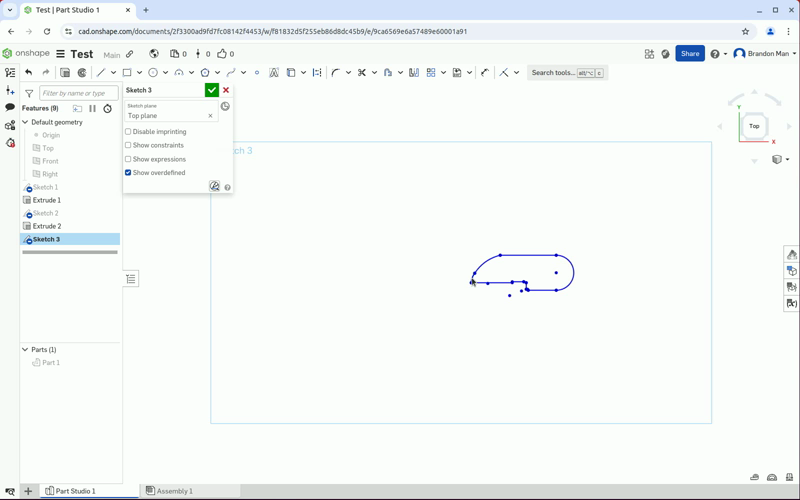
key(c)
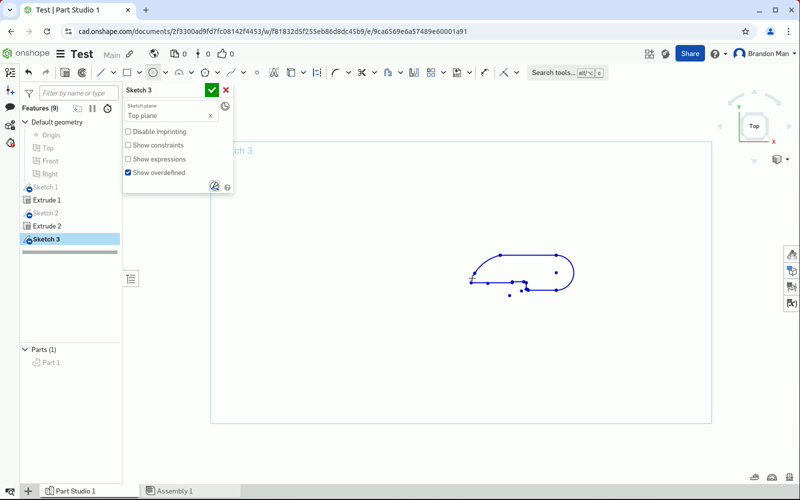
key_down(shift)
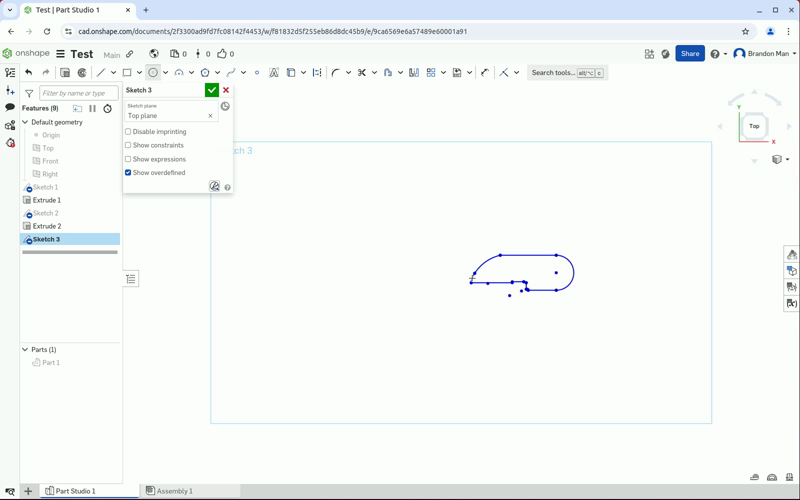
mouse_move(519, 268)
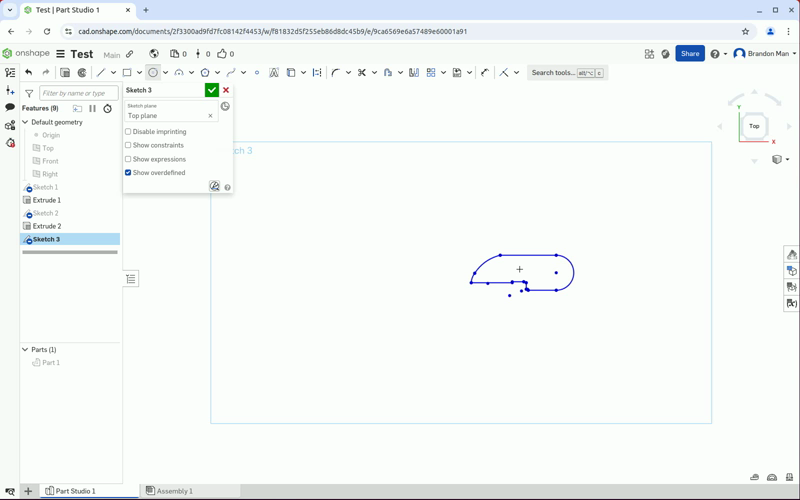
click(519, 268)
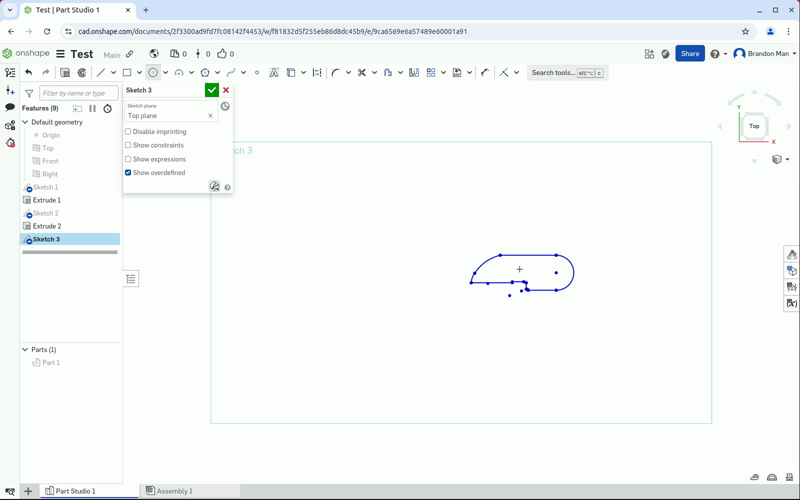
key_up(shift)
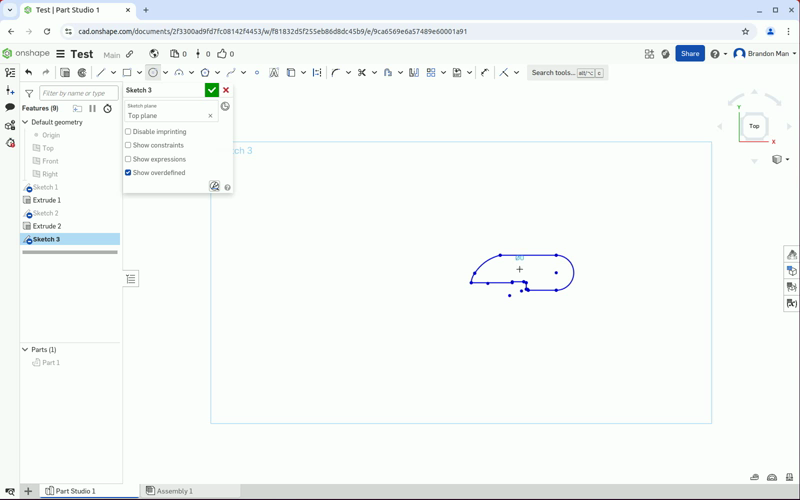
mouse_move(527, 268)
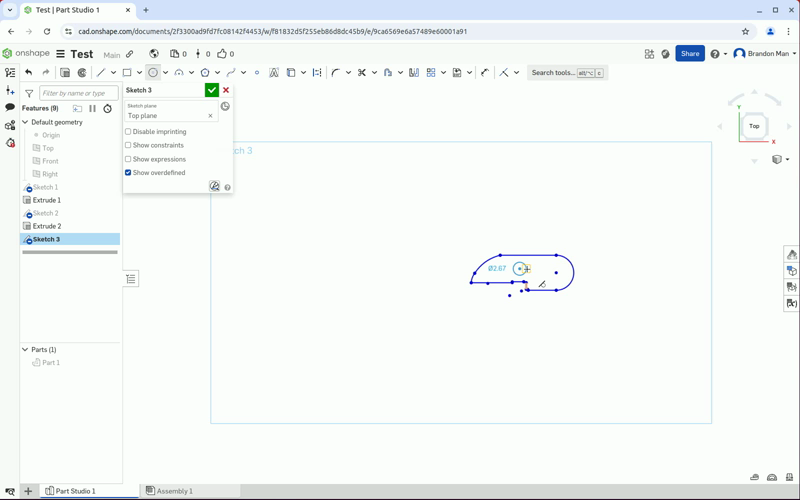
click(527, 268)
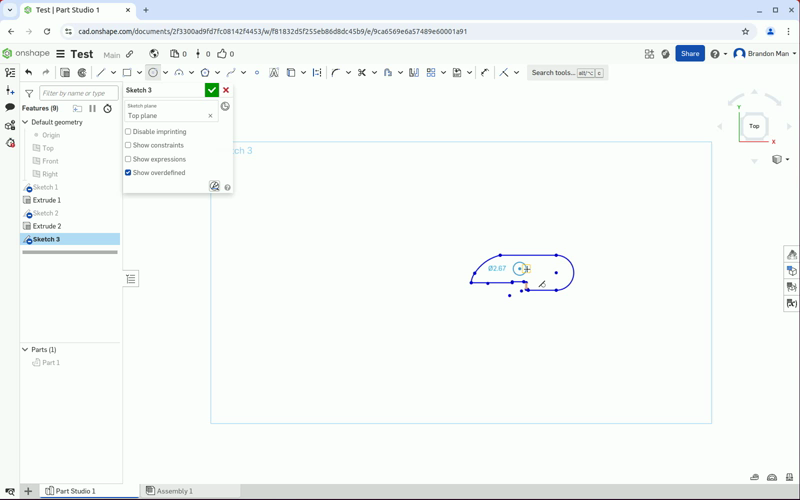
key(esc)
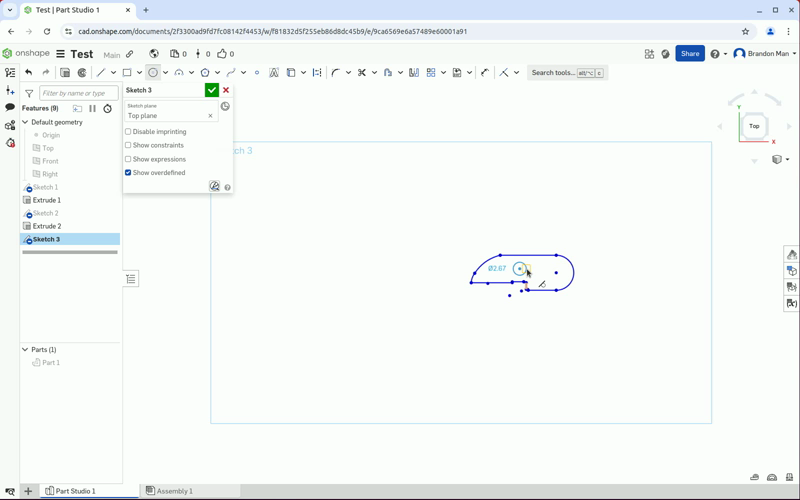
key(c)
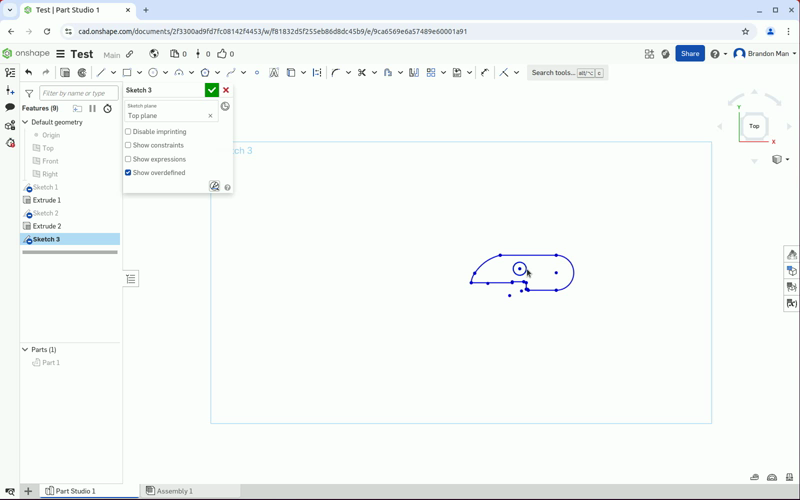
key_down(shift)
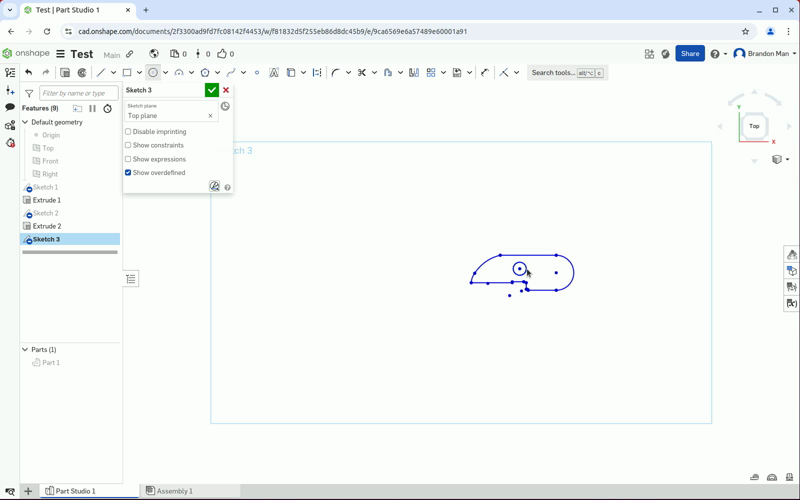
mouse_move(554, 277)
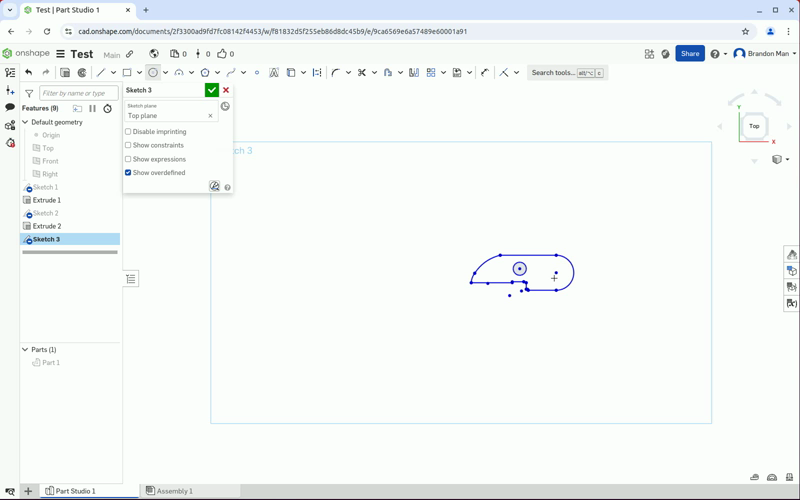
click(554, 277)
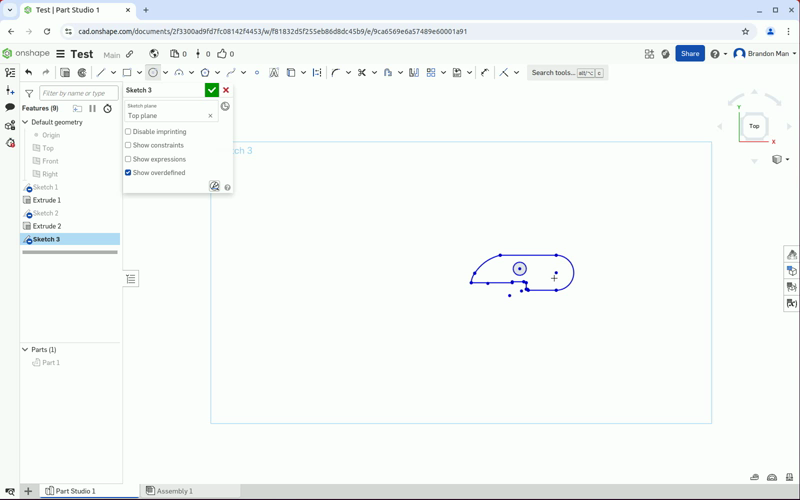
key_up(shift)
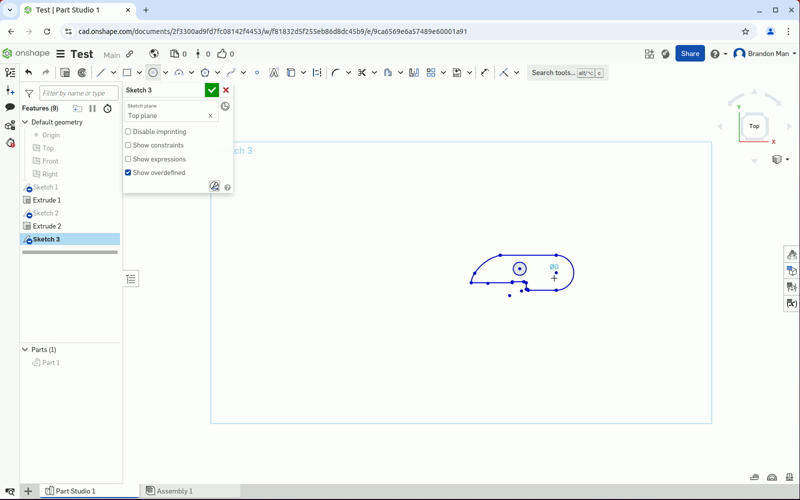
mouse_move(561, 277)
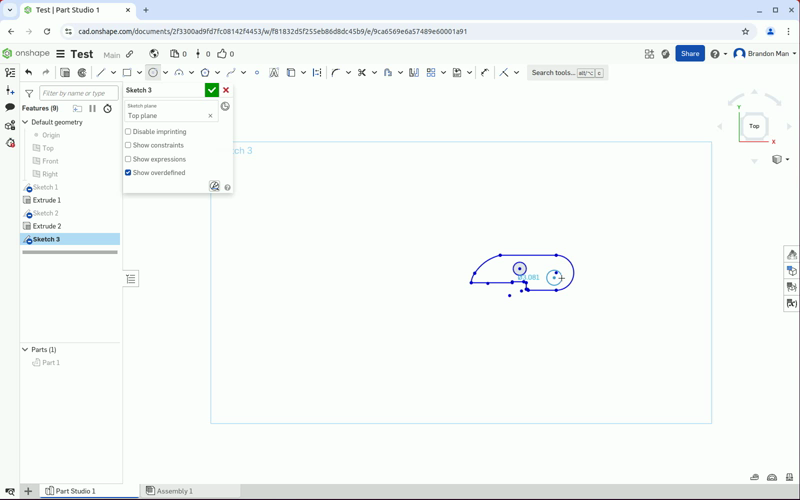
click(561, 277)
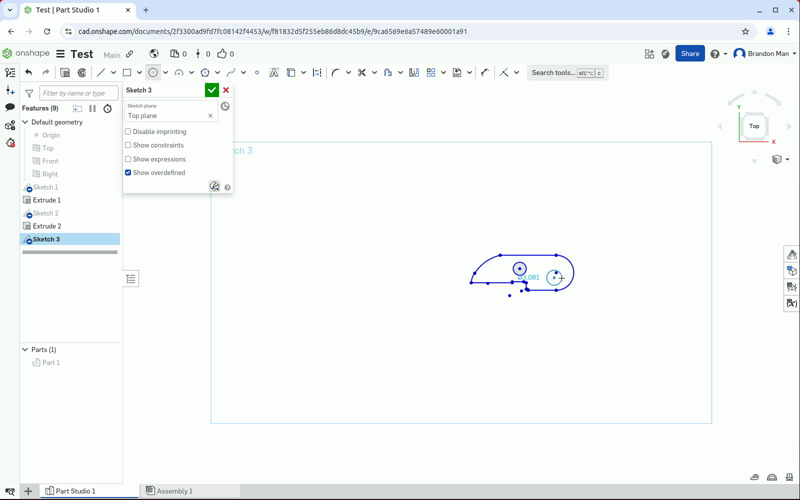
key(esc)
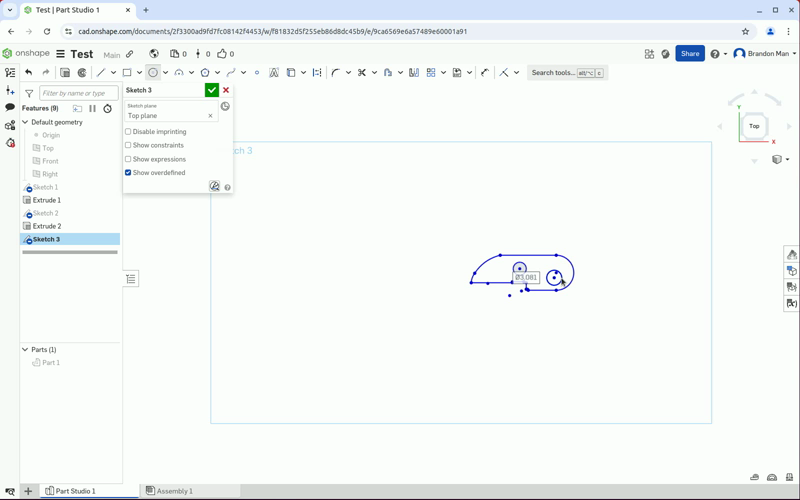
mouse_move(562, 283)
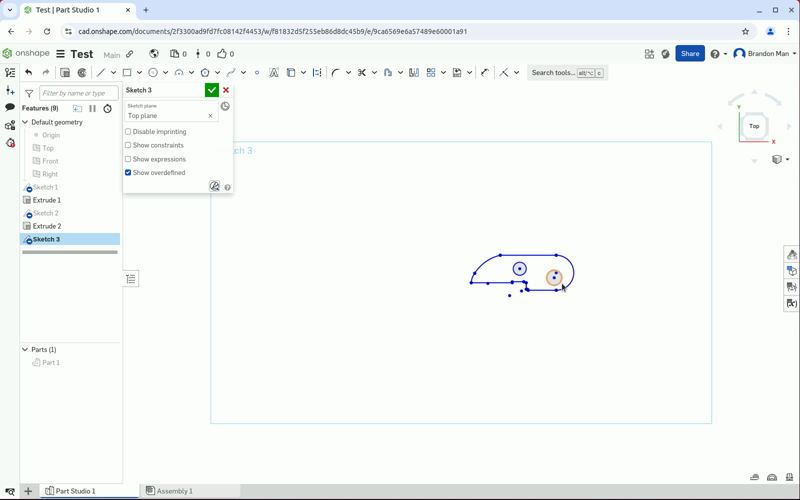
click(562, 283)
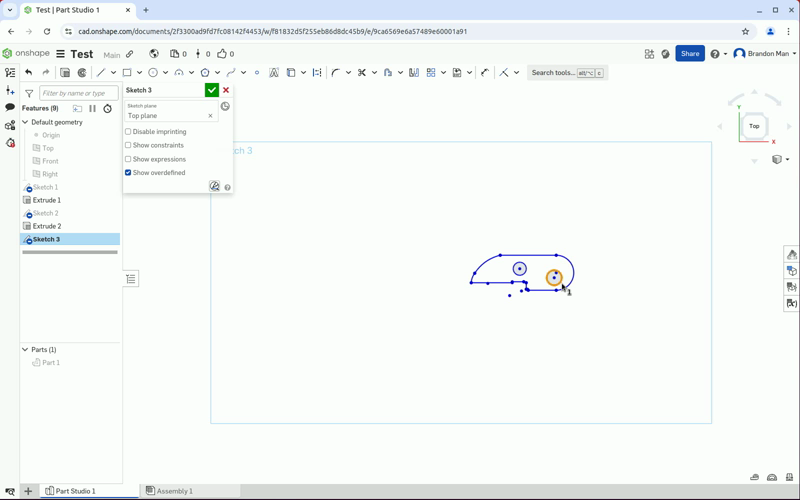
mouse_move(73, 352)
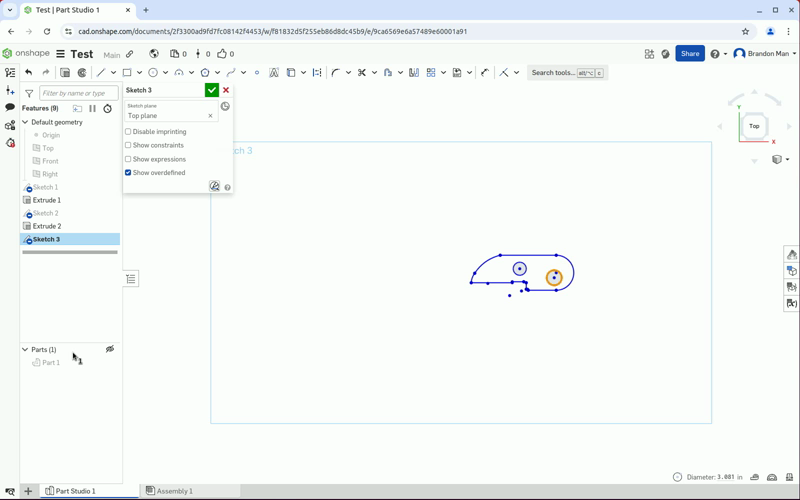
key(shift+y)
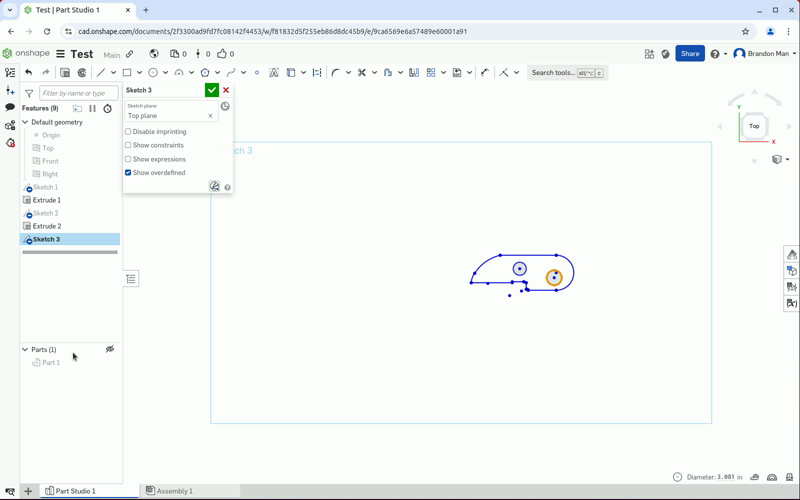
key(shift+e)
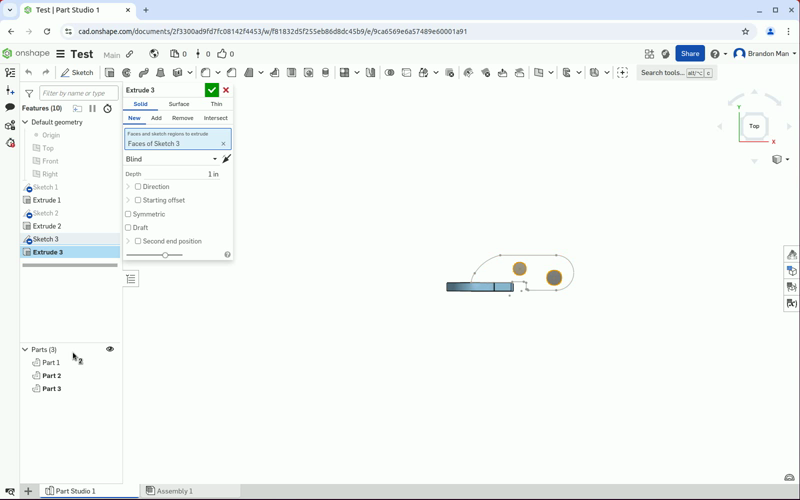
mouse_move(143, 106)
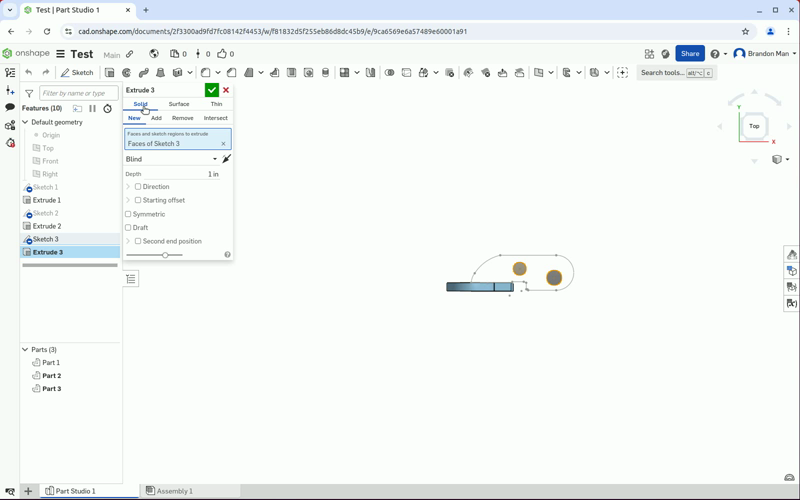
click(143, 106)
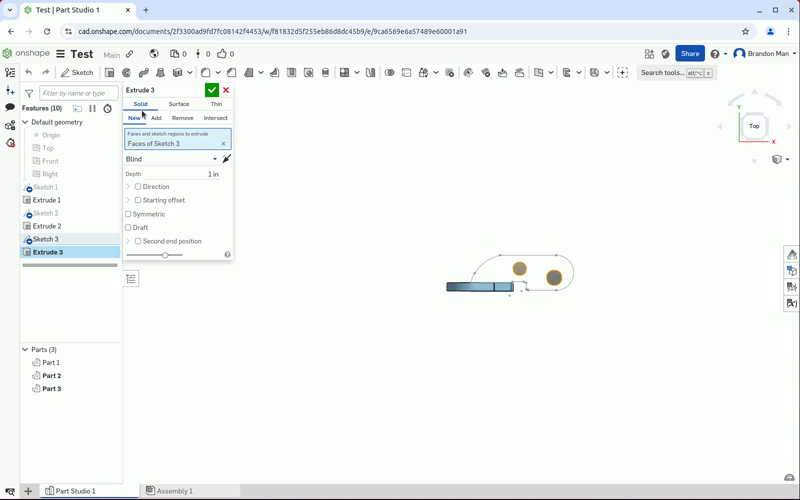
mouse_move(137, 120)
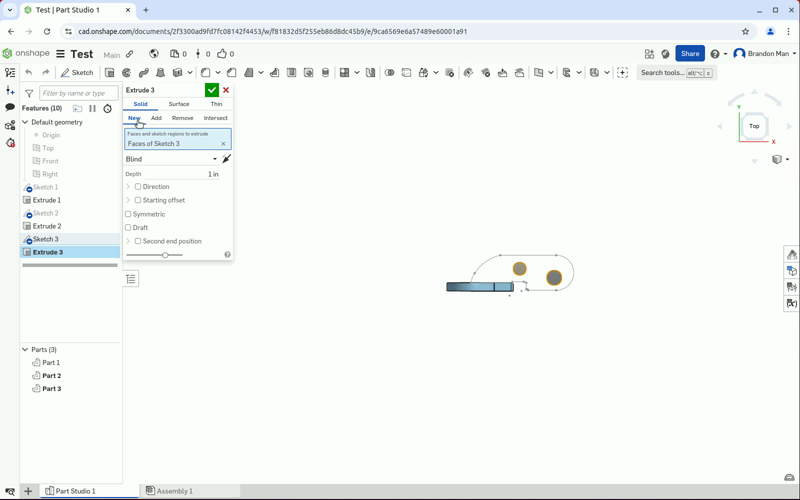
click(137, 120)
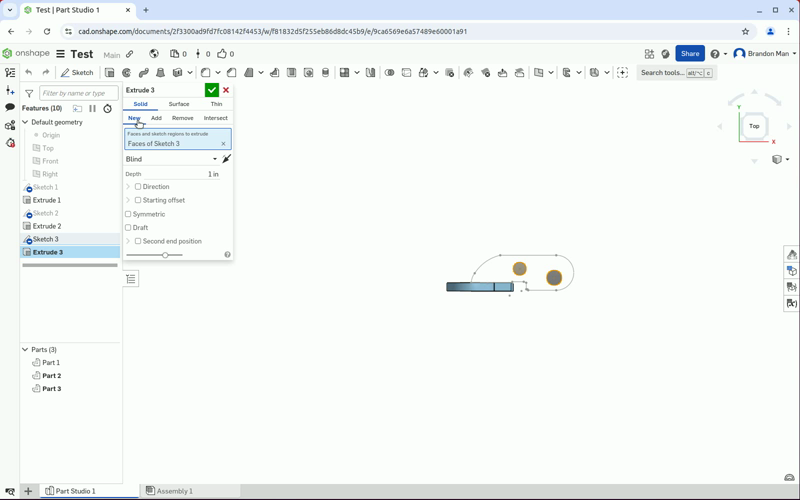
key(tab, 4)
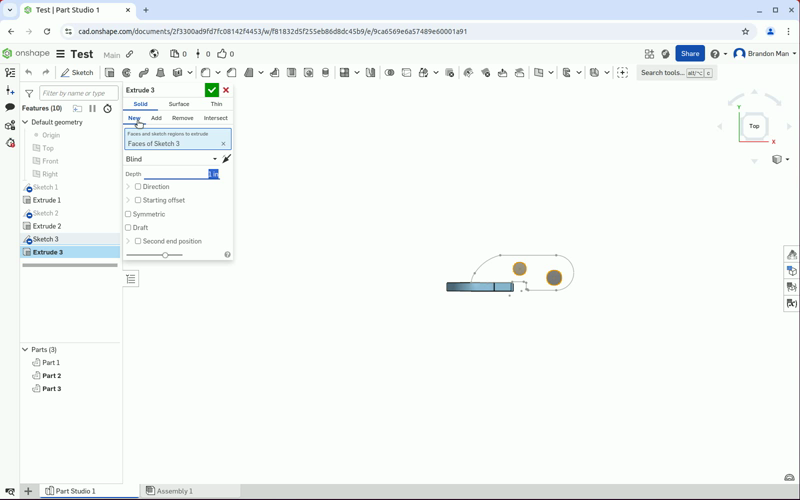
text(1.685)
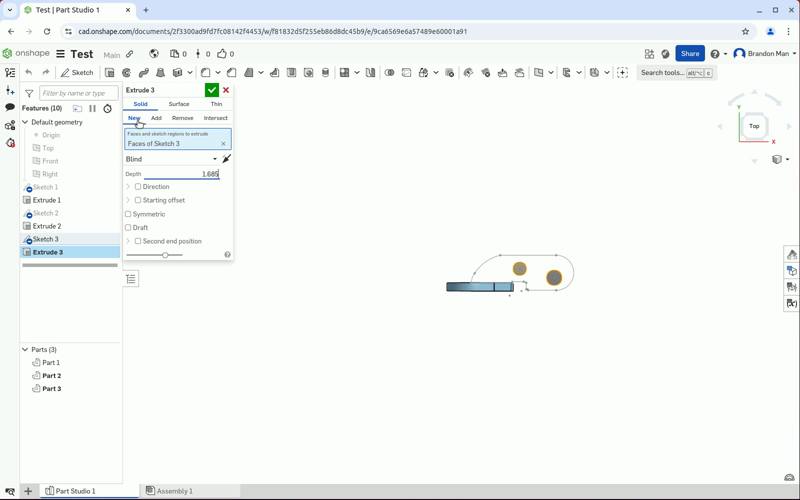
key(enter)
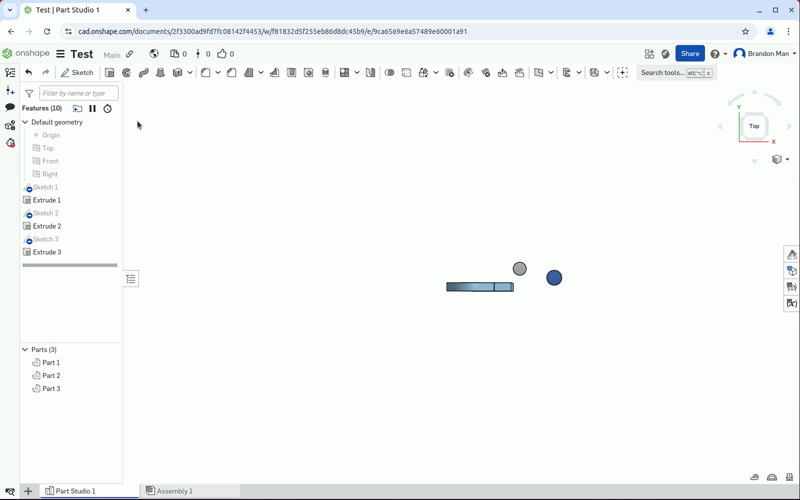
key(shift+h)
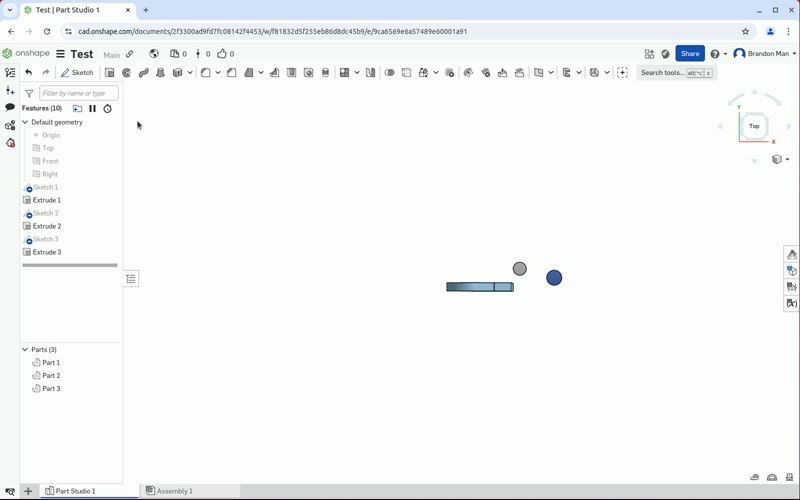
key(shift+h)
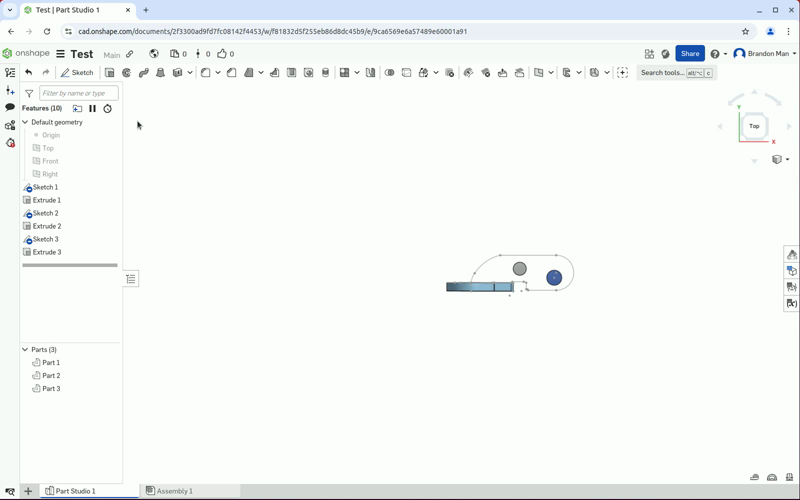
key(shift+7)
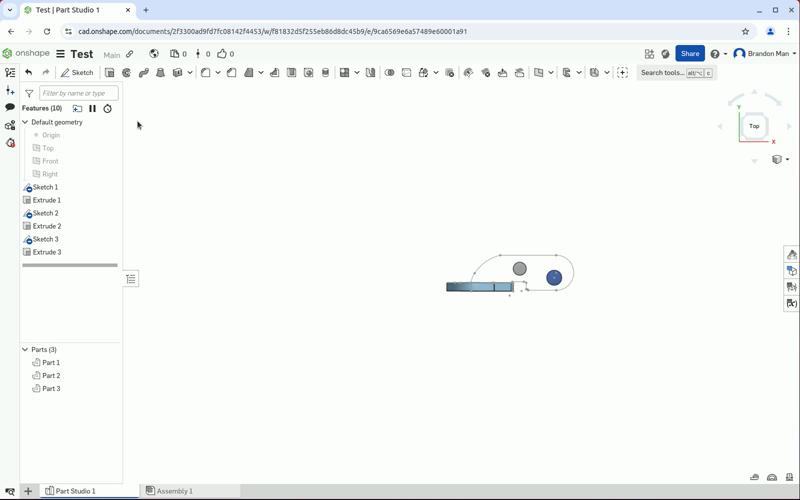
key(up, 3)
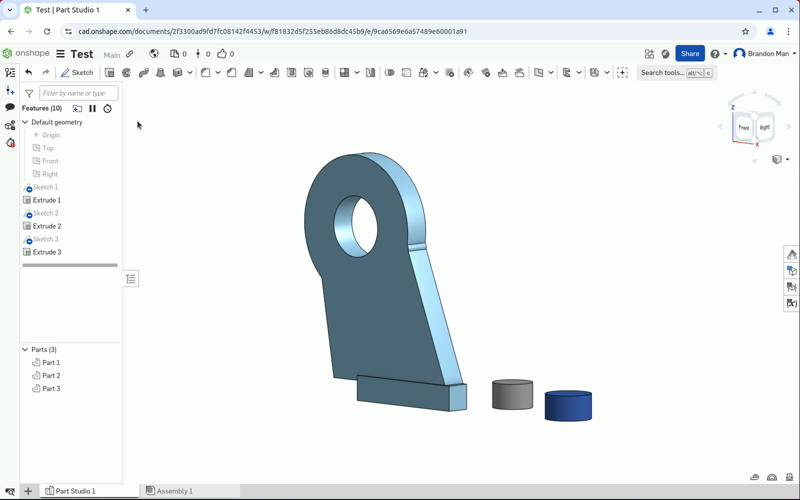
key(left, 3)
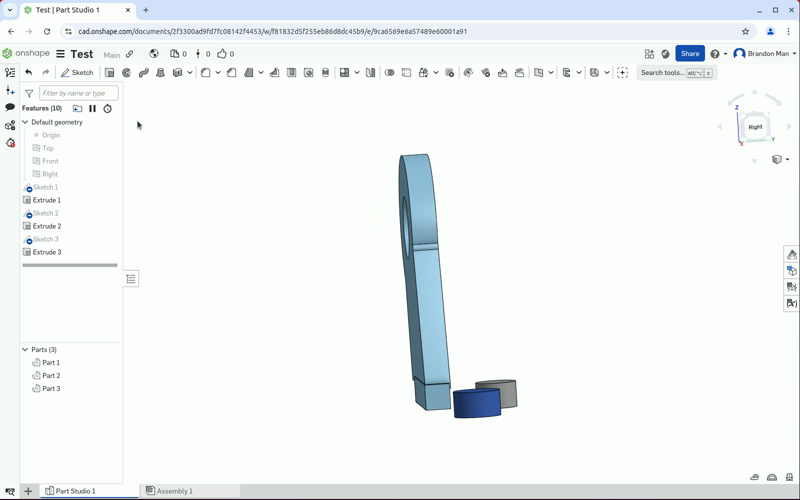
key(right, 3)
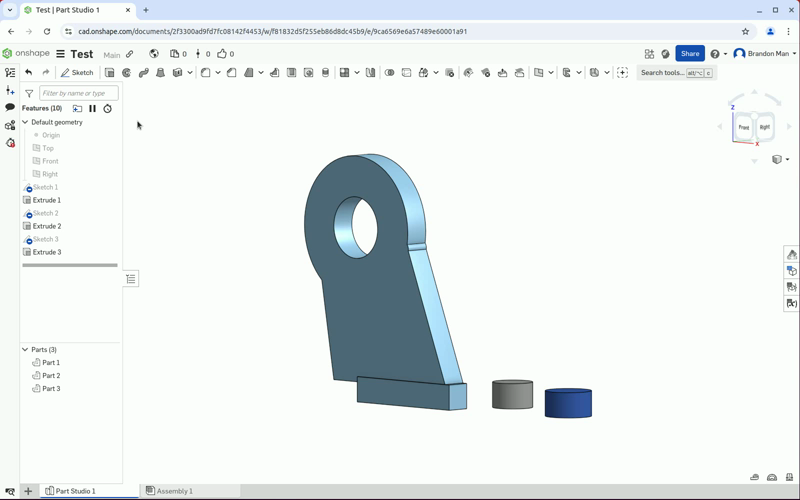
key(down, 3)
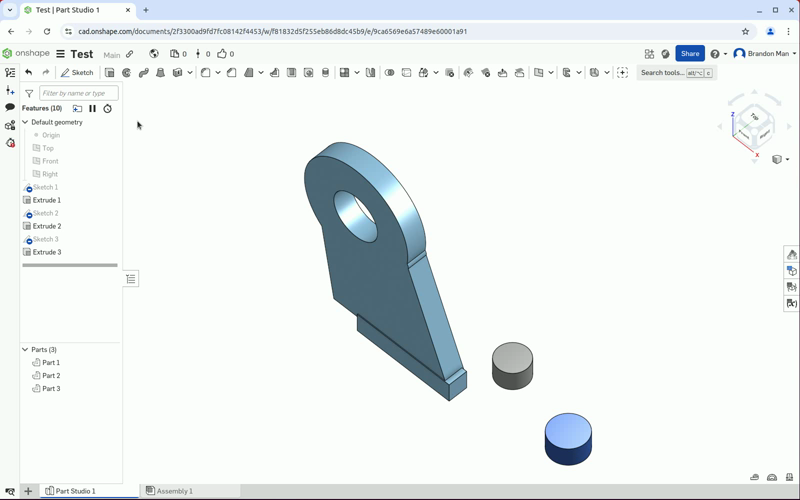
mouse_move(73, 189)
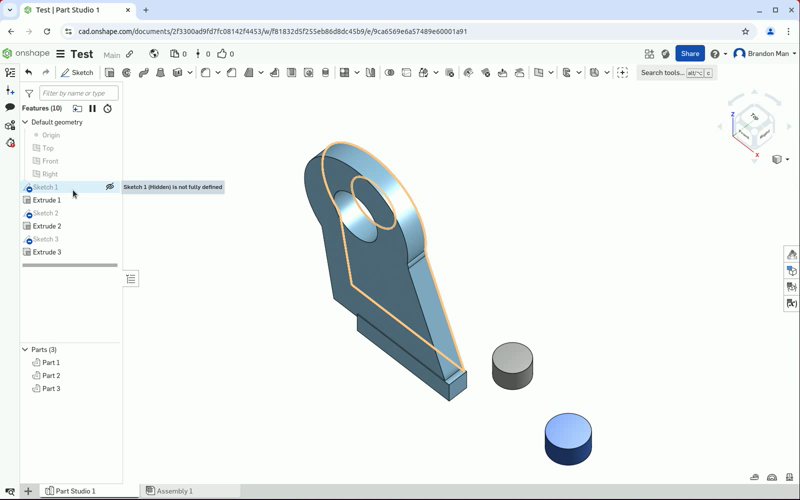
click(73, 189)